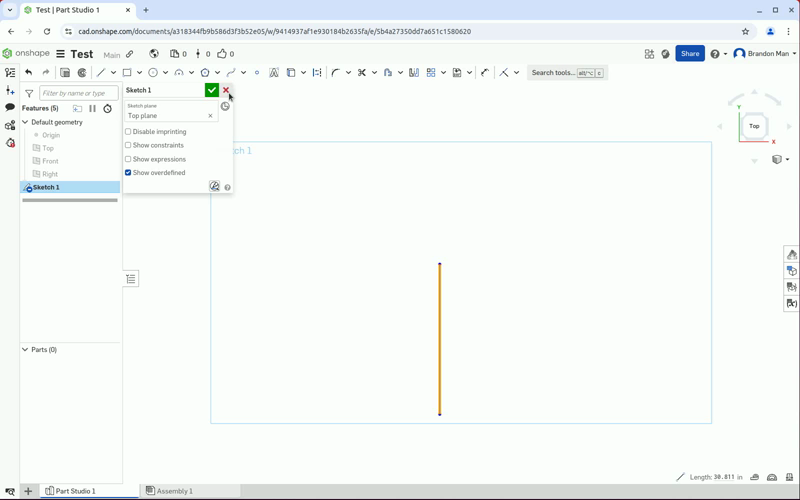
key(shift+h)
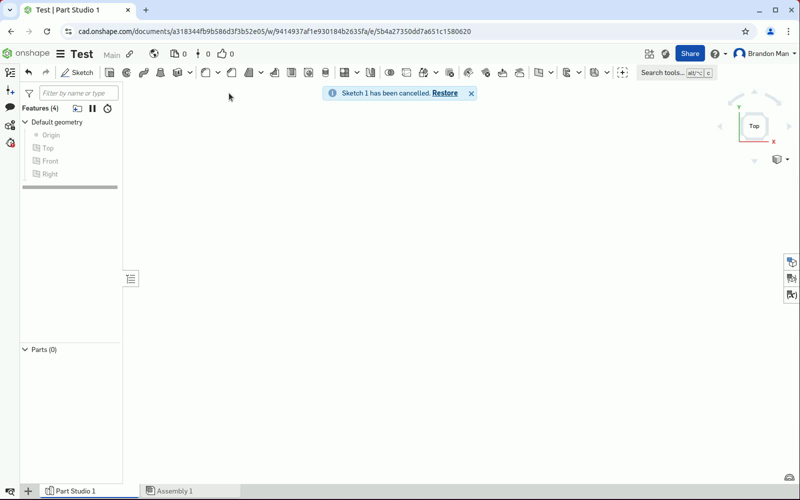
mouse_move(73, 352)
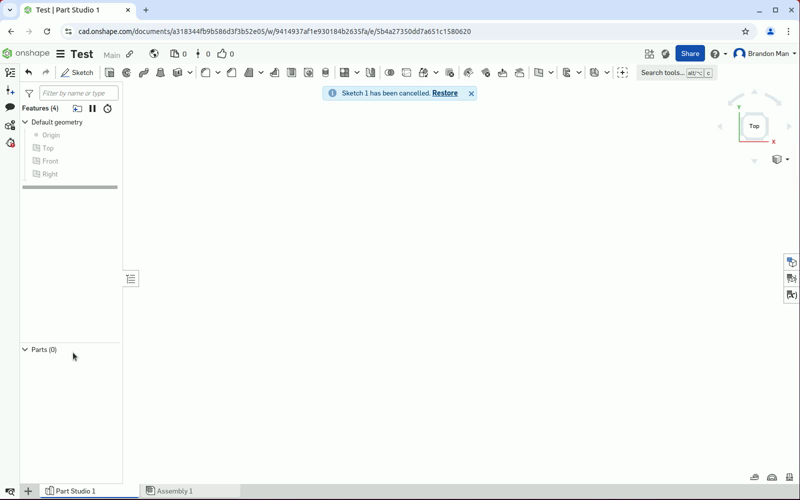
key(y)
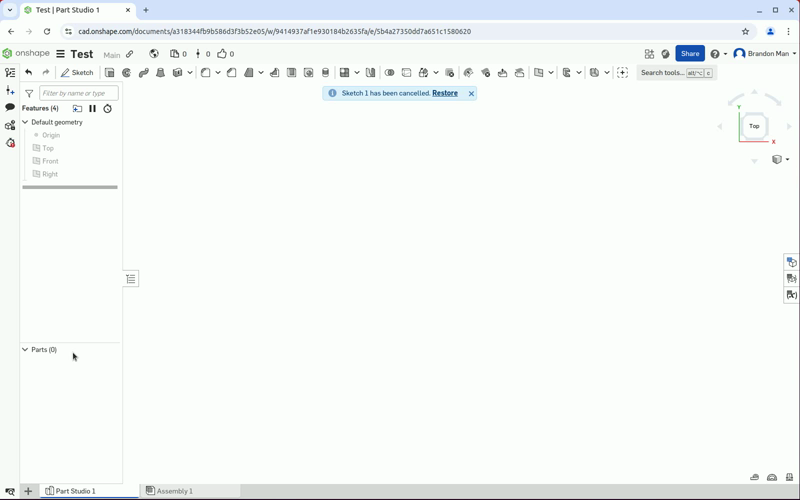
key(shift+p)
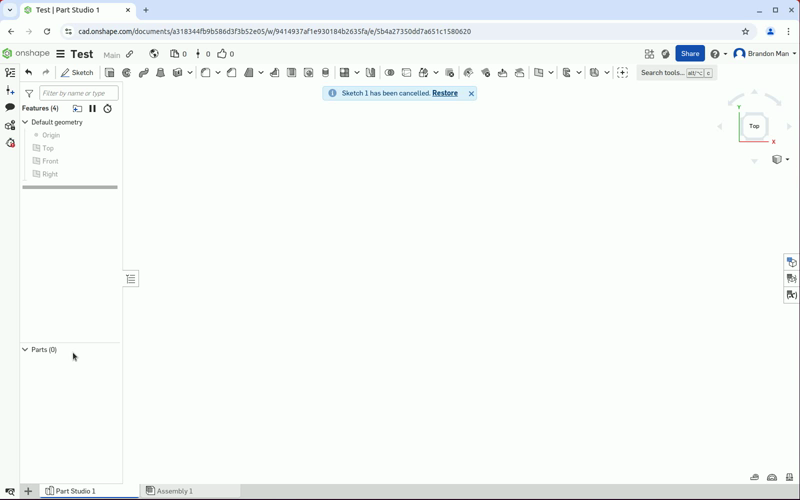
key(space)
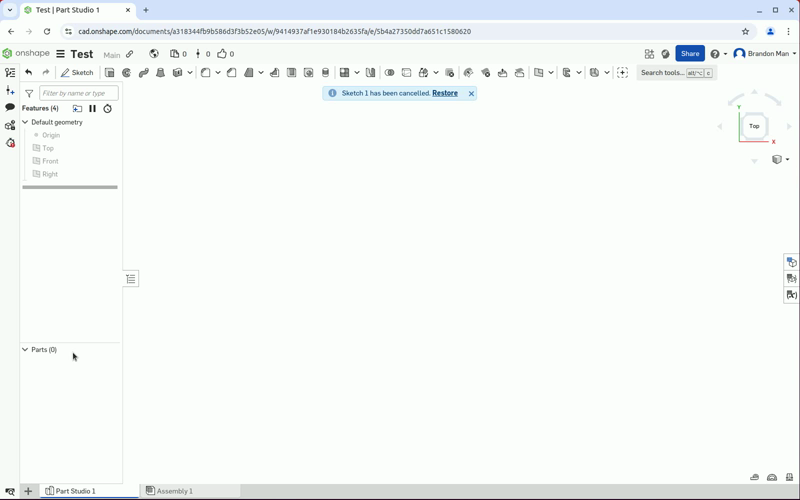
key_down(shift)
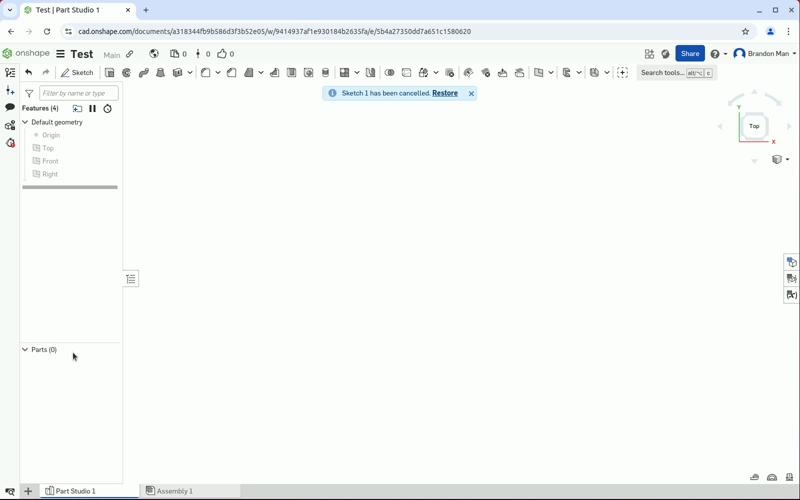
key(up)
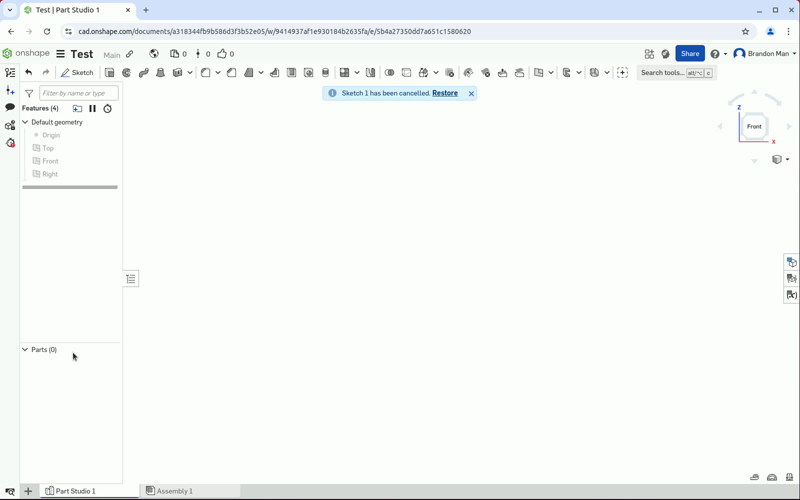
key_up(shift)
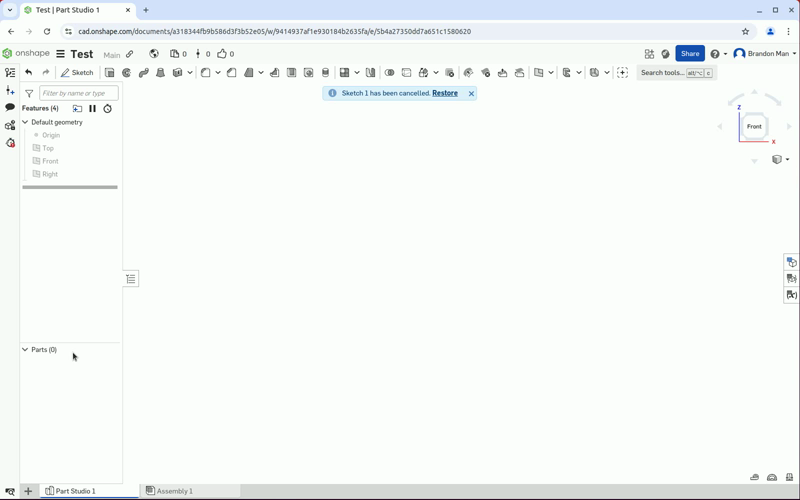
key(space)
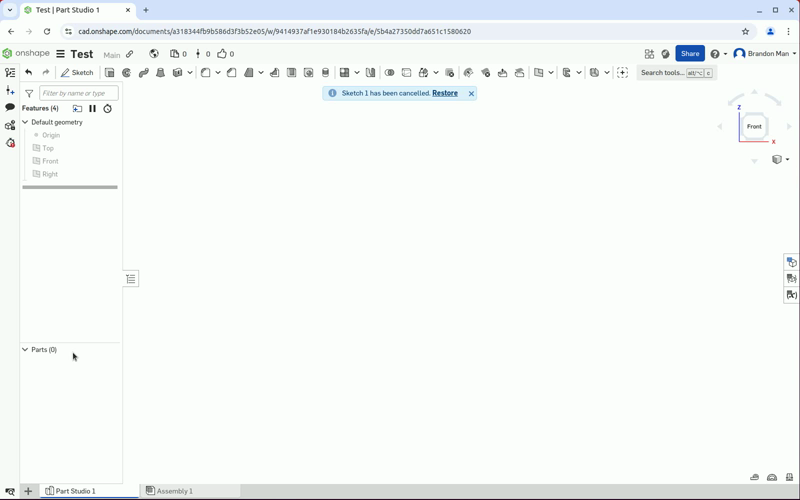
key_down(shift)
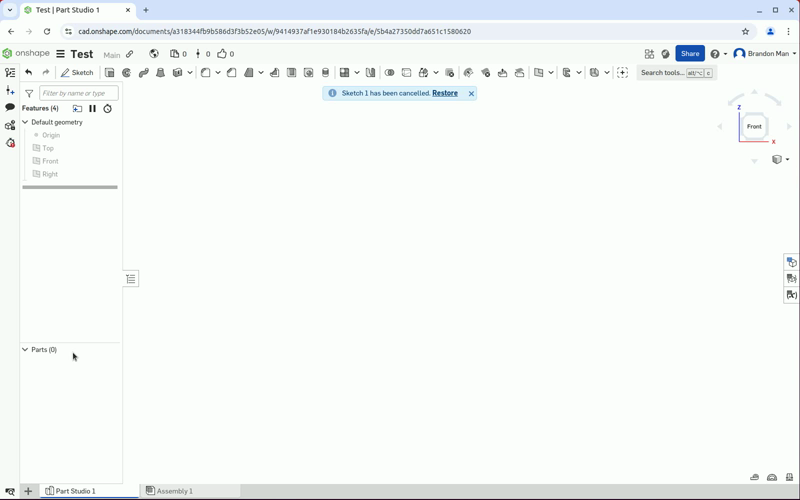
key(left)
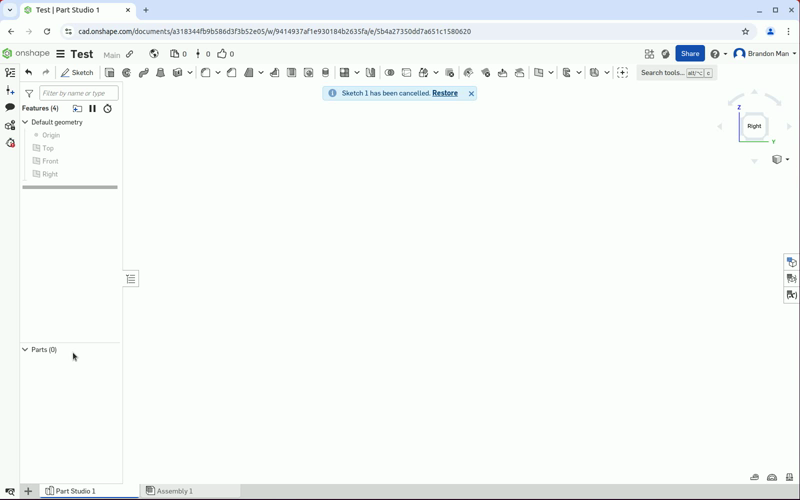
key_up(shift)
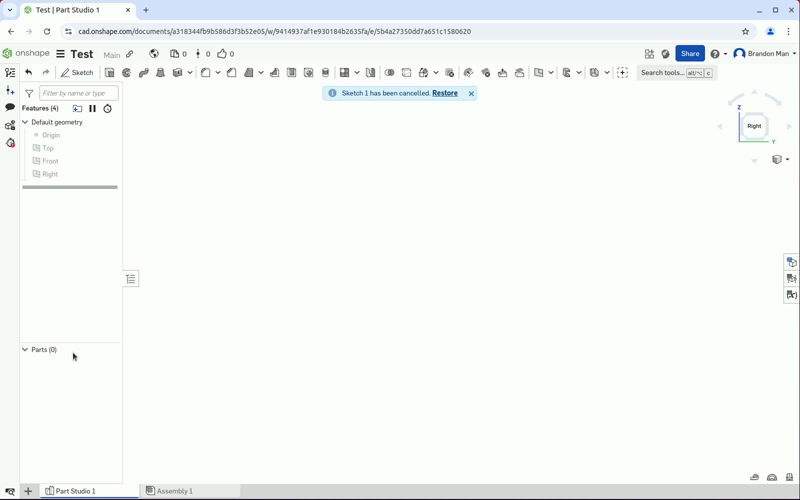
mouse_move(73, 352)
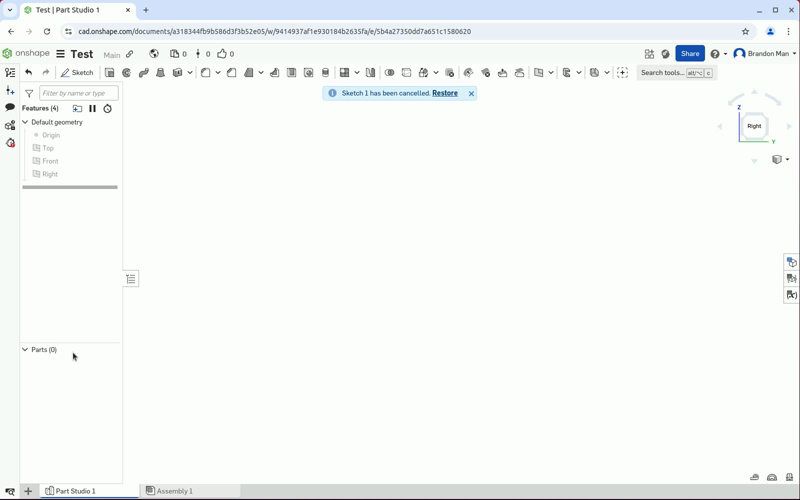
key(shift+y)
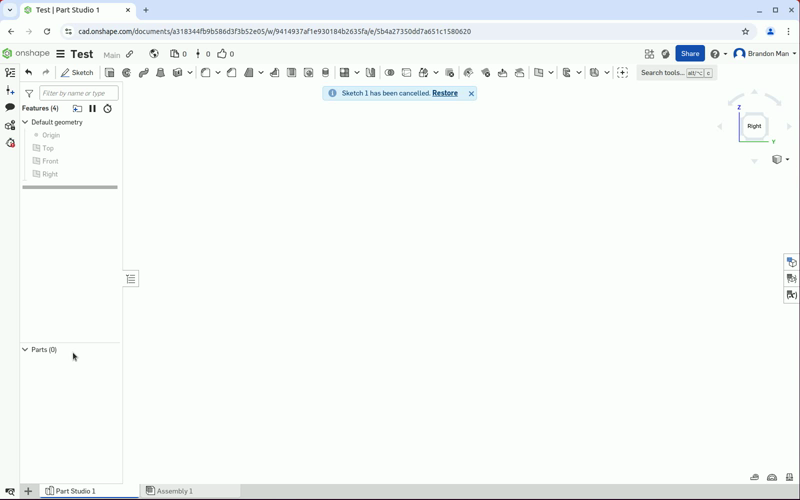
key(shift+s)
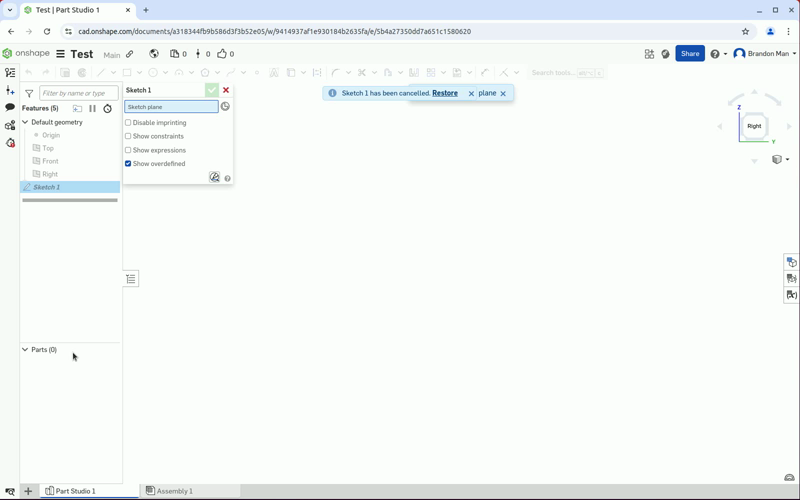
mouse_move(73, 176)
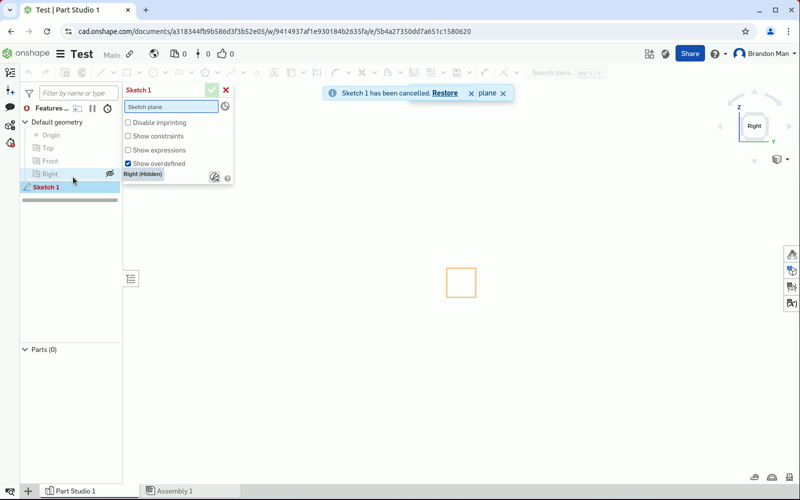
click(73, 176)
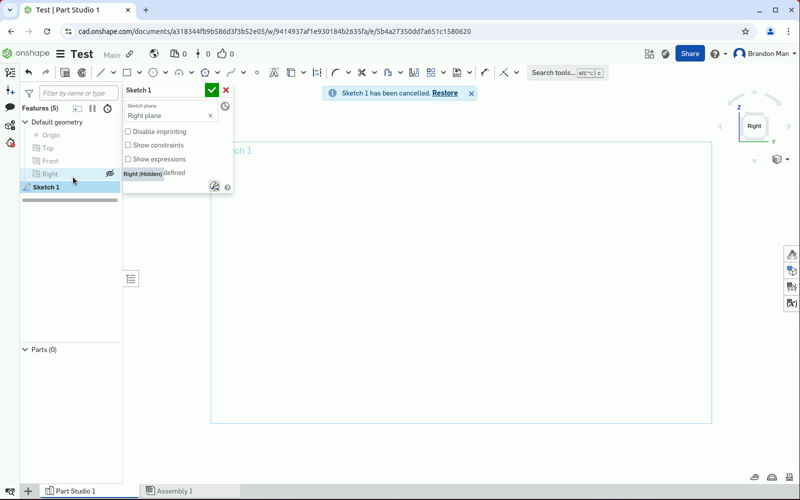
mouse_move(73, 352)
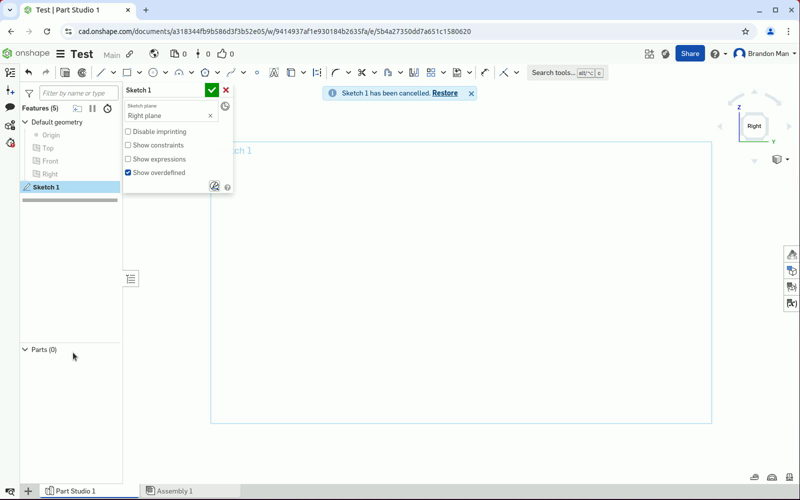
key(y)
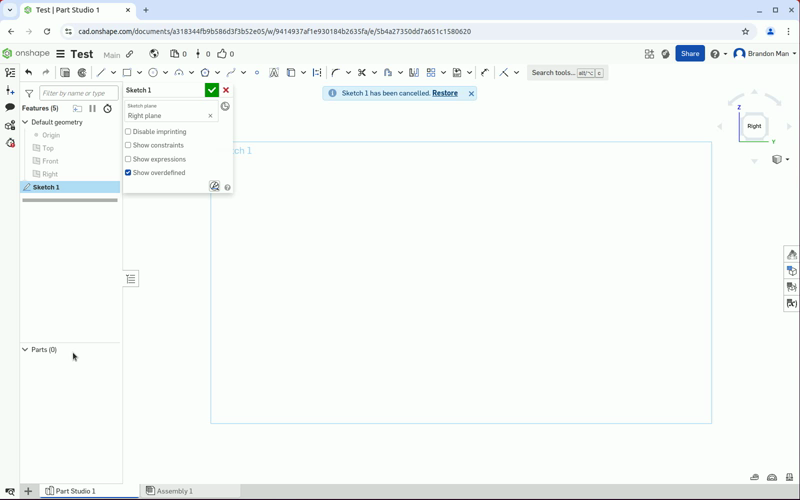
key(l)
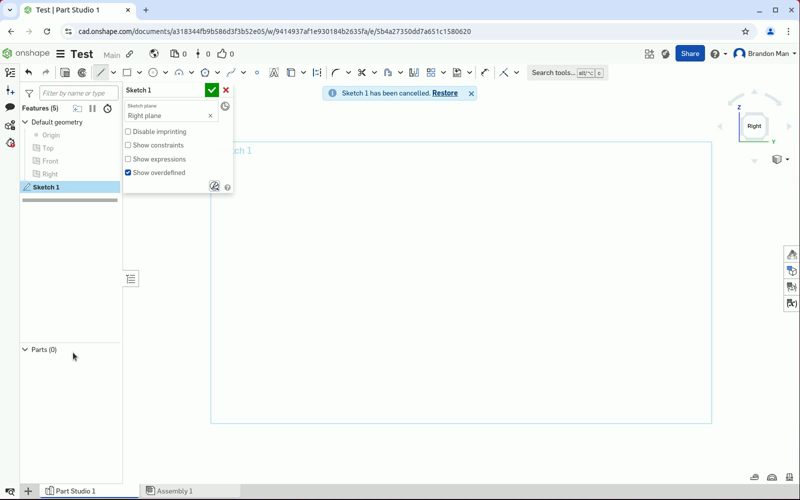
key_down(shift)
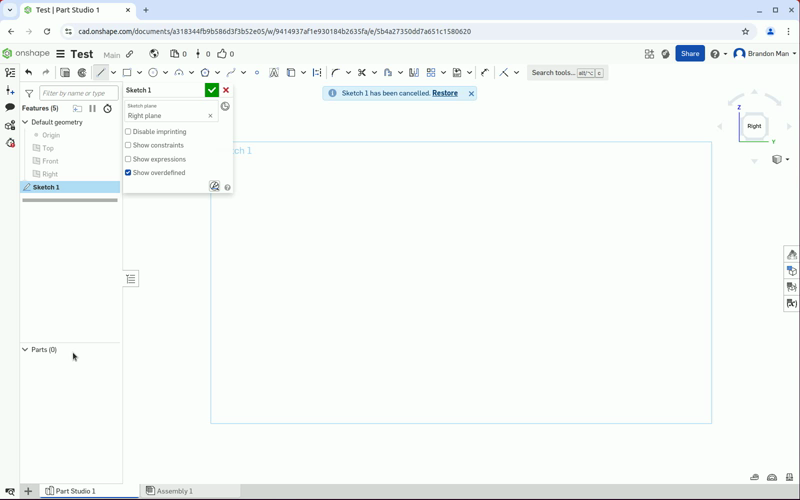
mouse_move(460, 321)
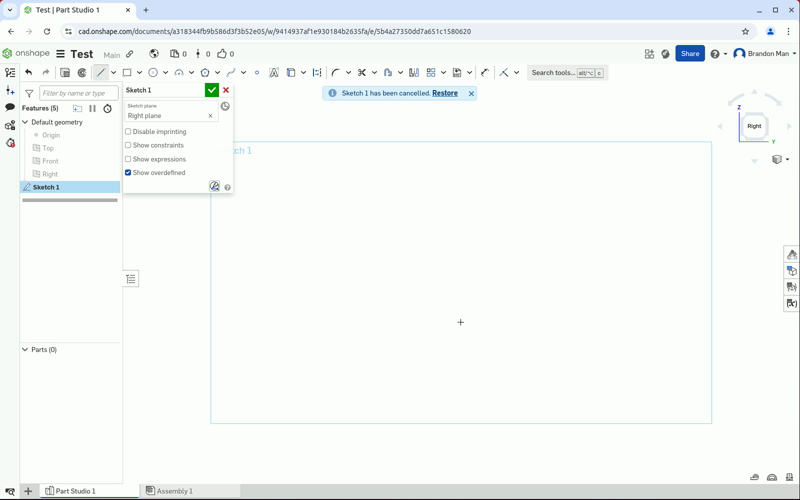
click(460, 321)
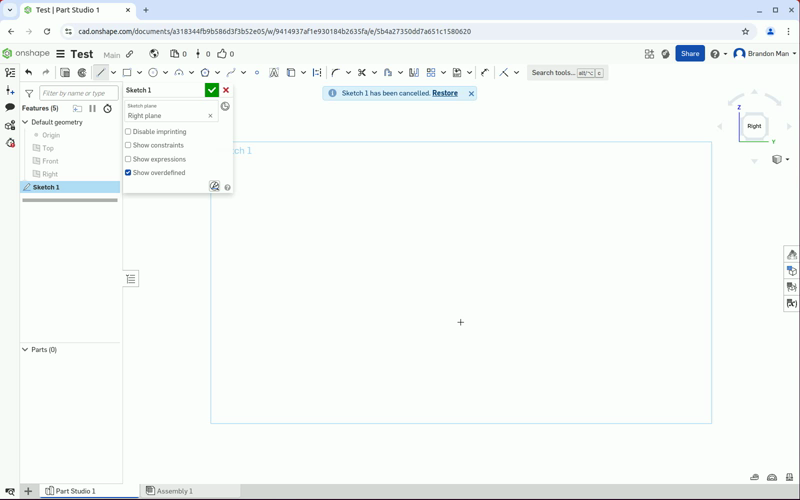
key_up(shift)
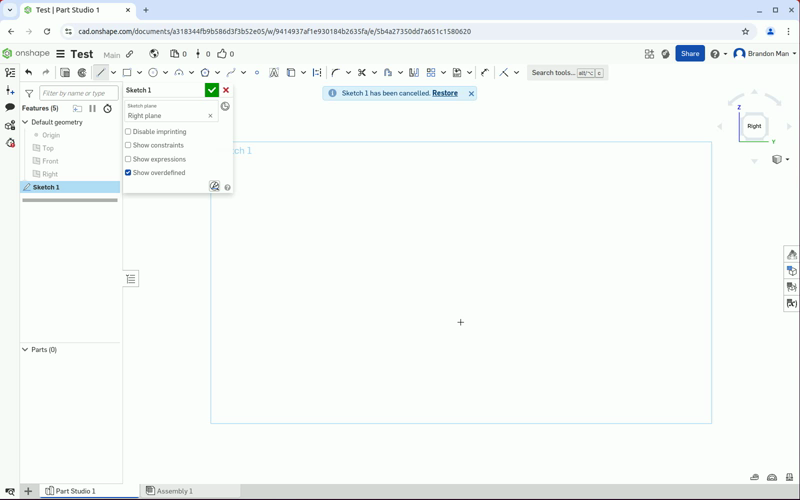
key_down(shift)
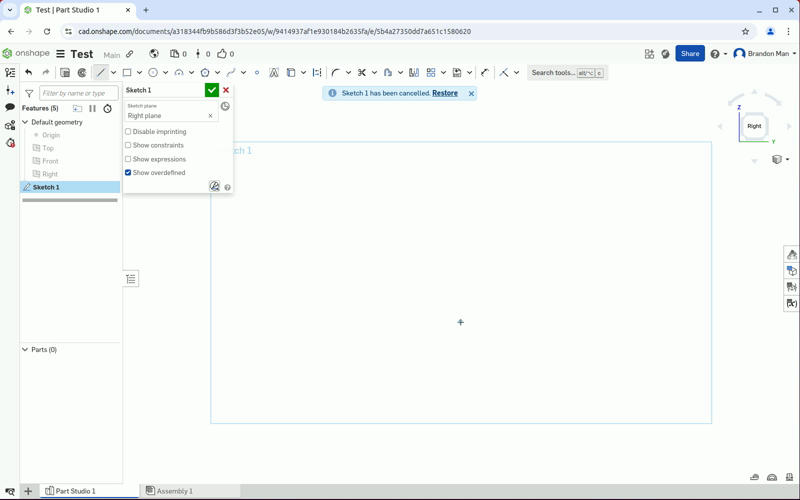
mouse_move(490, 321)
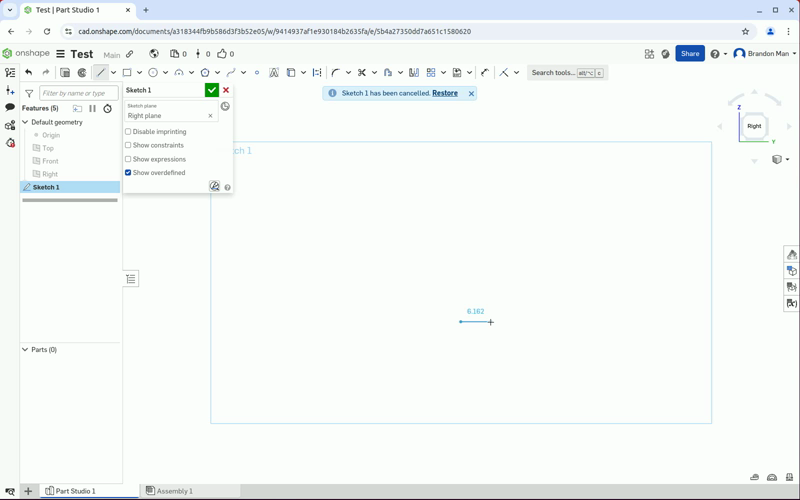
mouse_move(483, 321)
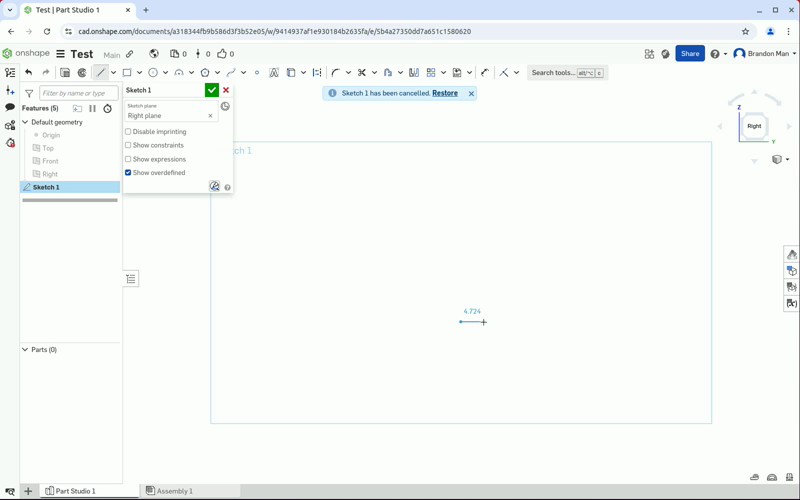
click(483, 321)
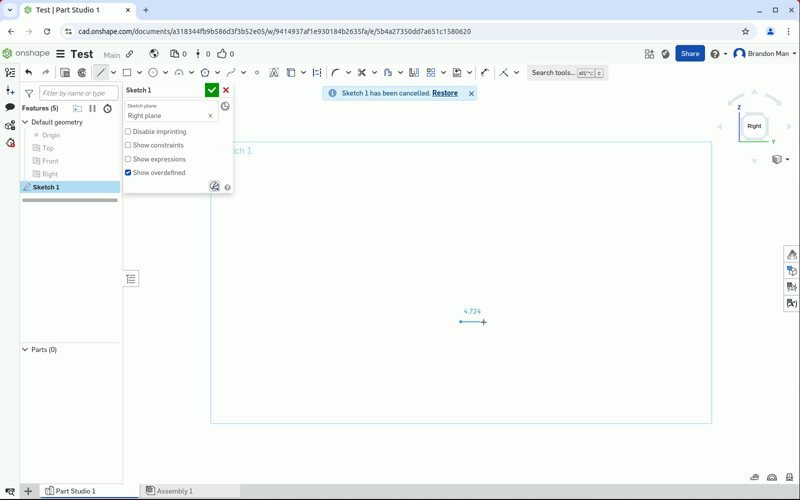
key_up(shift)
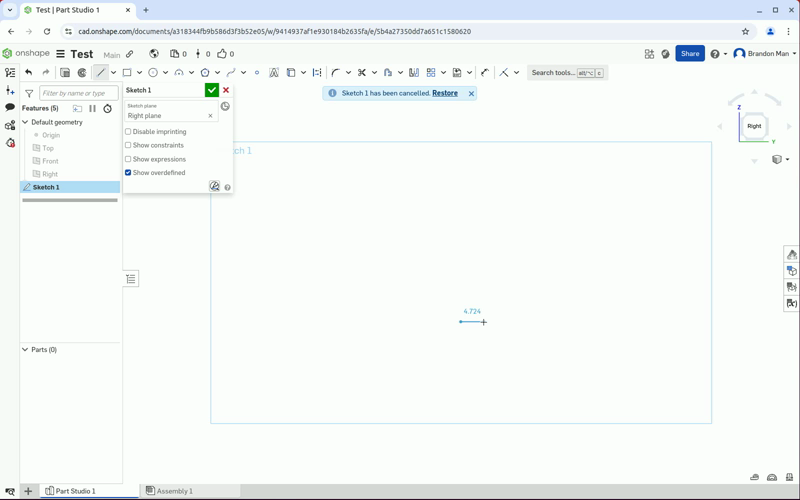
key_down(shift)
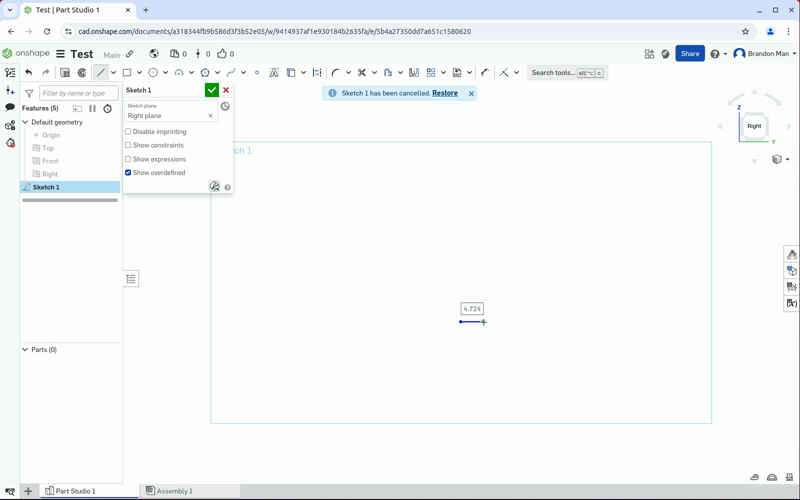
mouse_move(483, 226)
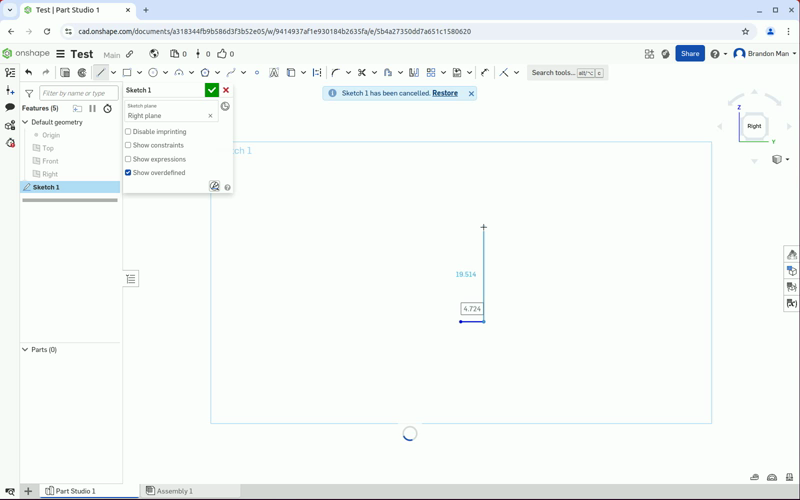
click(483, 226)
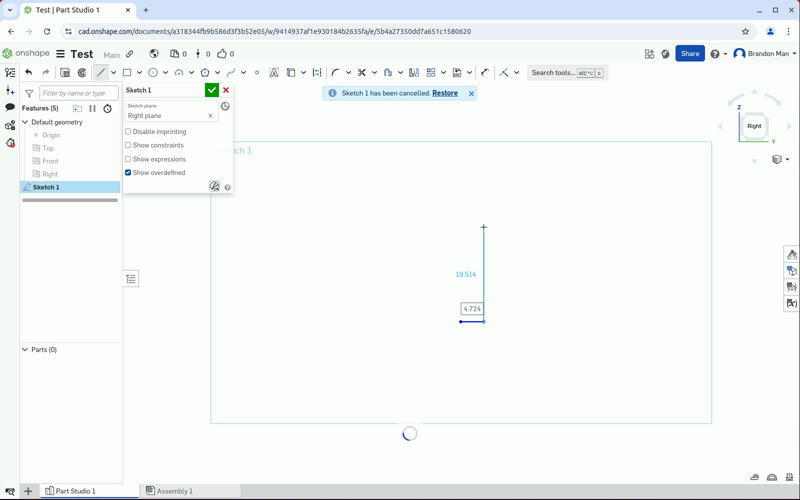
key_up(shift)
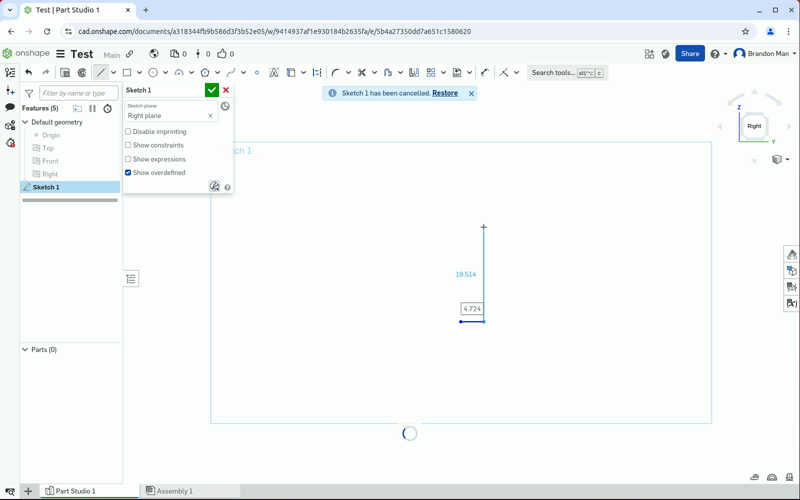
key_down(shift)
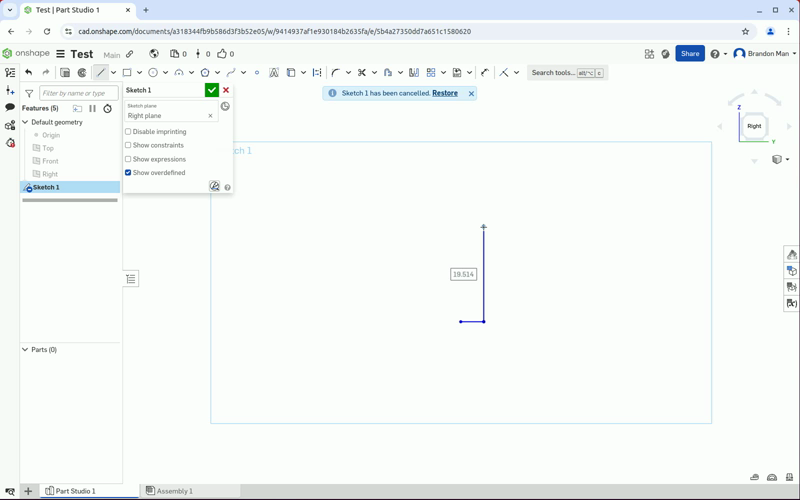
mouse_move(513, 226)
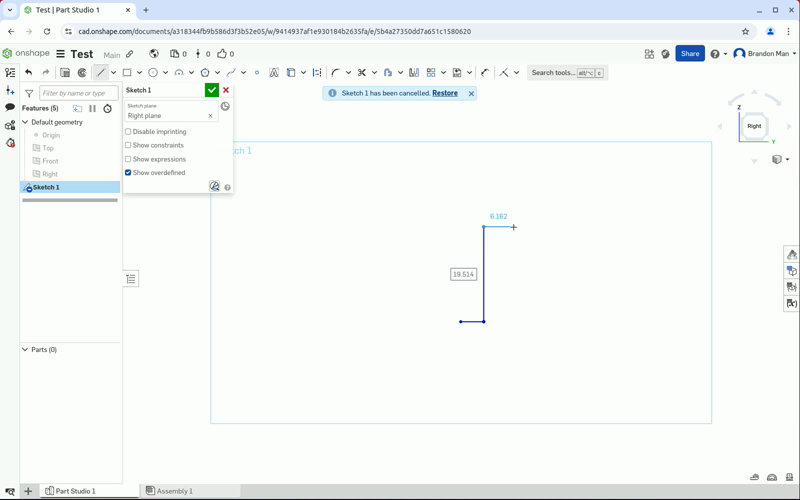
mouse_move(477, 226)
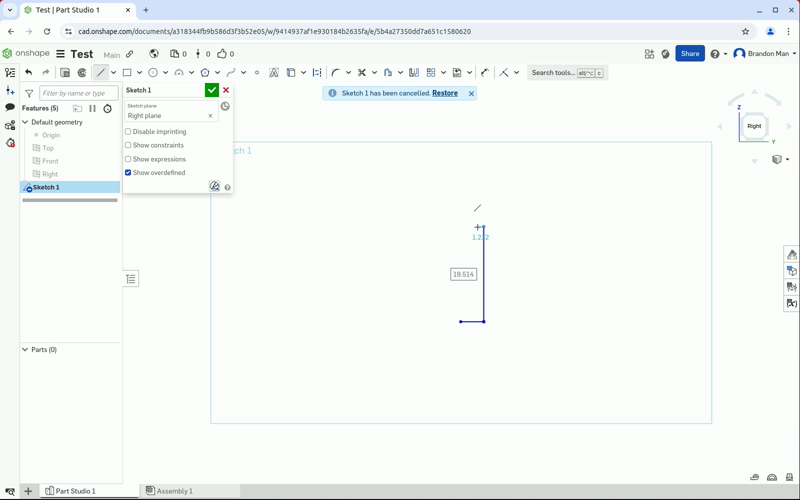
scroll(6)
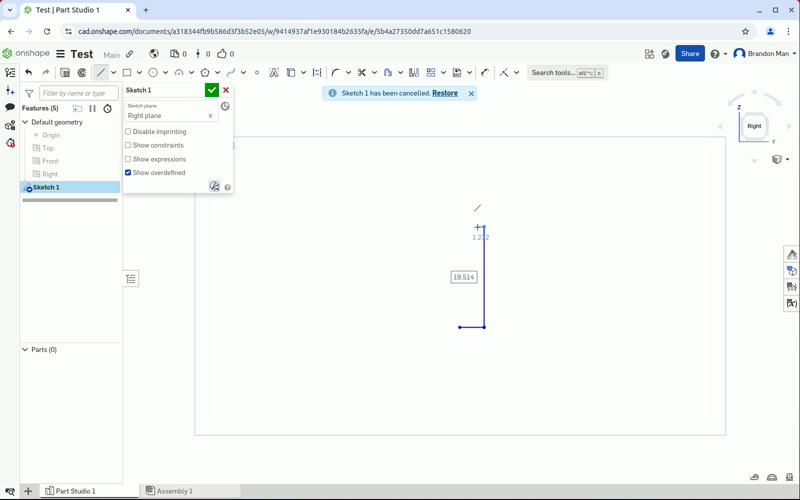
scroll(6)
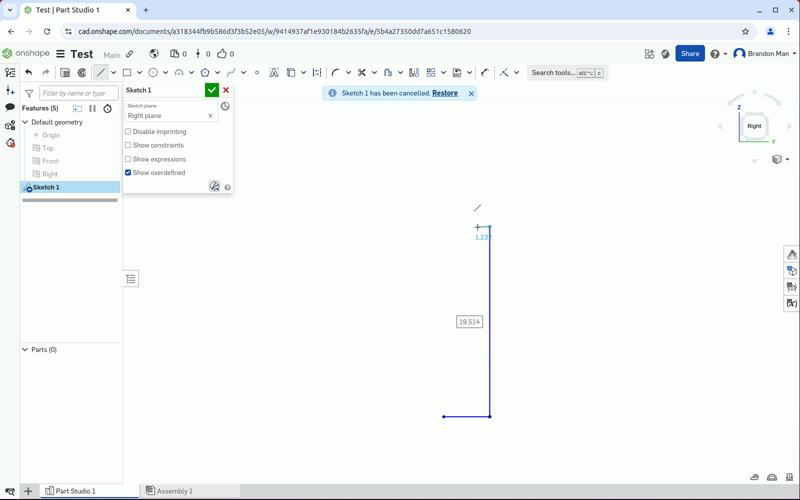
scroll(6)
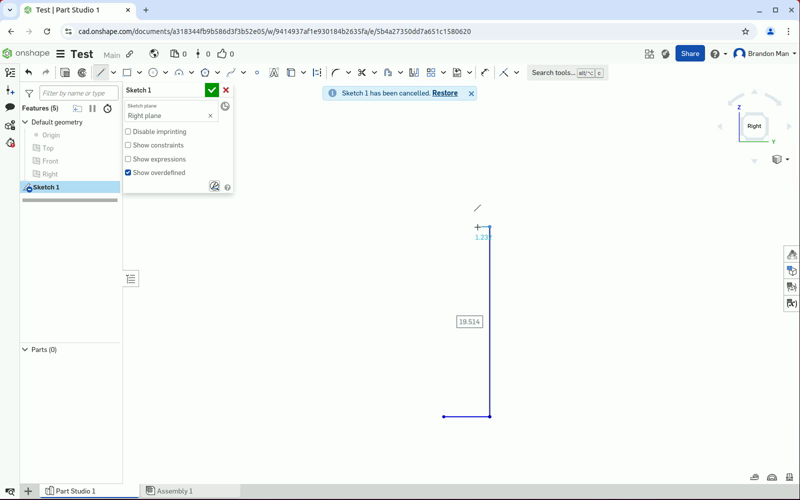
scroll(6)
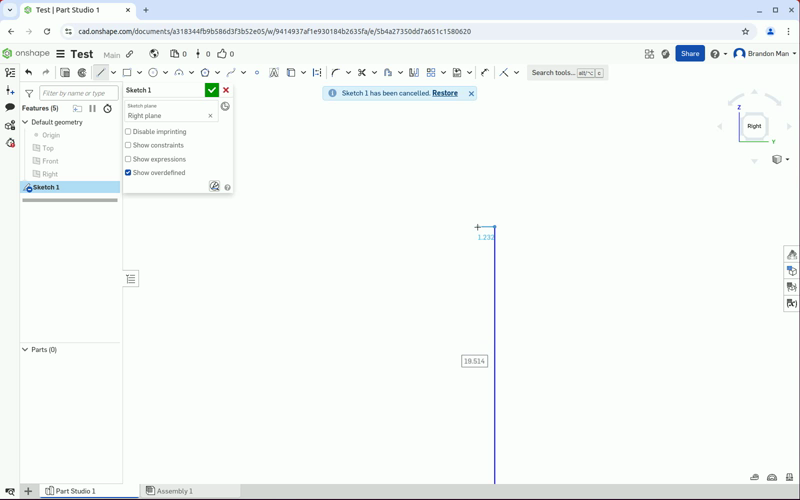
scroll(6)
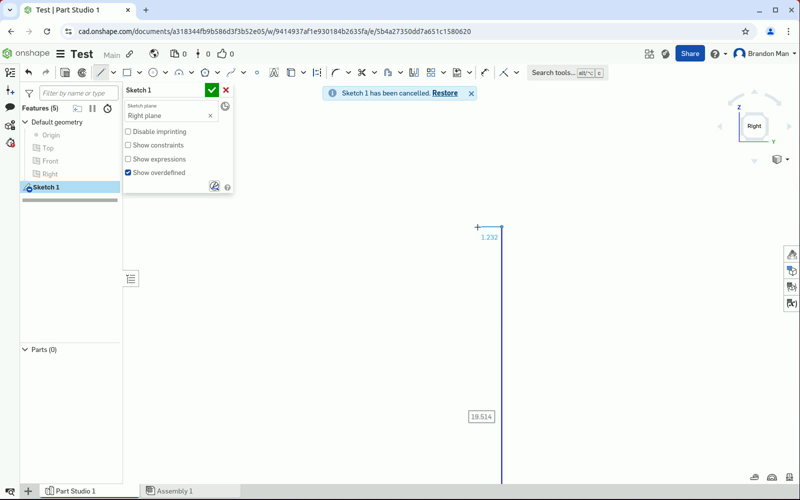
scroll(6)
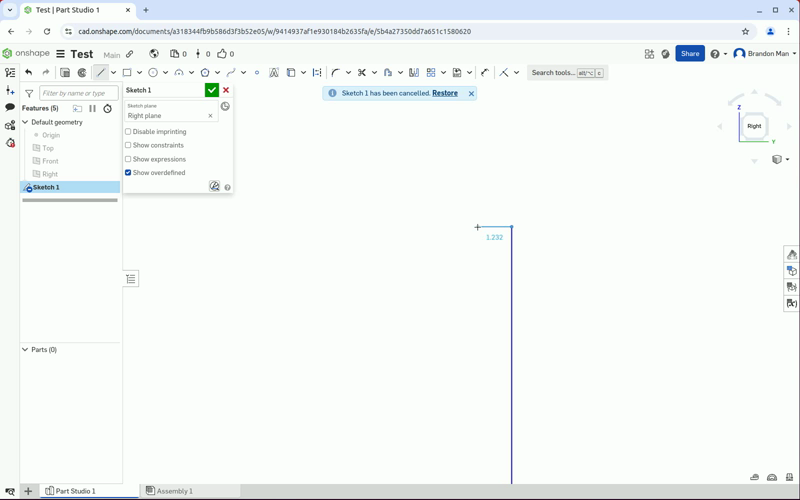
scroll(6)
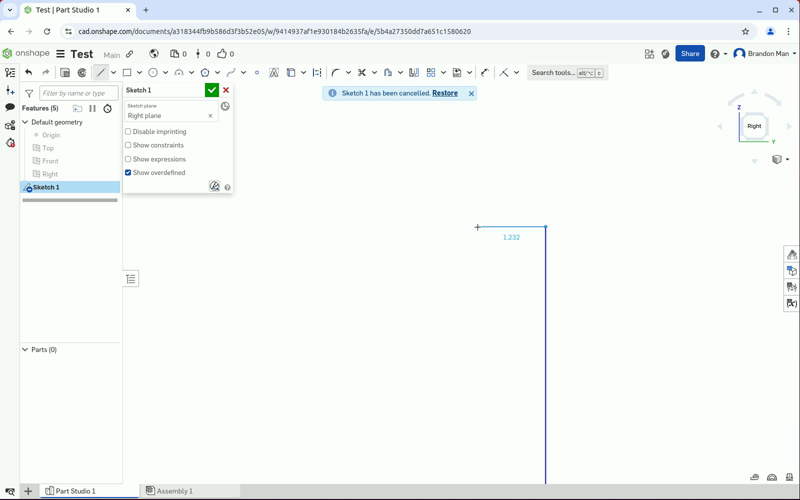
click(477, 226)
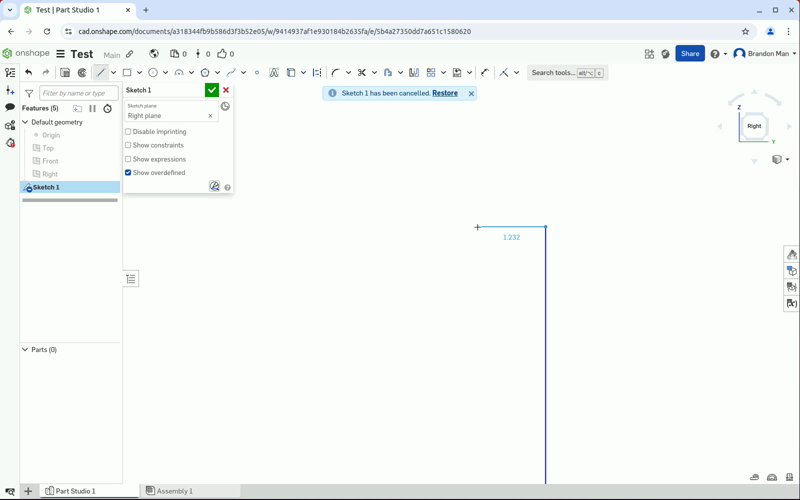
scroll(-6)
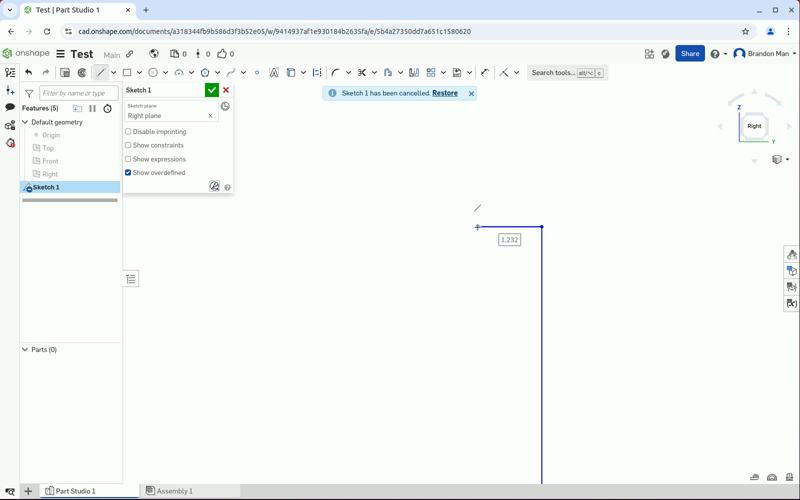
scroll(-6)
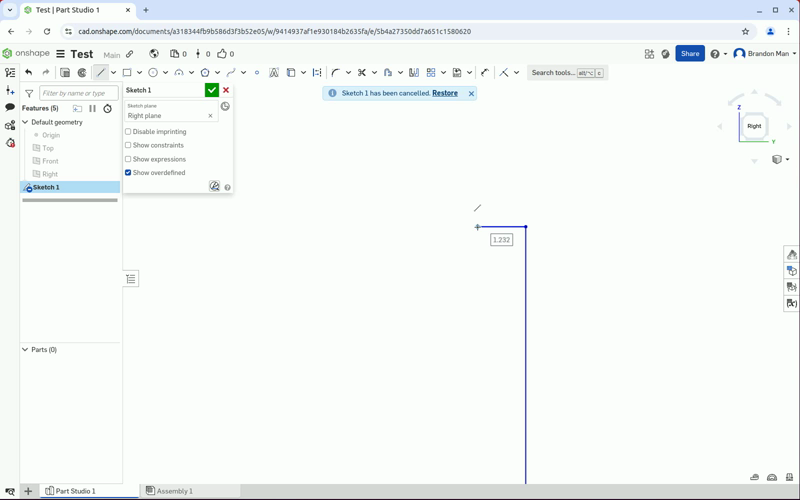
scroll(-6)
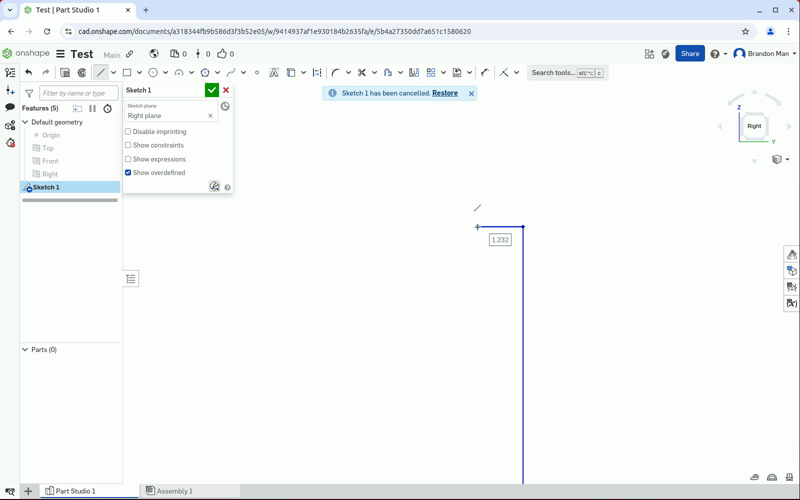
scroll(-6)
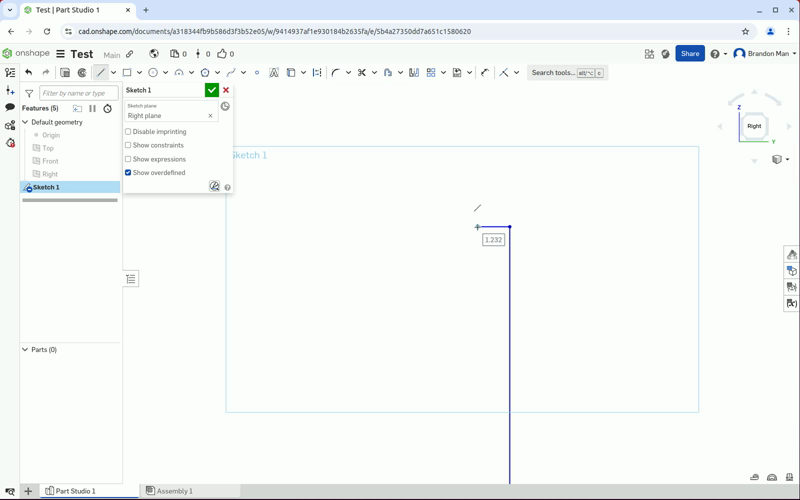
scroll(-6)
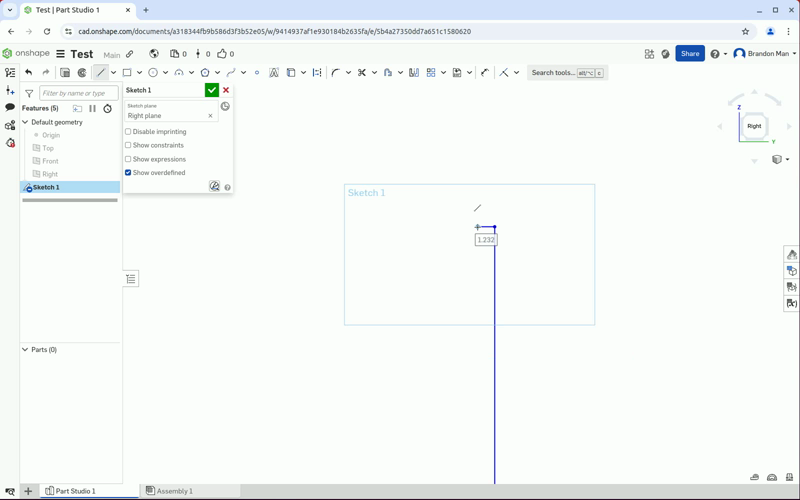
scroll(-6)
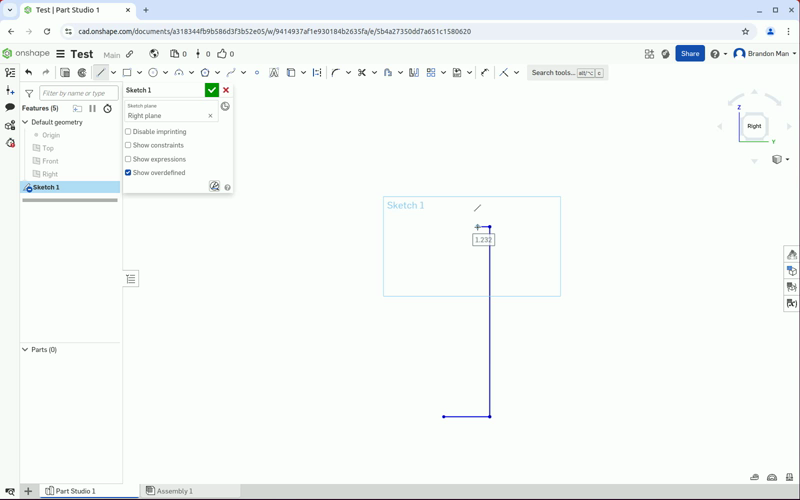
scroll(-6)
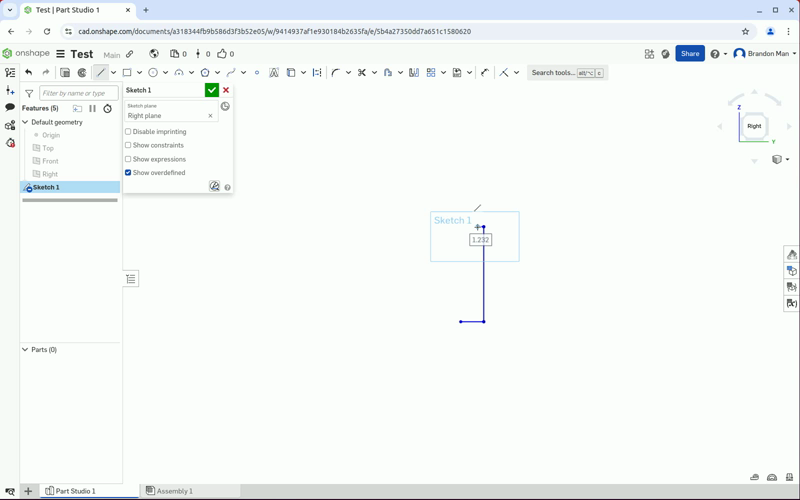
key_up(shift)
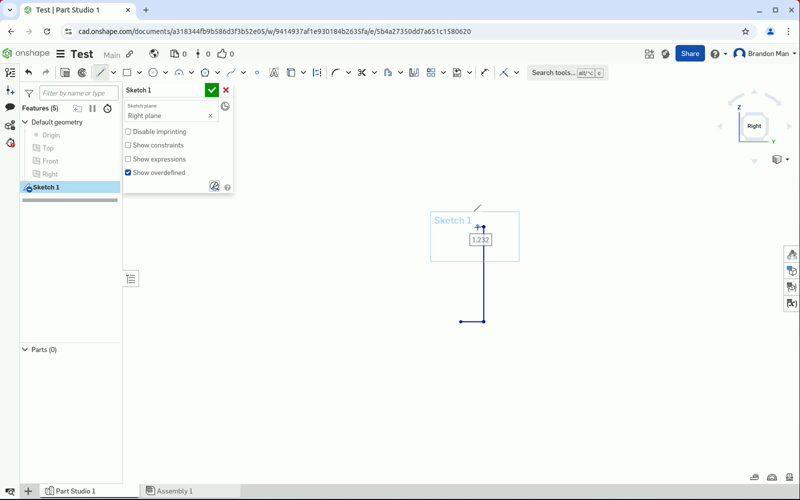
key_down(shift)
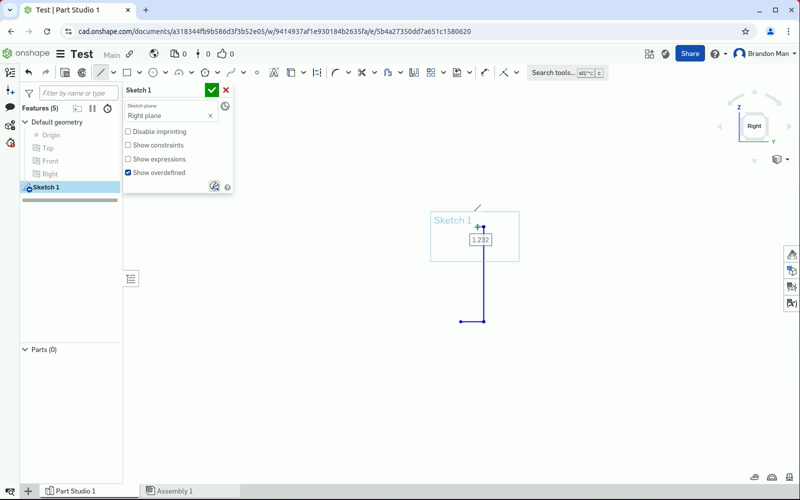
mouse_move(477, 315)
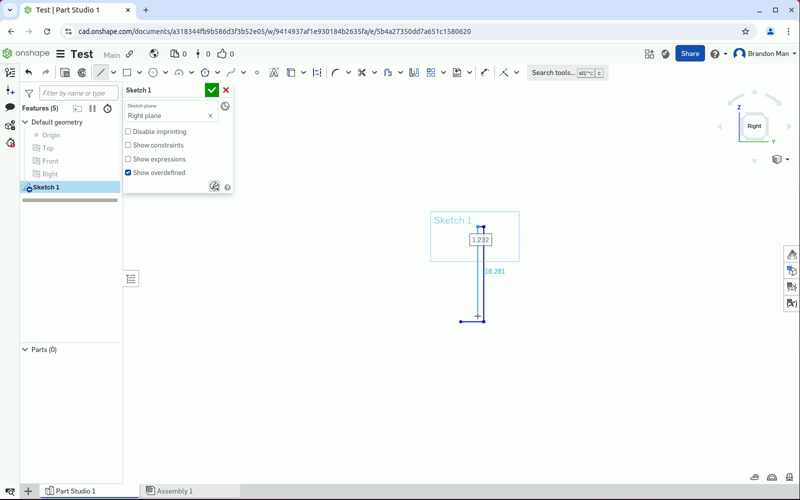
click(477, 315)
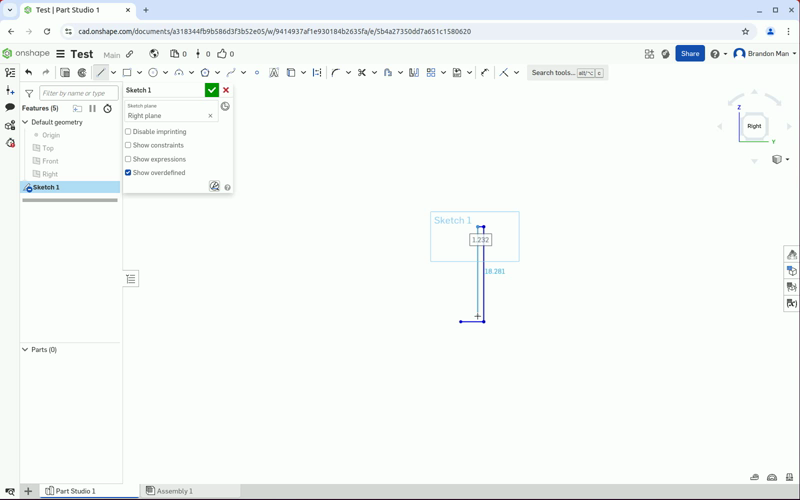
key_up(shift)
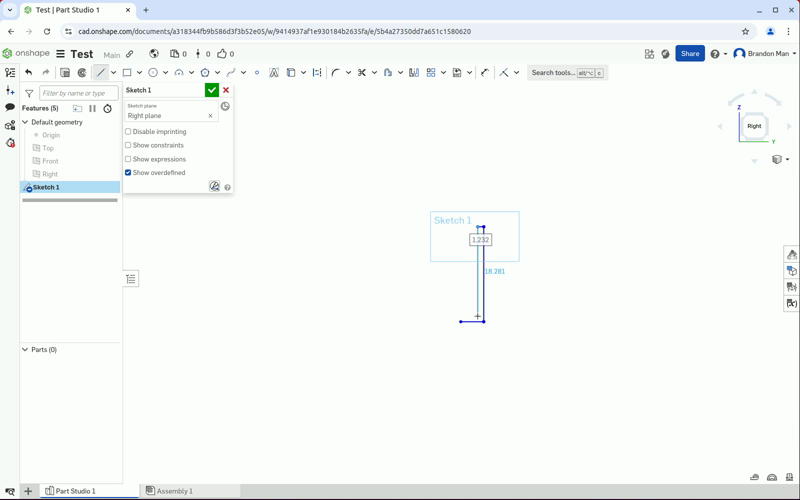
key_down(shift)
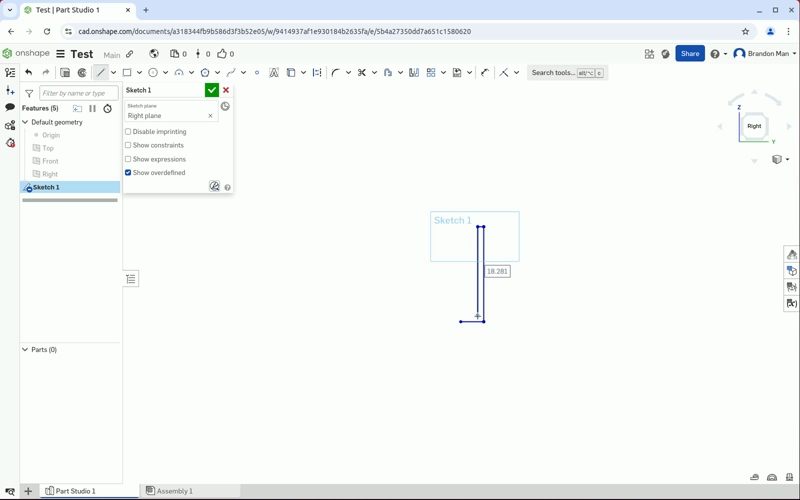
mouse_move(507, 315)
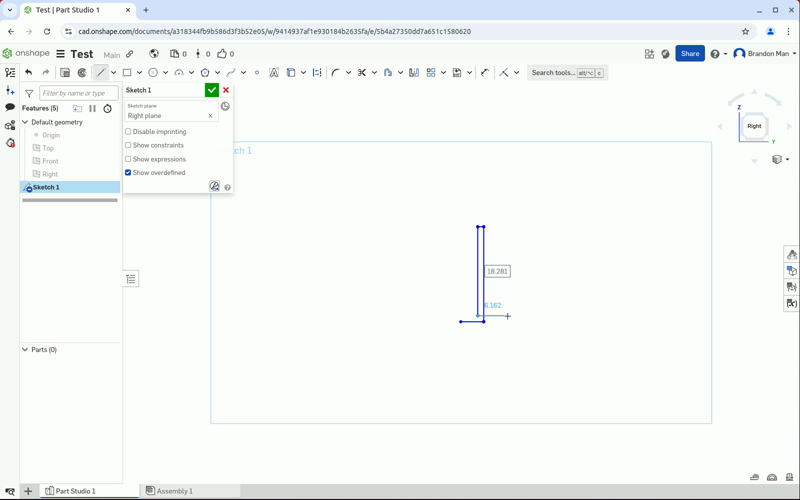
mouse_move(466, 315)
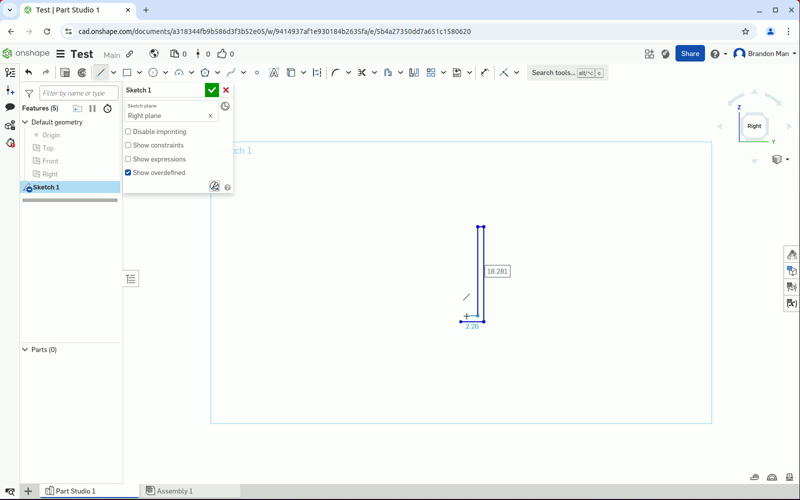
click(466, 315)
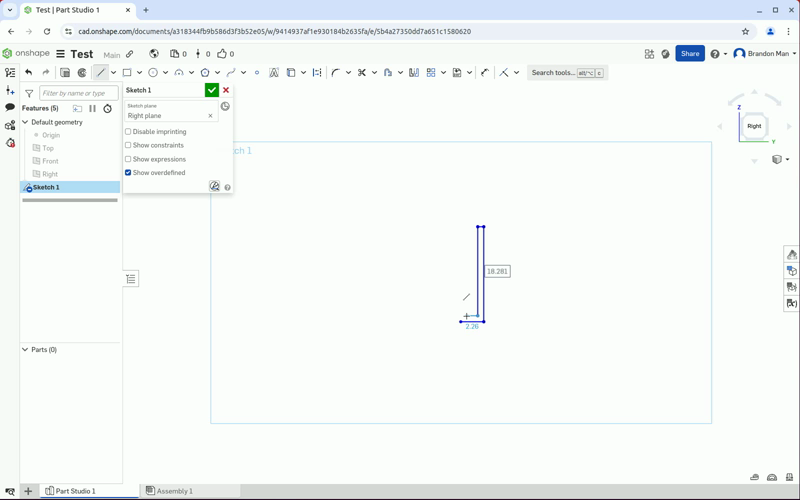
key_up(shift)
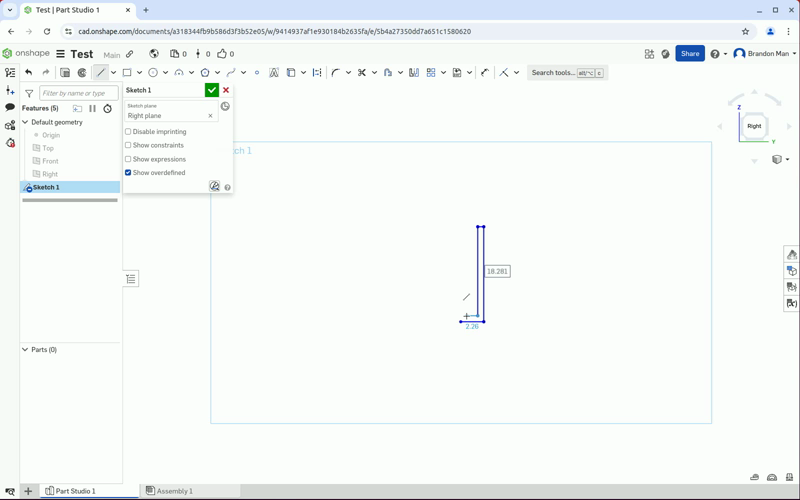
key_down(shift)
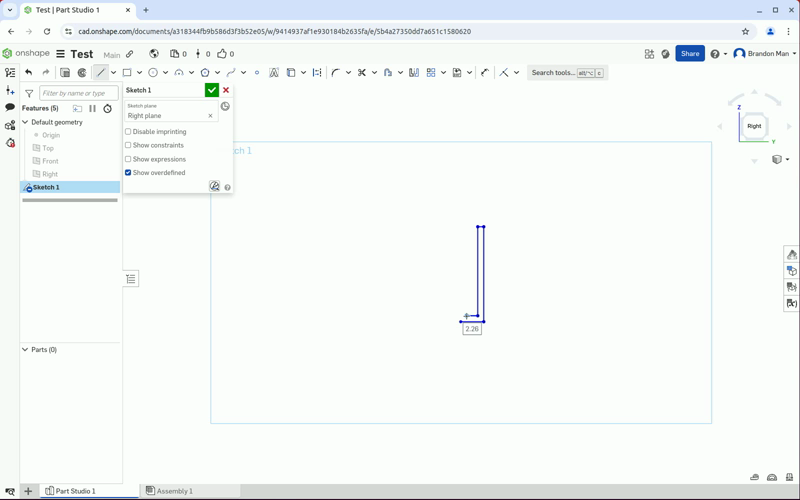
mouse_move(496, 315)
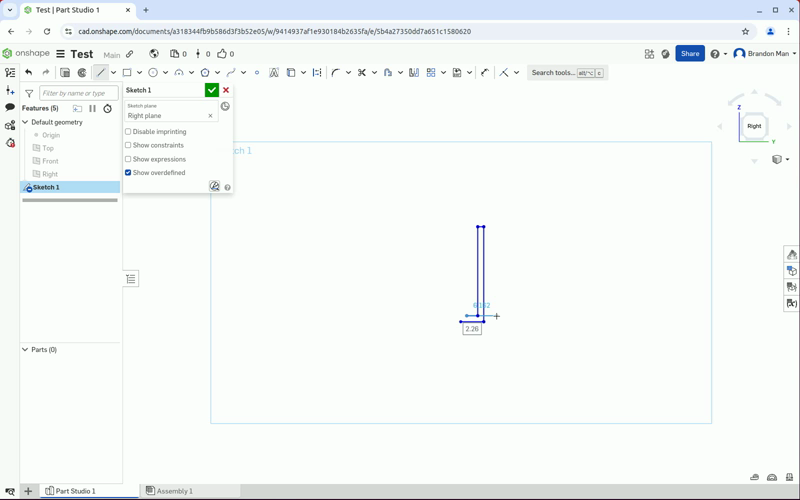
mouse_move(466, 299)
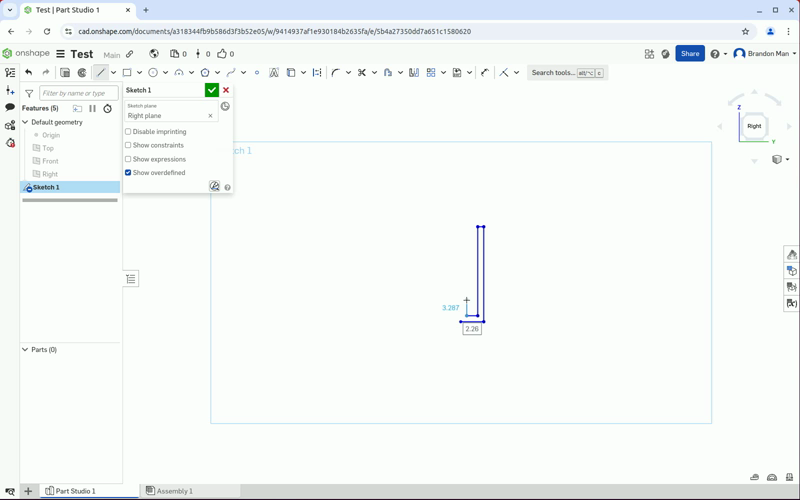
click(466, 299)
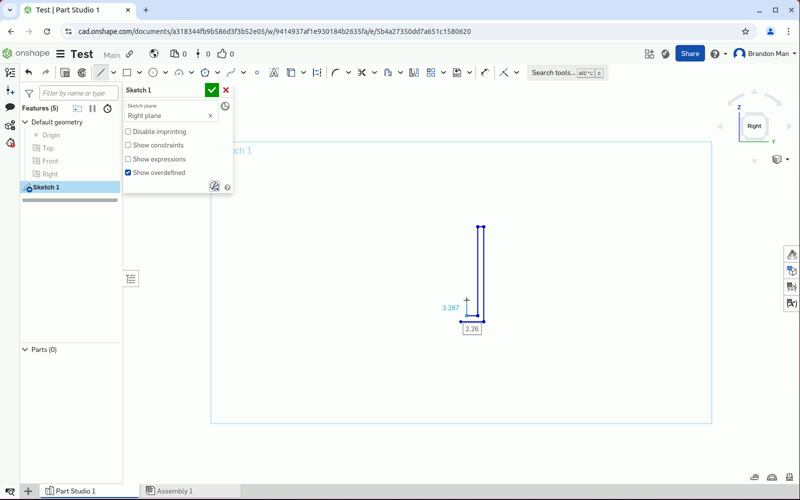
key_up(shift)
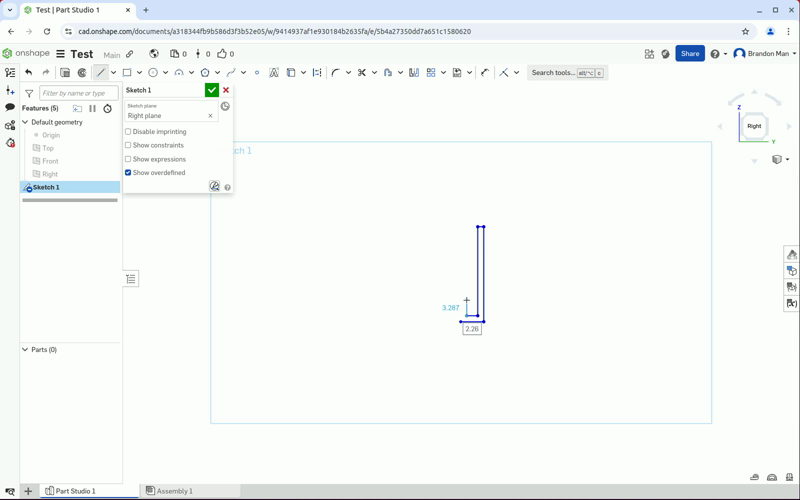
key_down(shift)
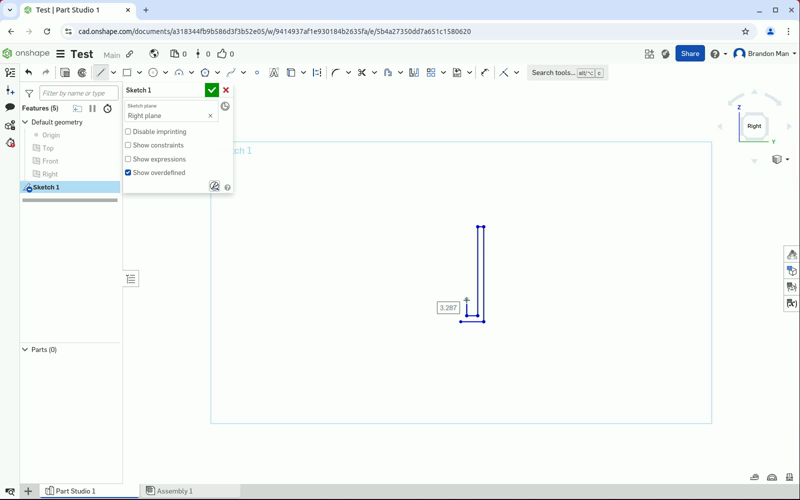
mouse_move(496, 299)
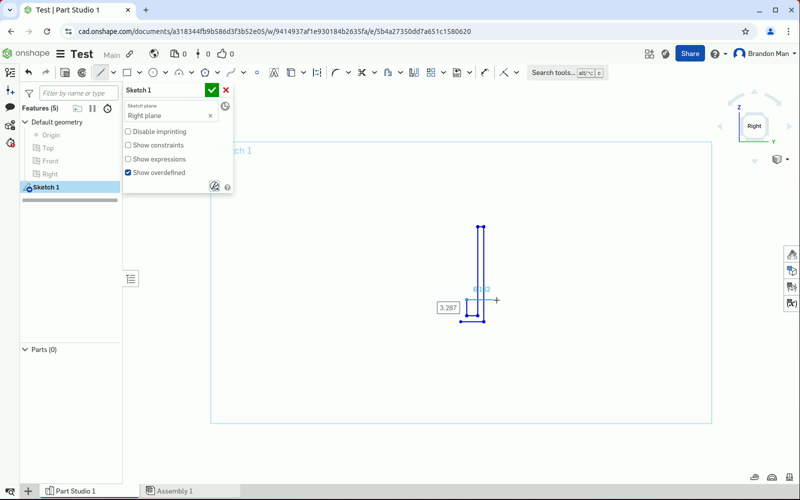
mouse_move(460, 299)
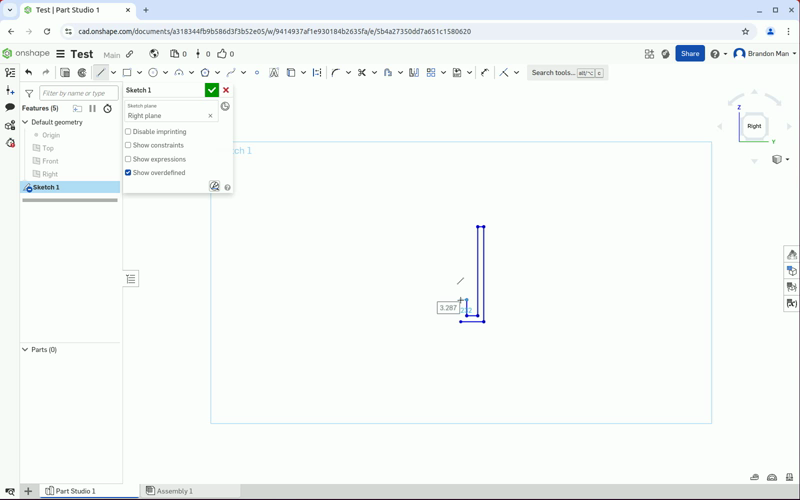
scroll(6)
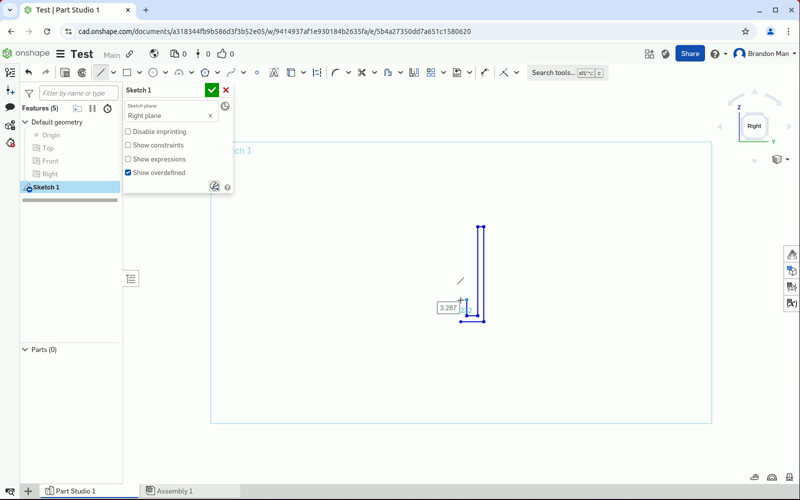
scroll(6)
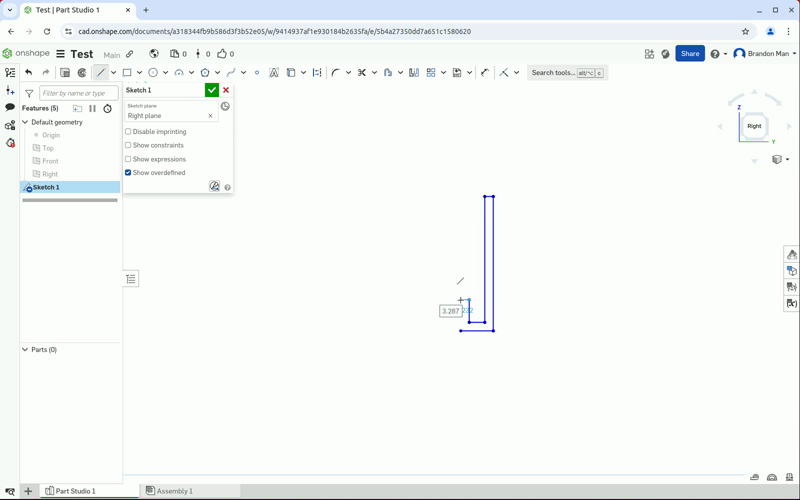
scroll(6)
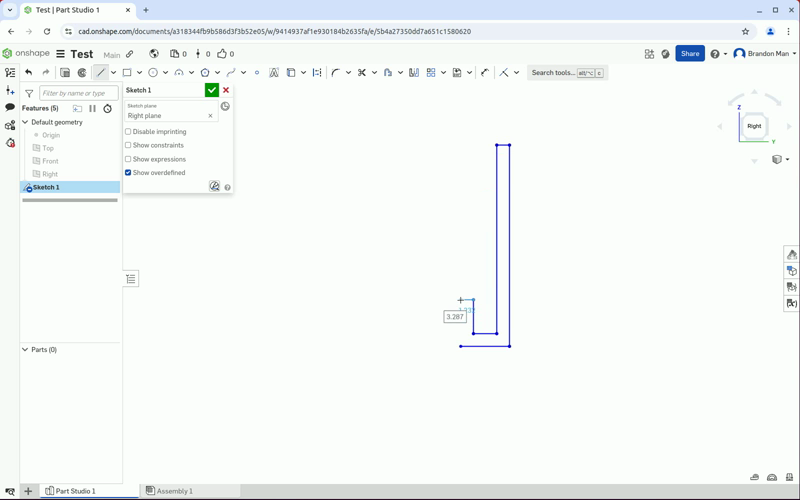
scroll(6)
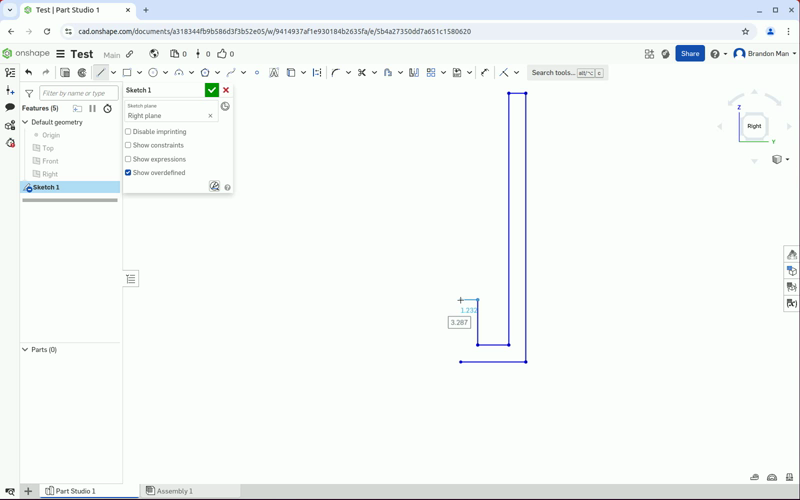
scroll(6)
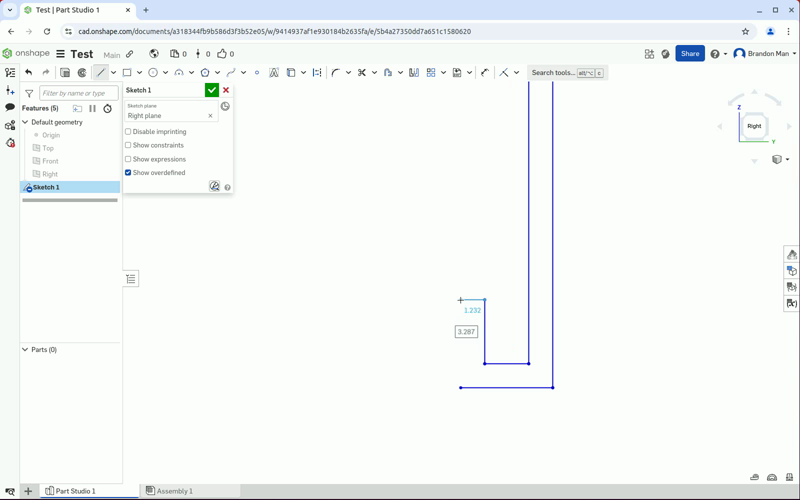
scroll(6)
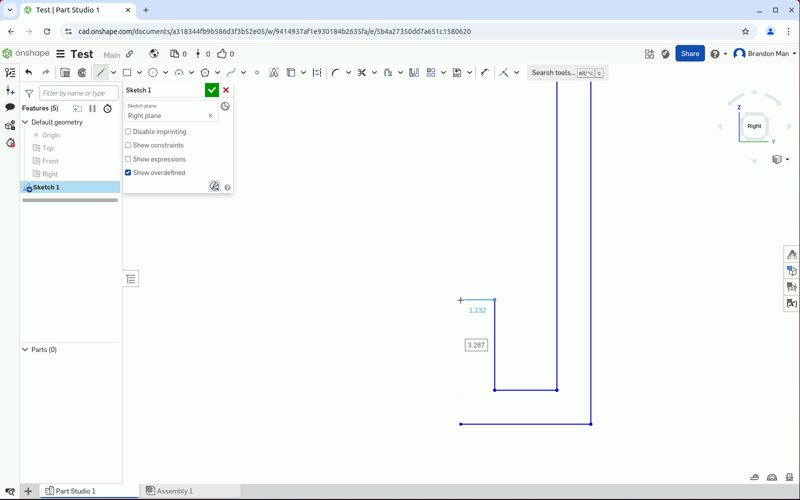
scroll(6)
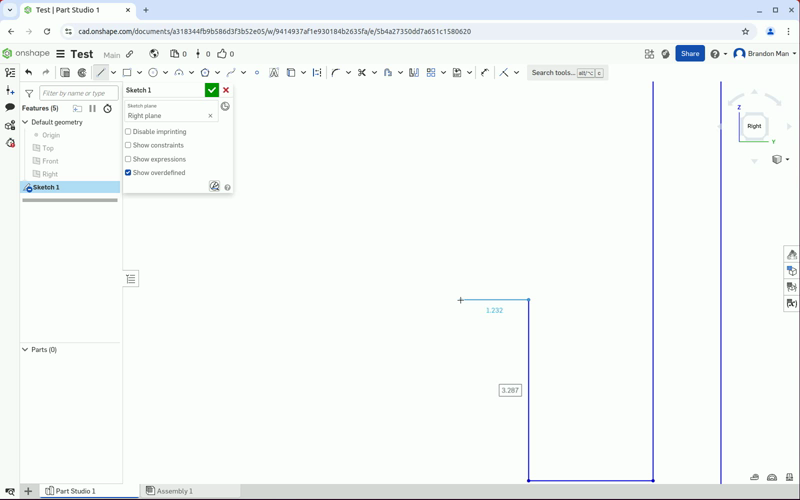
click(460, 299)
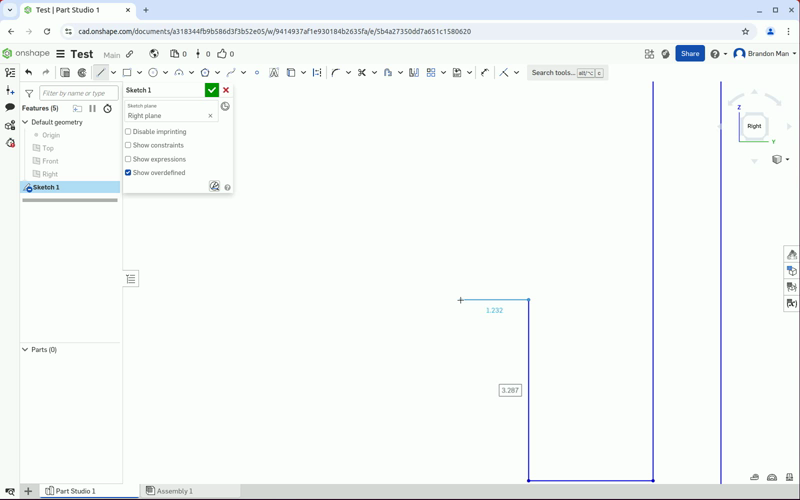
scroll(-6)
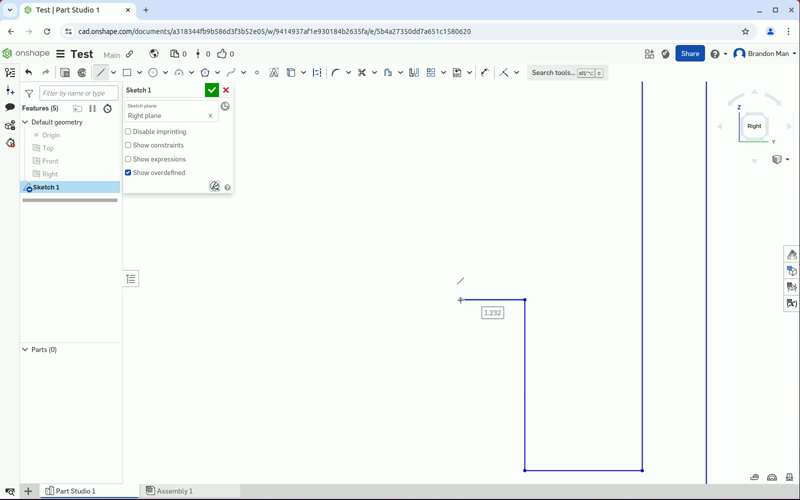
scroll(-6)
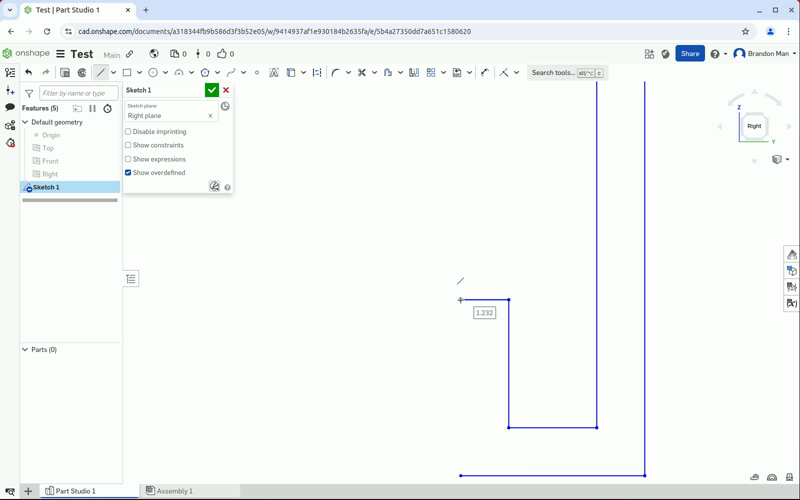
scroll(-6)
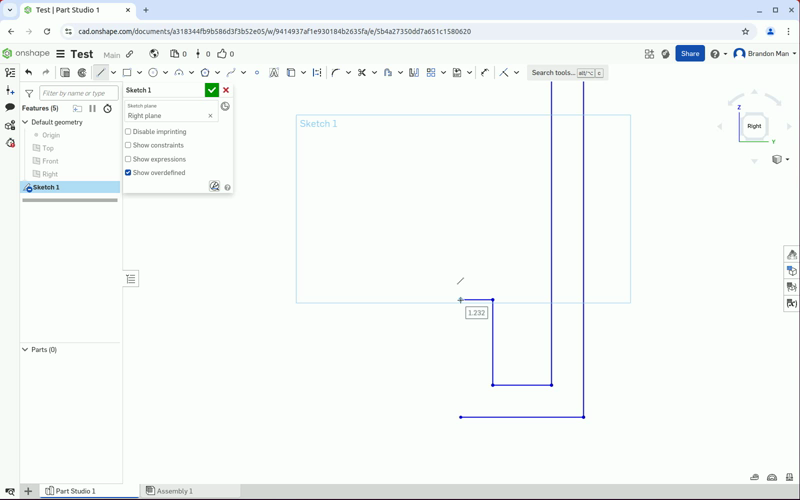
scroll(-6)
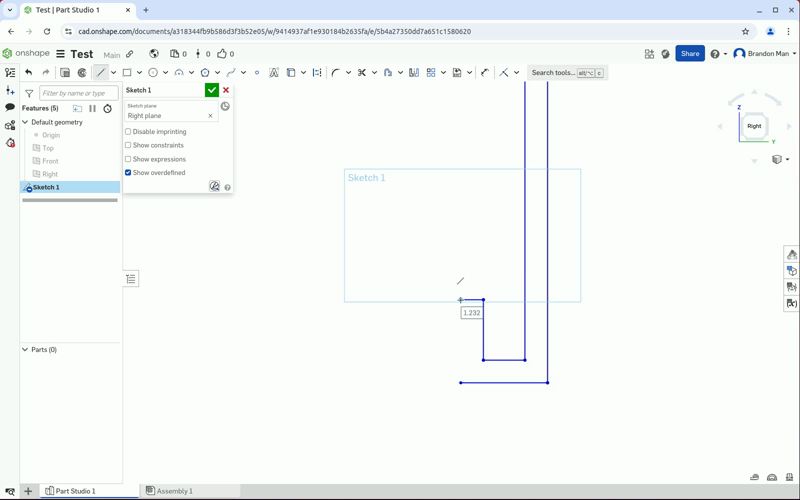
scroll(-6)
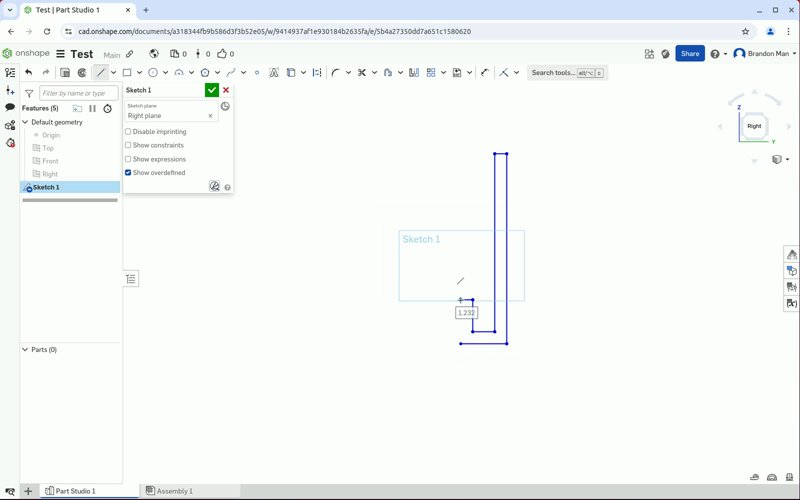
scroll(-6)
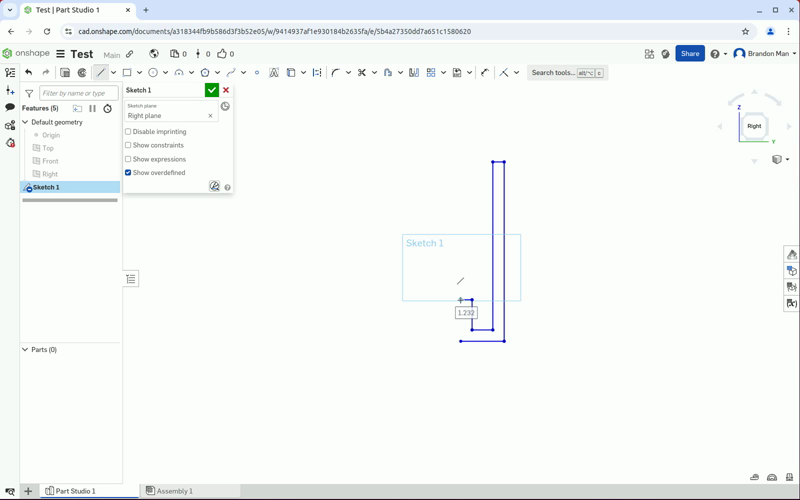
scroll(-6)
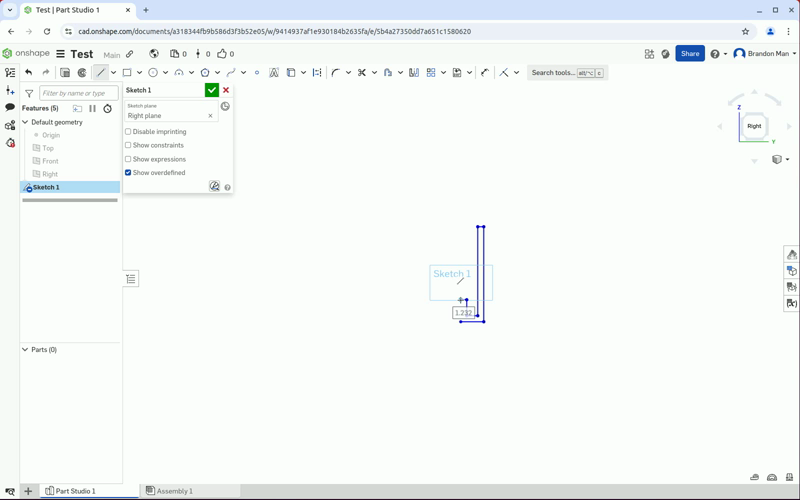
key_up(shift)
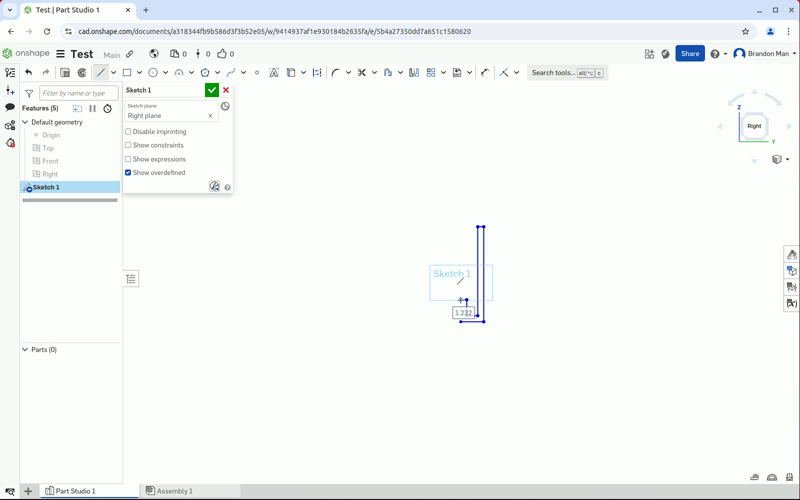
mouse_move(490, 299)
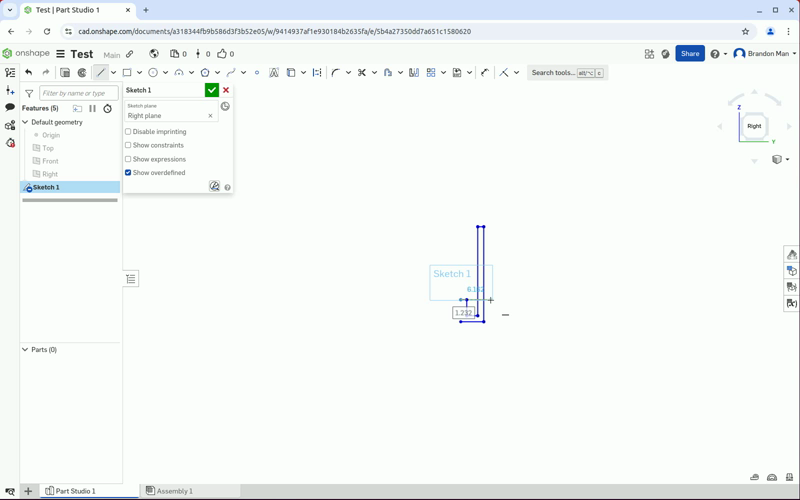
key_down(shift)
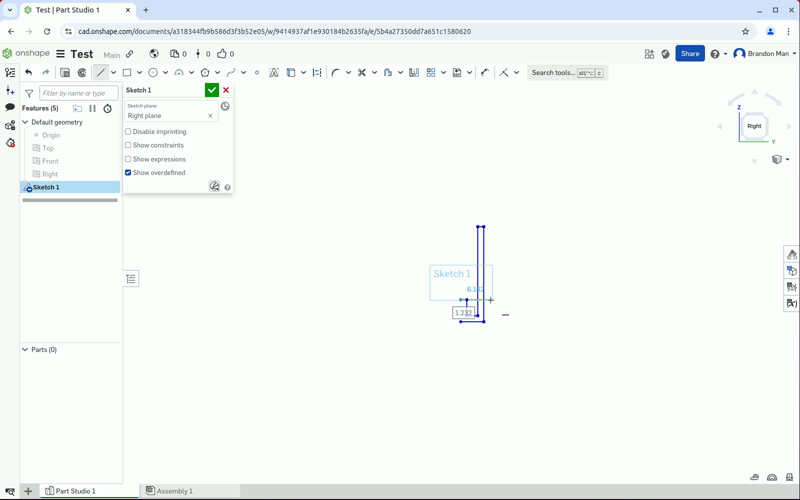
mouse_move(460, 321)
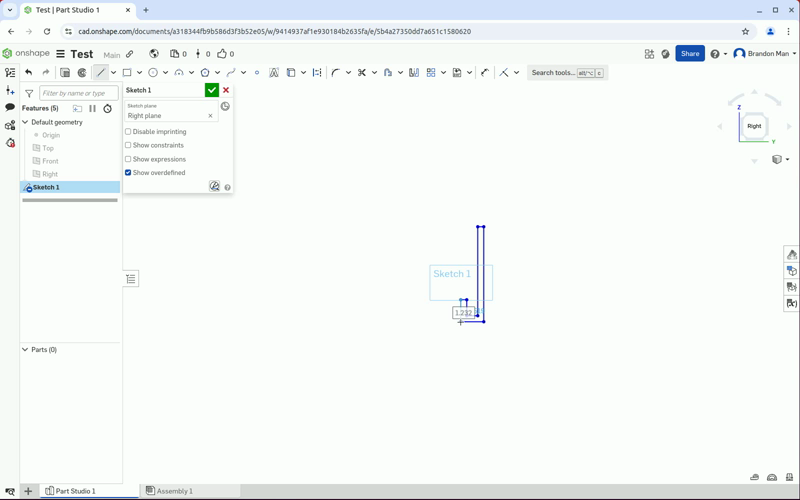
key_up(shift)
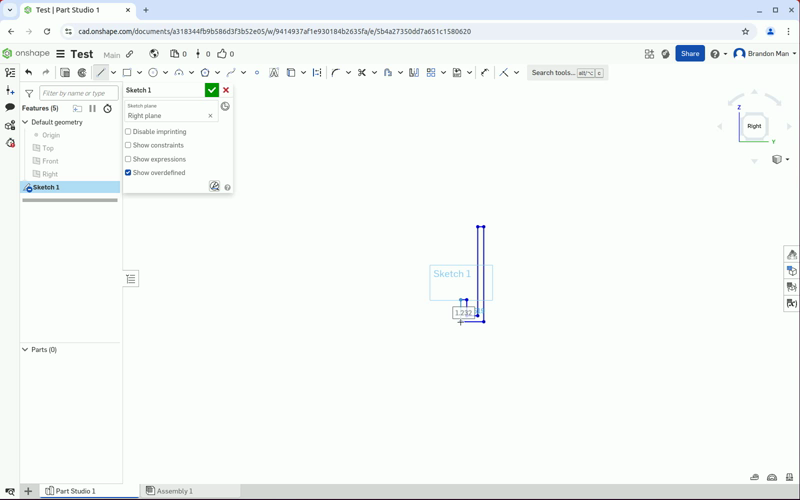
click(460, 321)
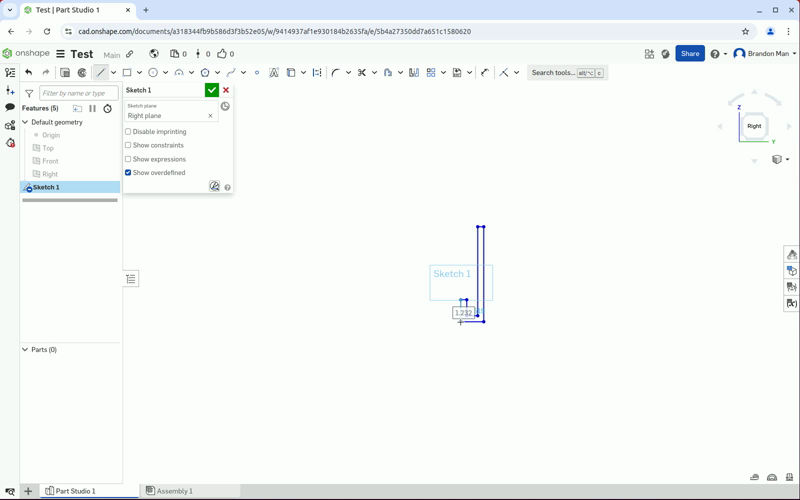
key(esc)
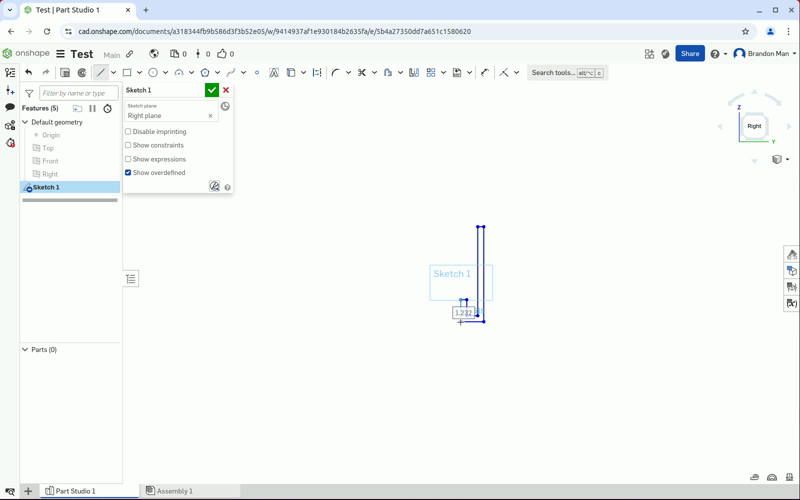
mouse_move(478, 242)
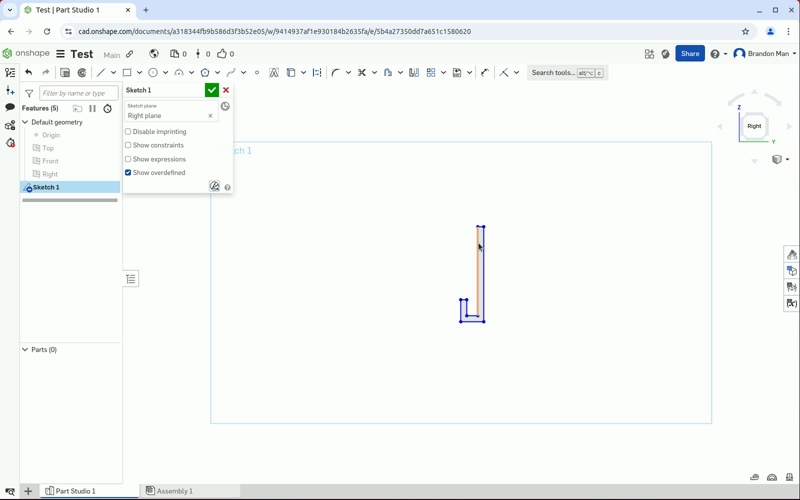
scroll(6)
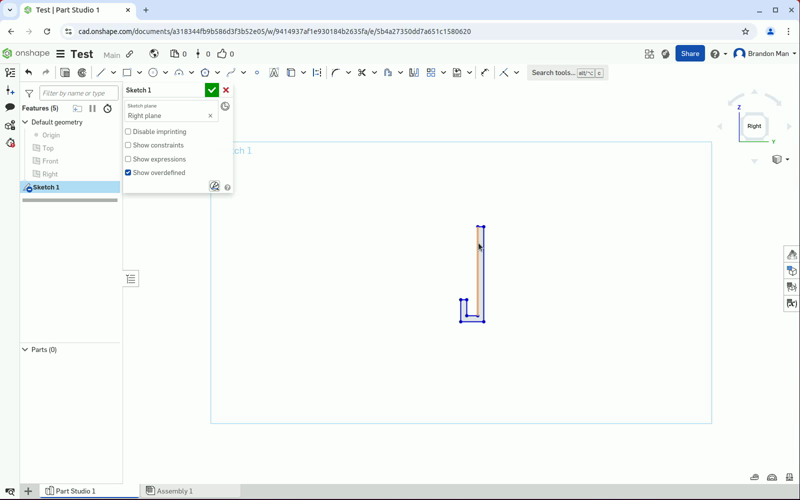
scroll(6)
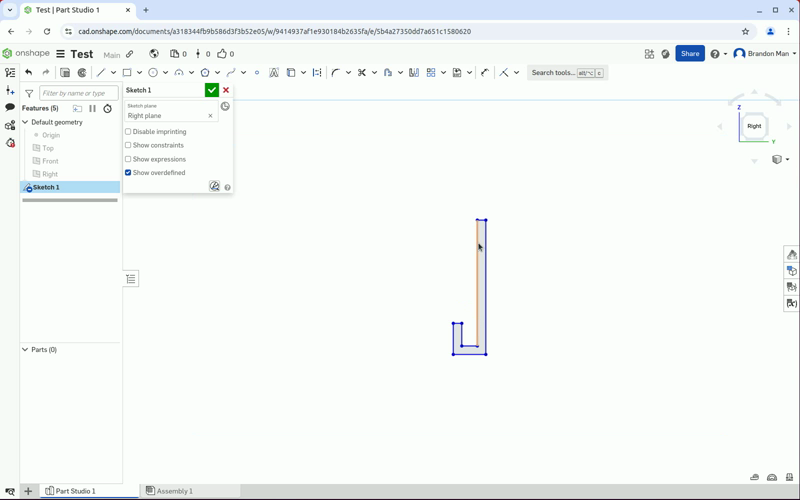
scroll(6)
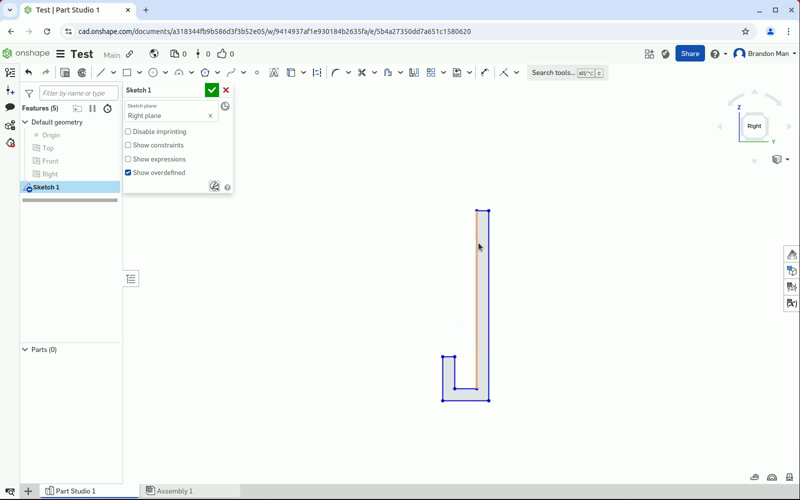
scroll(6)
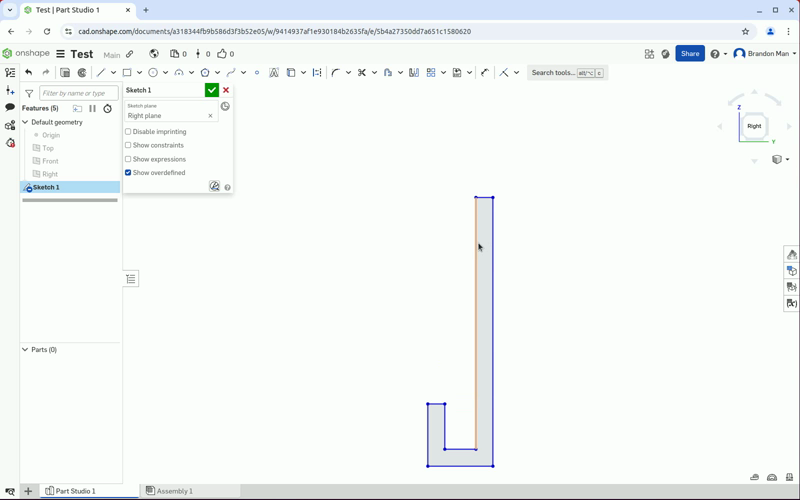
scroll(6)
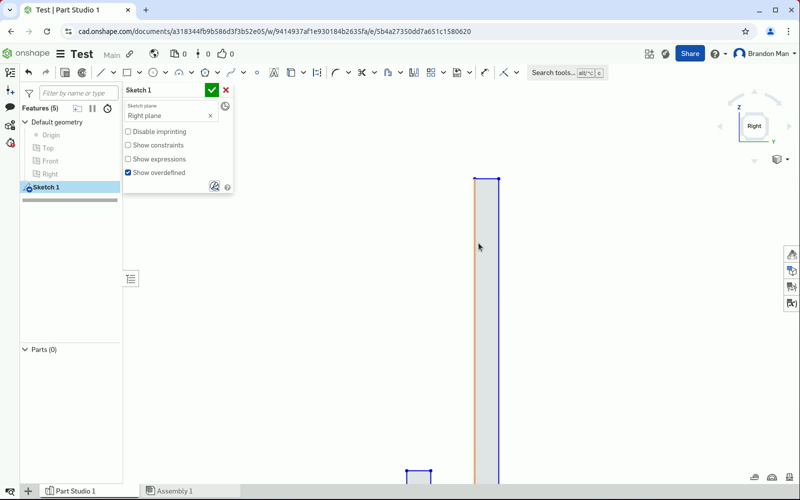
scroll(6)
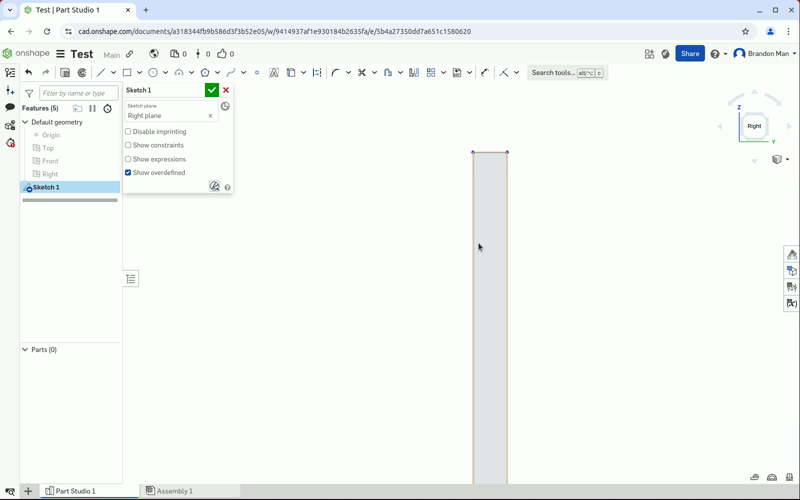
scroll(6)
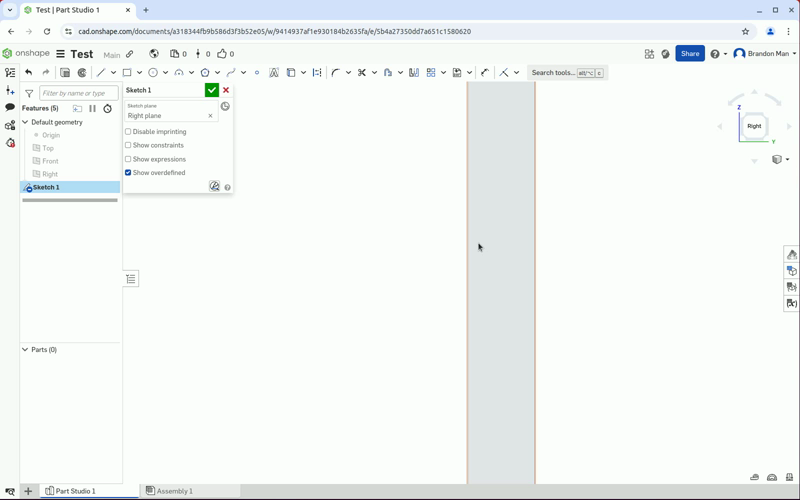
click(478, 242)
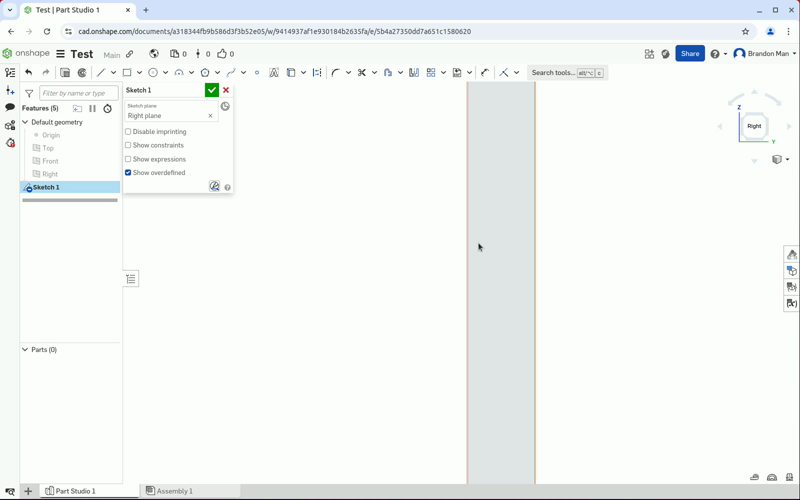
scroll(-6)
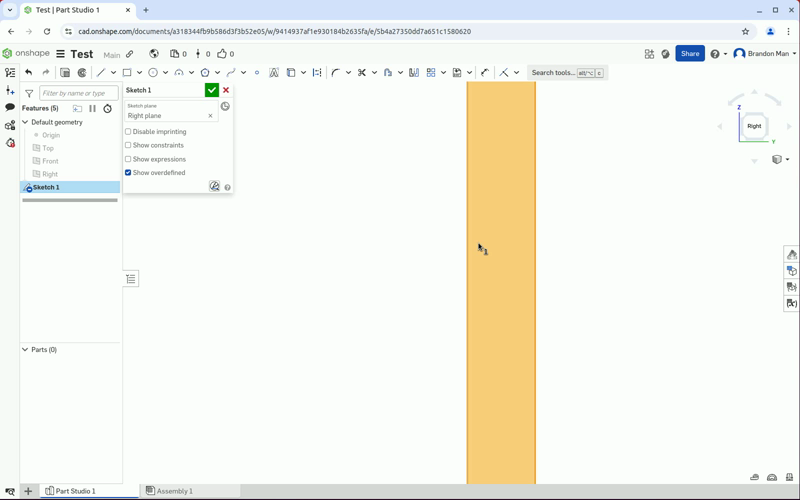
scroll(-6)
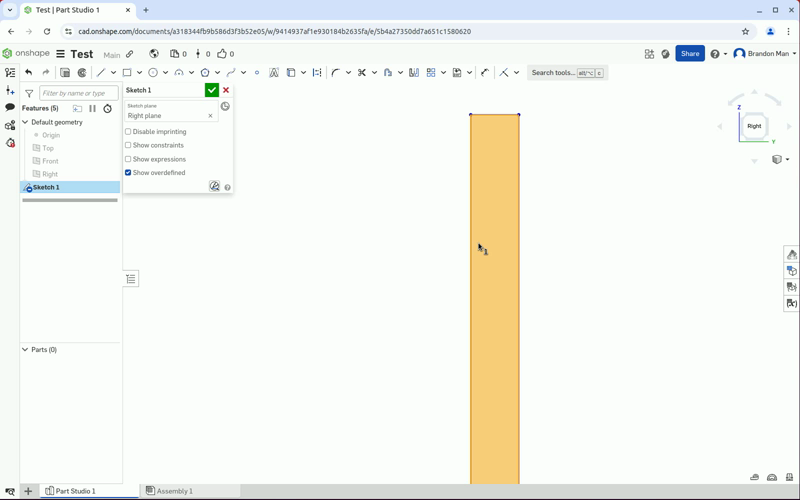
scroll(-6)
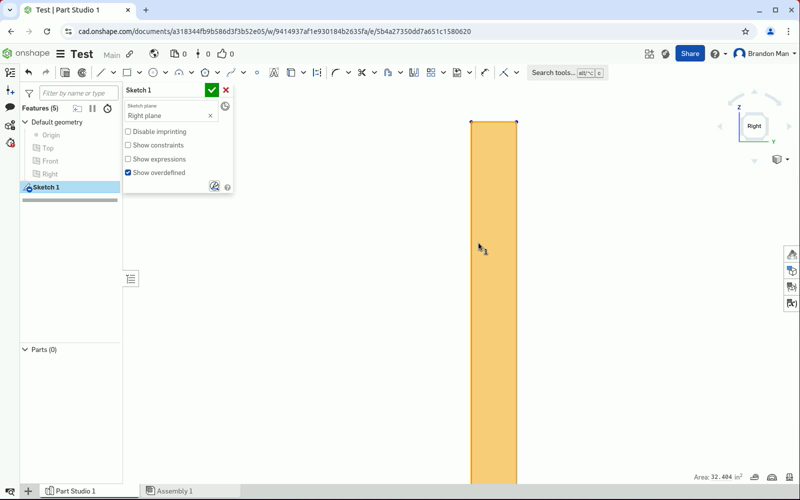
scroll(-6)
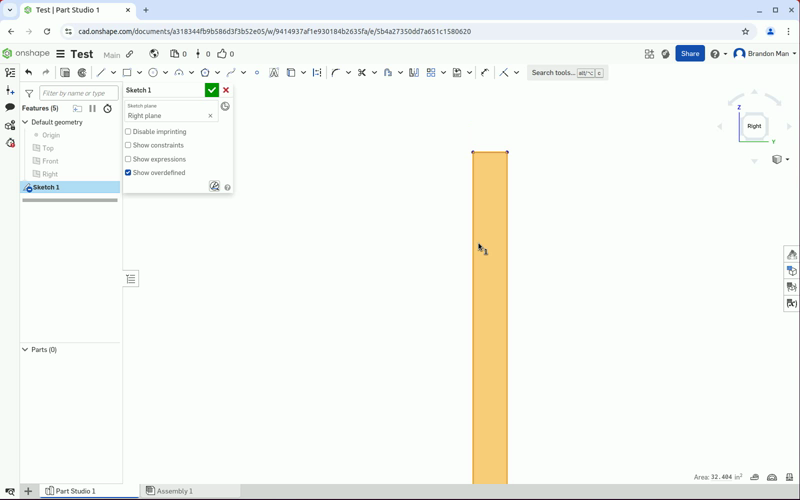
scroll(-6)
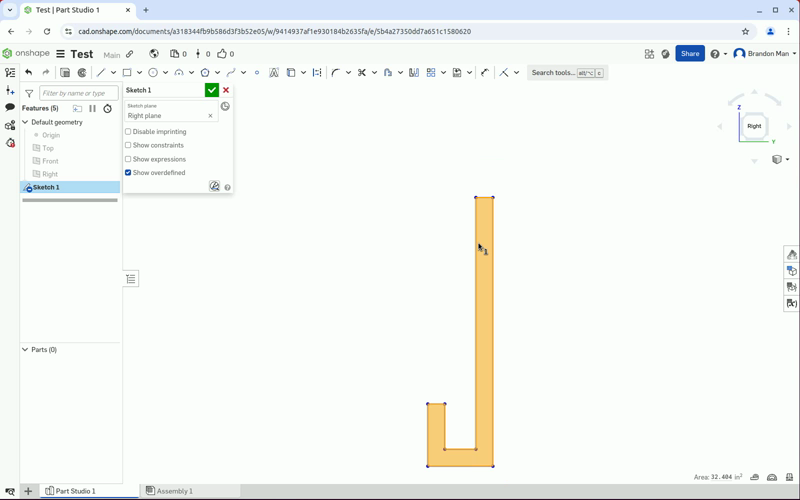
scroll(-6)
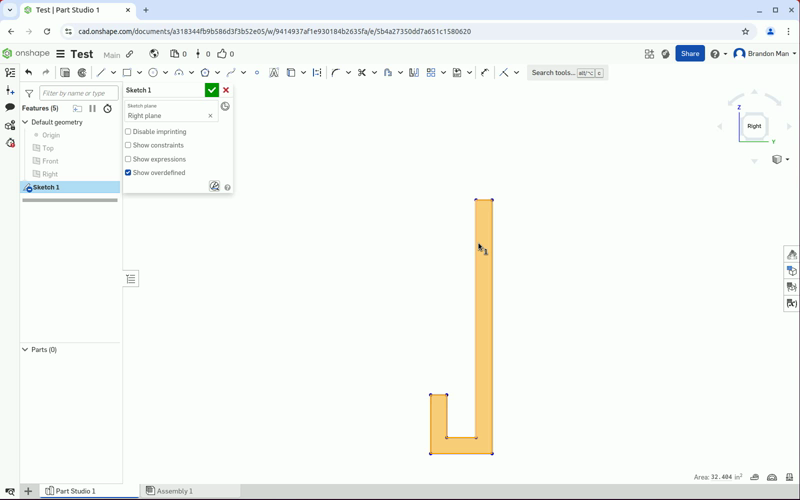
scroll(-6)
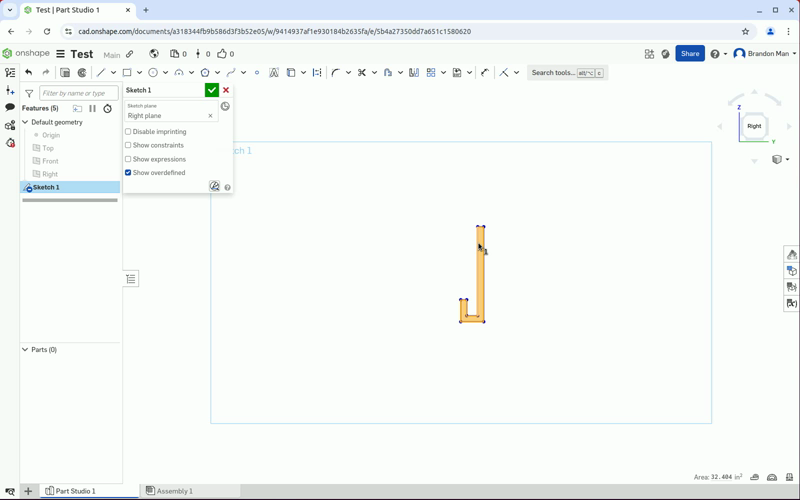
mouse_move(73, 352)
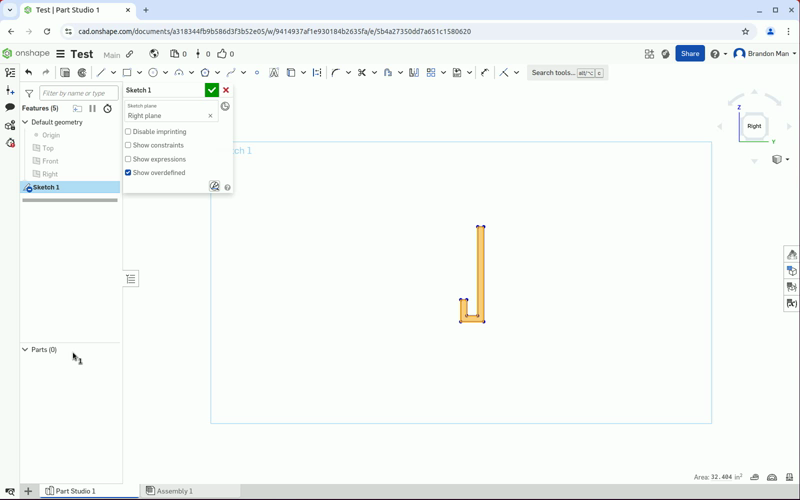
key(shift+y)
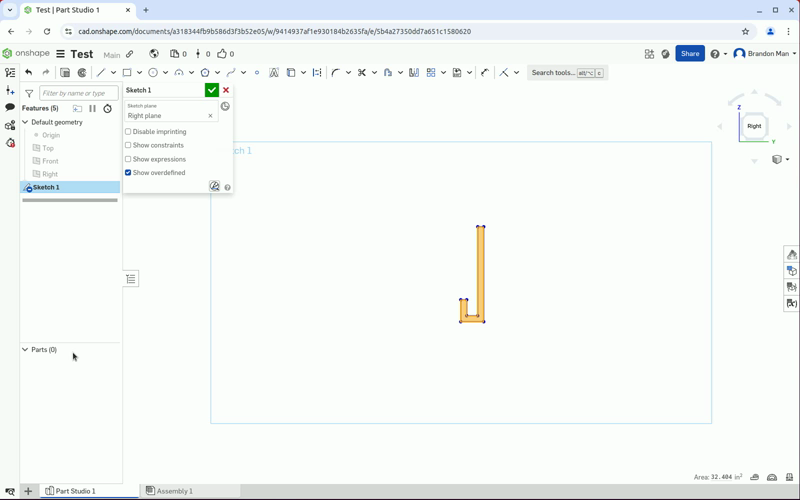
key(shift+e)
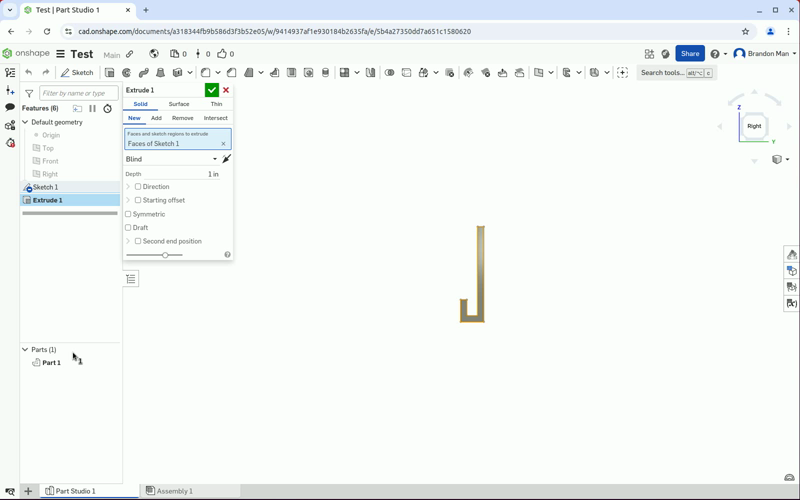
mouse_move(143, 106)
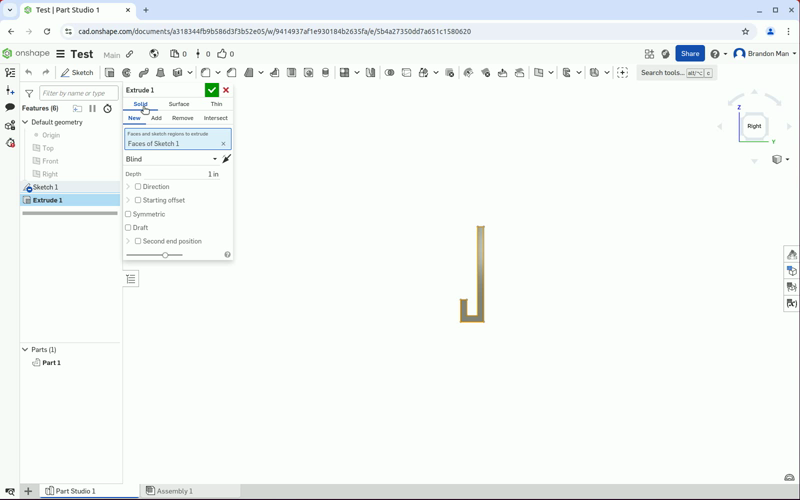
click(143, 106)
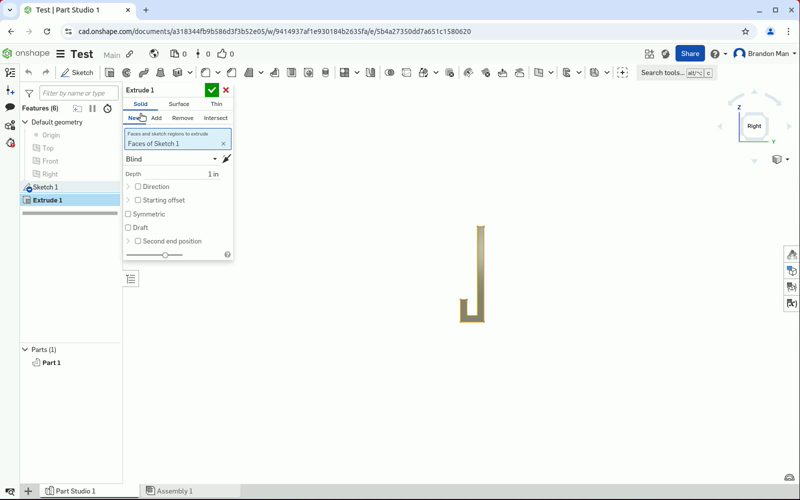
mouse_move(137, 120)
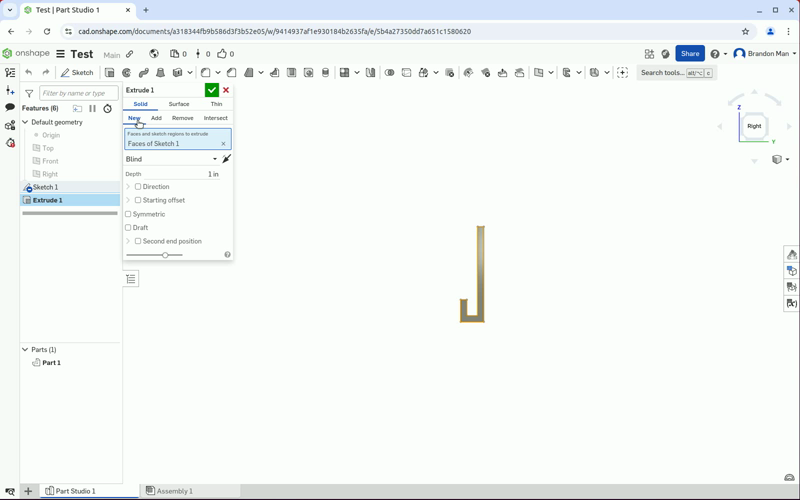
click(137, 120)
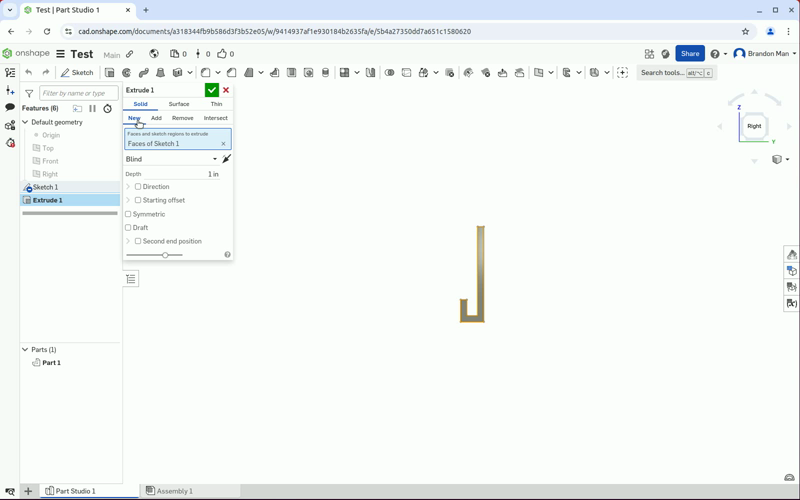
key(tab, 4)
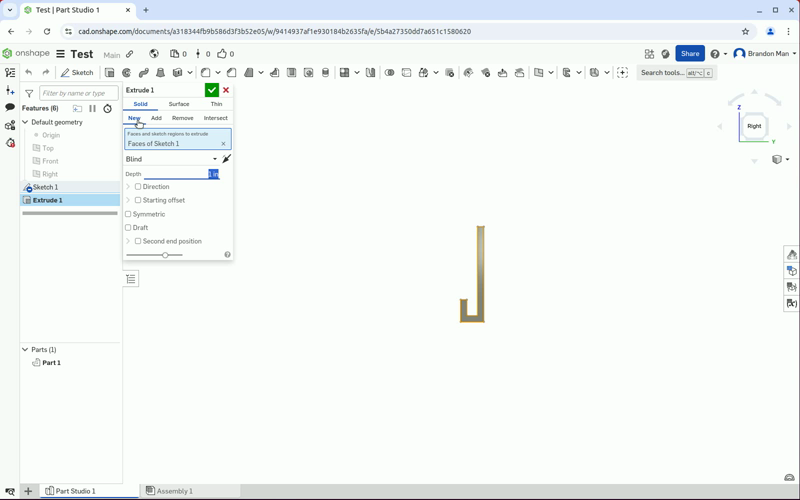
text(21.423)
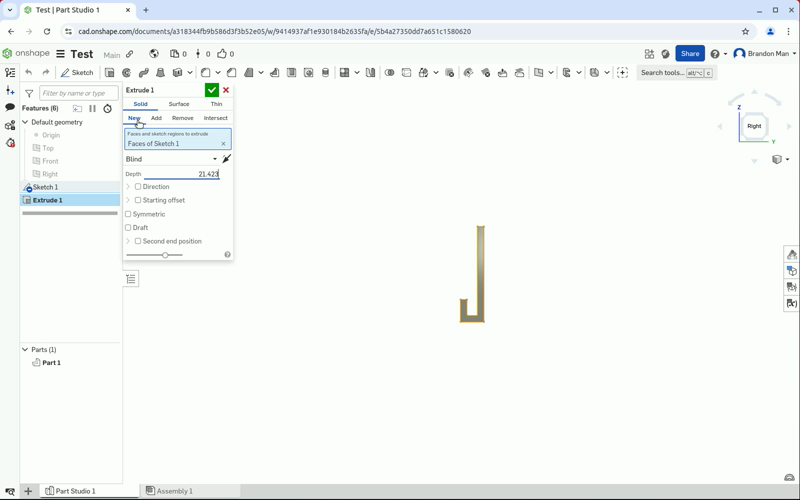
key(enter)
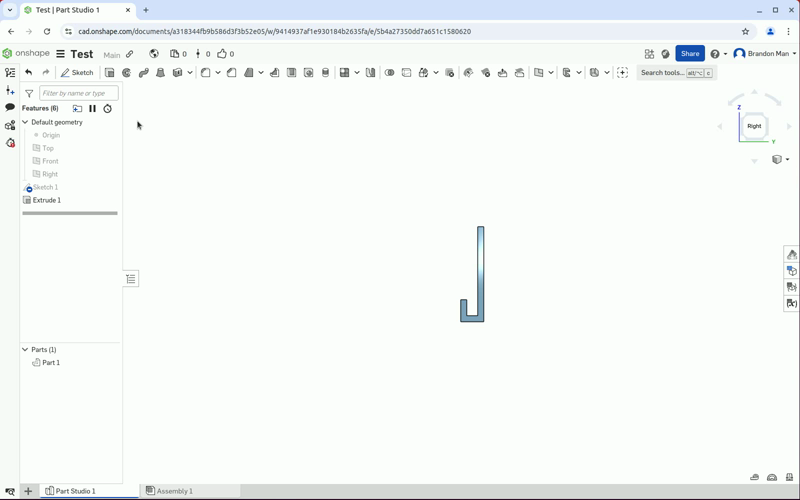
key(shift+h)
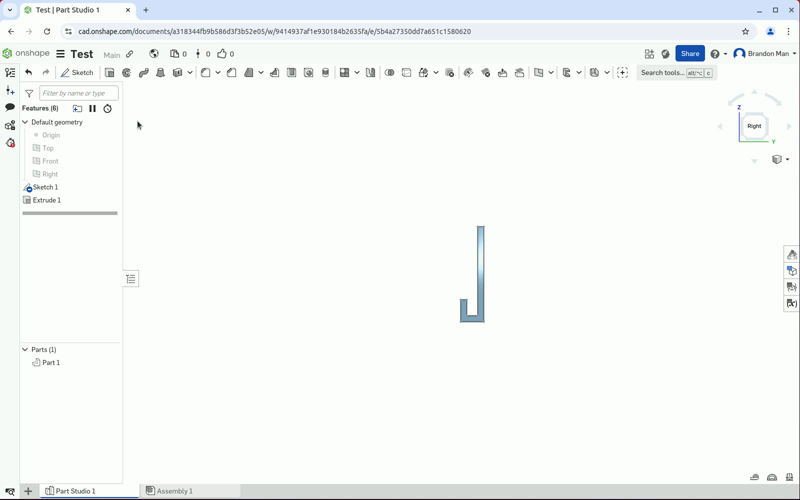
key(shift+h)
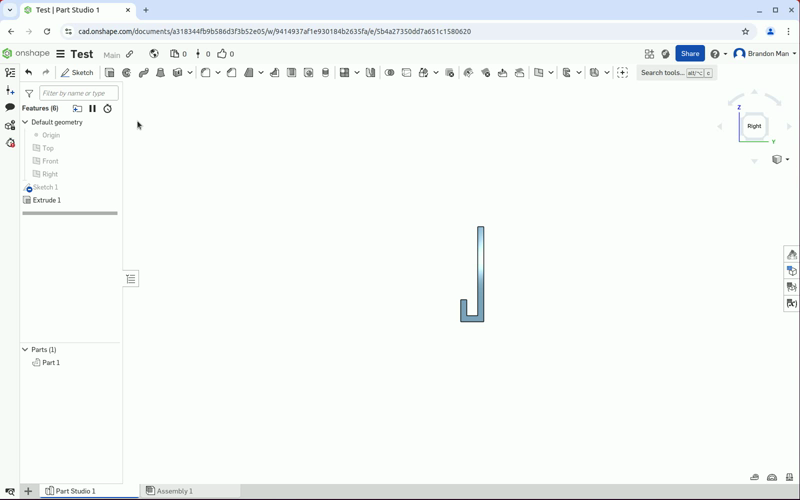
mouse_move(73, 189)
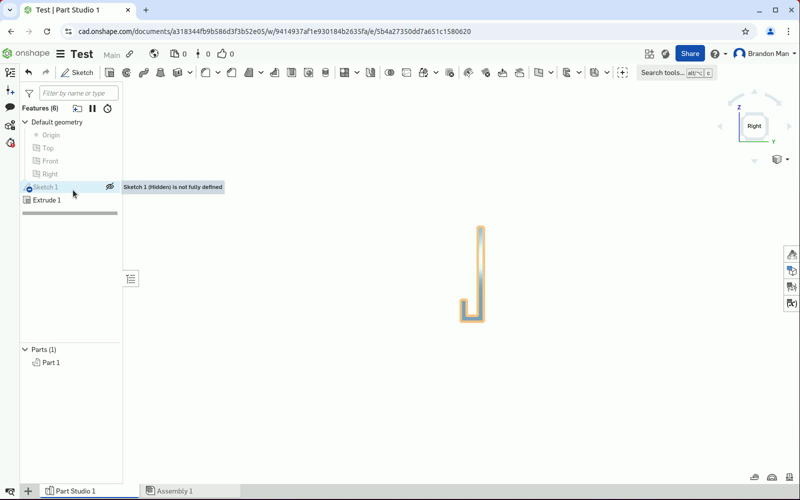
click(73, 189)
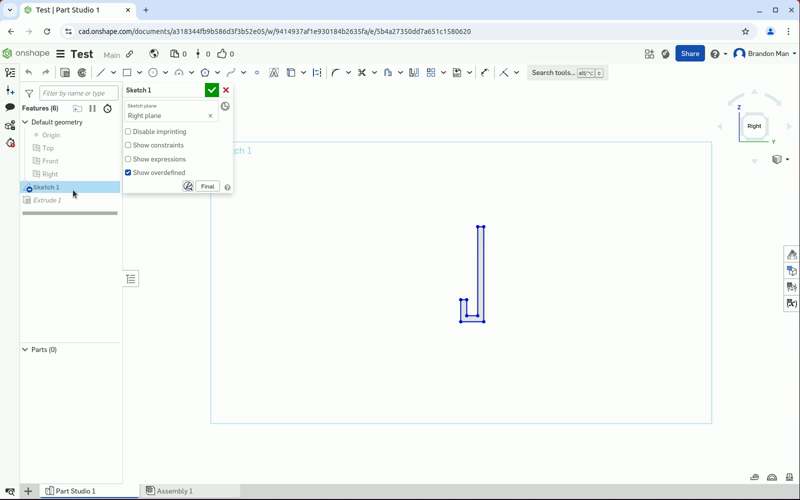
mouse_move(229, 92)
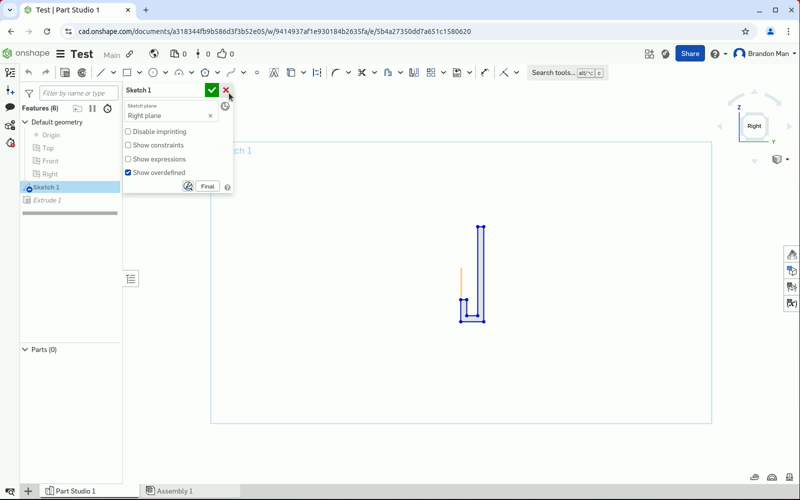
click(229, 92)
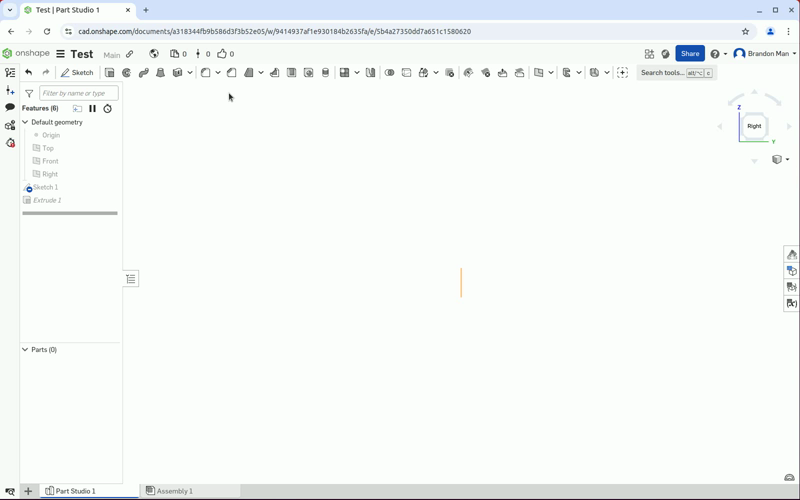
mouse_move(73, 352)
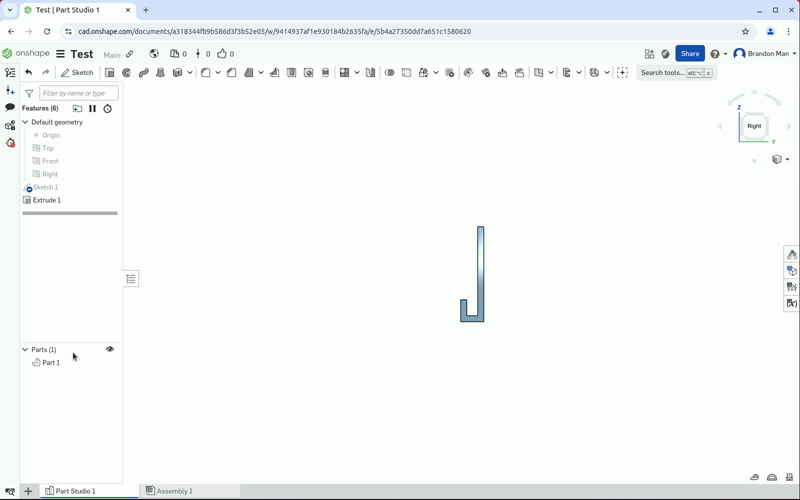
key(y)
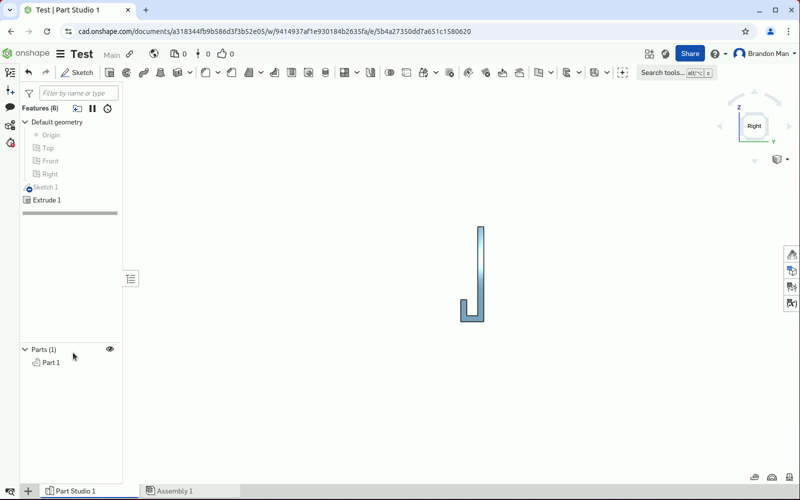
key(shift+p)
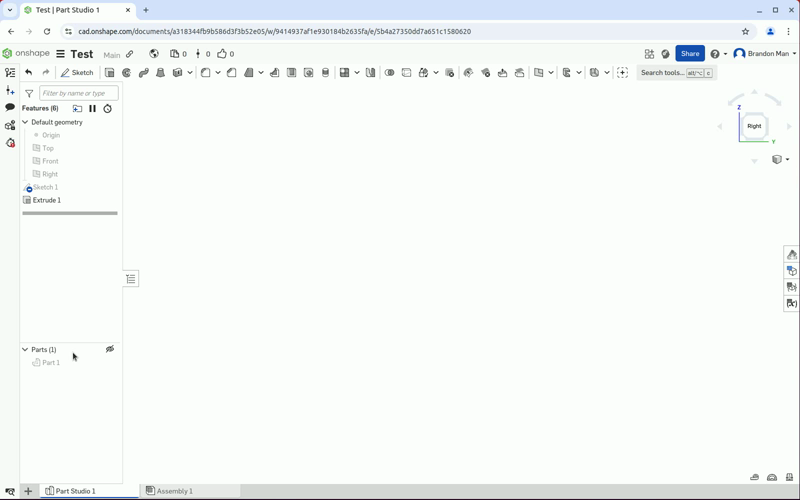
key(space)
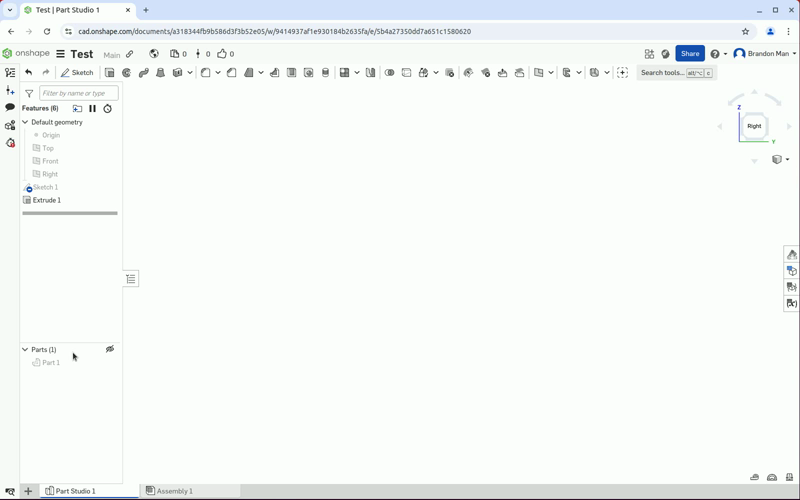
key_down(shift)
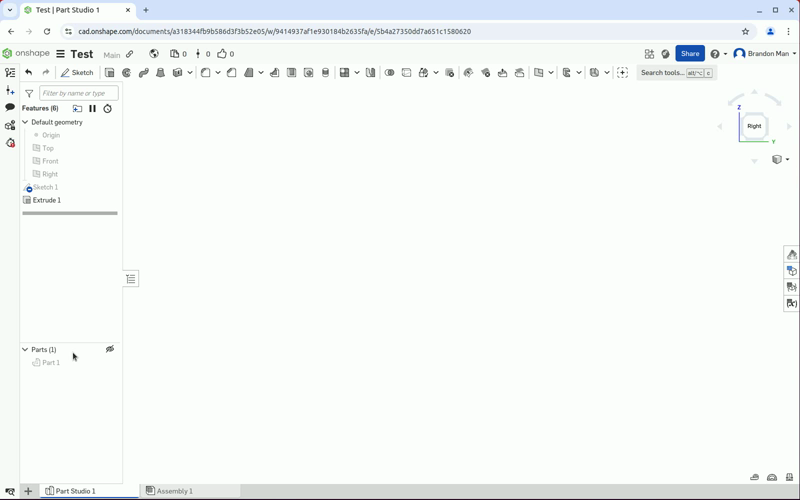
key(right)
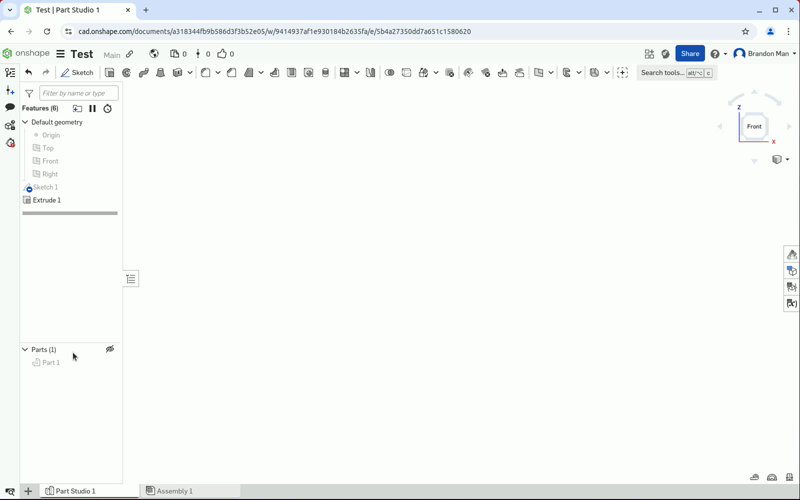
key_up(shift)
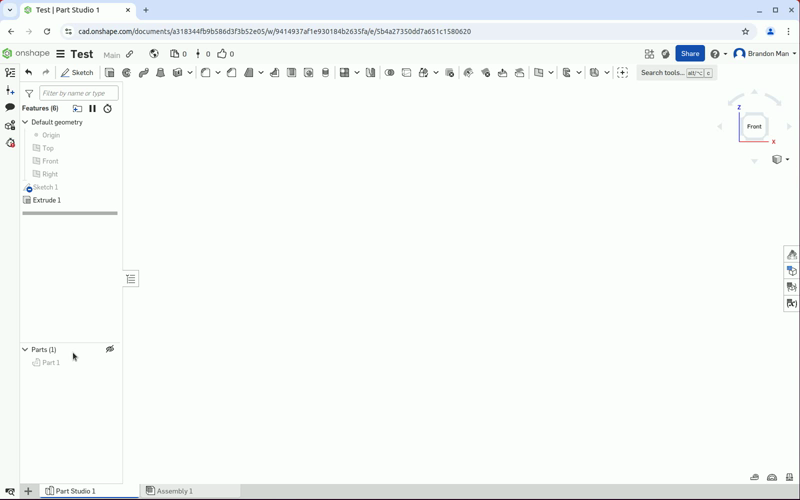
mouse_move(73, 352)
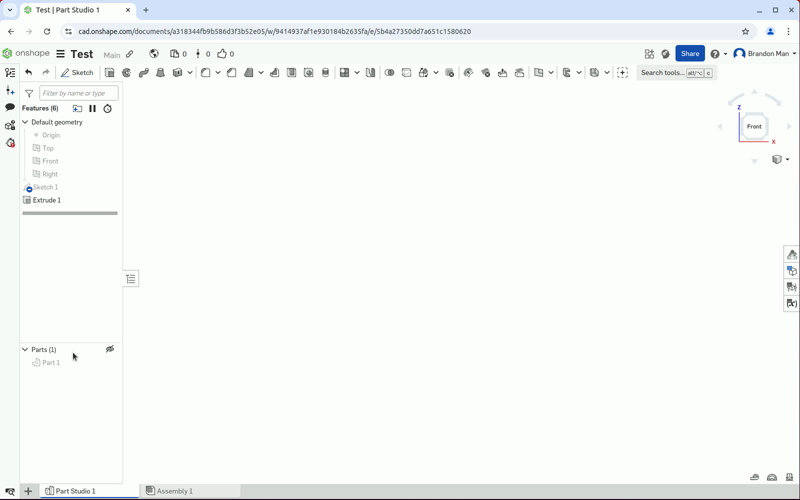
key(shift+y)
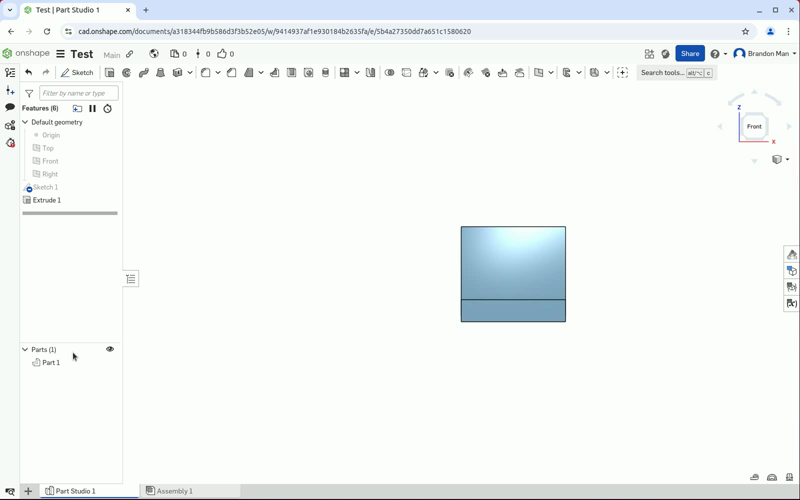
mouse_move(541, 75)
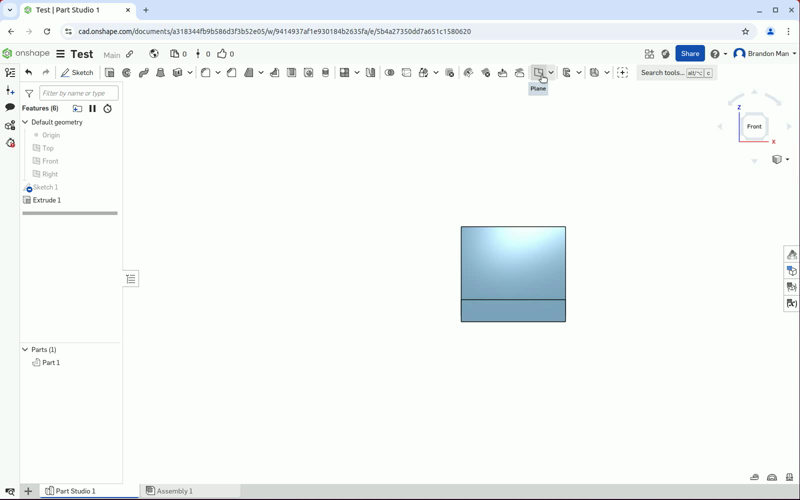
click(541, 75)
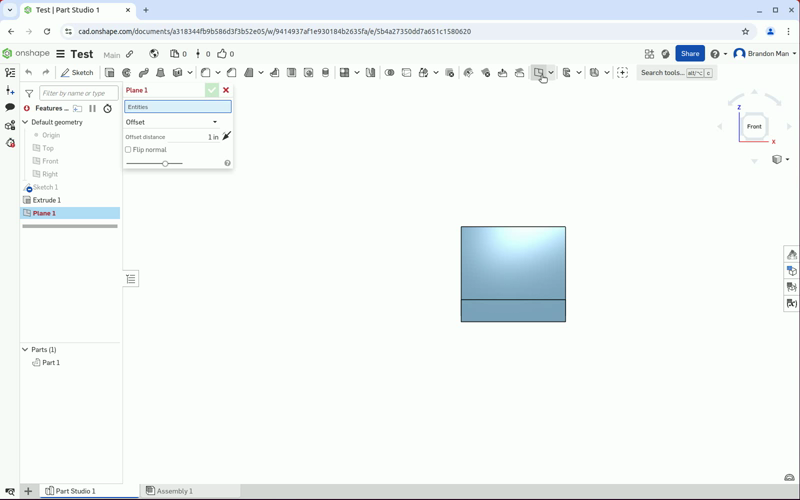
mouse_move(73, 163)
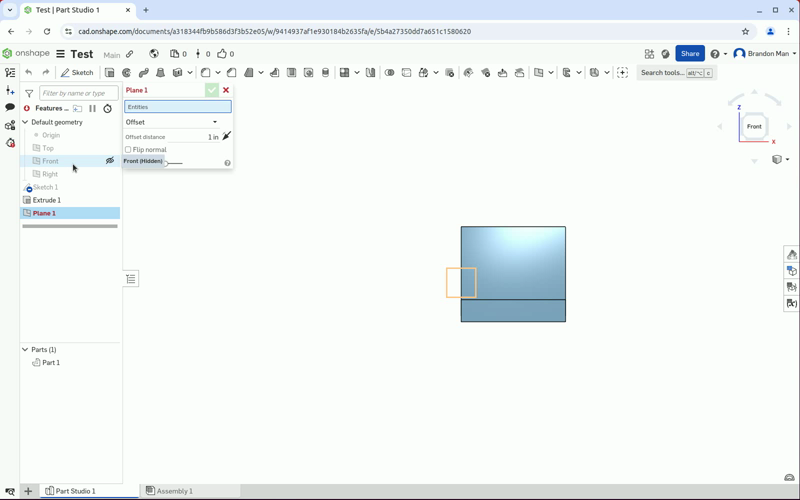
click(73, 163)
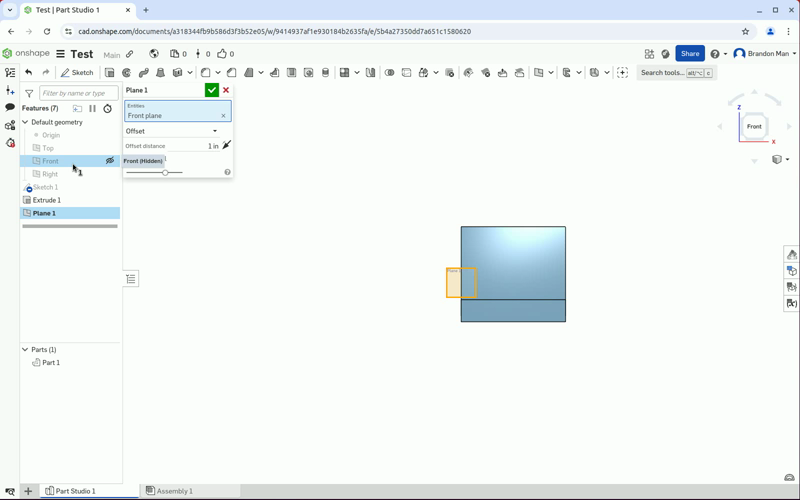
key(tab, 2)
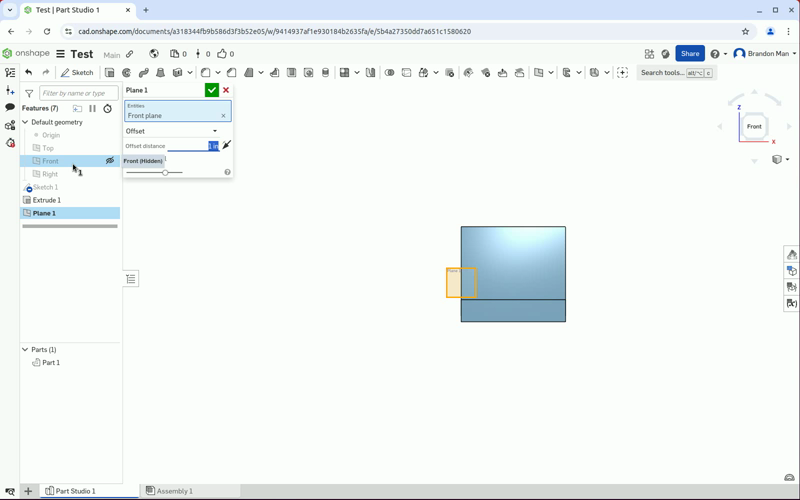
text(3.358)
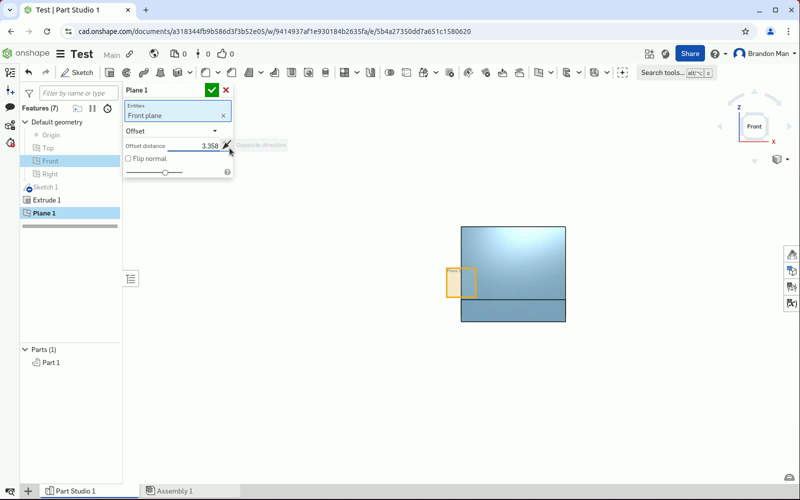
mouse_move(229, 147)
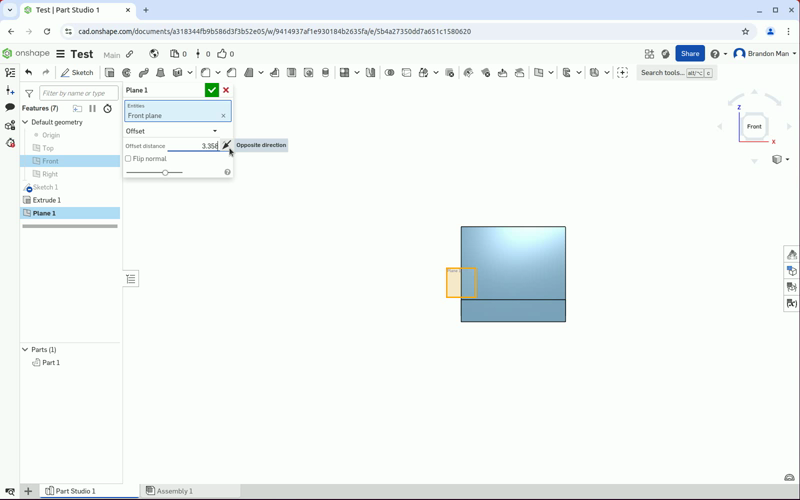
click(229, 147)
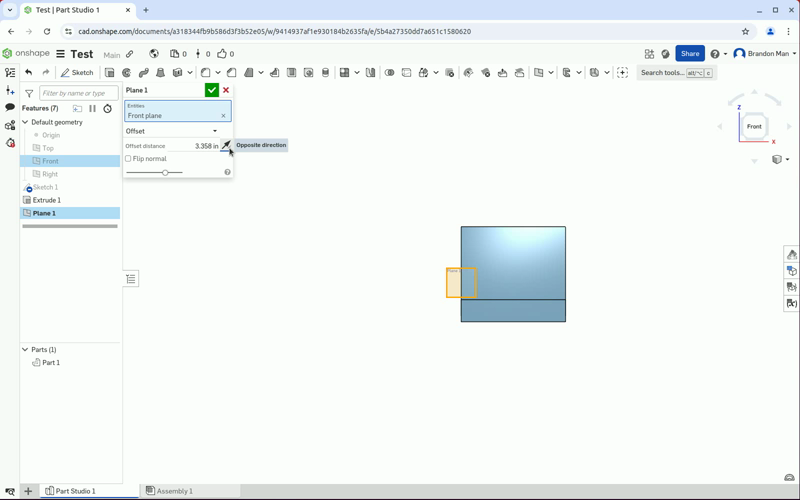
key(enter, 2)
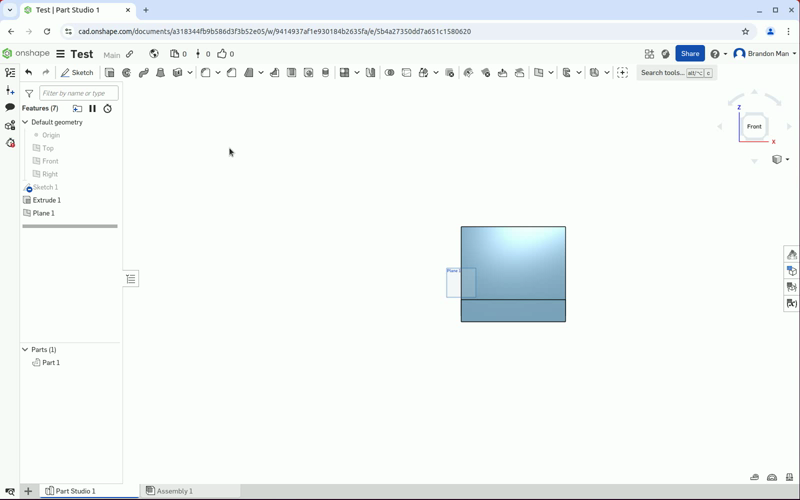
key(shift+s)
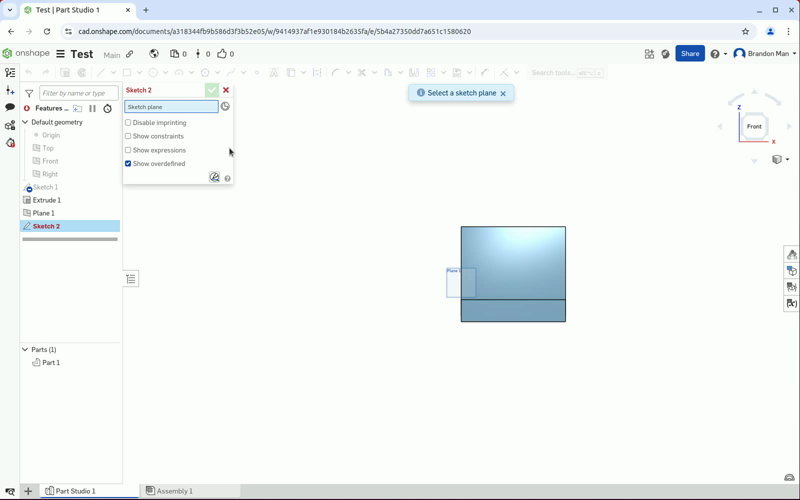
mouse_move(73, 215)
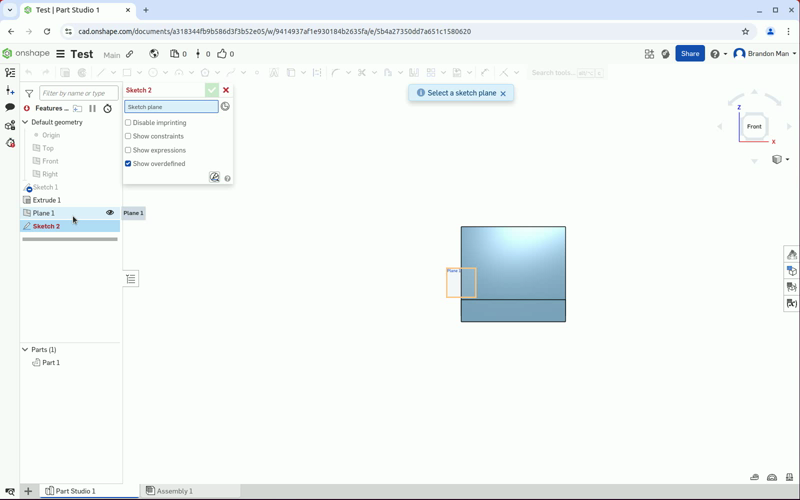
click(73, 215)
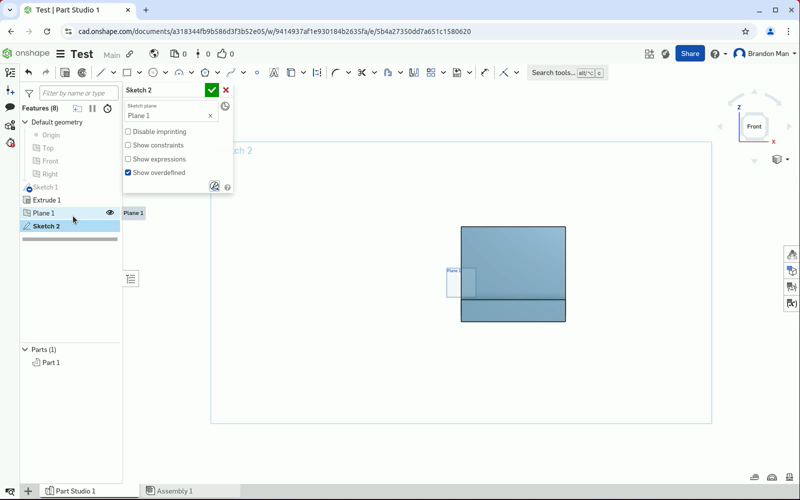
mouse_move(73, 352)
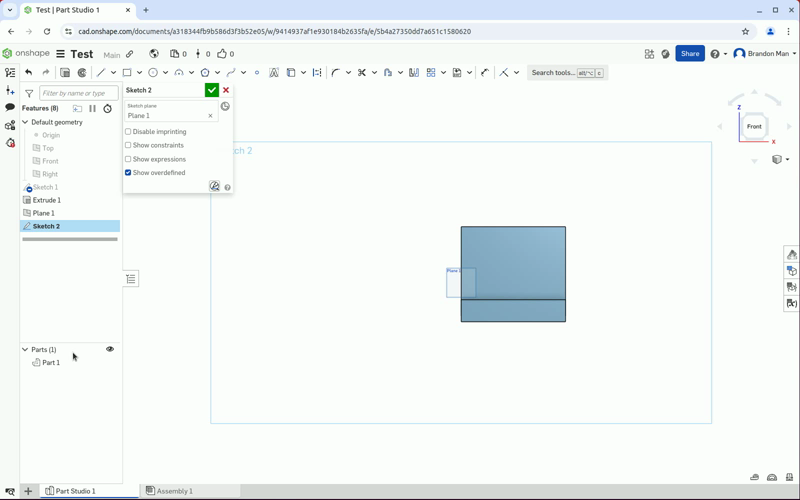
key(y)
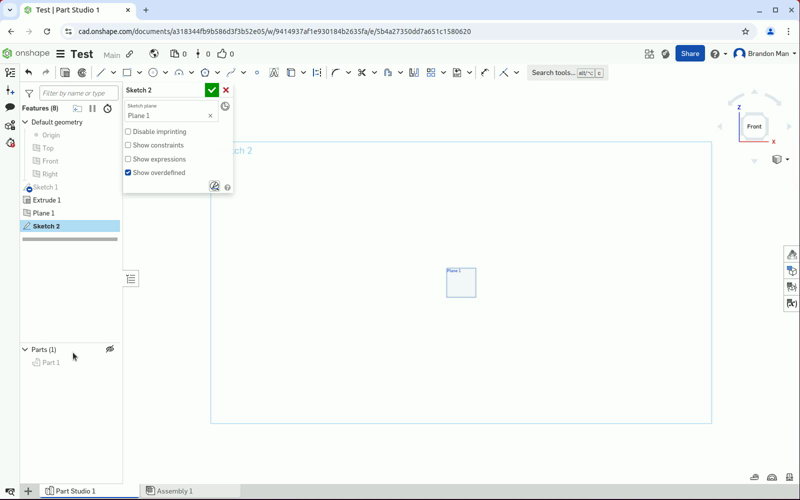
key(l)
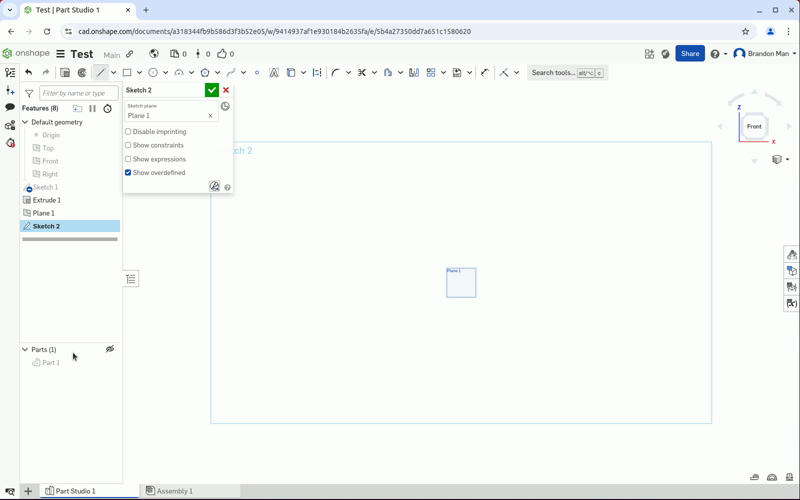
key_down(shift)
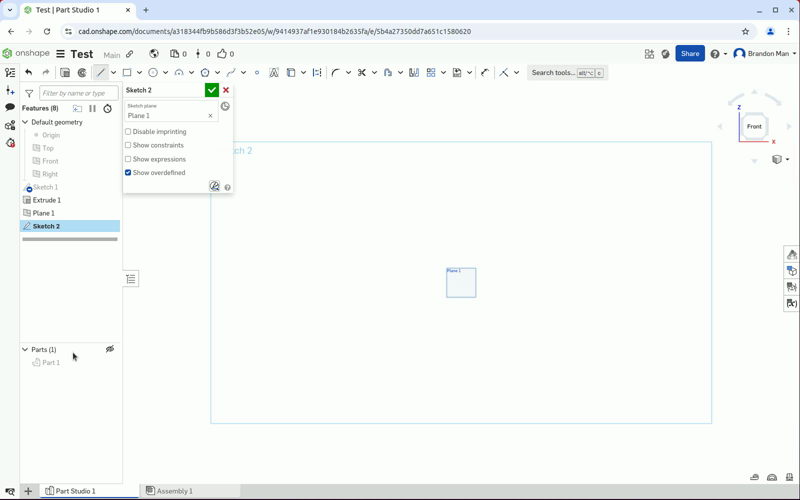
mouse_move(471, 294)
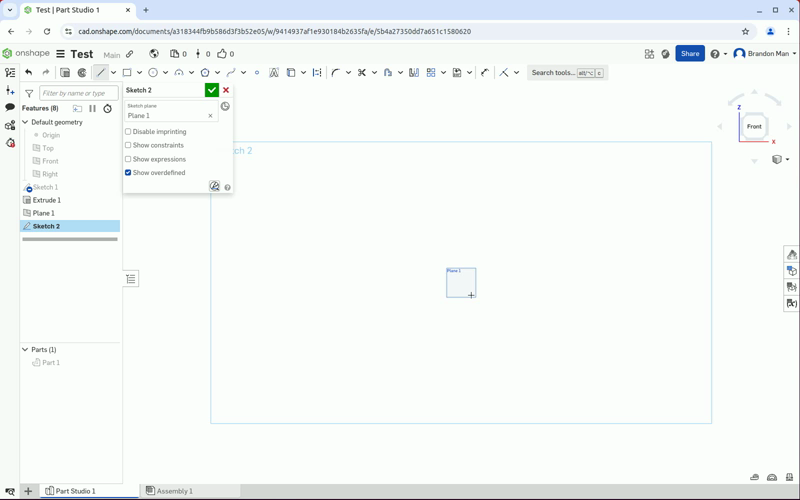
click(471, 294)
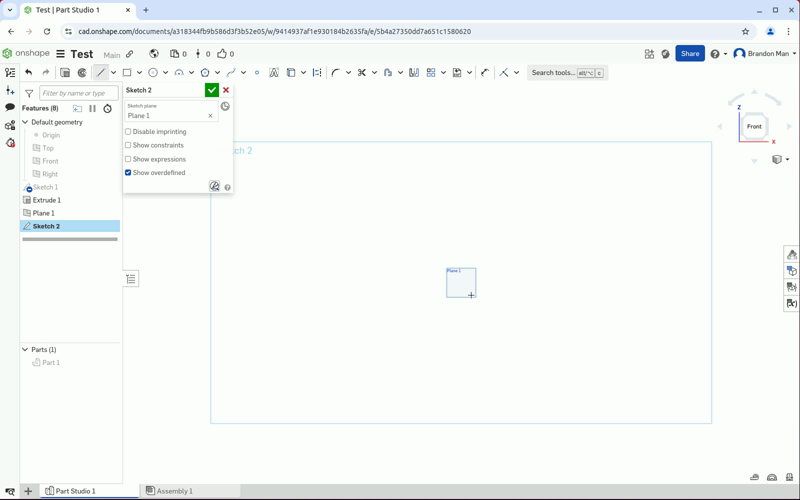
key_up(shift)
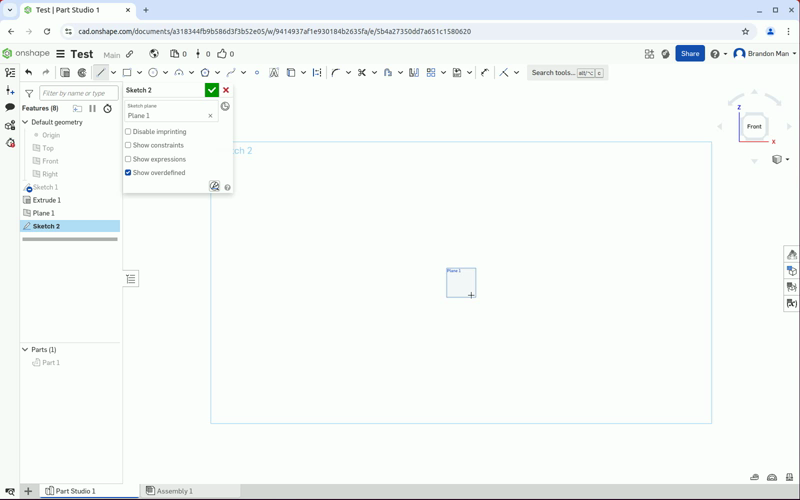
key_down(shift)
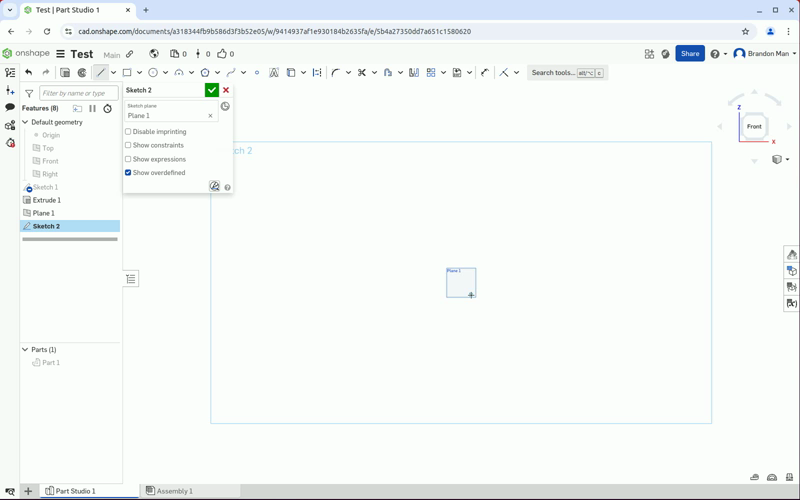
mouse_move(501, 294)
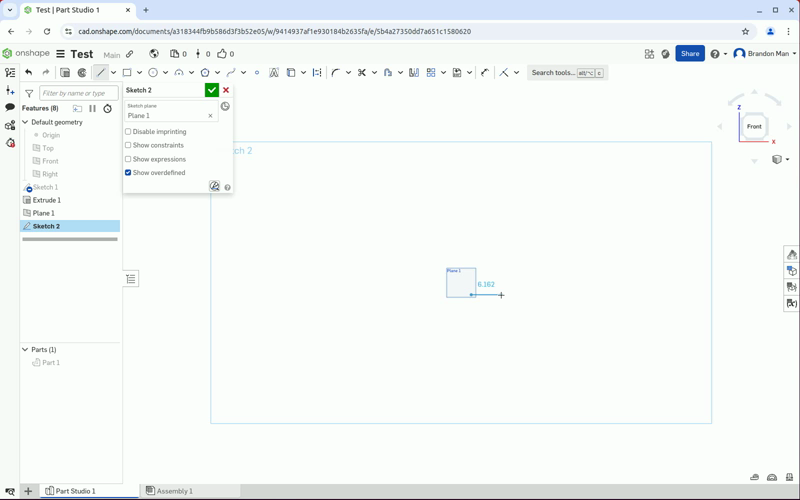
mouse_move(502, 294)
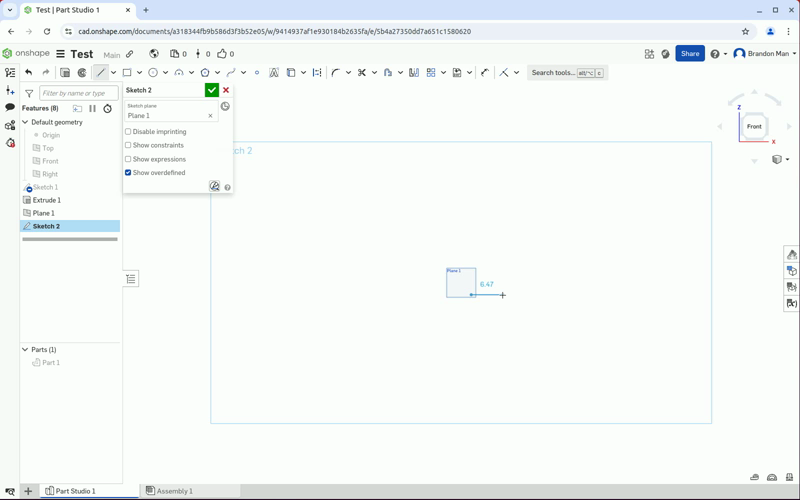
click(502, 294)
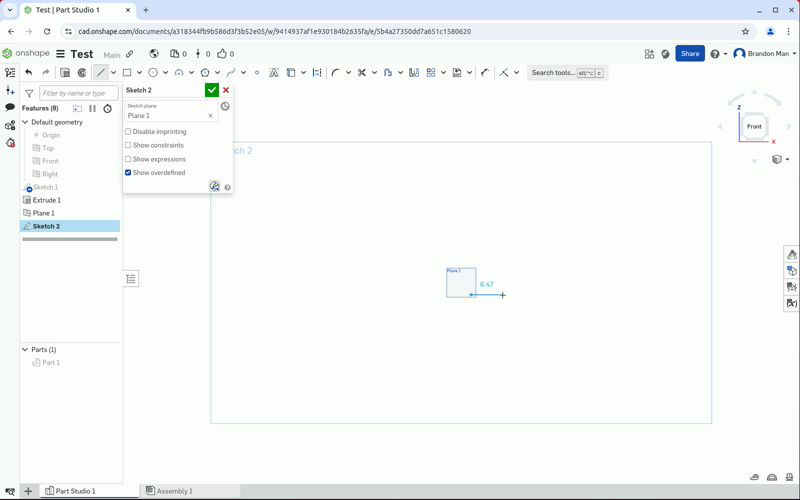
key_up(shift)
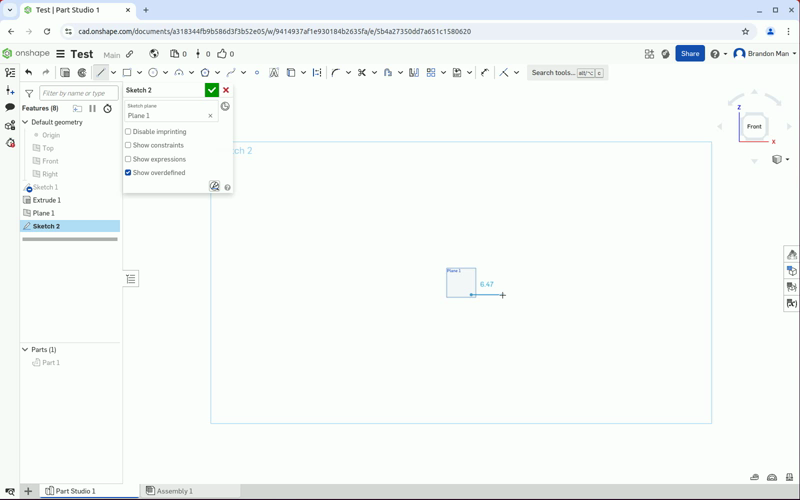
key_down(shift)
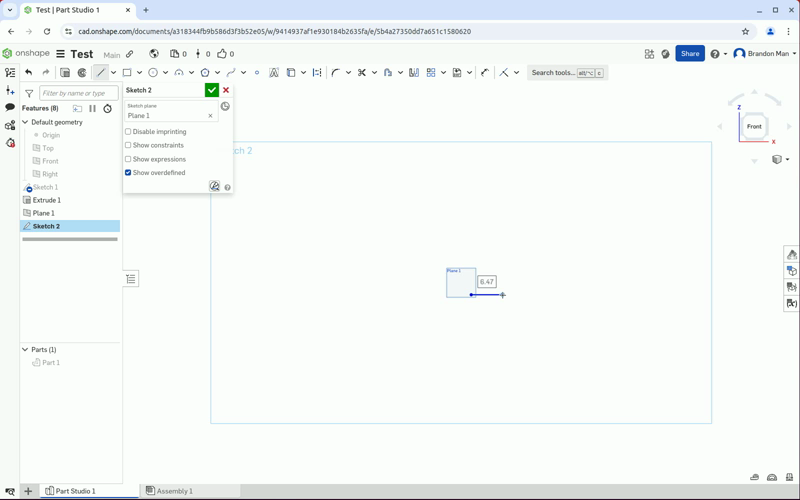
mouse_move(532, 294)
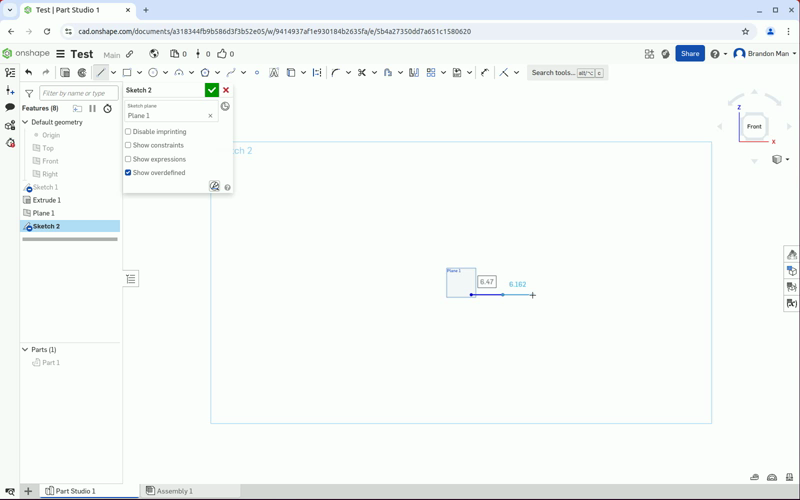
mouse_move(502, 242)
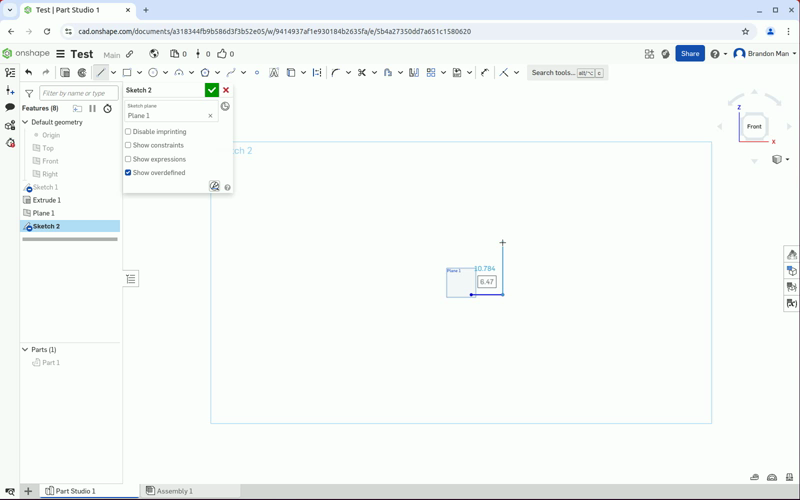
click(502, 242)
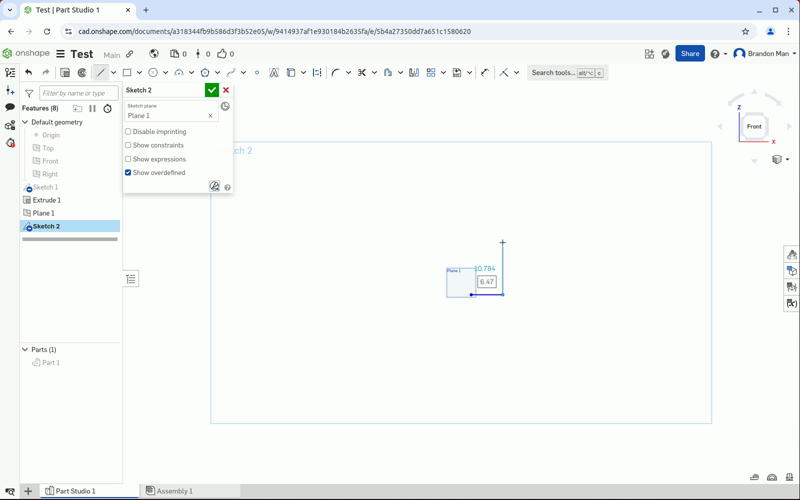
key_up(shift)
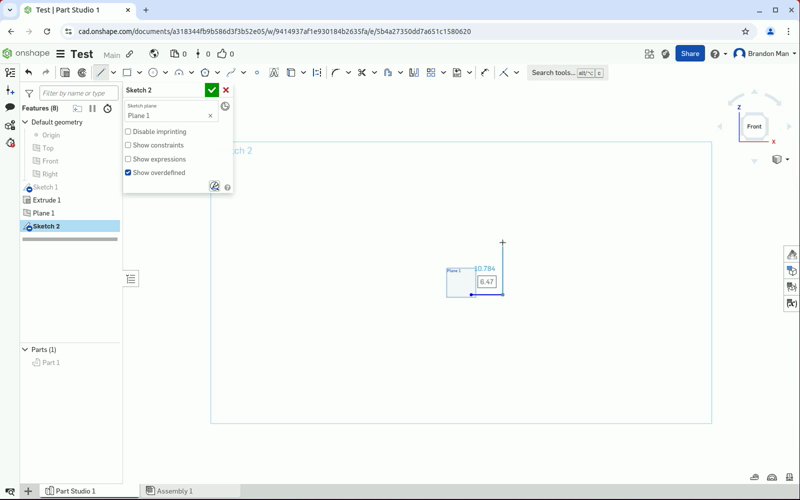
key_down(shift)
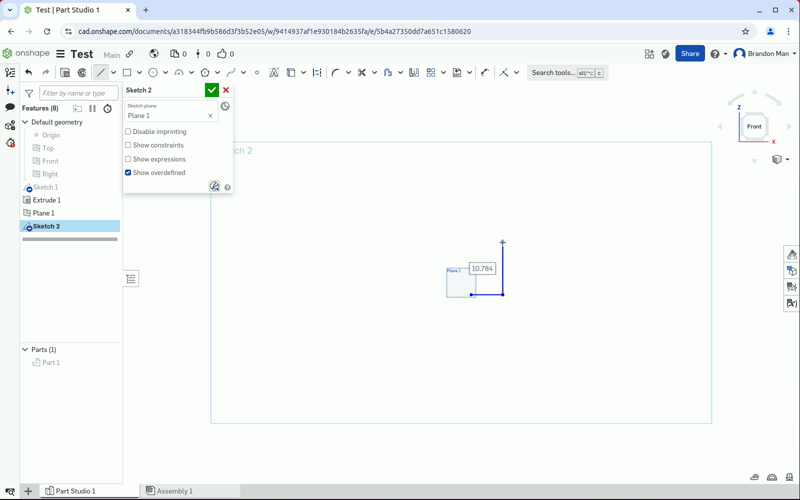
mouse_move(532, 242)
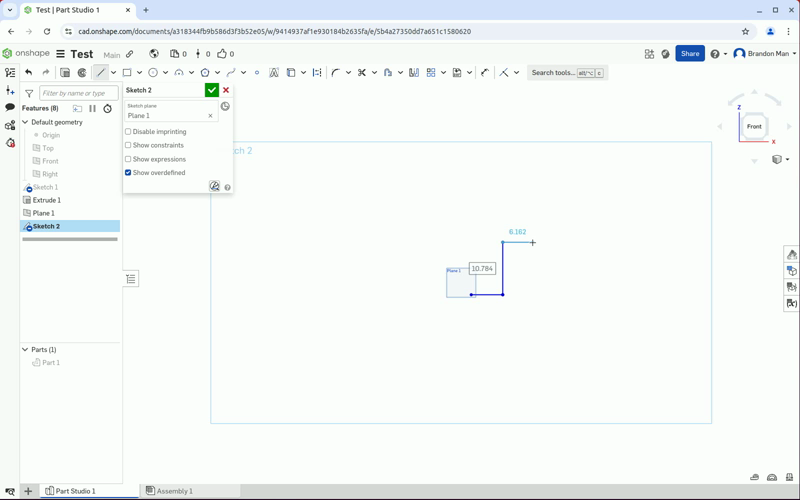
mouse_move(471, 242)
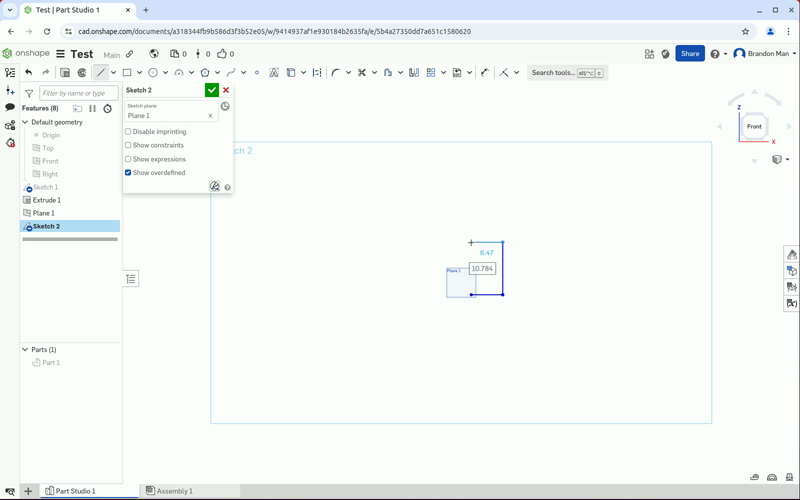
click(471, 242)
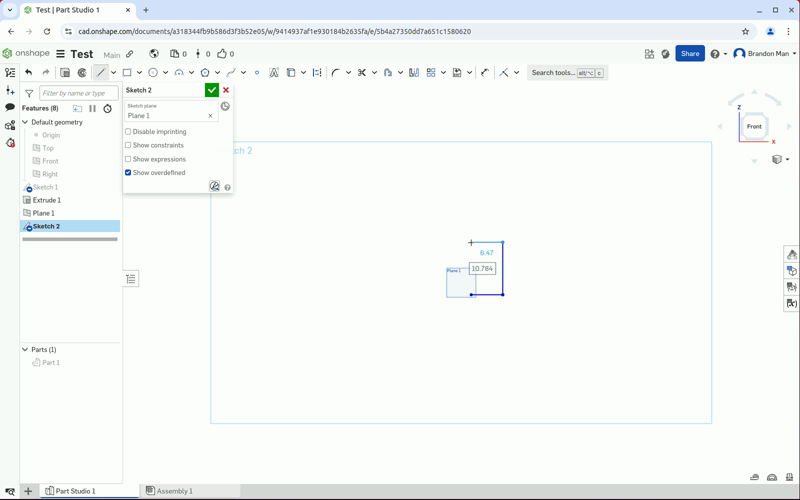
key_up(shift)
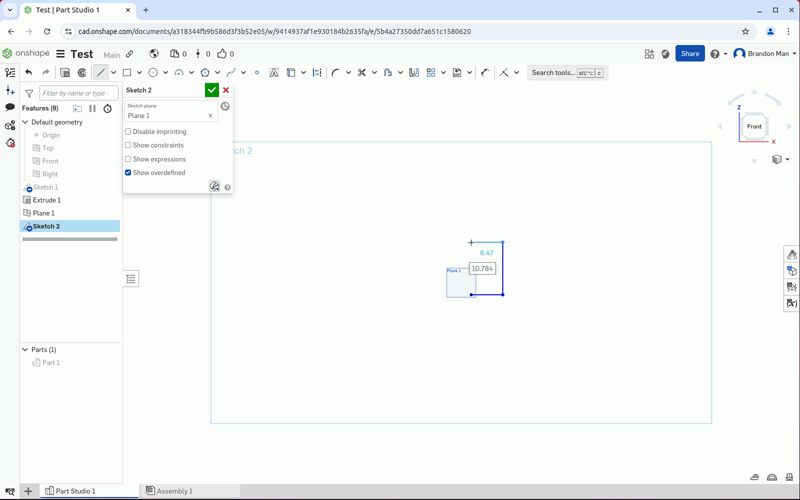
mouse_move(501, 242)
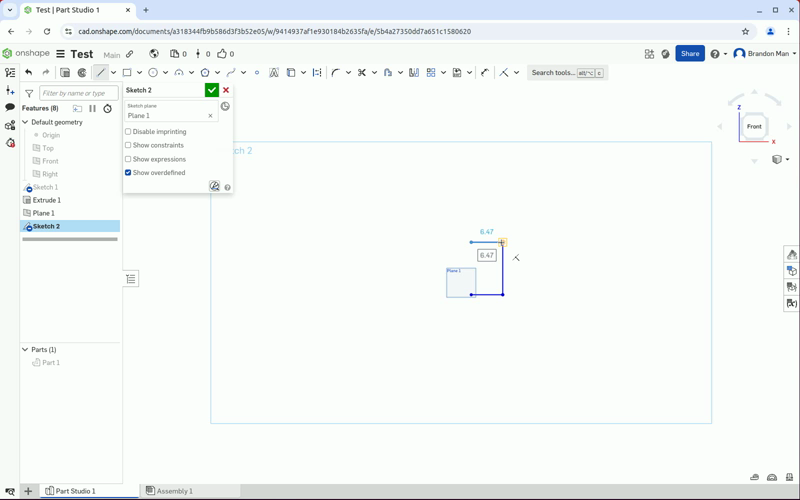
key_down(shift)
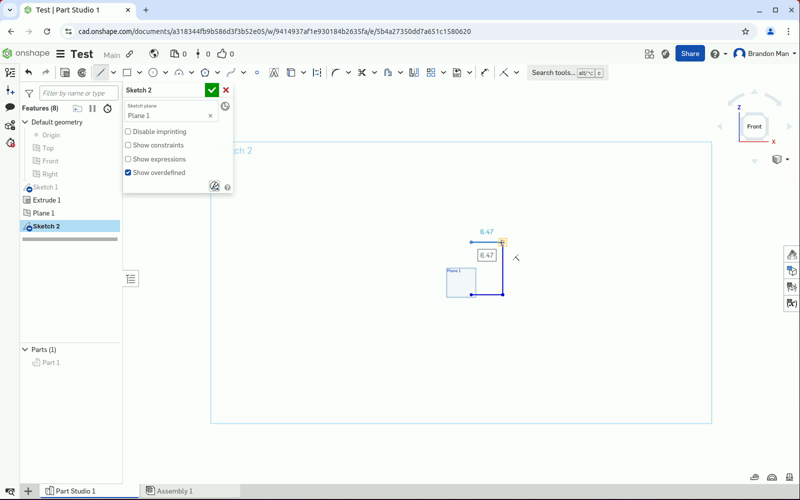
mouse_move(471, 294)
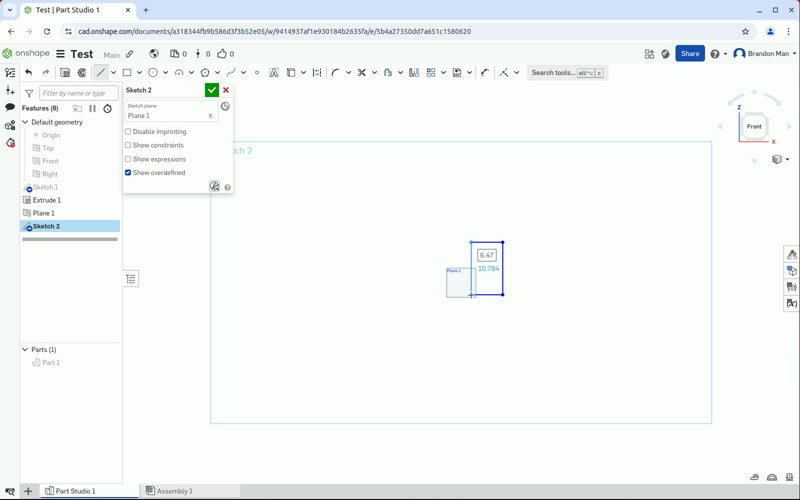
key_up(shift)
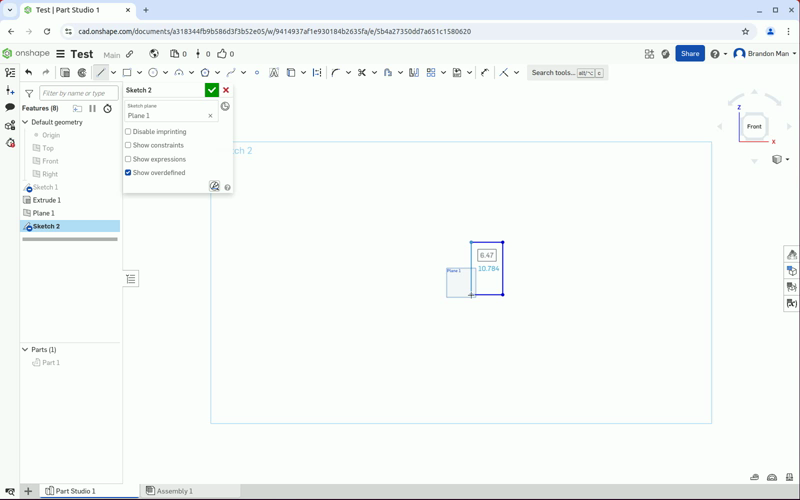
click(471, 294)
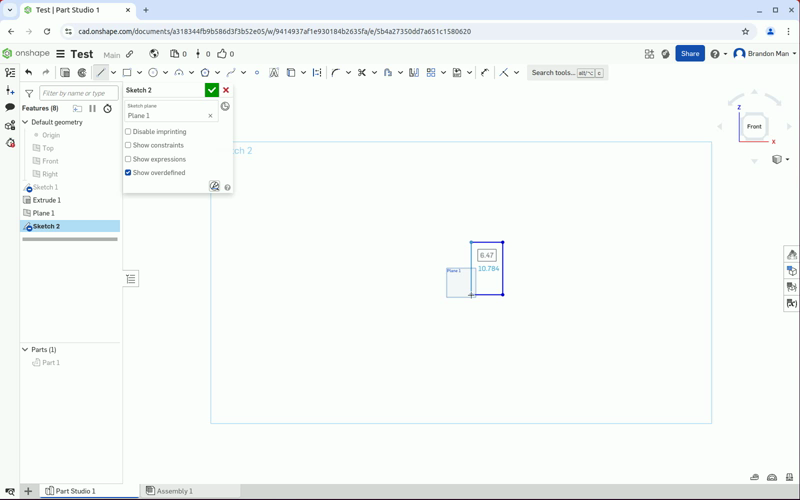
key(esc)
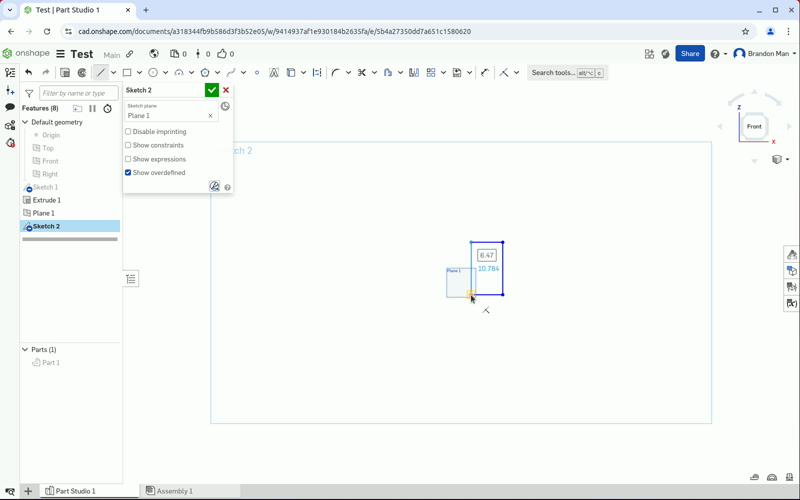
mouse_move(479, 250)
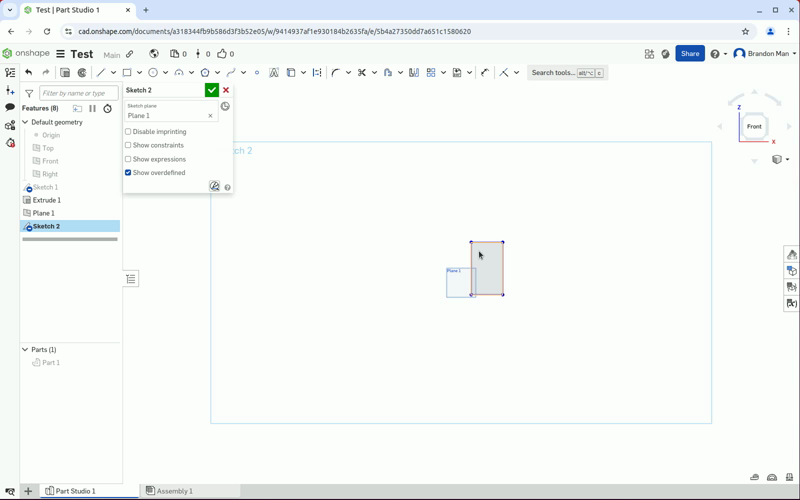
scroll(6)
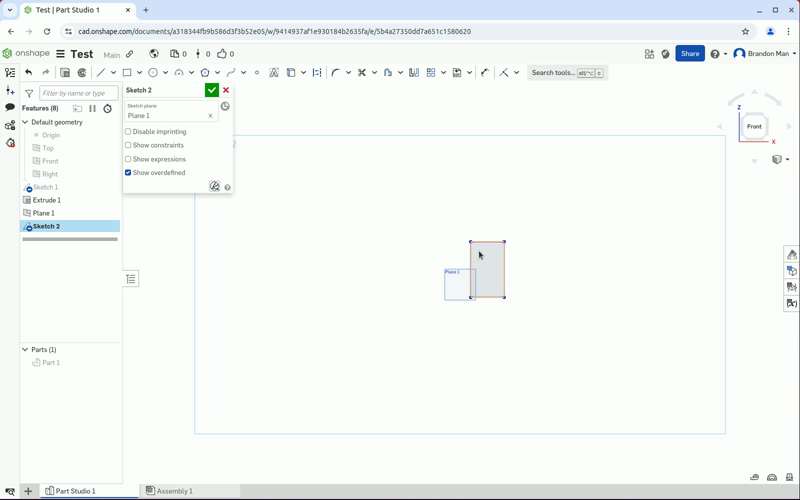
scroll(6)
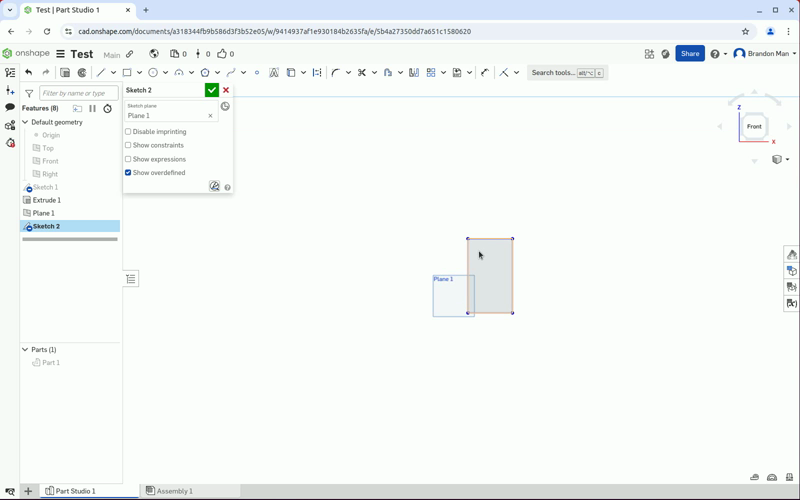
scroll(6)
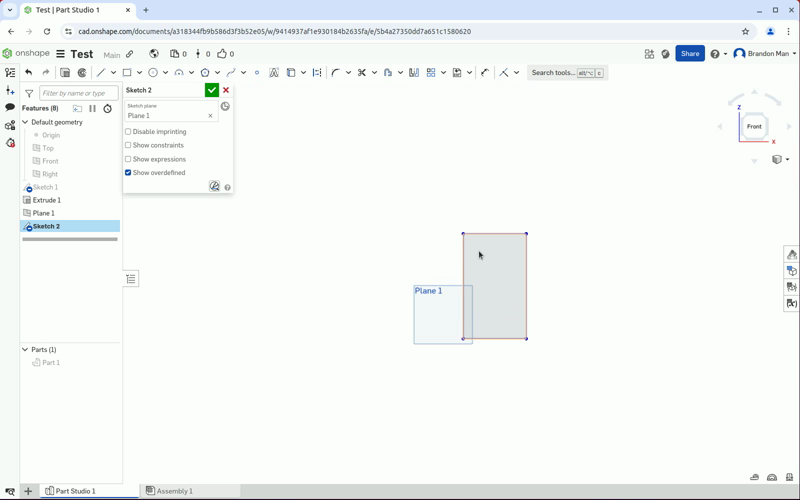
scroll(6)
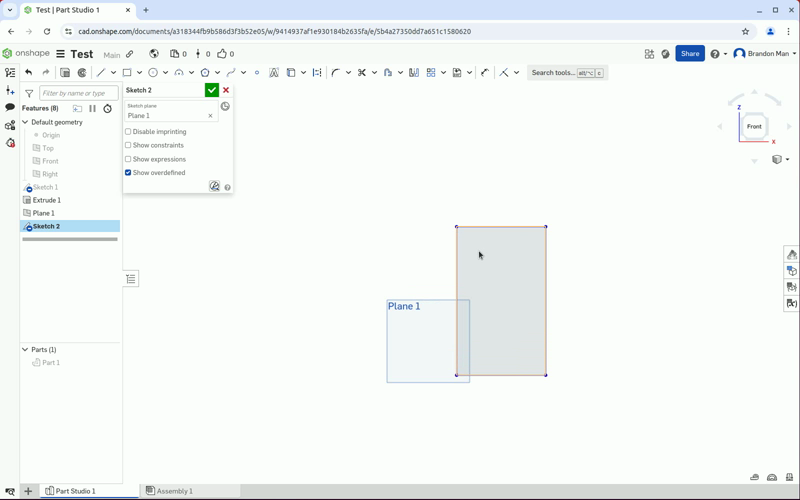
scroll(6)
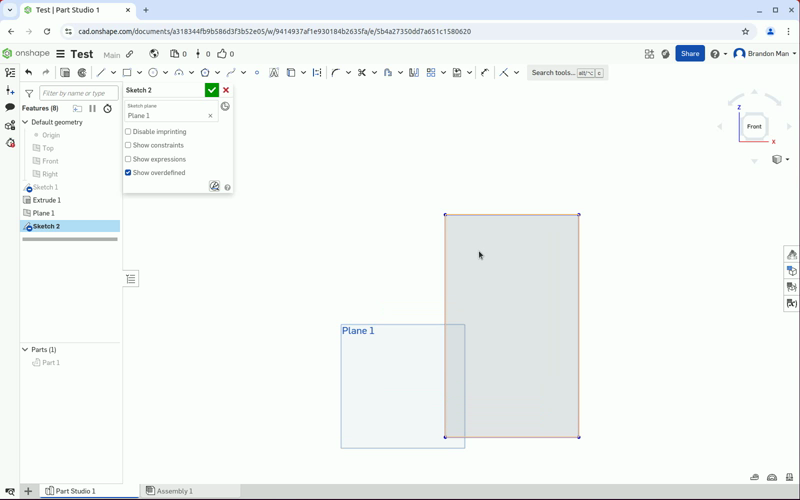
scroll(6)
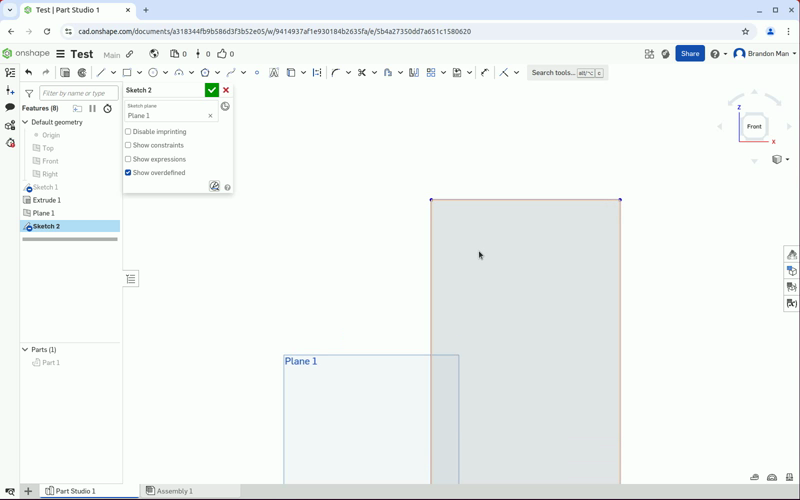
scroll(6)
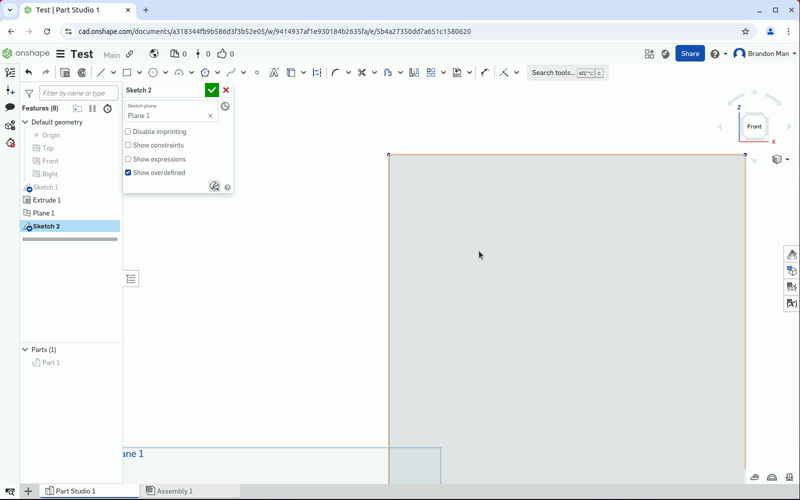
click(479, 250)
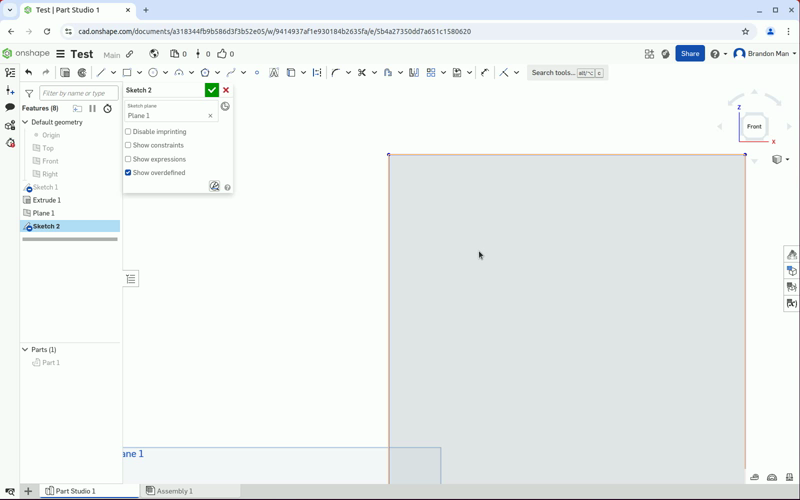
scroll(-6)
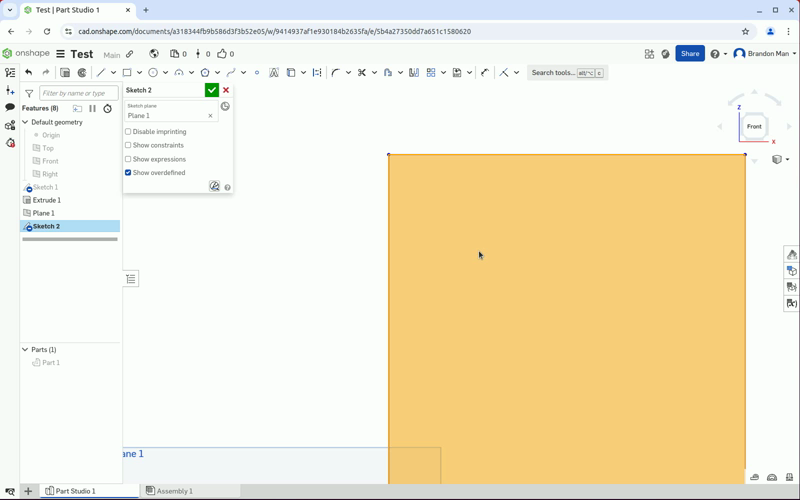
scroll(-6)
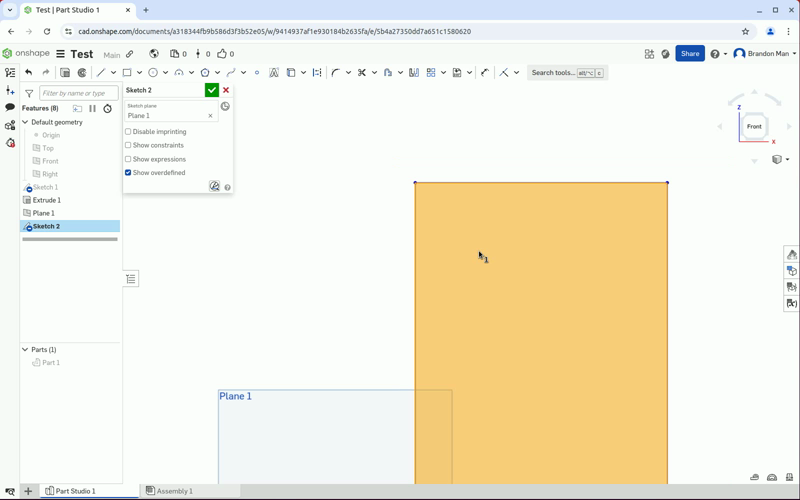
scroll(-6)
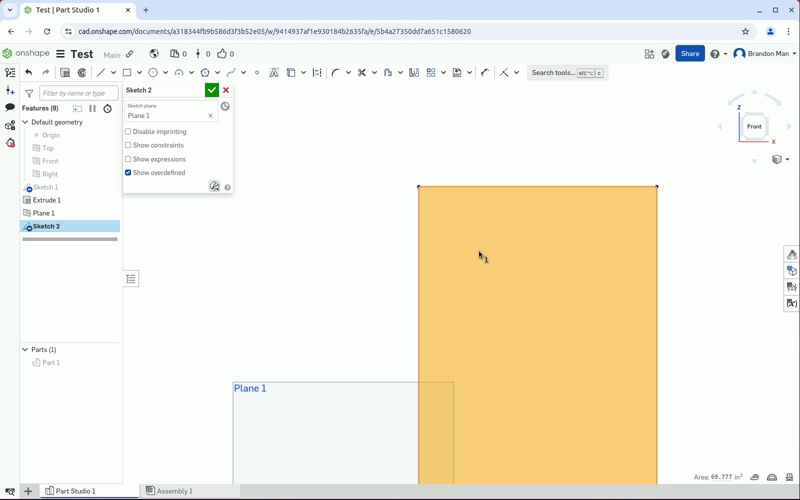
scroll(-6)
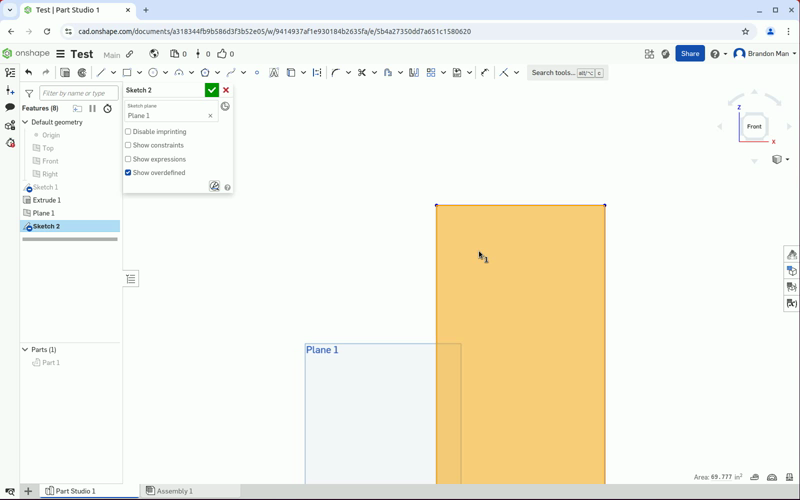
scroll(-6)
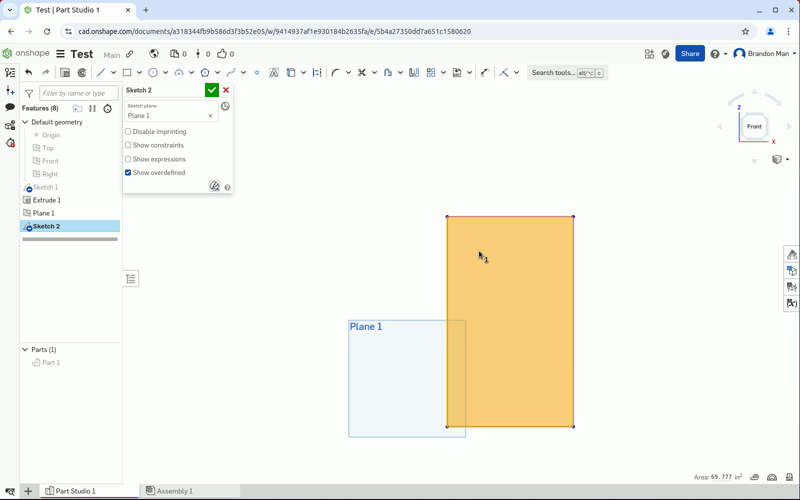
scroll(-6)
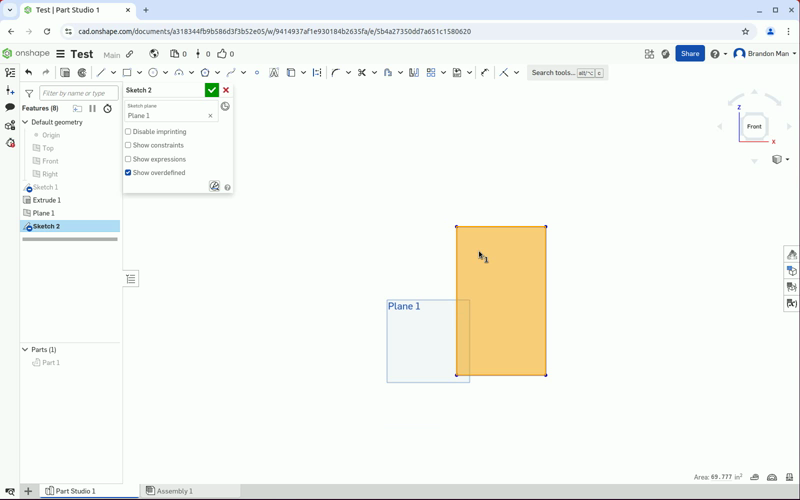
scroll(-6)
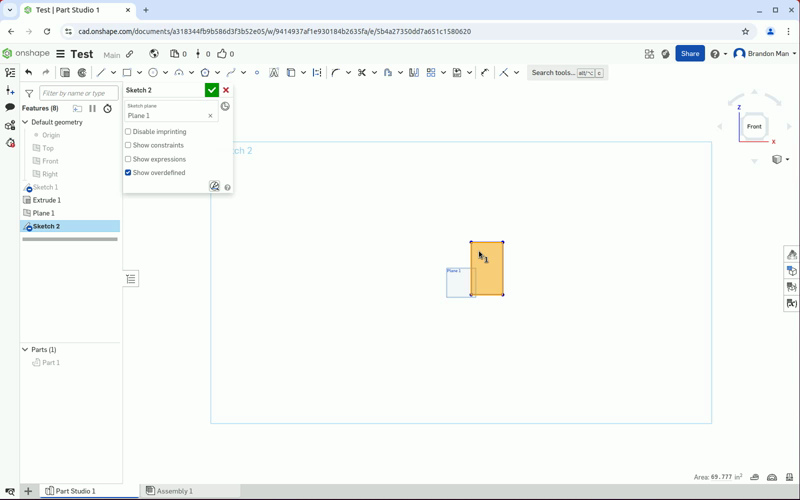
mouse_move(73, 352)
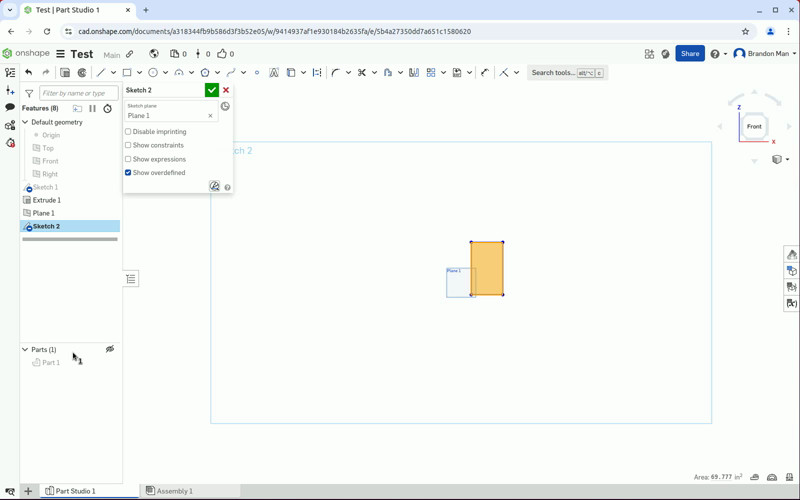
key(shift+y)
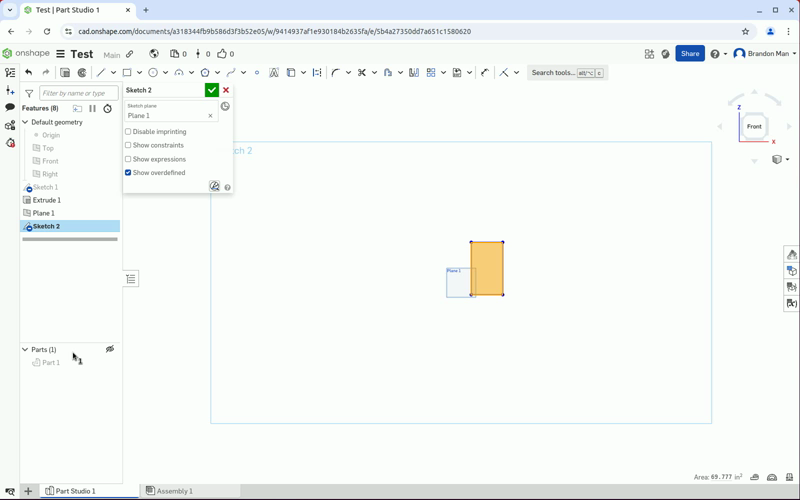
key(shift+e)
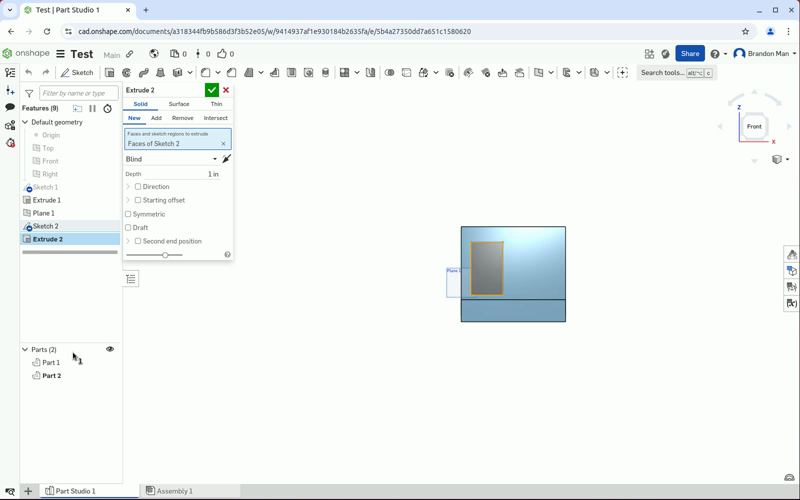
mouse_move(143, 106)
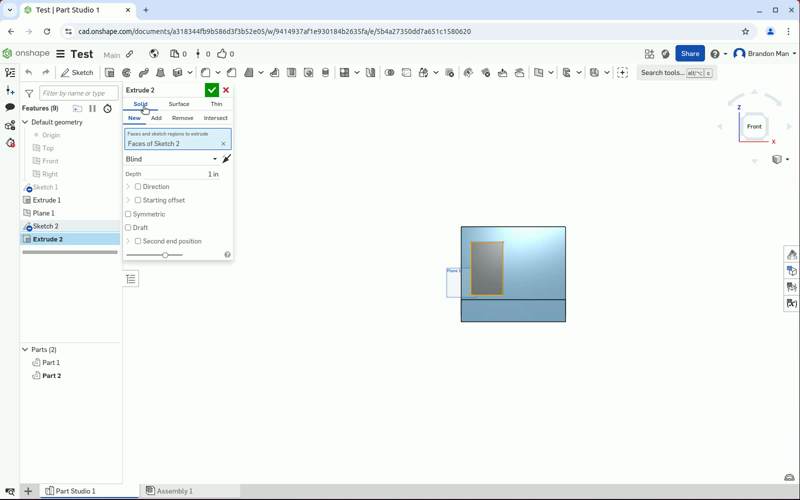
click(143, 106)
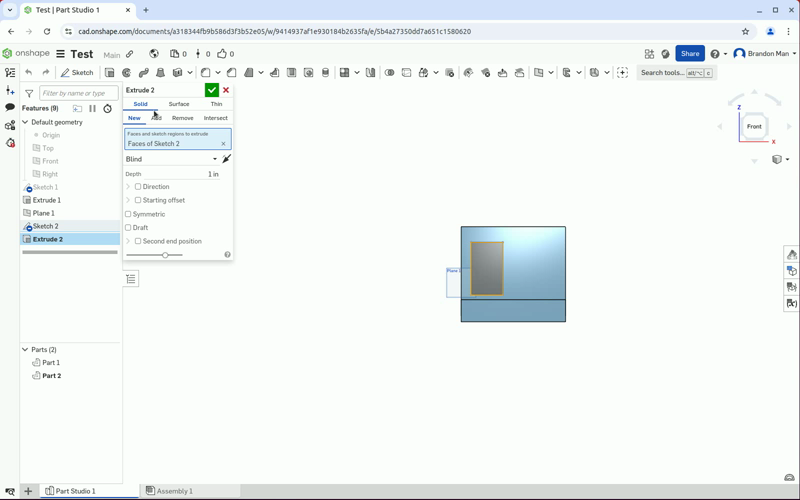
mouse_move(186, 120)
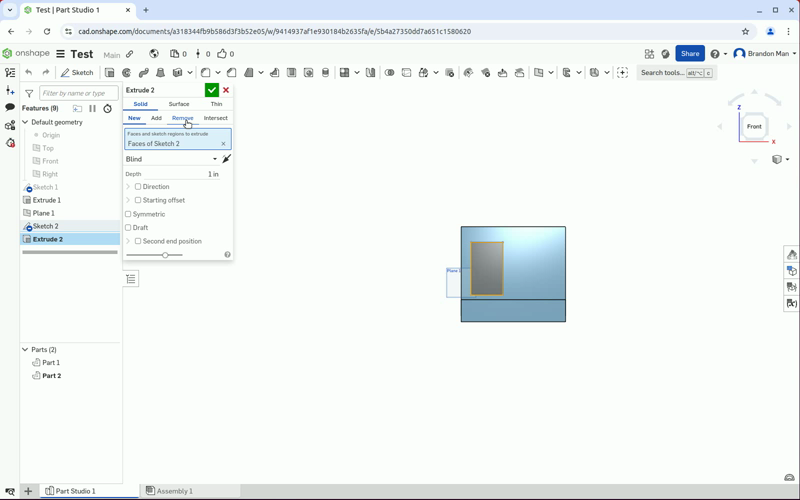
click(186, 120)
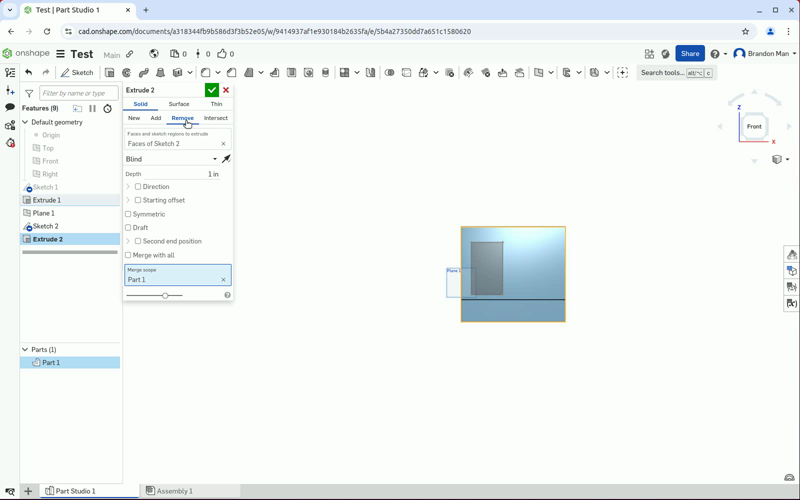
key(tab, 4)
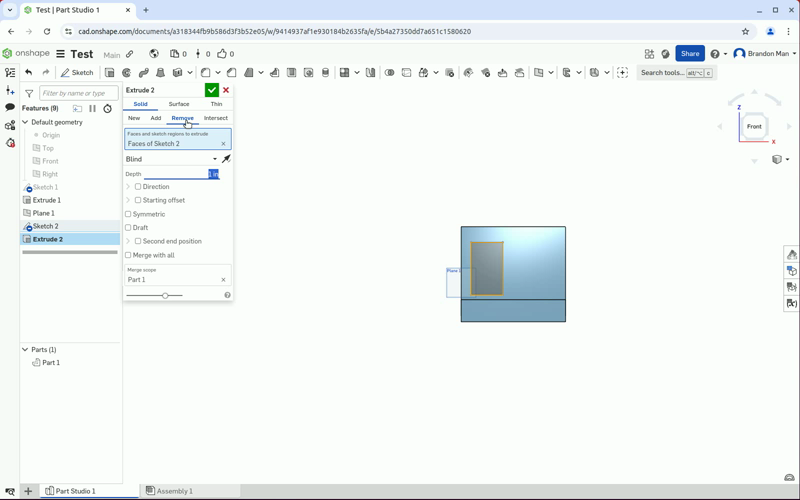
text(1.204)
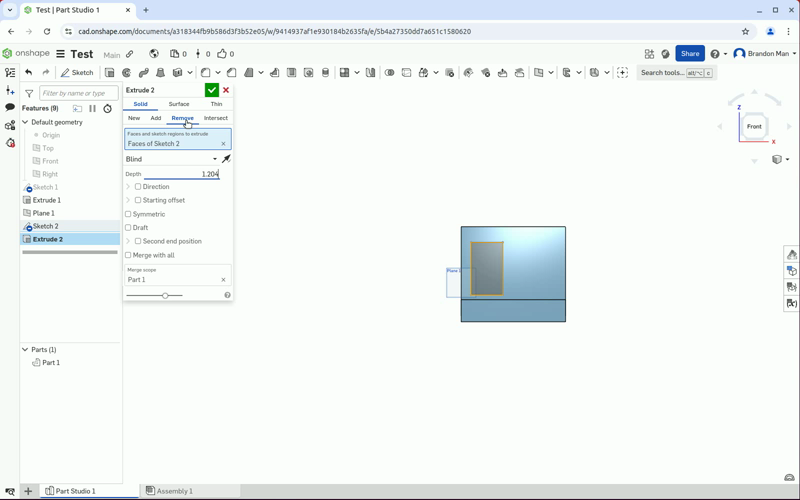
key(tab, 6)
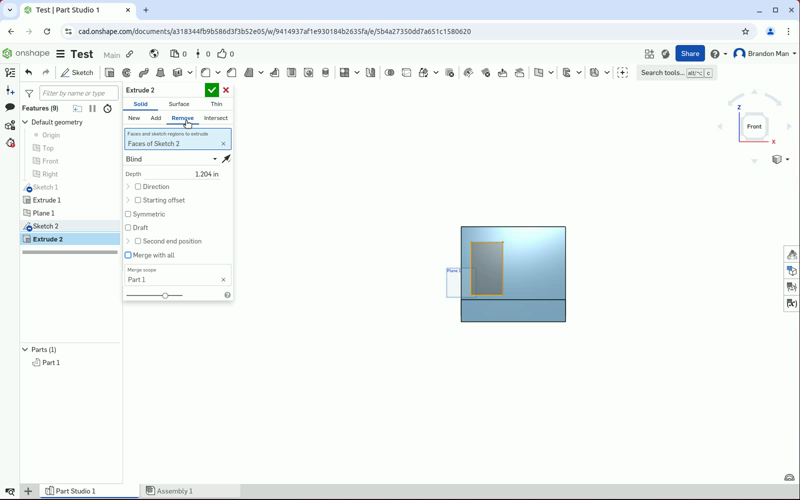
key(space)
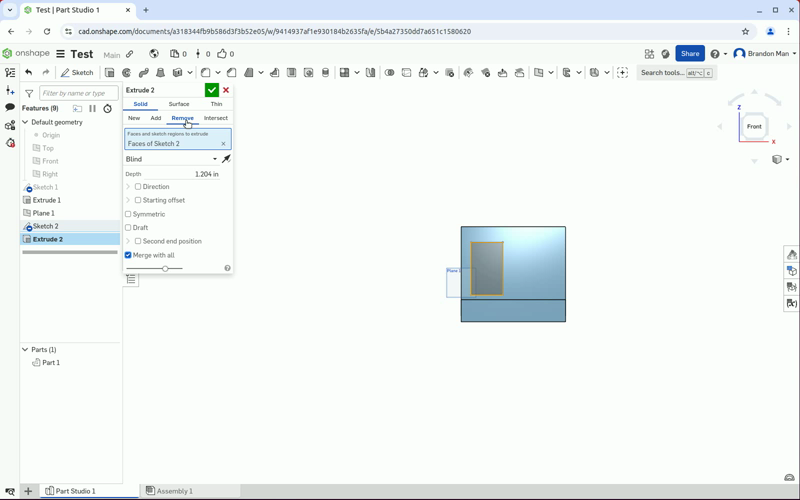
key(enter)
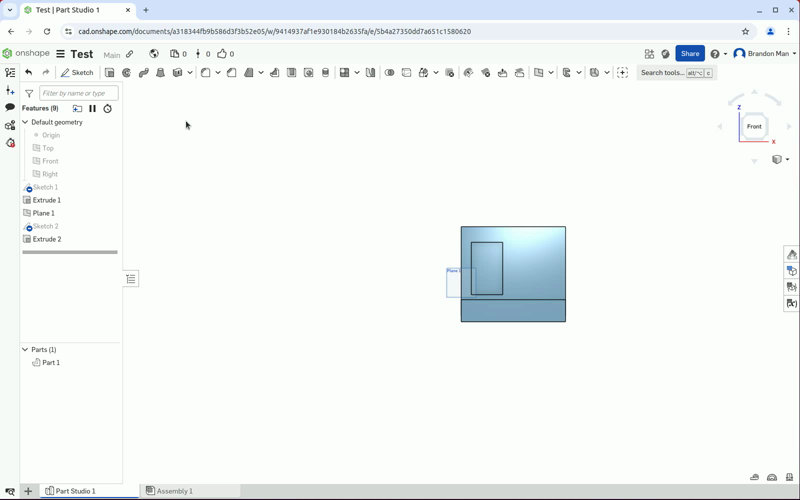
key(shift+h)
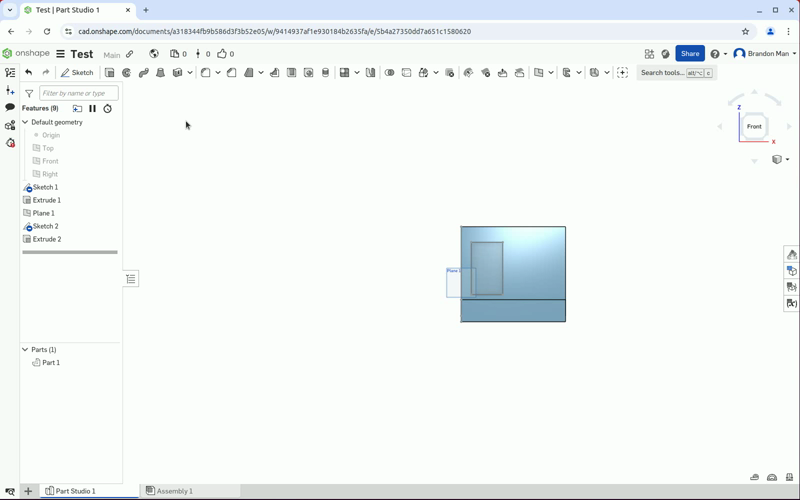
key(shift+h)
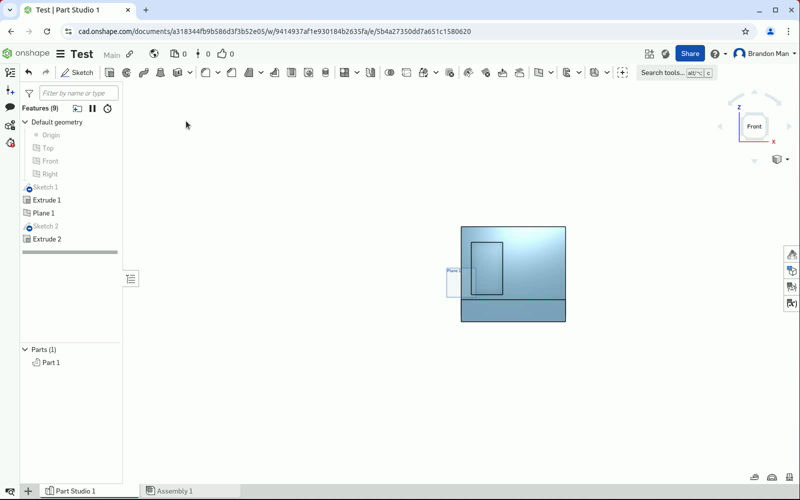
mouse_move(73, 189)
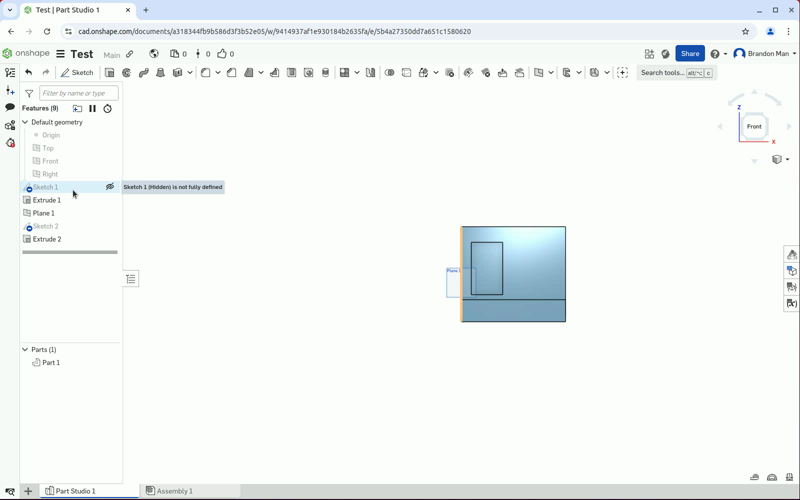
click(73, 189)
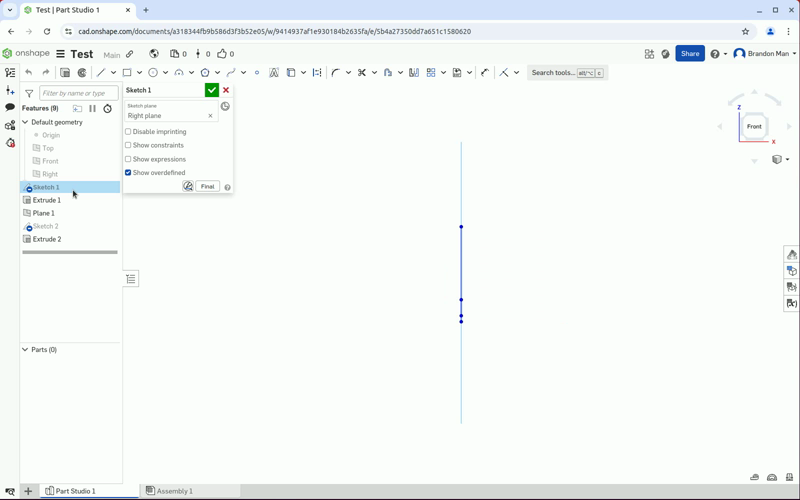
mouse_move(229, 92)
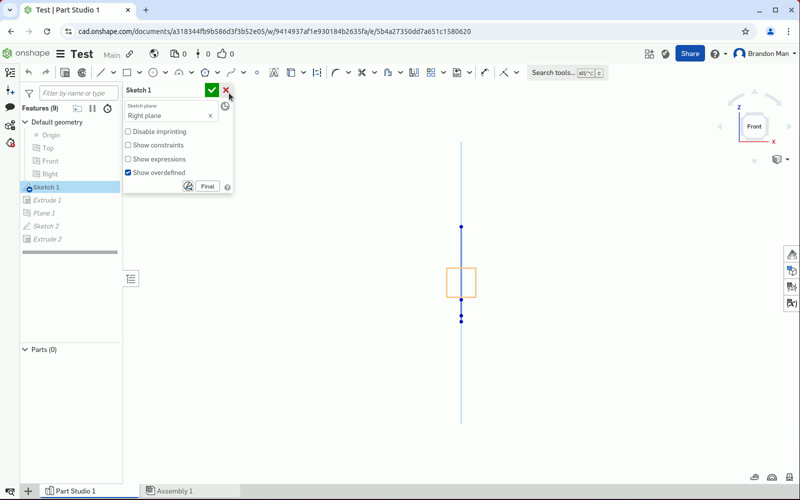
click(229, 92)
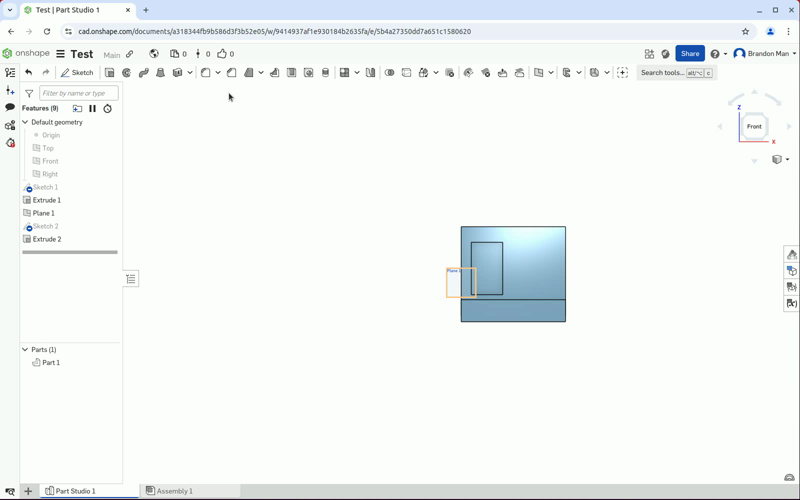
mouse_move(73, 352)
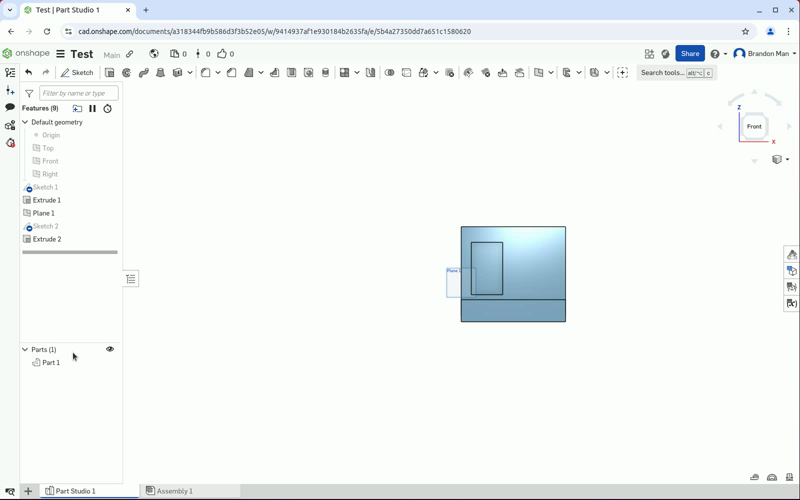
key(y)
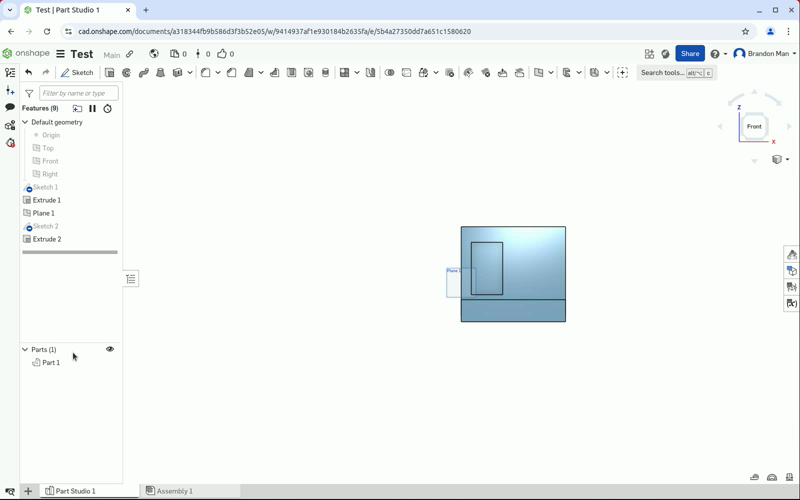
key(shift+p)
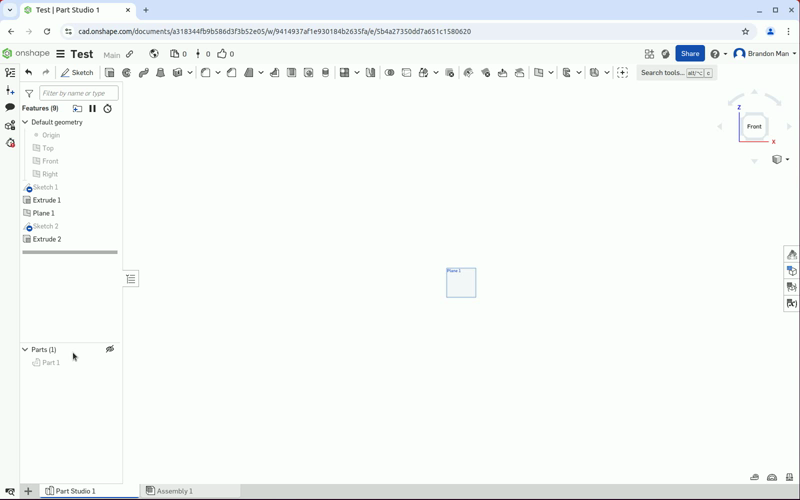
key(space)
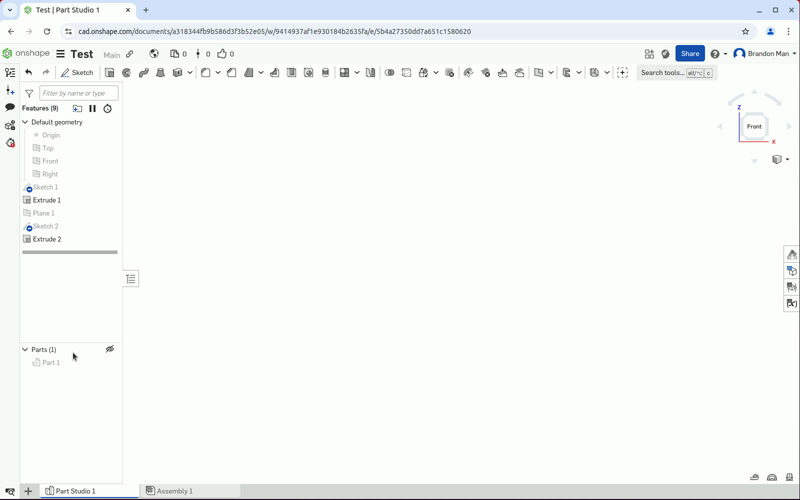
key_down(shift)
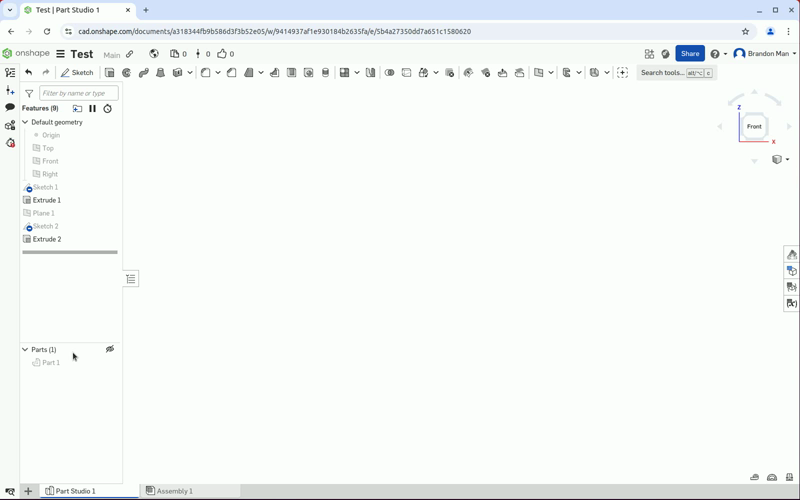
key(left)
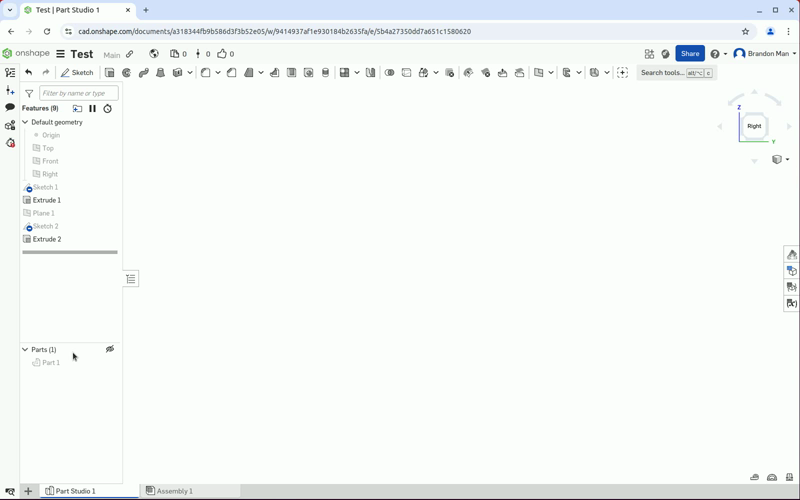
key_up(shift)
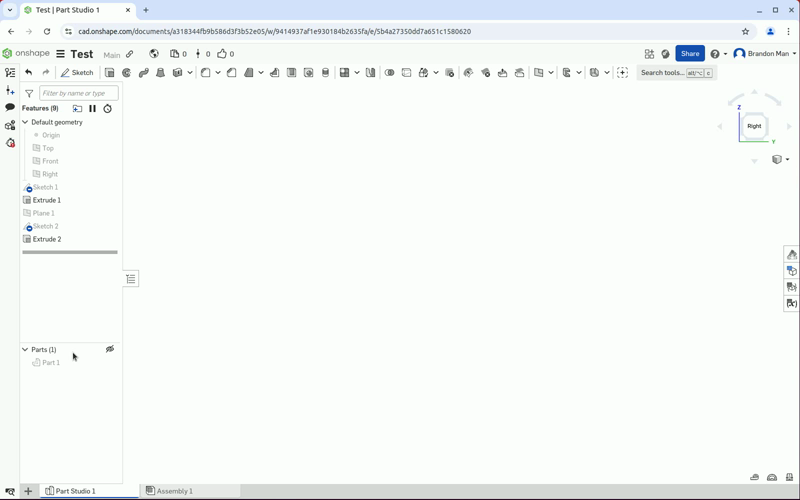
mouse_move(73, 352)
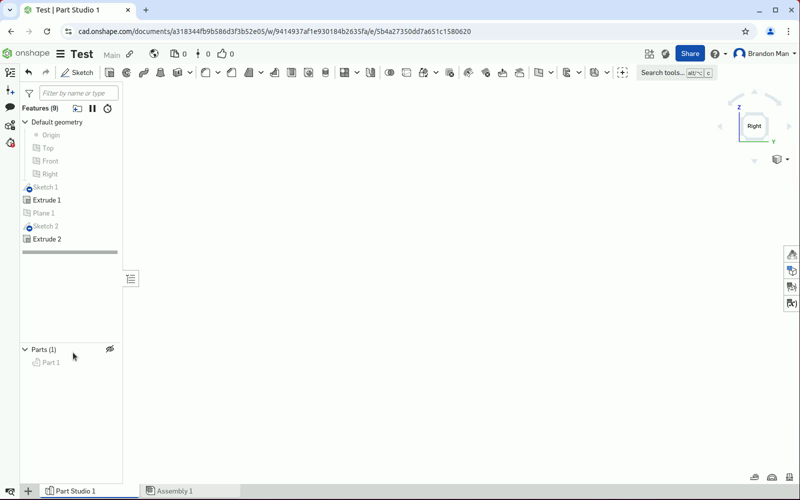
key(shift+y)
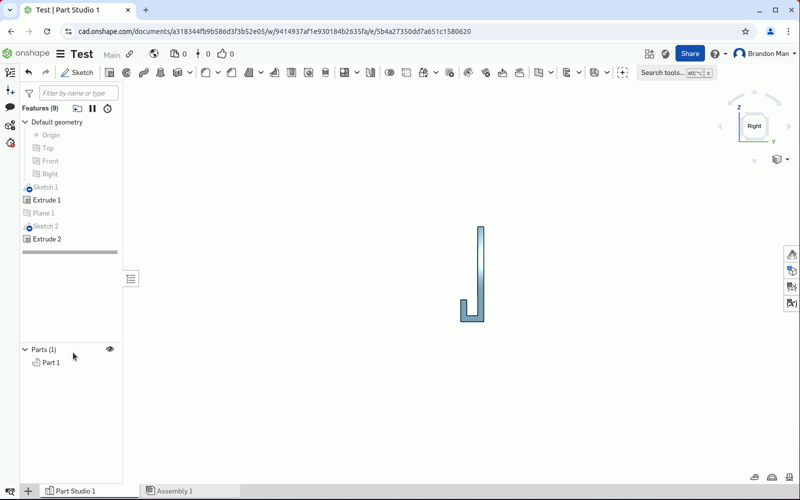
mouse_move(541, 75)
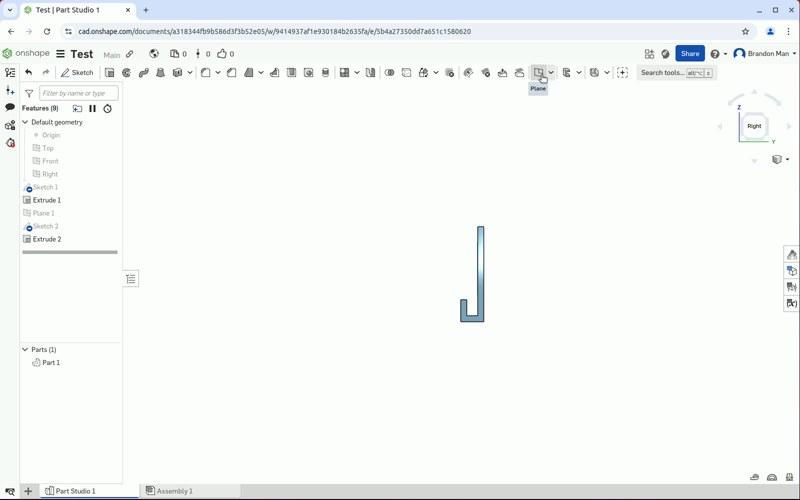
click(541, 75)
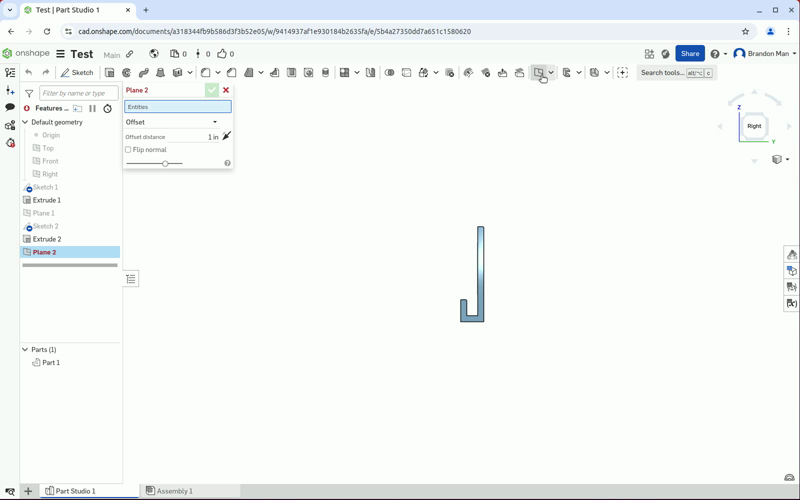
mouse_move(73, 176)
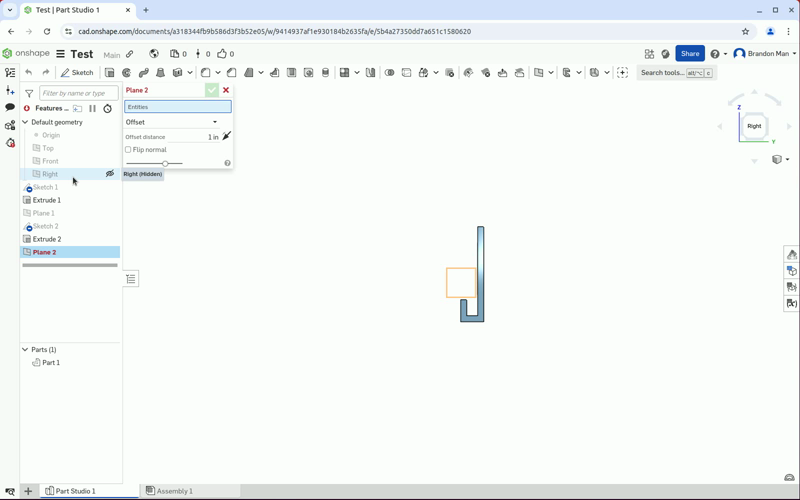
click(73, 176)
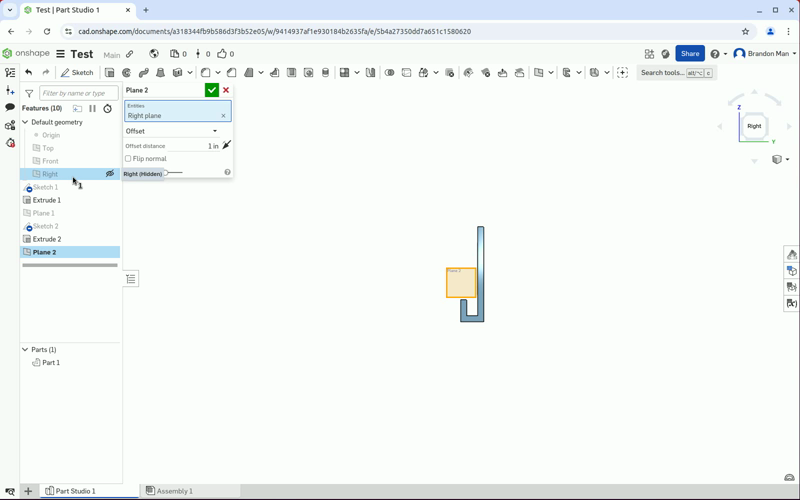
key(tab, 2)
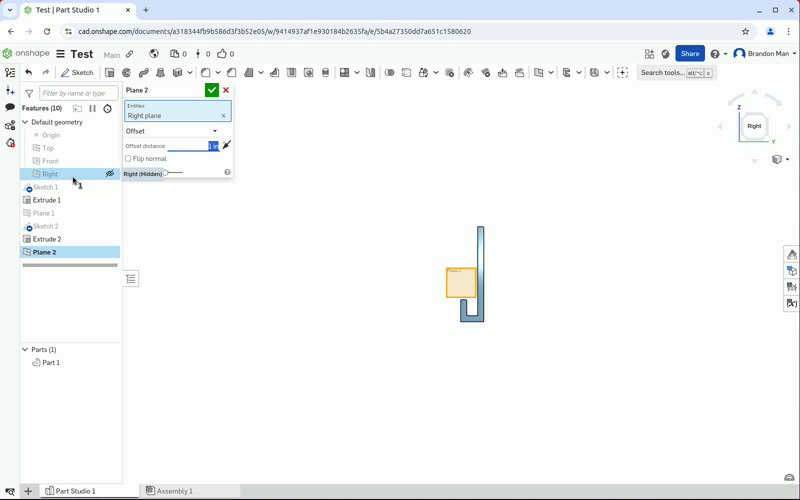
text(21.414)
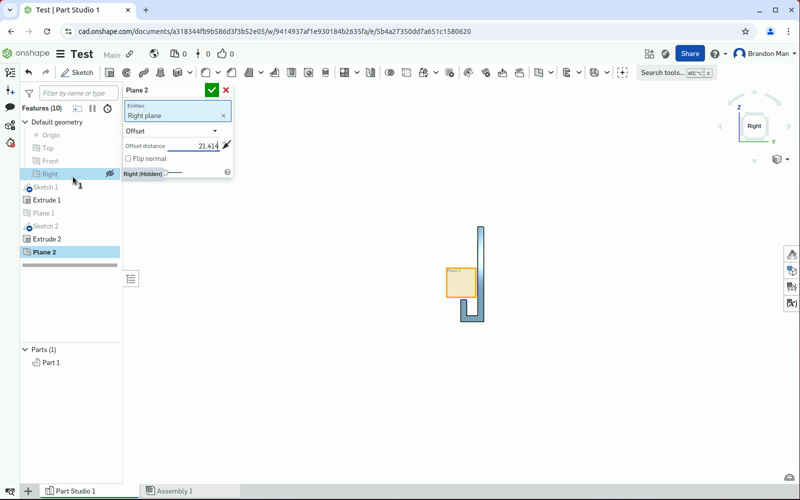
key(enter, 2)
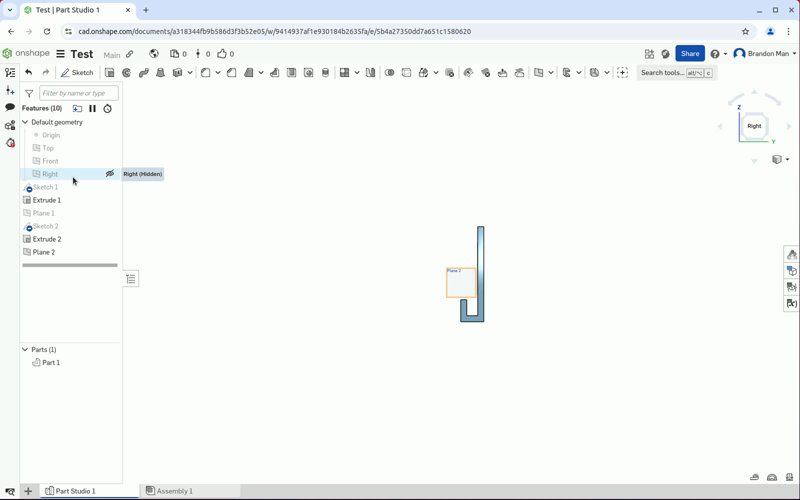
key(shift+s)
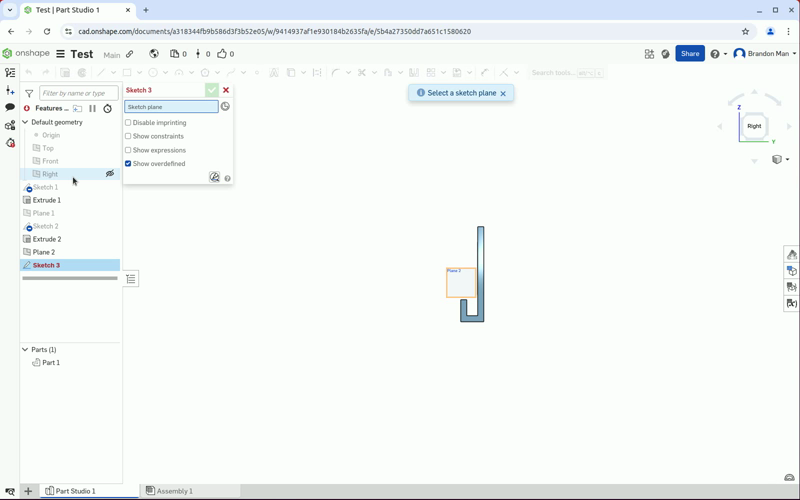
mouse_move(73, 254)
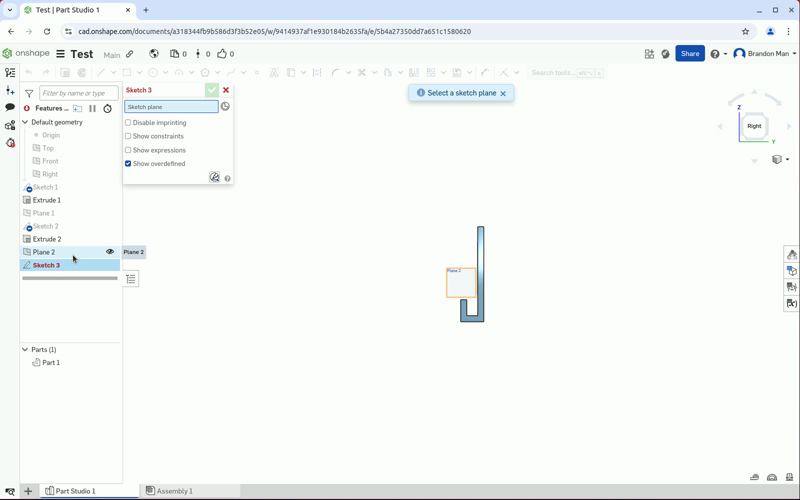
click(73, 254)
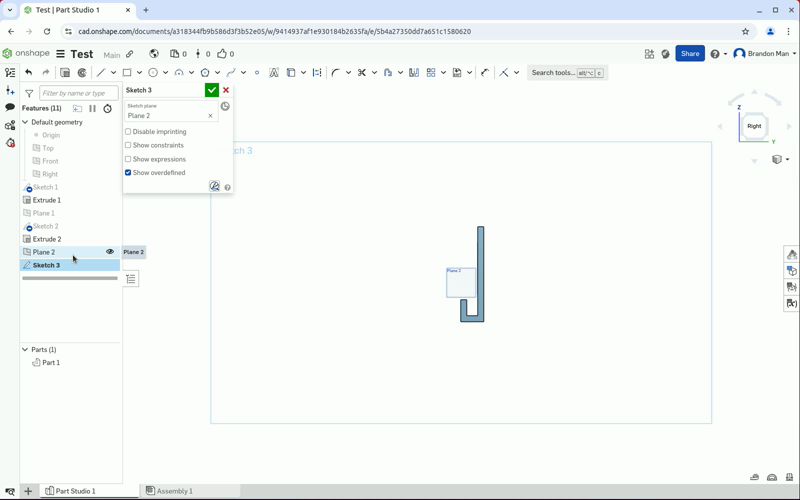
mouse_move(73, 352)
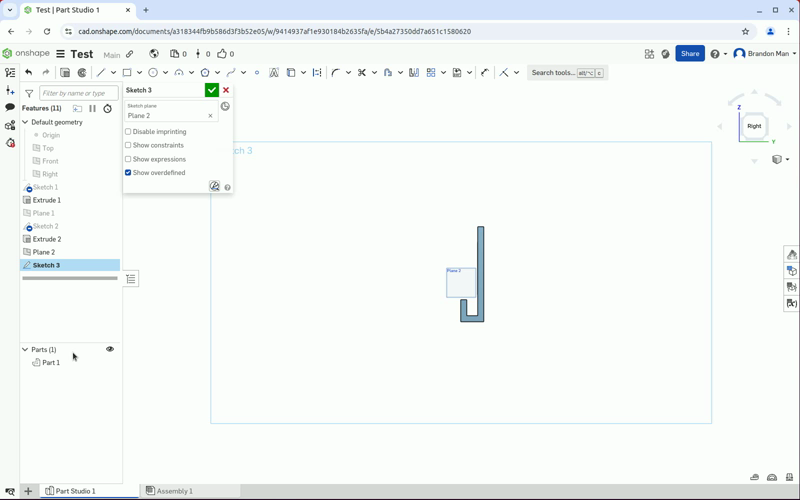
key(y)
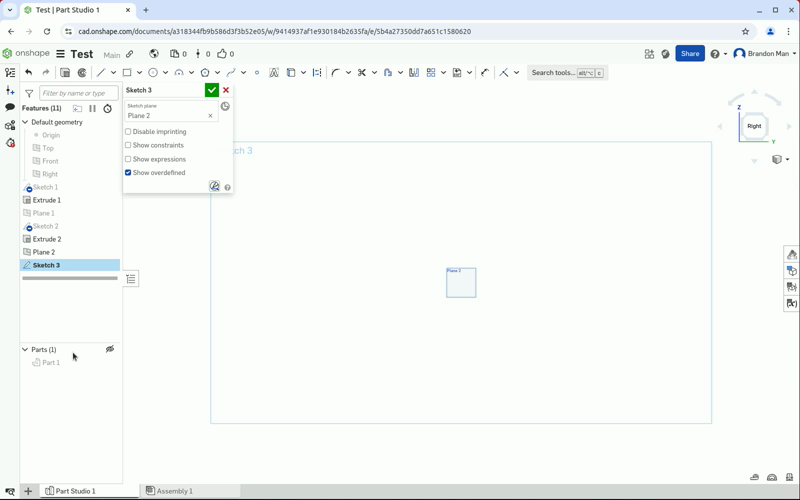
key(c)
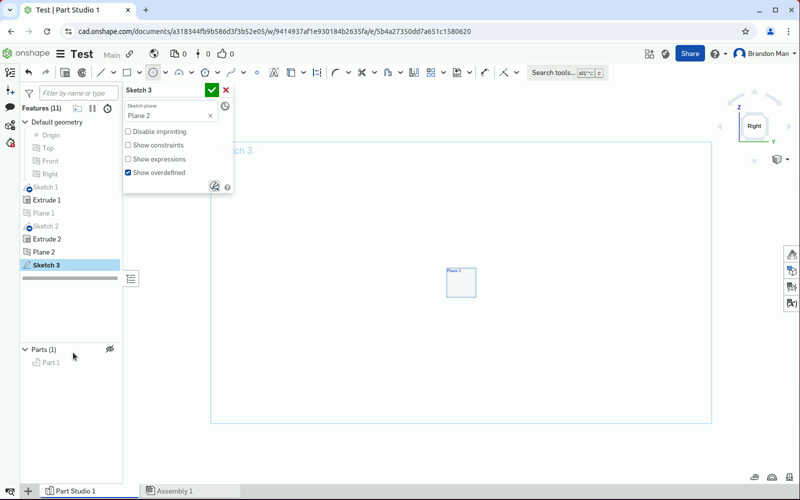
key_down(shift)
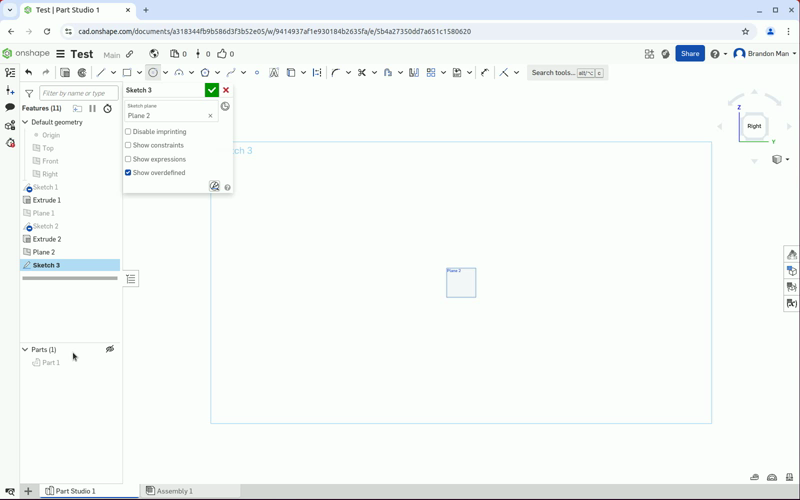
mouse_move(480, 237)
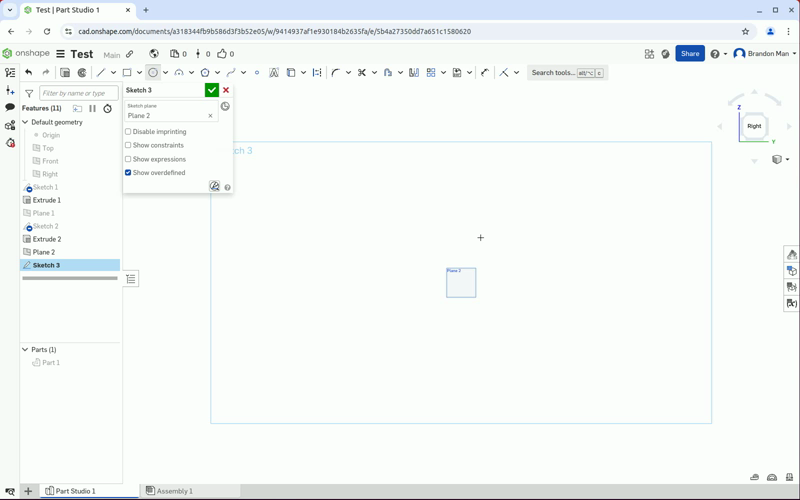
click(480, 237)
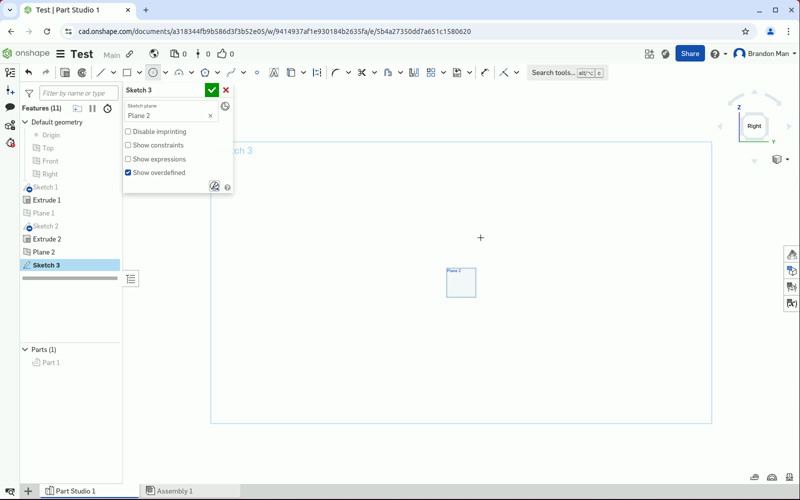
key_up(shift)
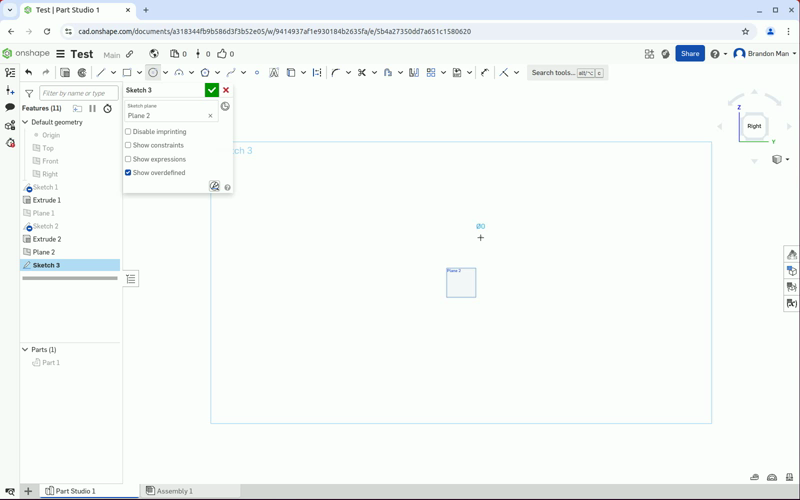
mouse_move(483, 237)
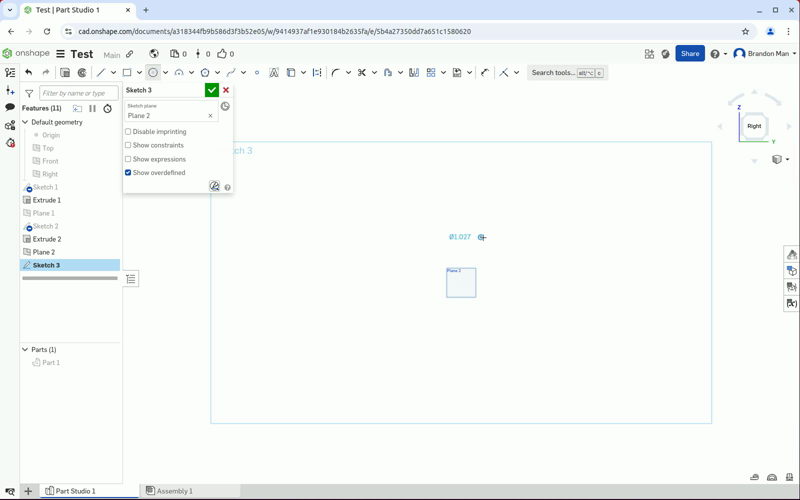
scroll(6)
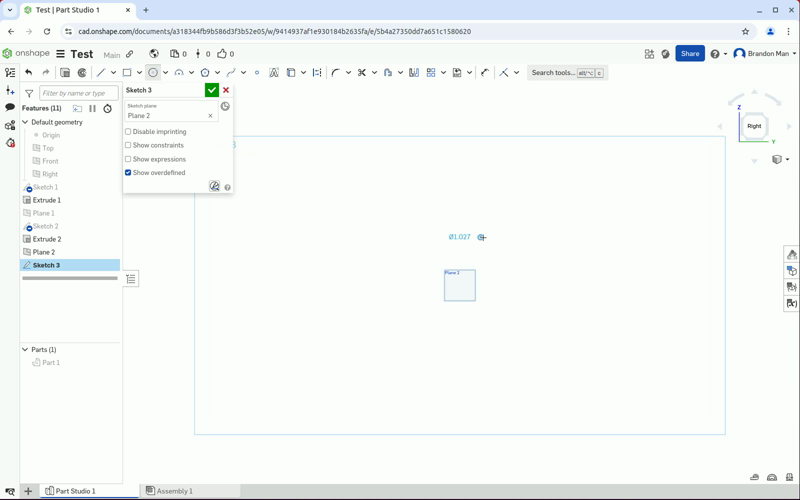
scroll(6)
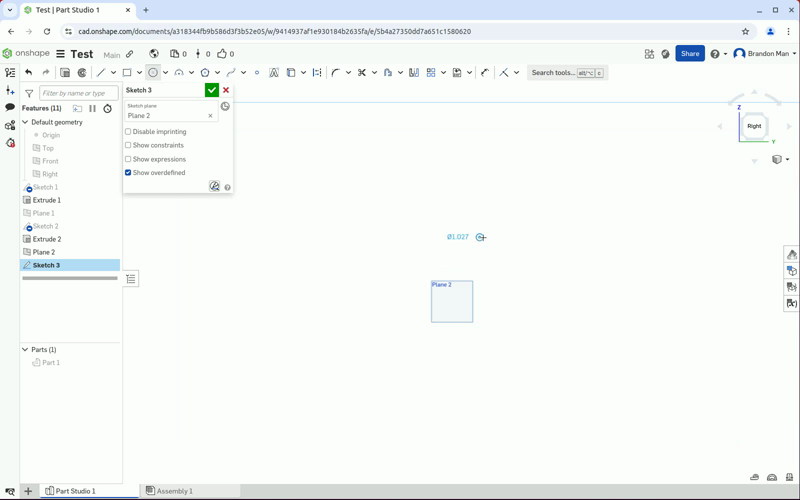
scroll(6)
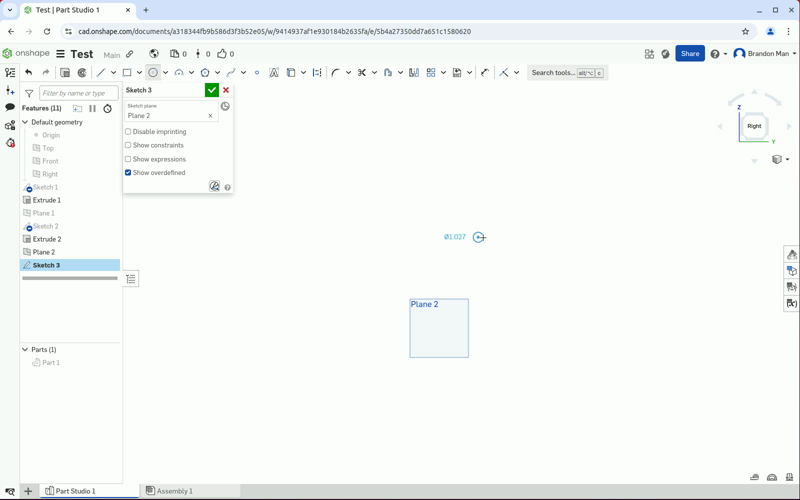
scroll(6)
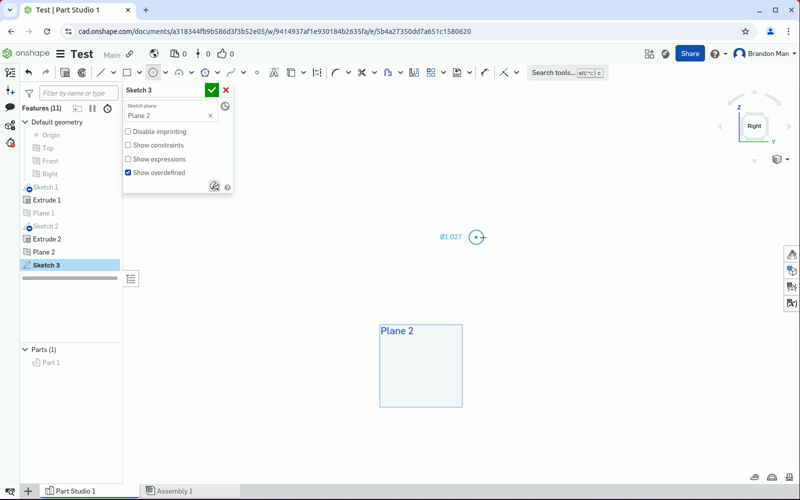
scroll(6)
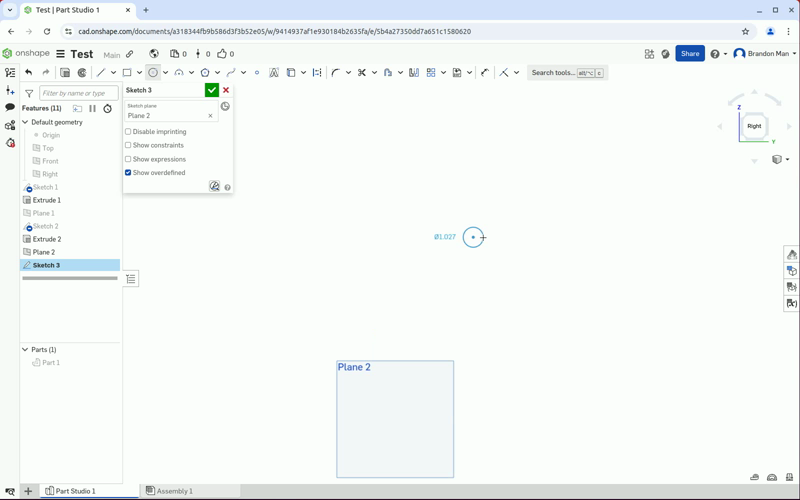
scroll(6)
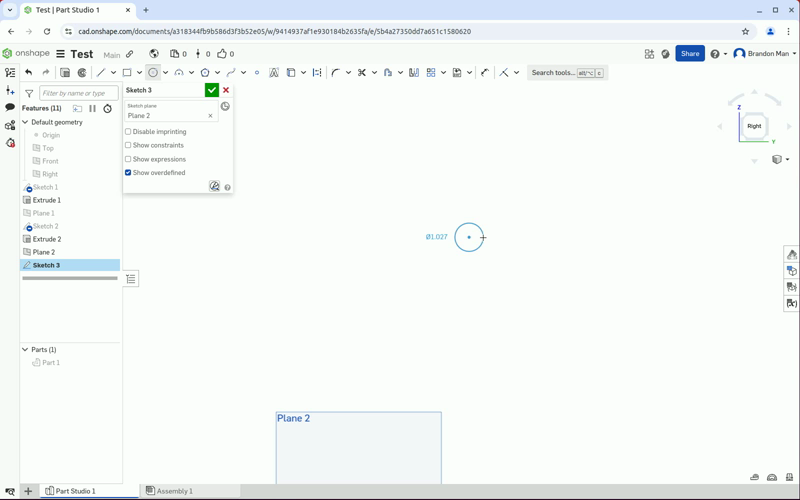
scroll(6)
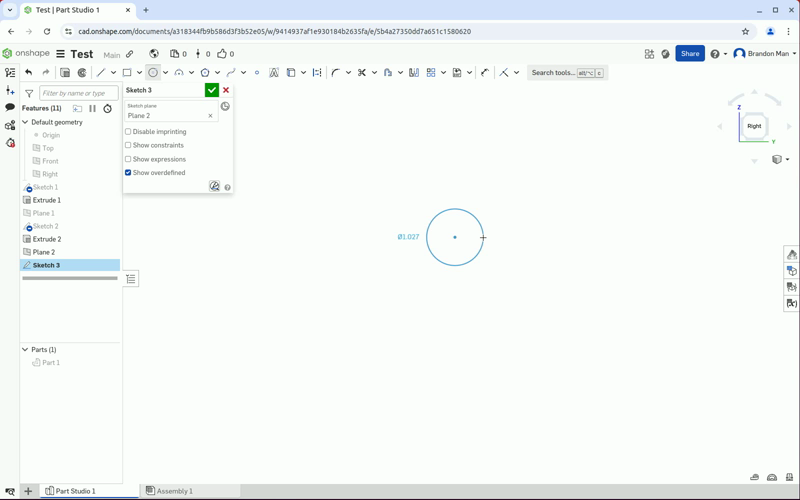
click(483, 237)
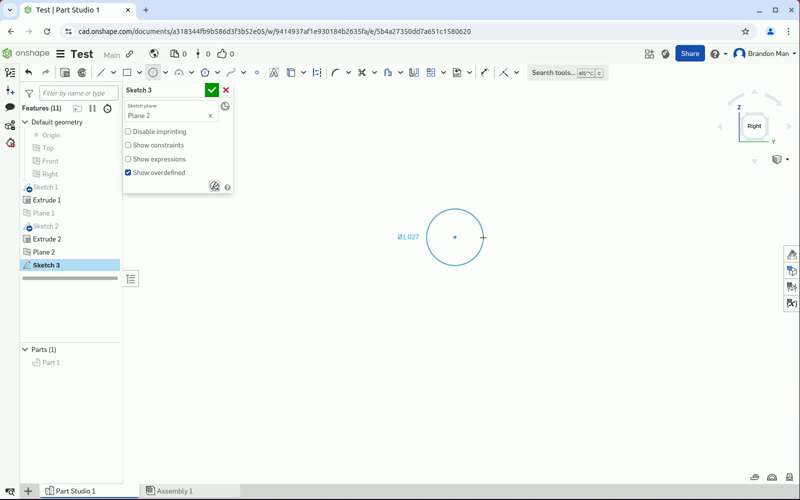
scroll(-6)
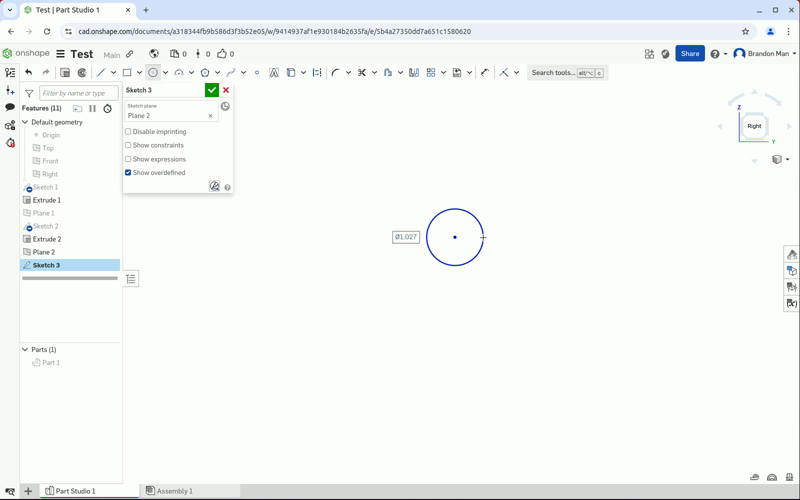
scroll(-6)
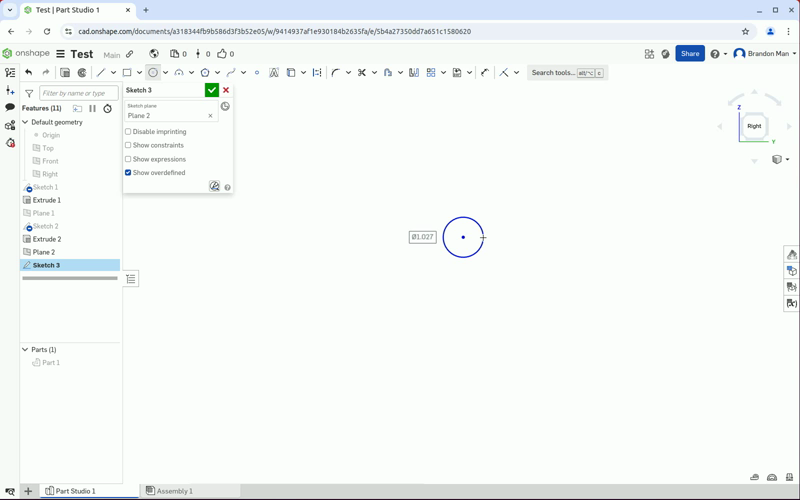
scroll(-6)
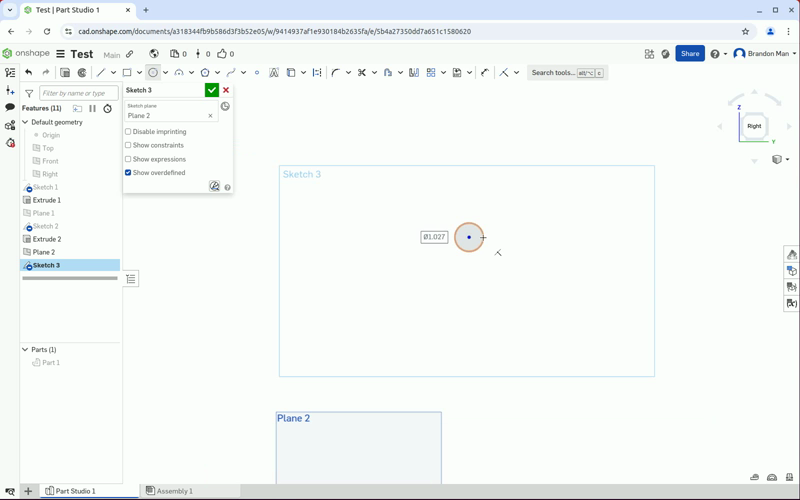
scroll(-6)
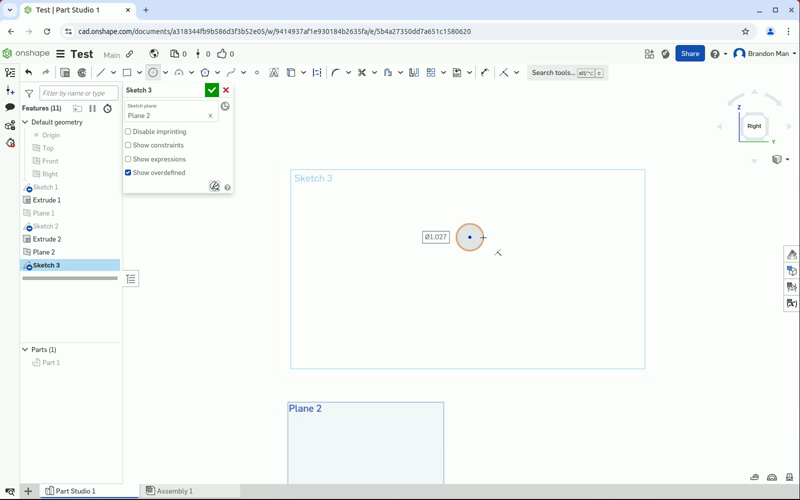
scroll(-6)
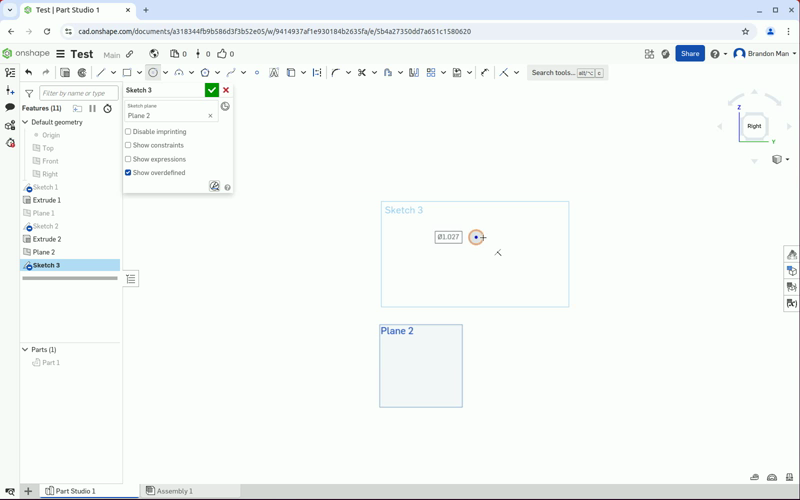
scroll(-6)
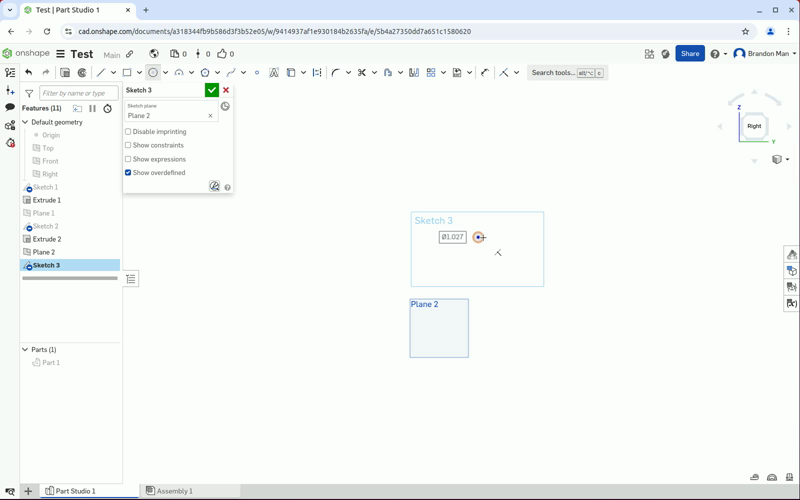
scroll(-6)
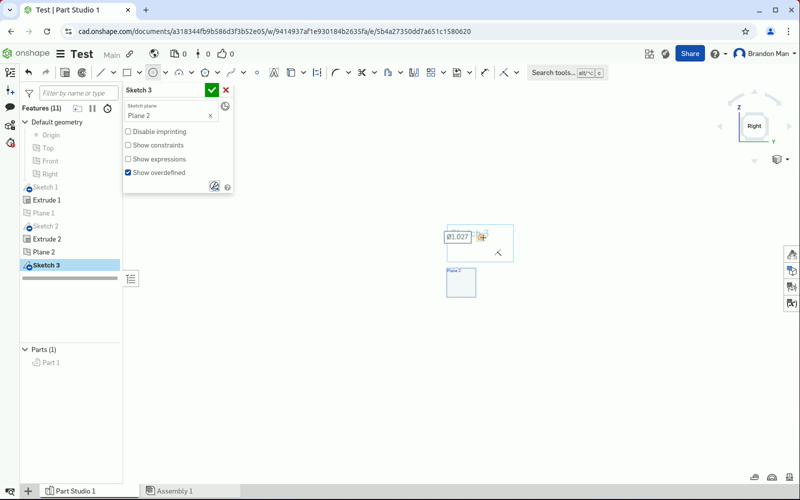
key(esc)
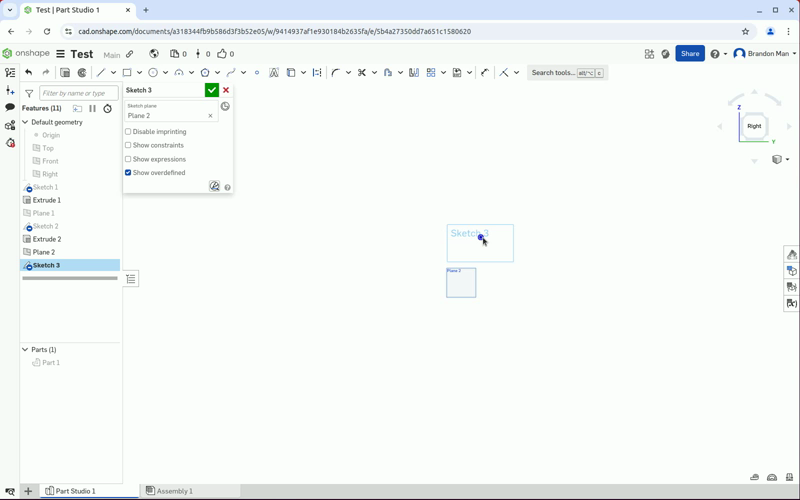
mouse_move(479, 236)
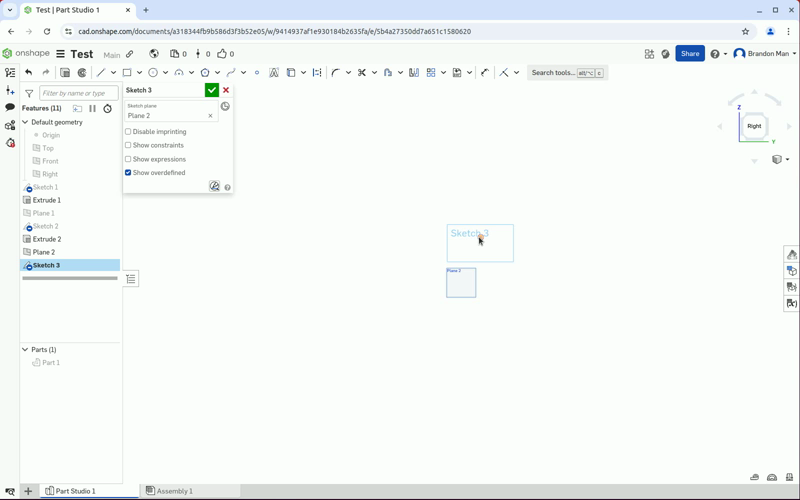
scroll(6)
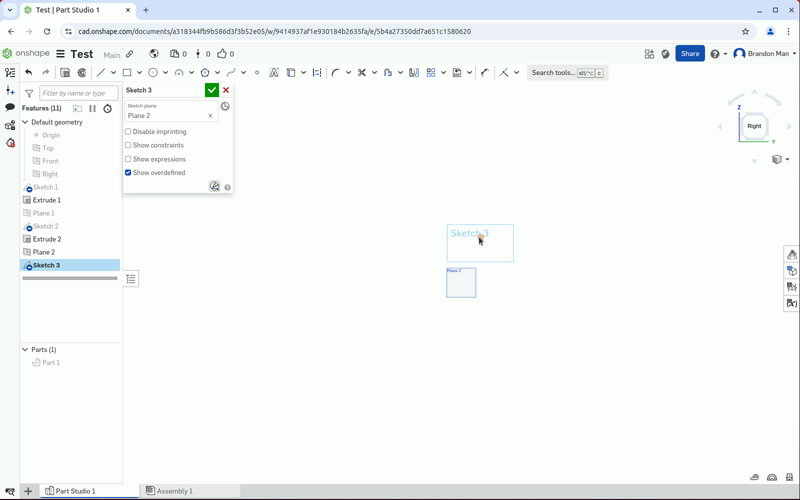
scroll(6)
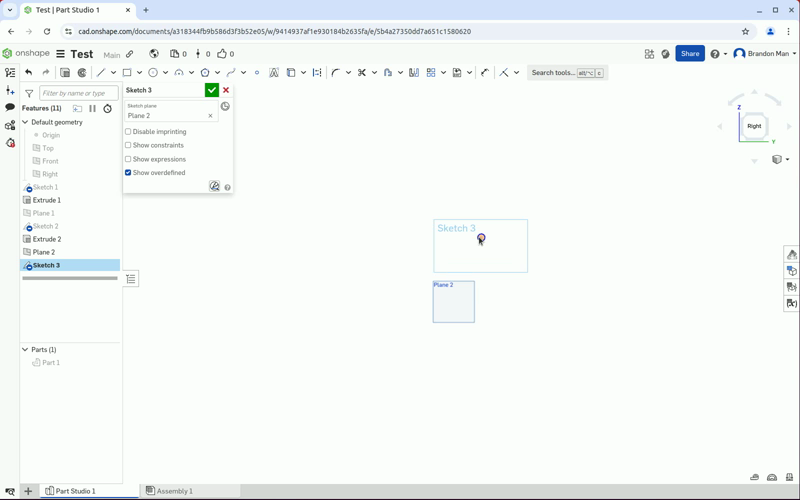
scroll(6)
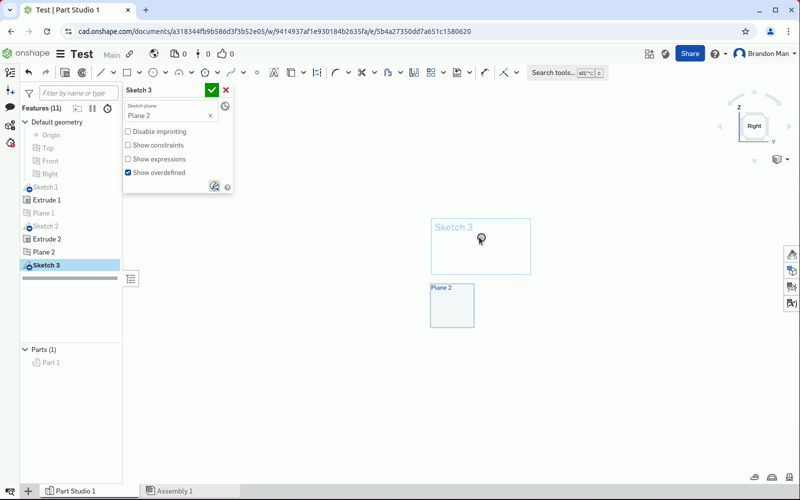
scroll(6)
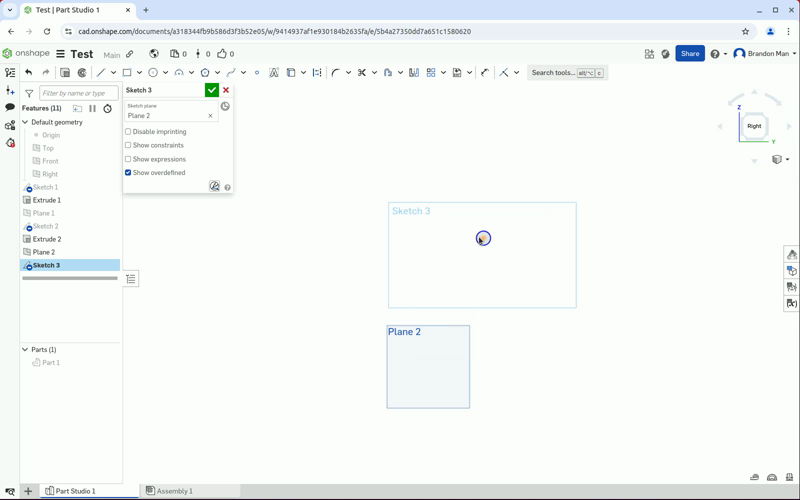
scroll(6)
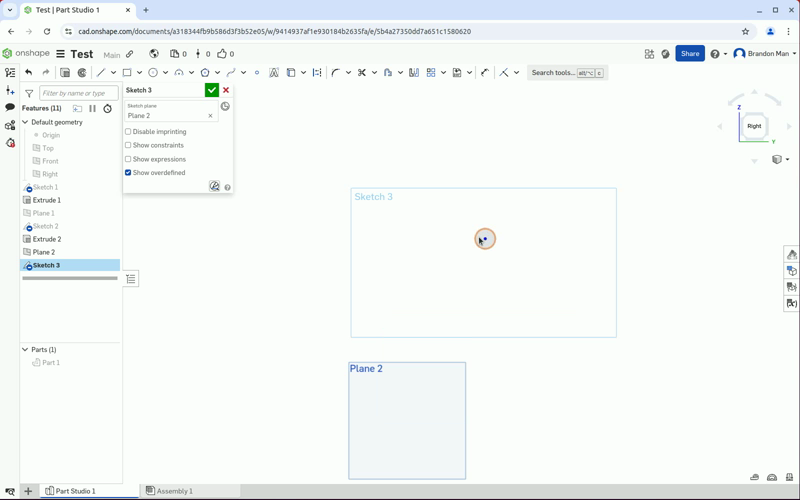
scroll(6)
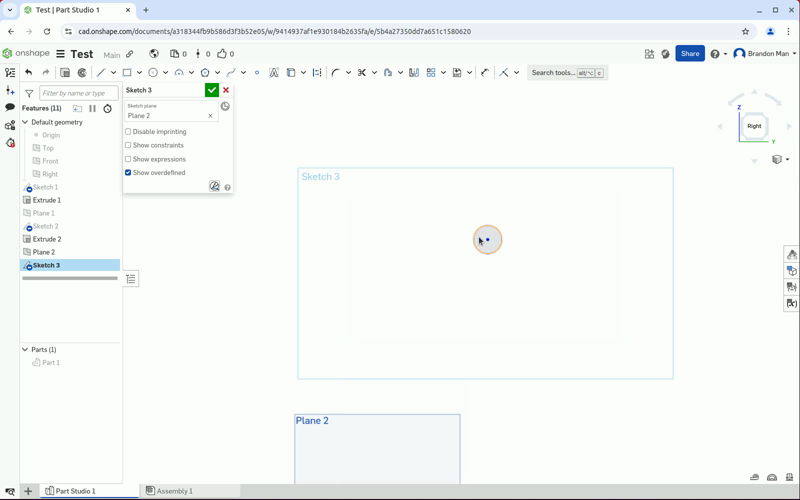
scroll(6)
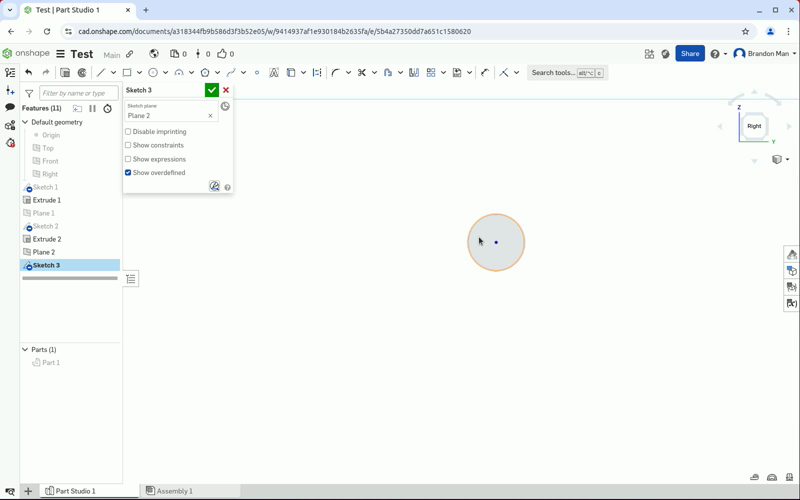
click(479, 236)
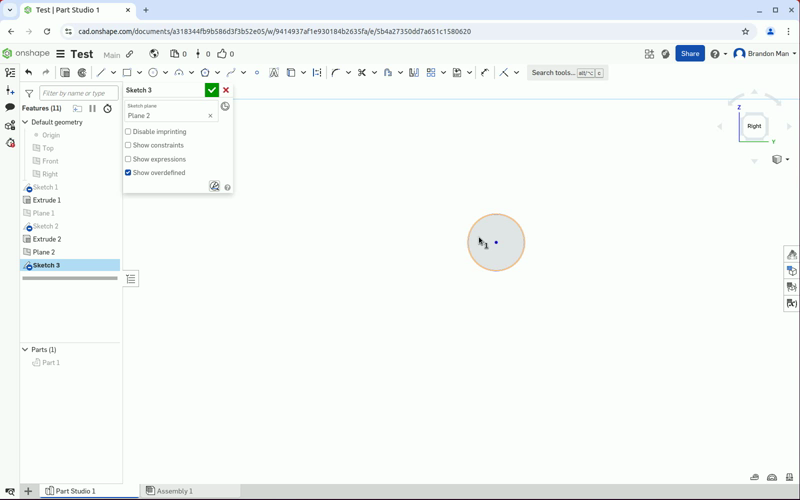
scroll(-6)
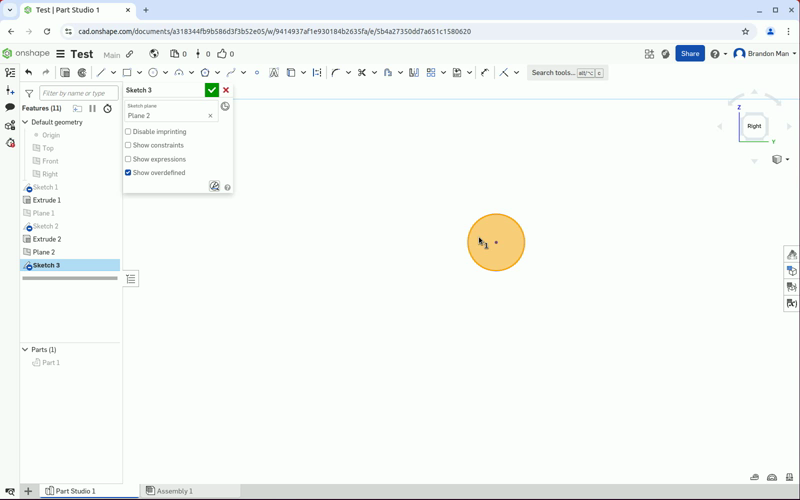
scroll(-6)
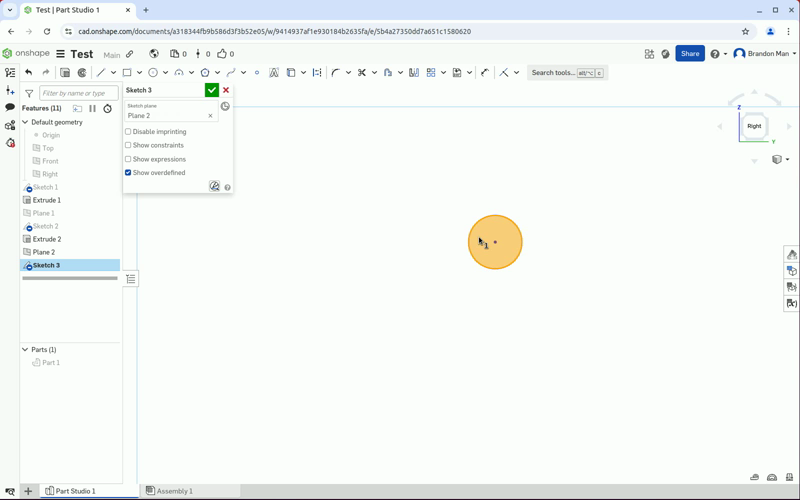
scroll(-6)
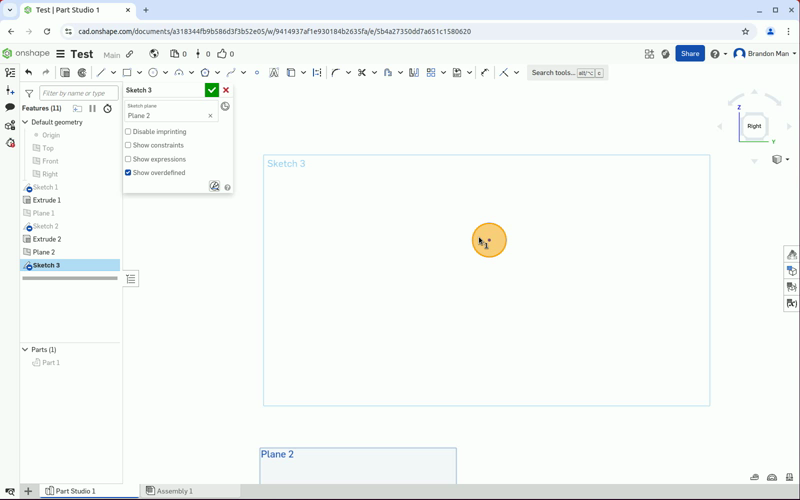
scroll(-6)
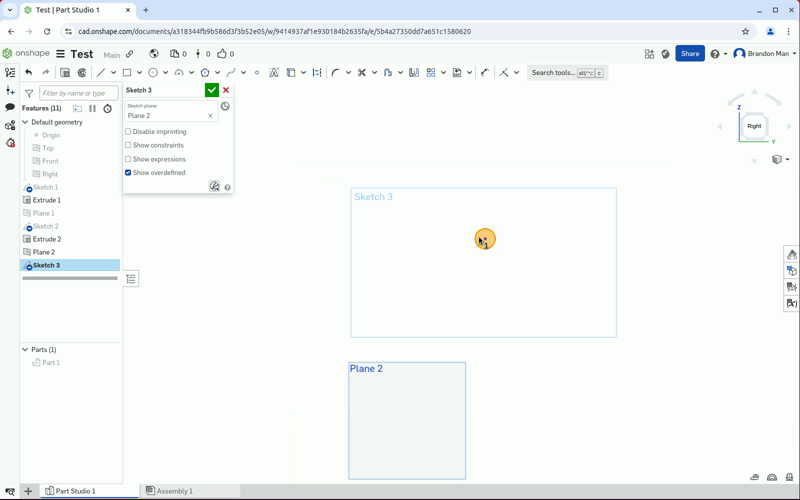
scroll(-6)
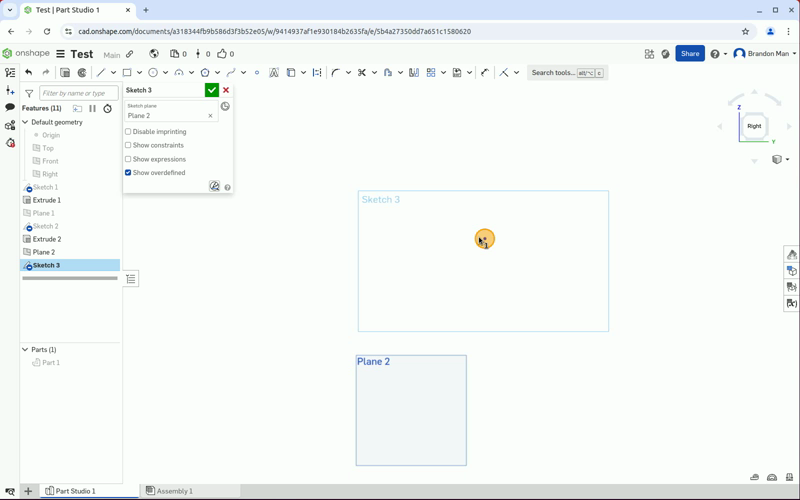
scroll(-6)
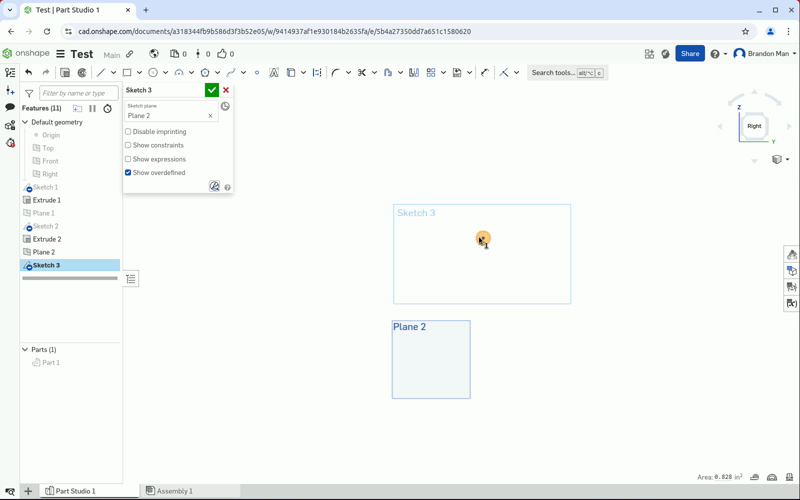
scroll(-6)
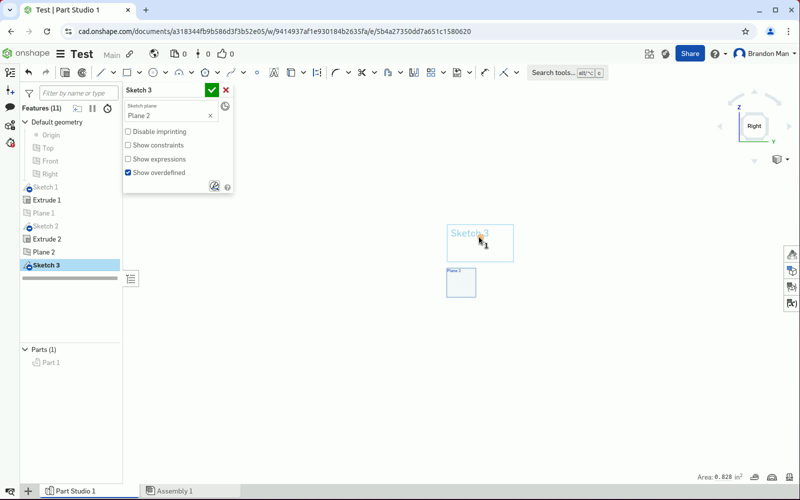
mouse_move(73, 352)
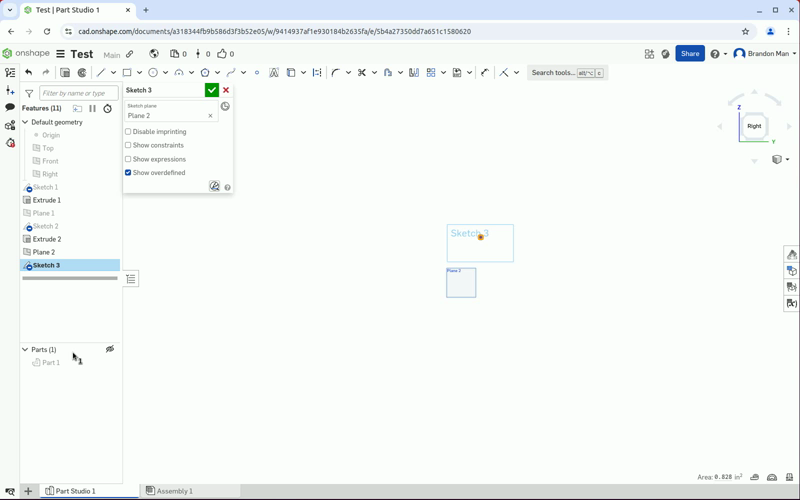
key(shift+y)
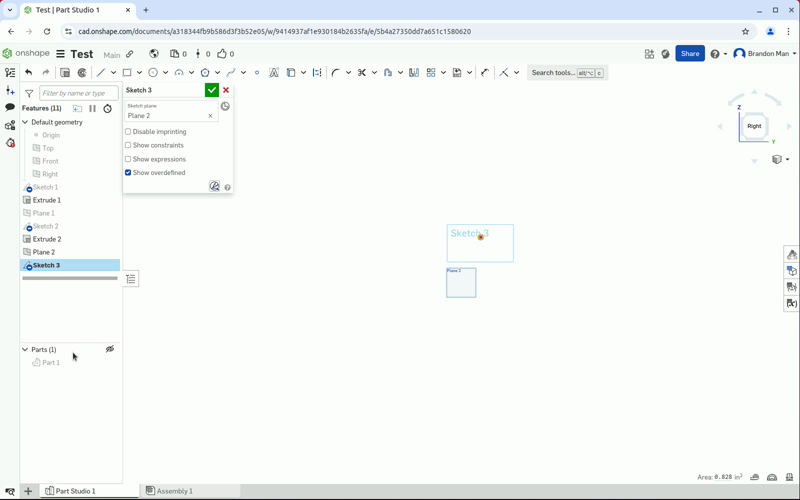
key(shift+e)
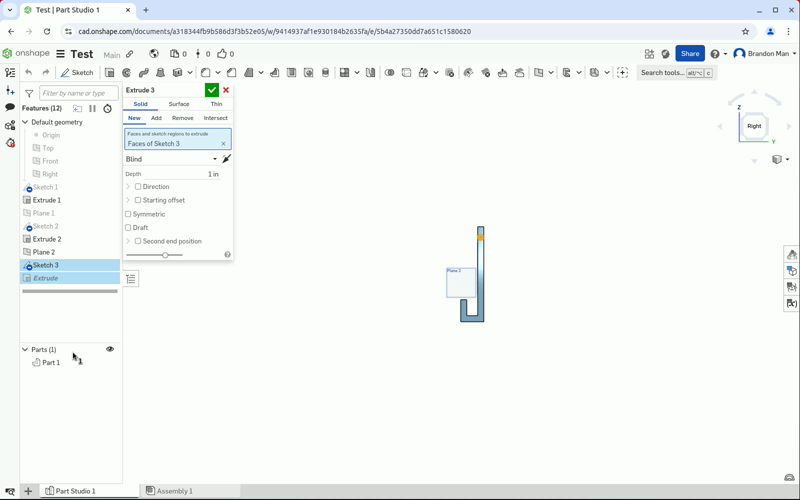
mouse_move(143, 106)
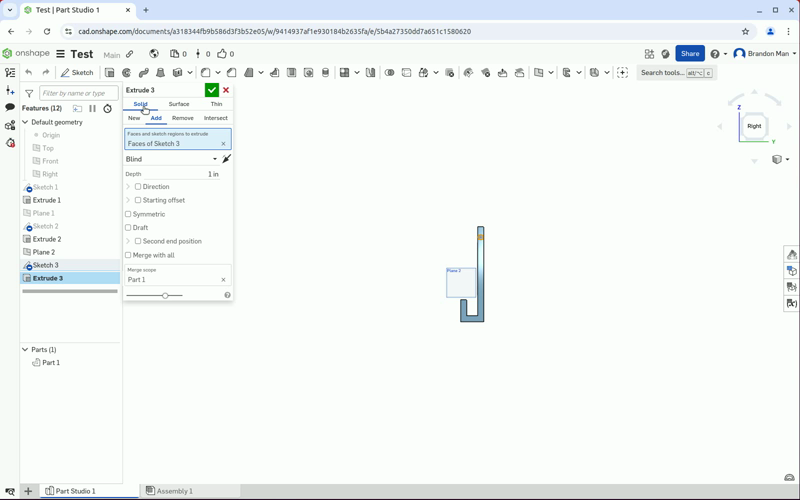
click(143, 106)
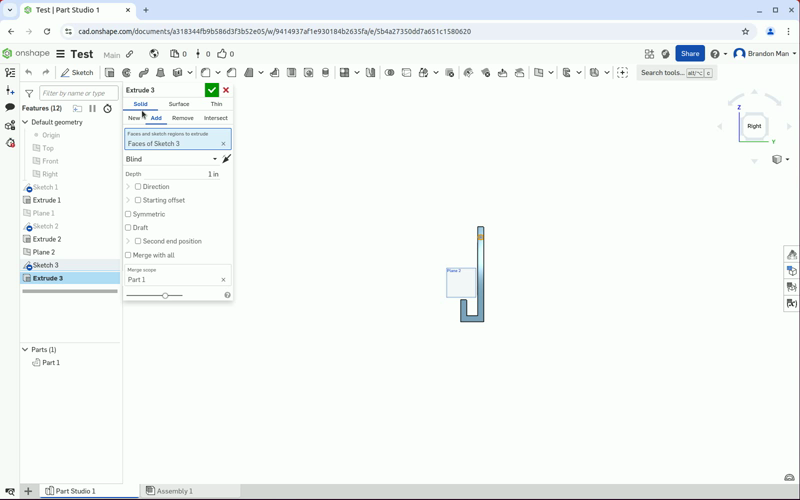
mouse_move(137, 120)
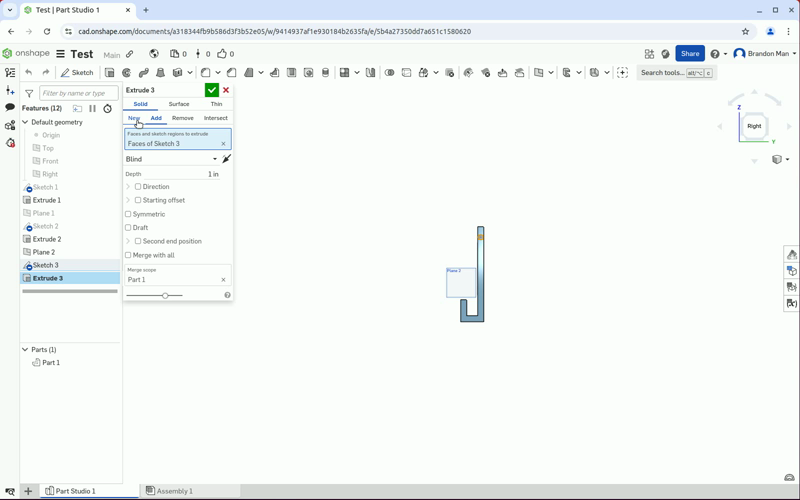
click(137, 120)
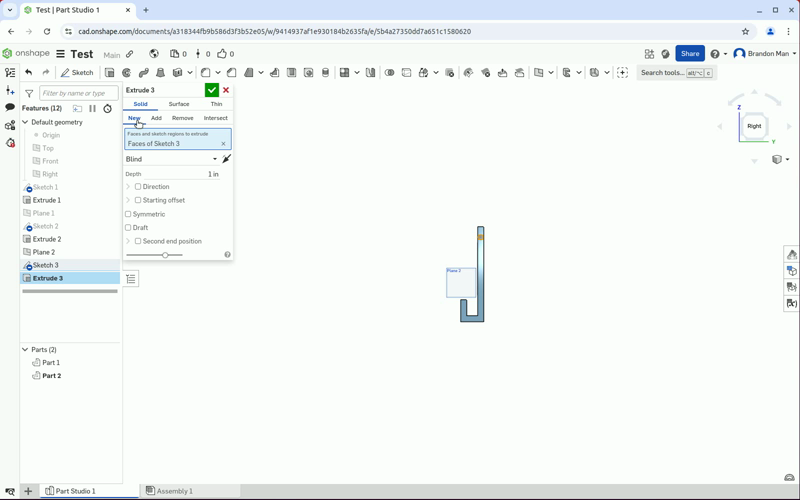
key(tab, 4)
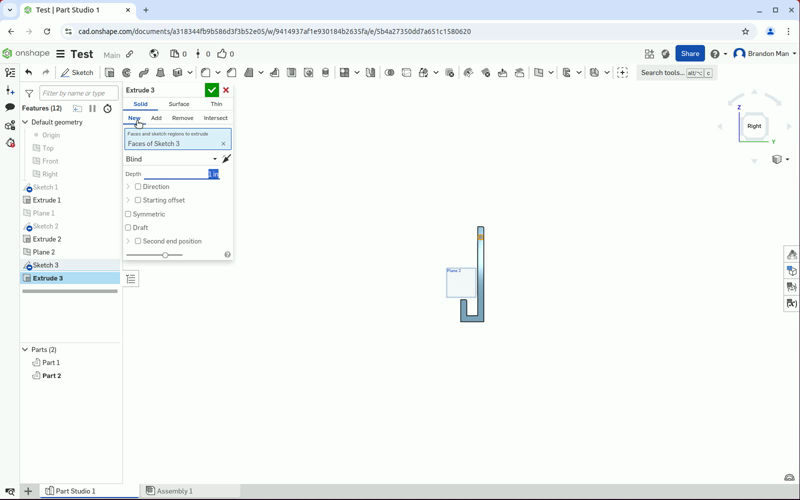
text(1.685)
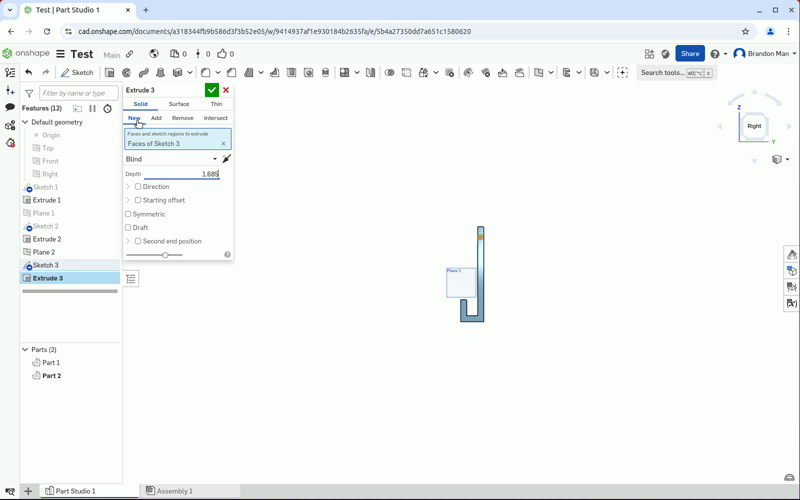
key(enter)
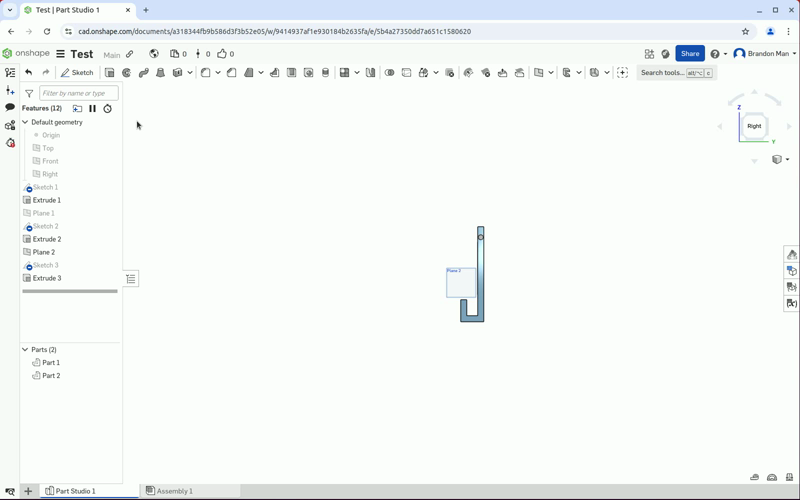
key(shift+h)
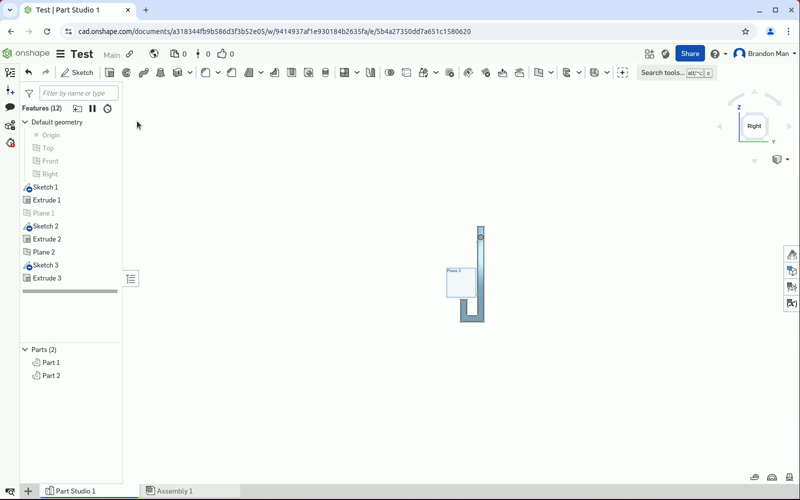
key(shift+h)
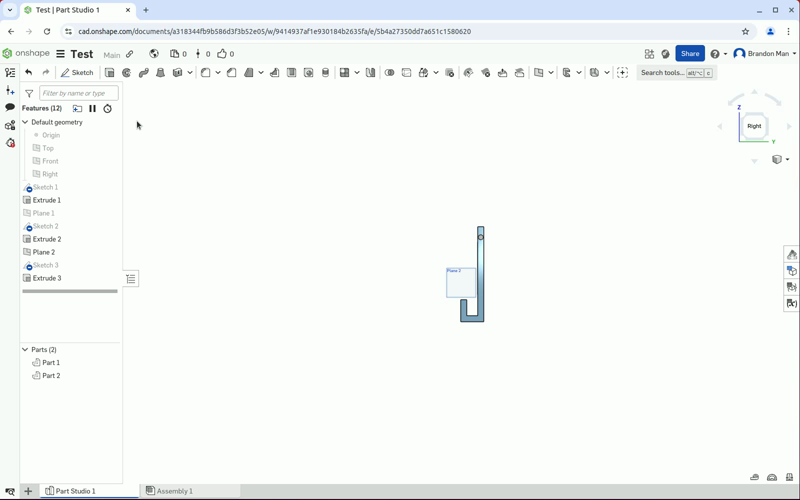
mouse_move(73, 189)
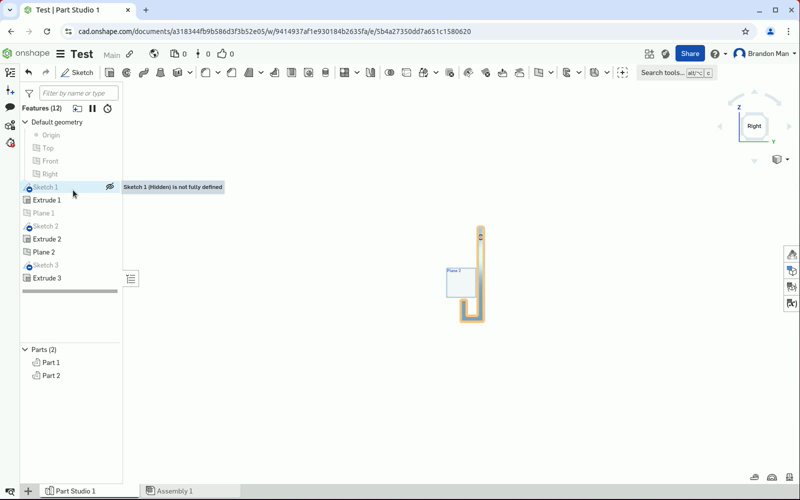
click(73, 189)
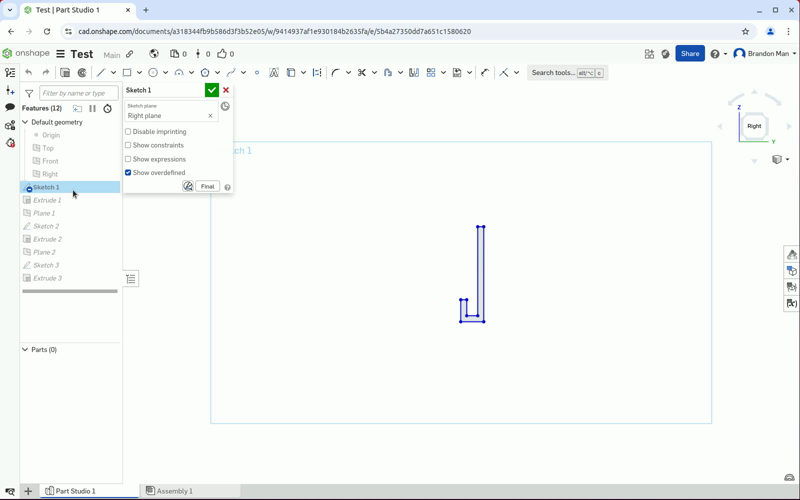
mouse_move(229, 92)
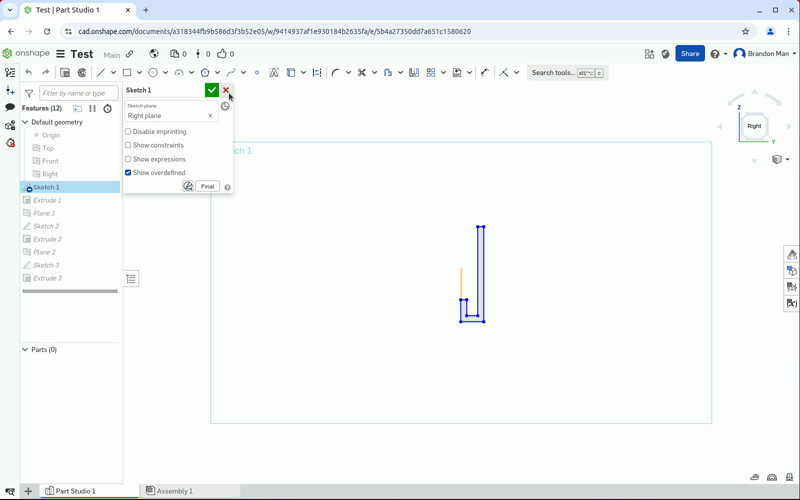
click(229, 92)
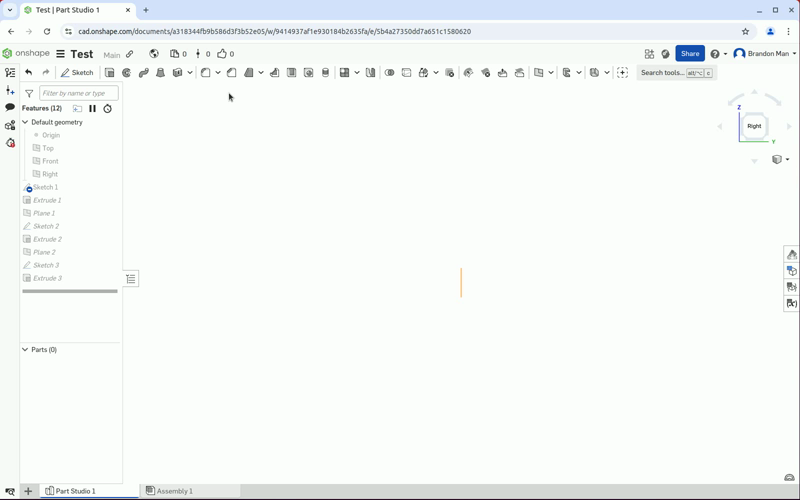
key(shift+s)
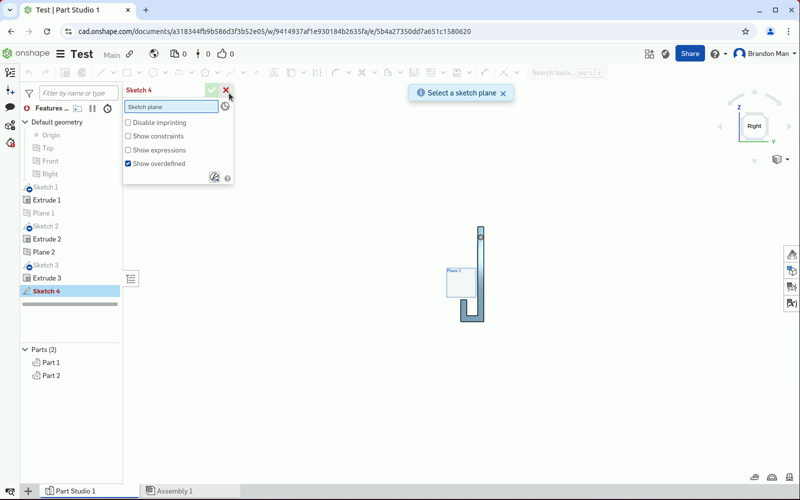
mouse_move(73, 254)
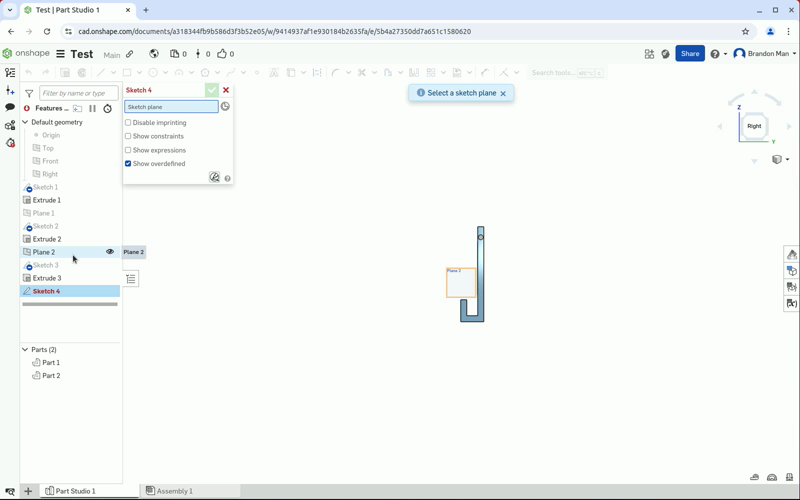
click(73, 254)
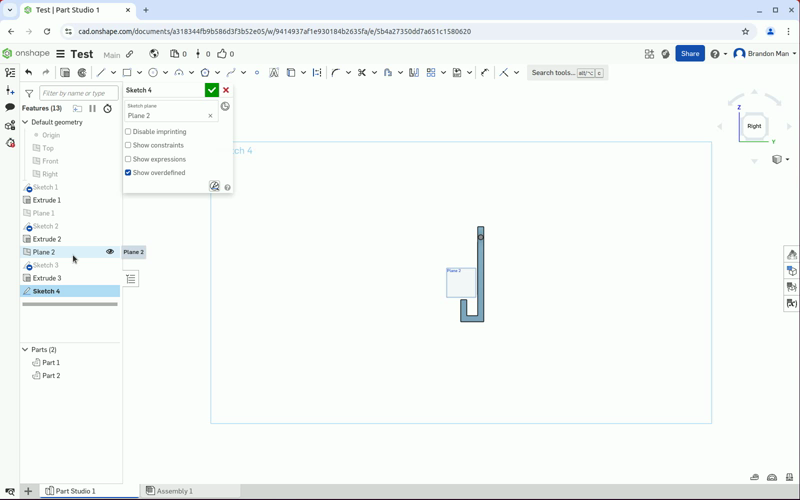
mouse_move(73, 352)
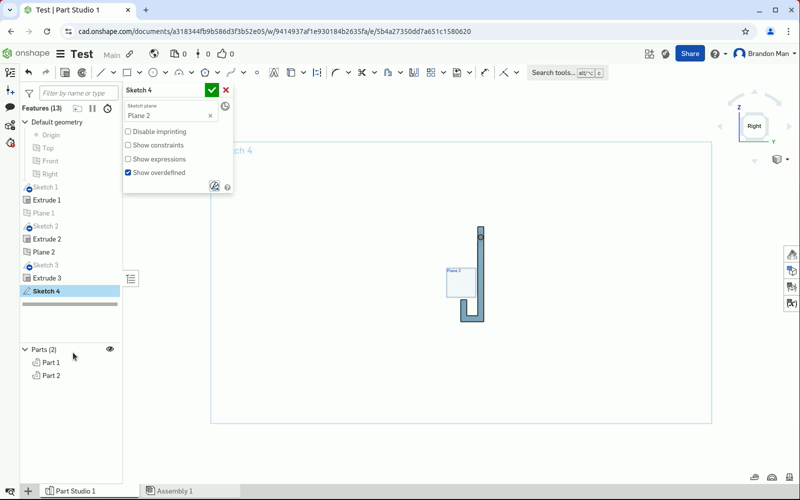
key(y)
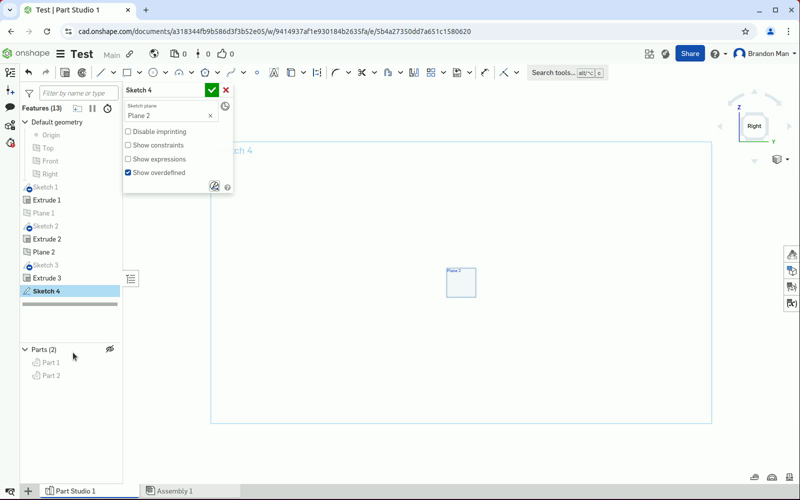
key(c)
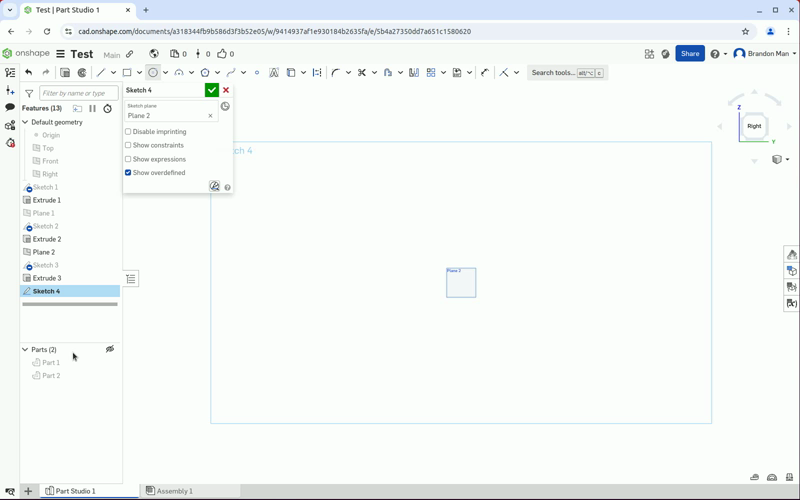
key_down(shift)
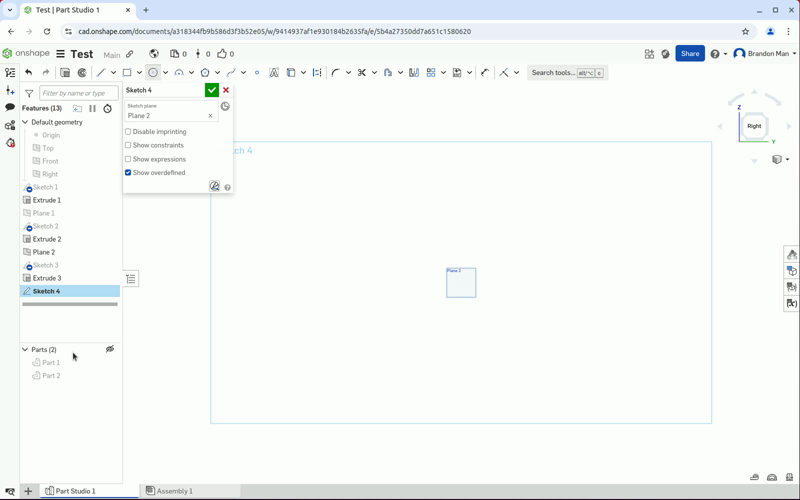
mouse_move(480, 258)
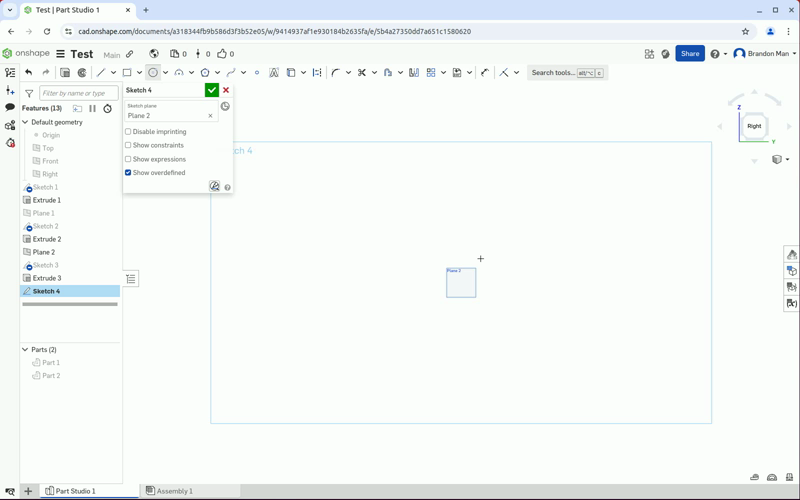
click(480, 258)
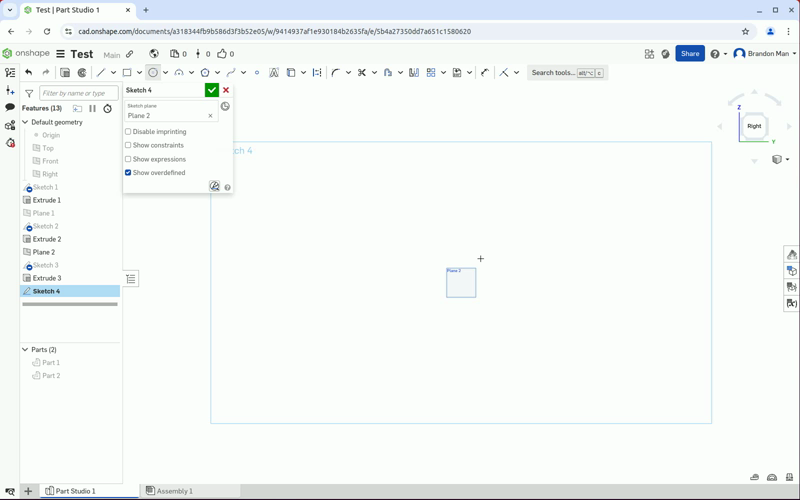
key_up(shift)
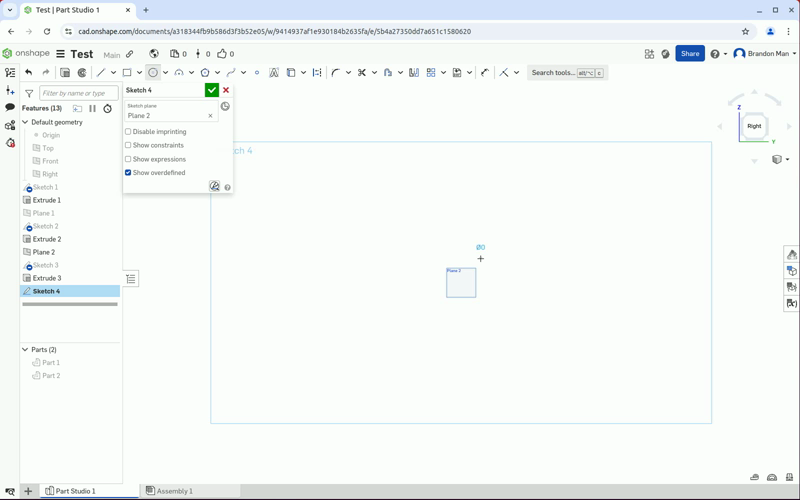
mouse_move(483, 258)
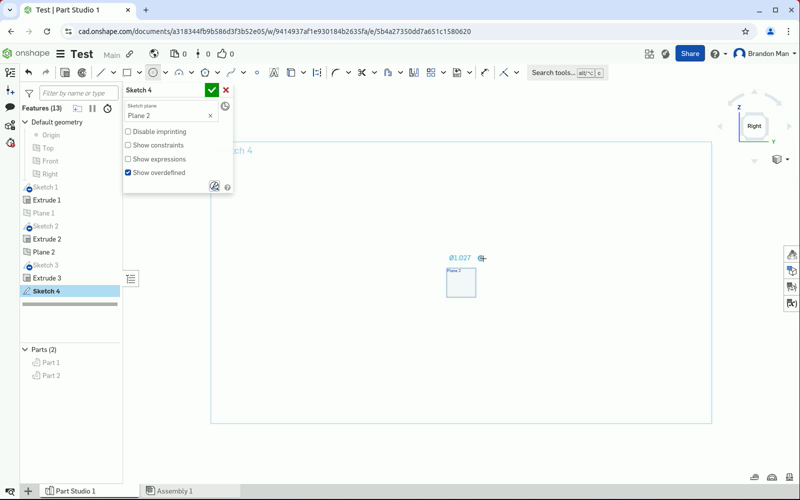
scroll(6)
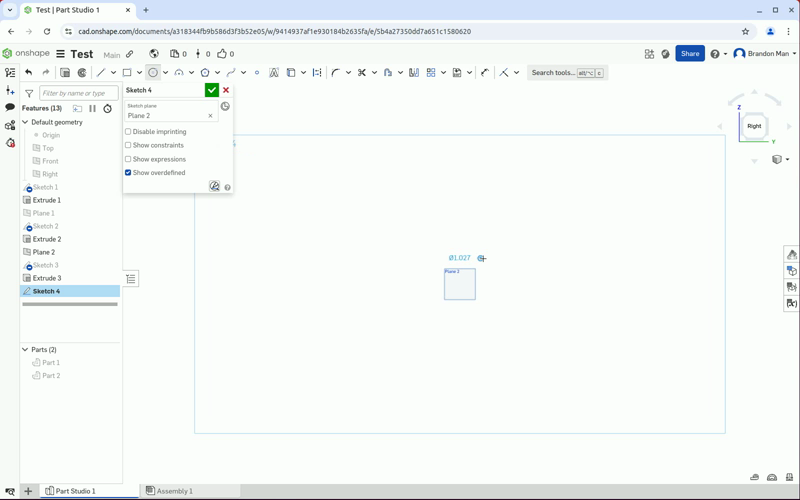
scroll(6)
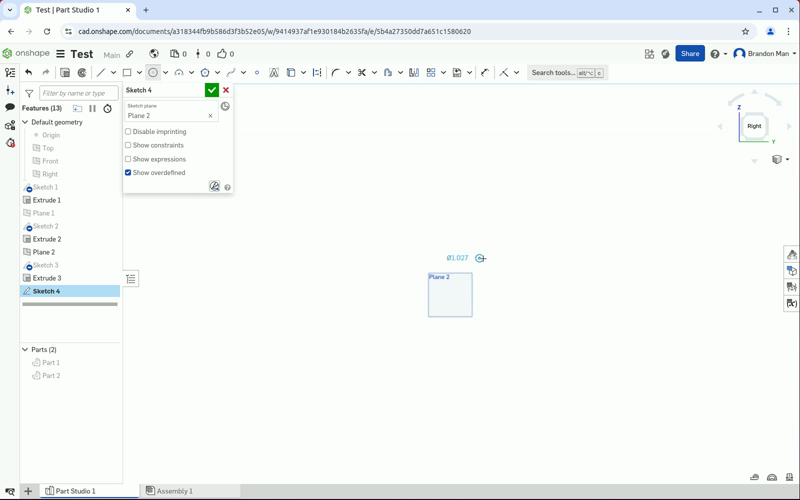
scroll(6)
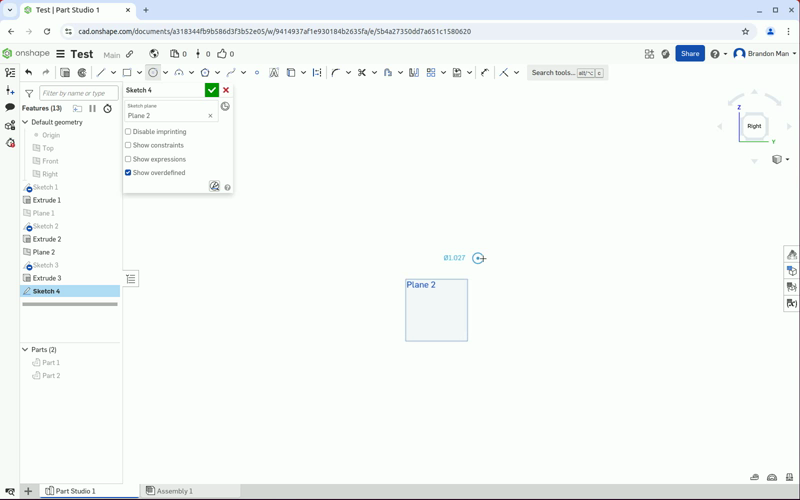
scroll(6)
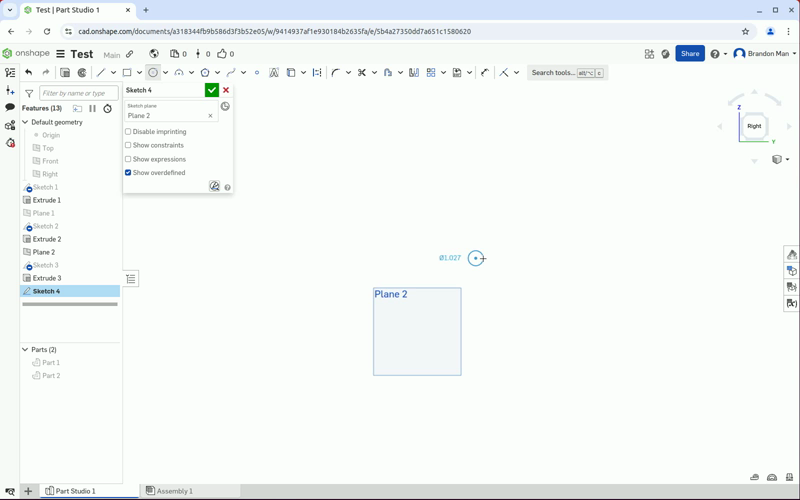
scroll(6)
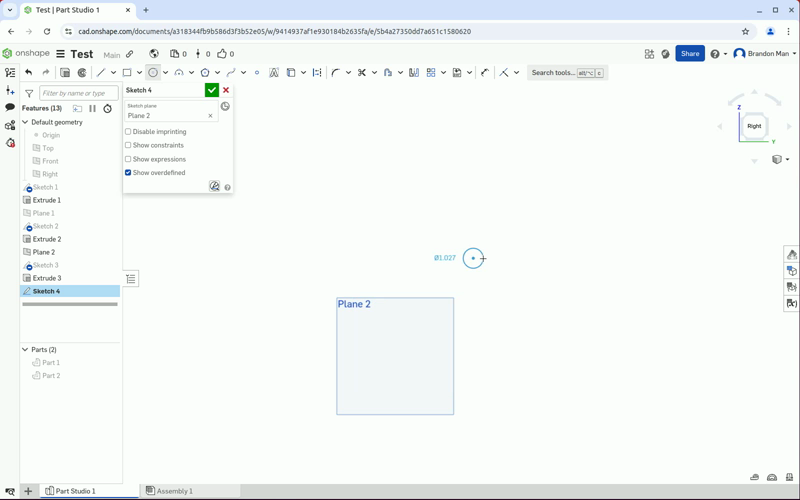
scroll(6)
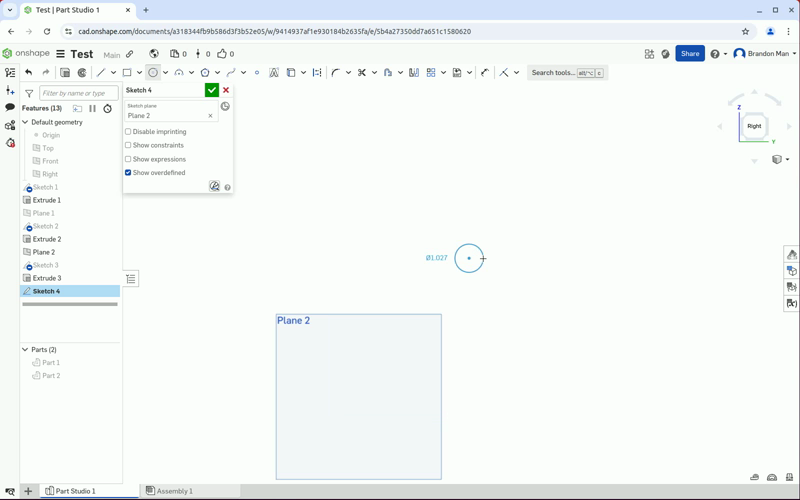
scroll(6)
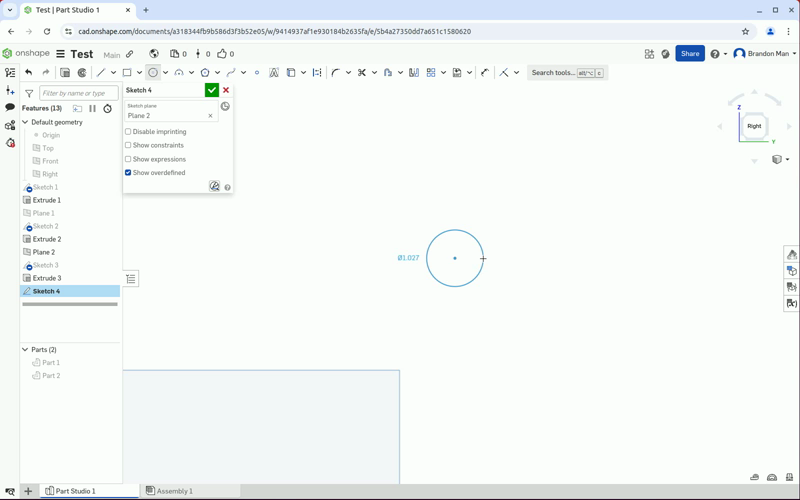
click(483, 258)
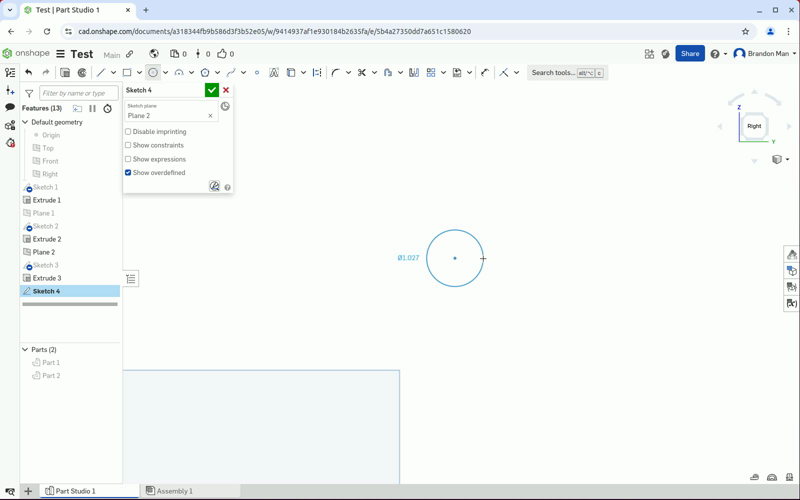
scroll(-6)
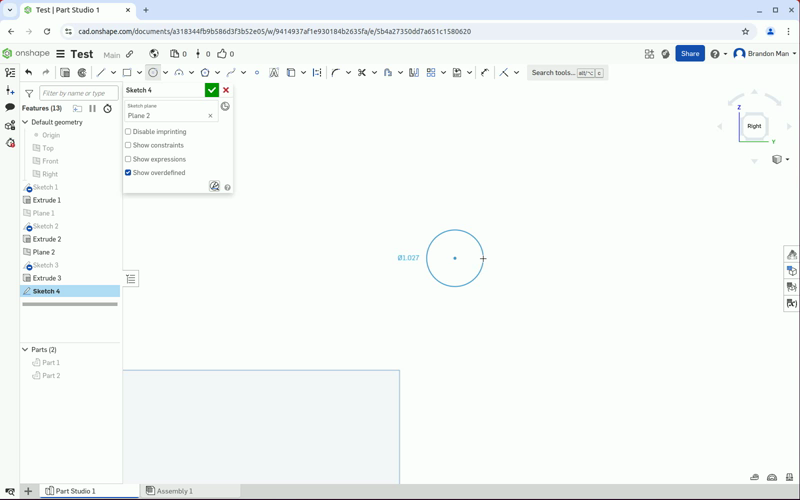
scroll(-6)
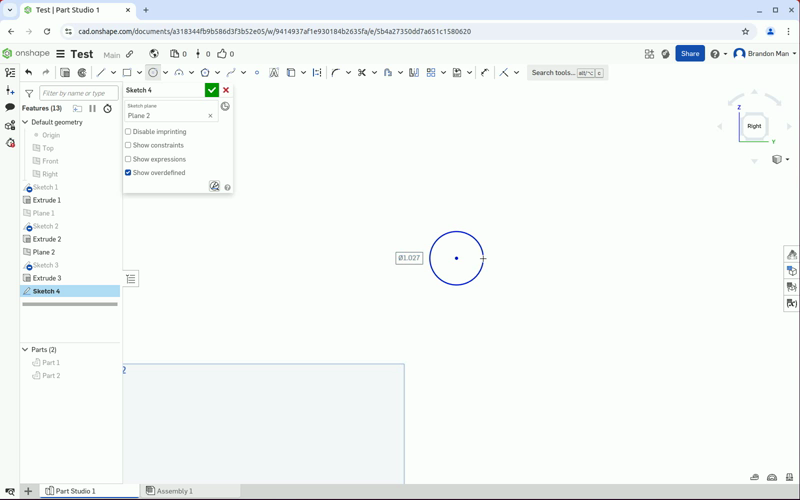
scroll(-6)
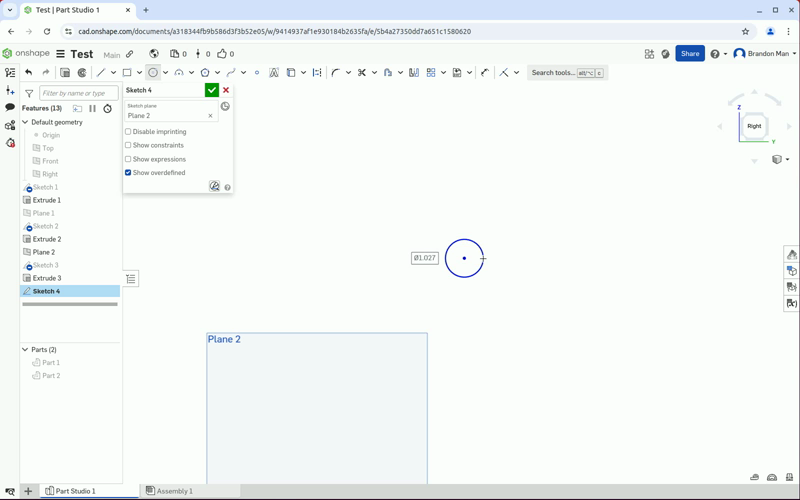
scroll(-6)
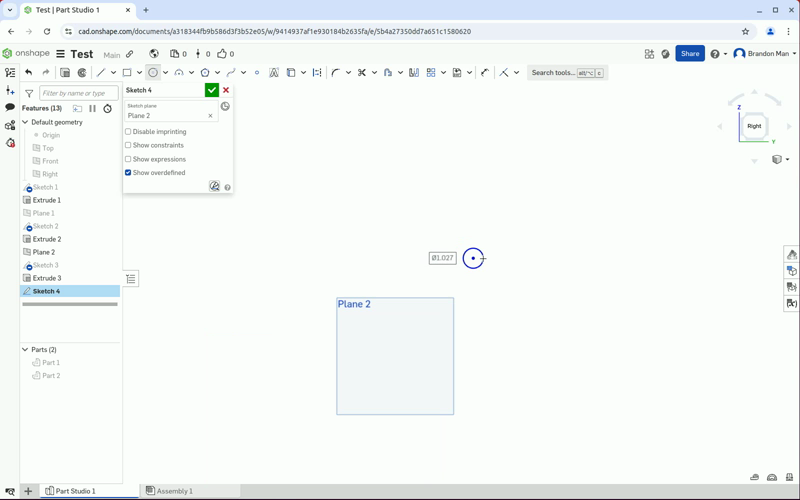
scroll(-6)
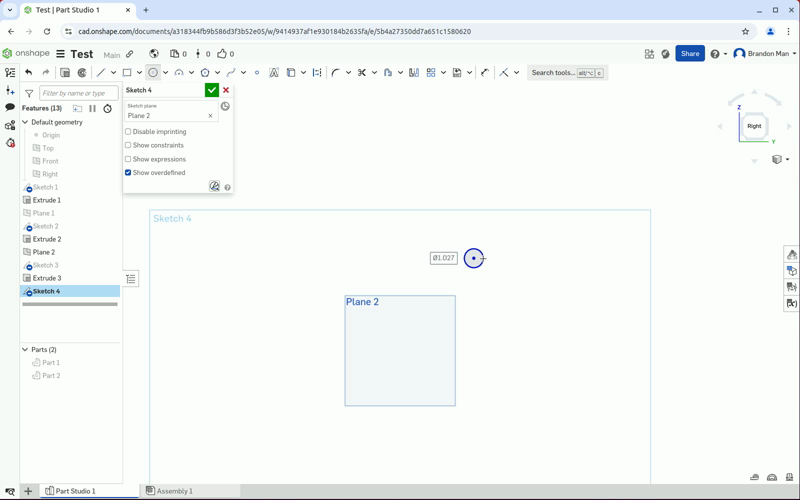
scroll(-6)
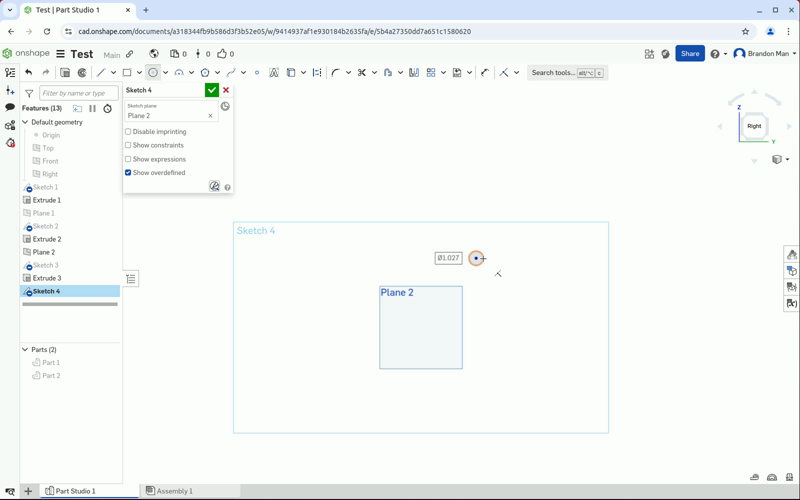
scroll(-6)
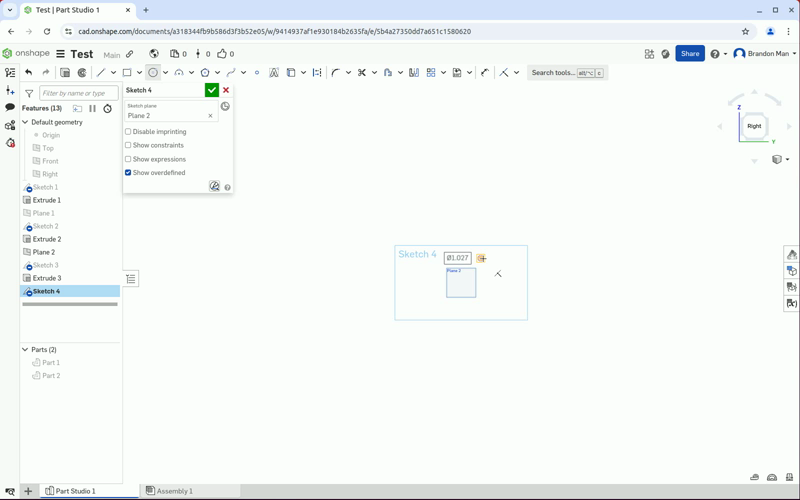
key(esc)
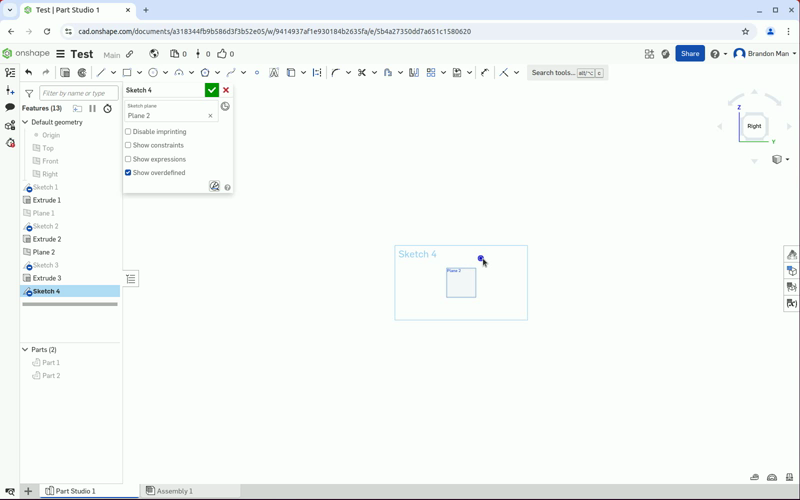
mouse_move(479, 257)
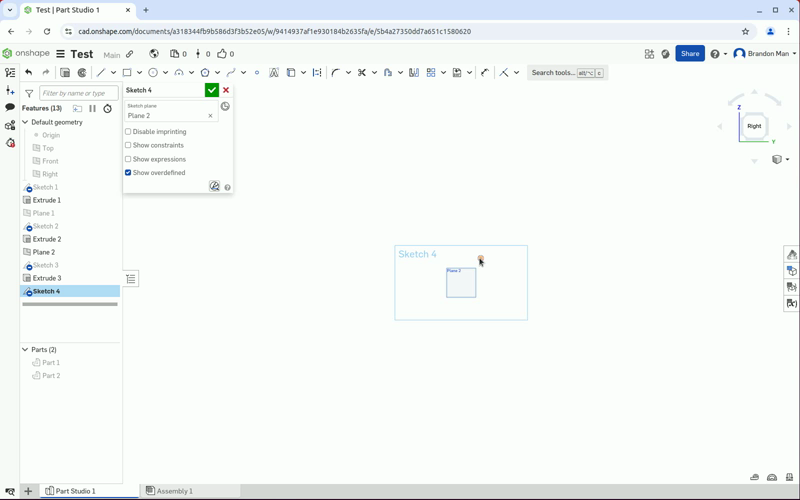
scroll(6)
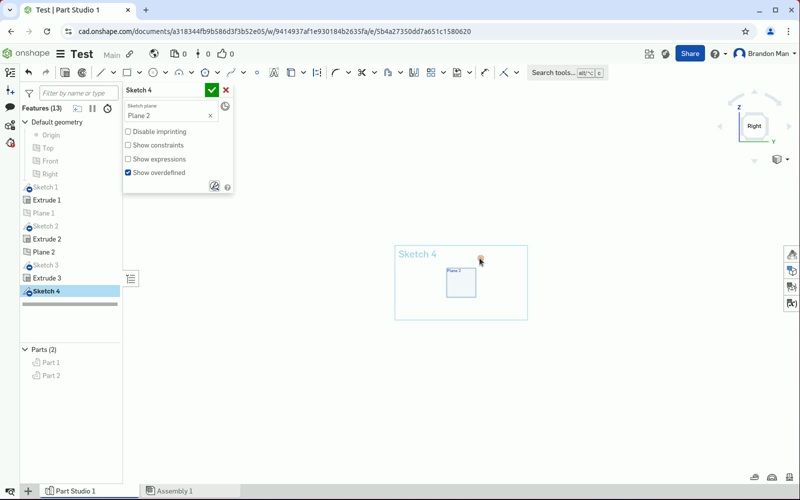
scroll(6)
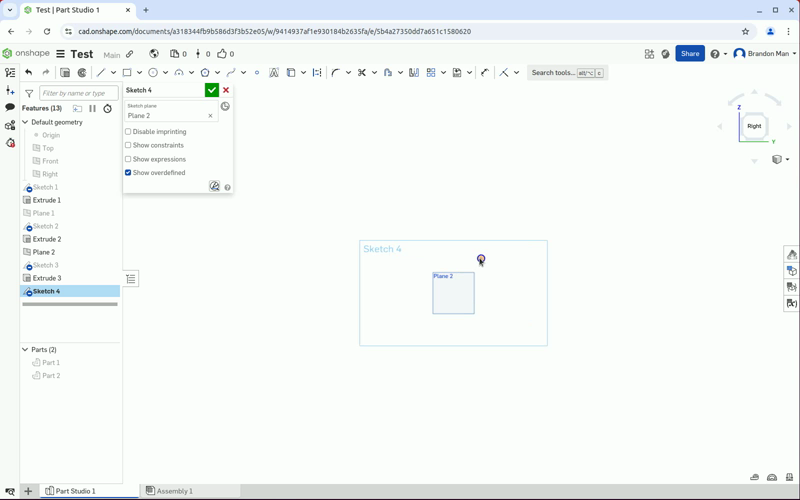
scroll(6)
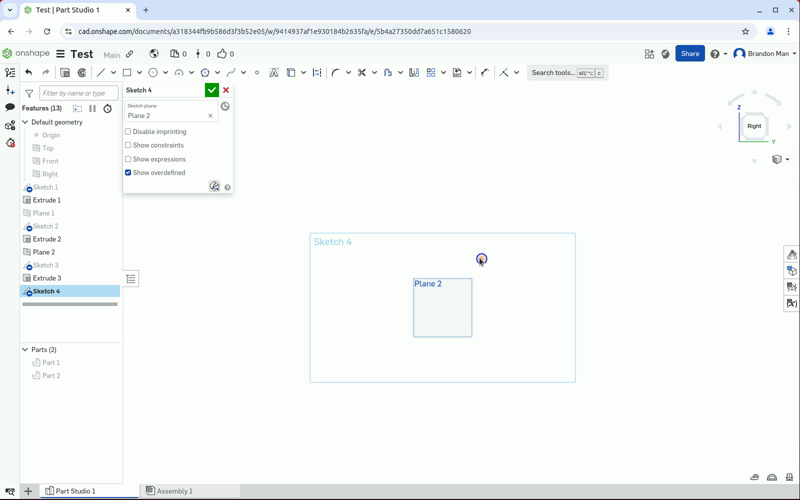
scroll(6)
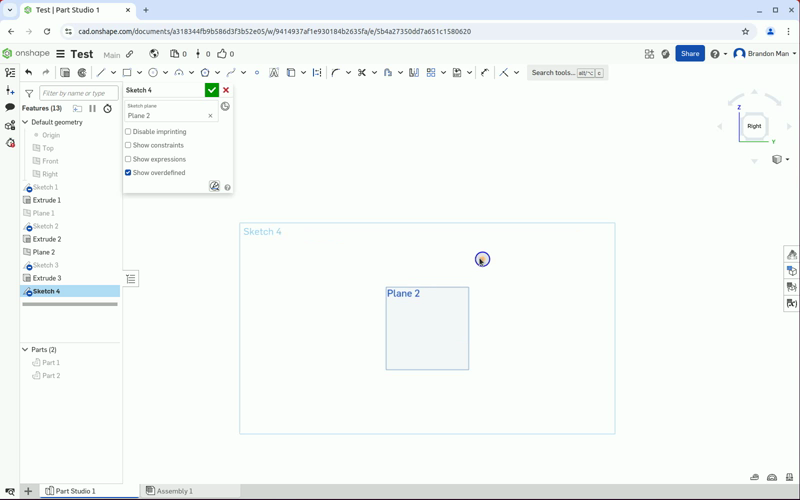
scroll(6)
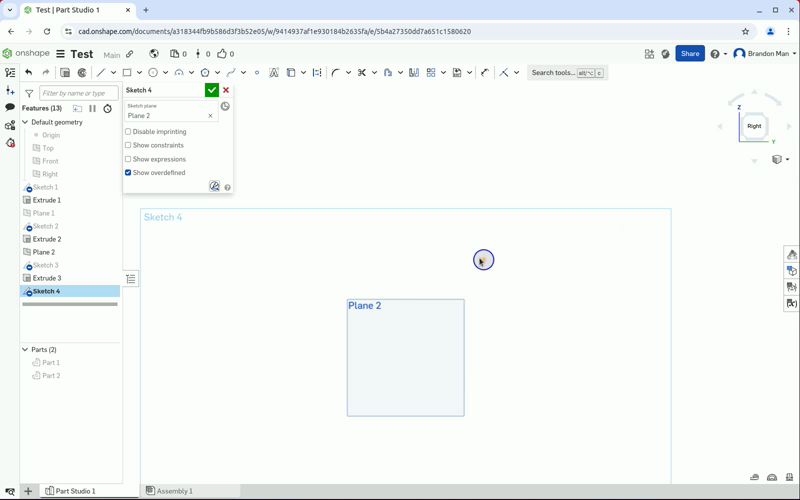
scroll(6)
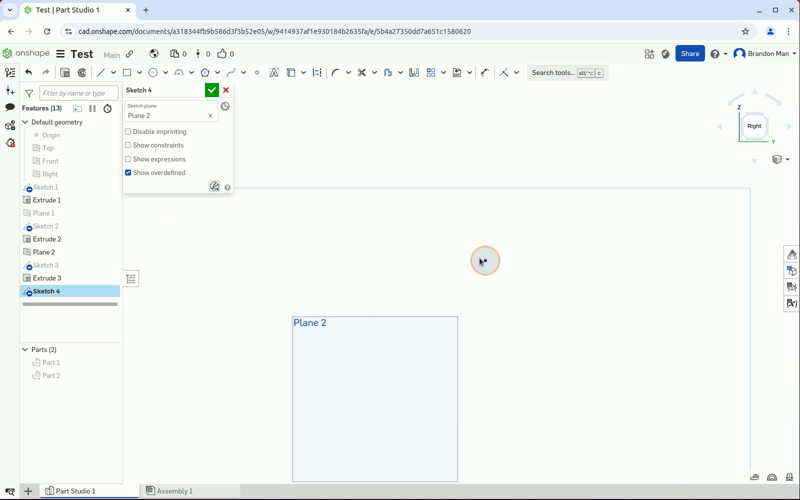
scroll(6)
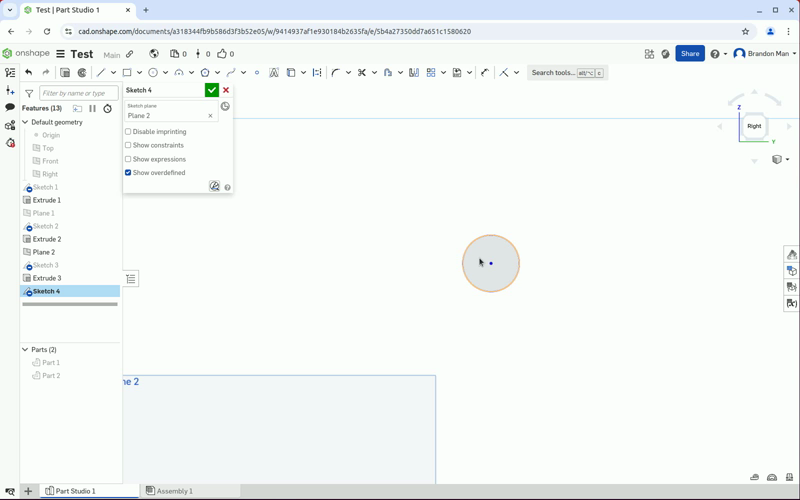
click(479, 257)
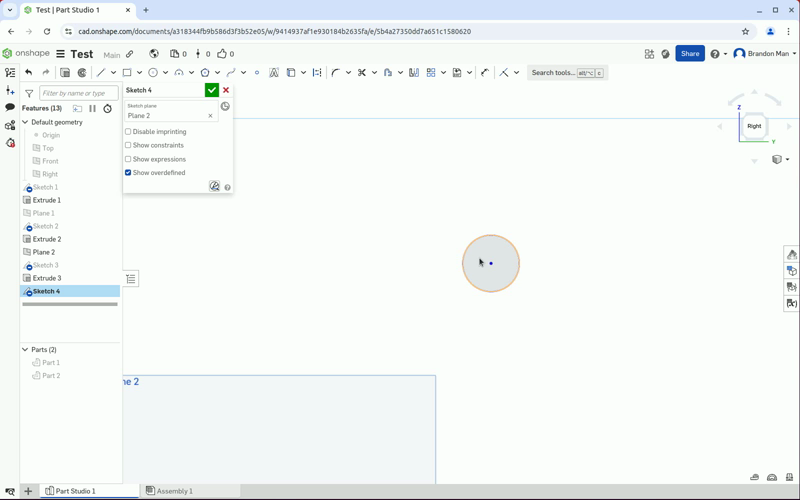
scroll(-6)
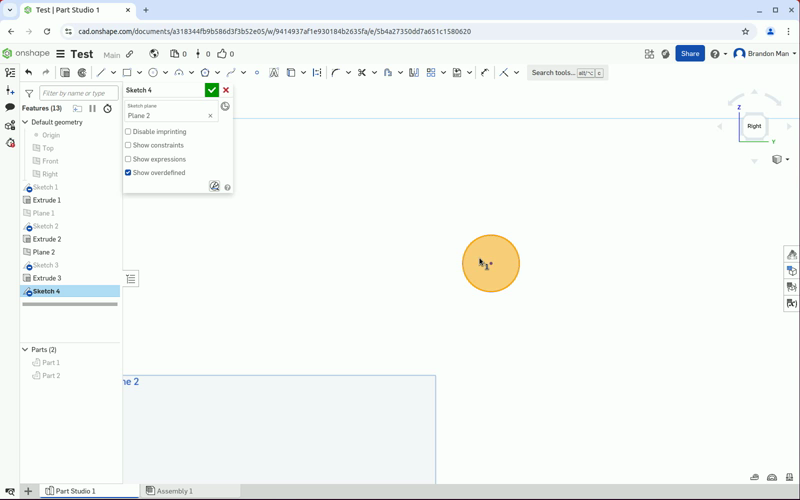
scroll(-6)
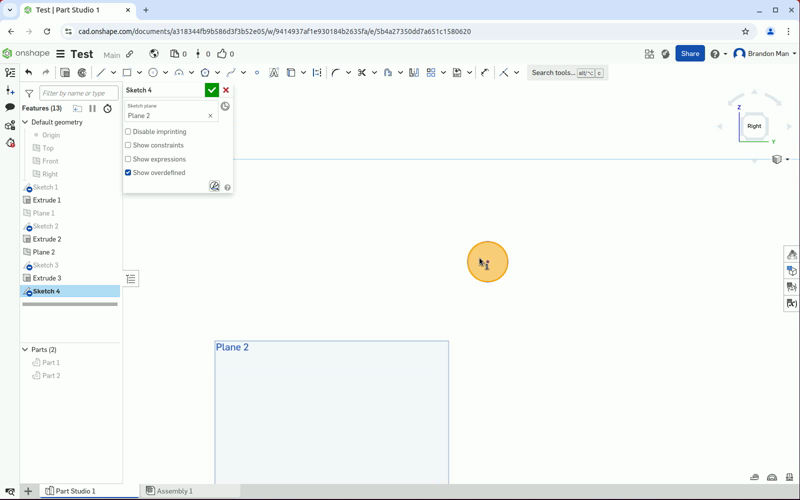
scroll(-6)
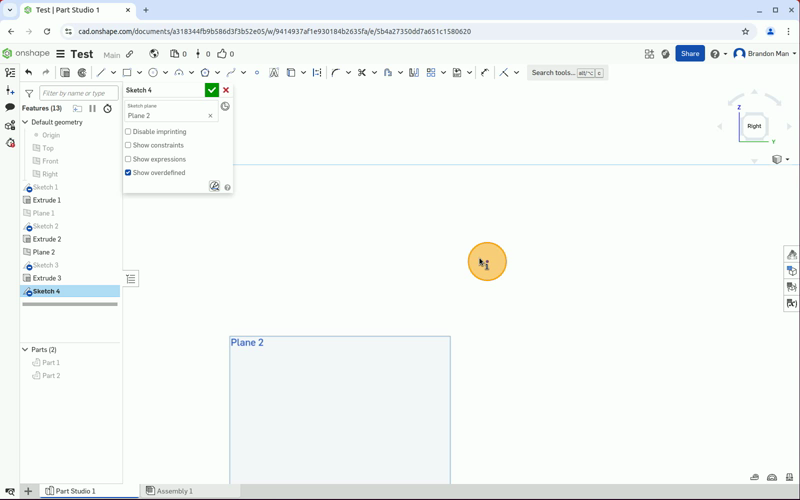
scroll(-6)
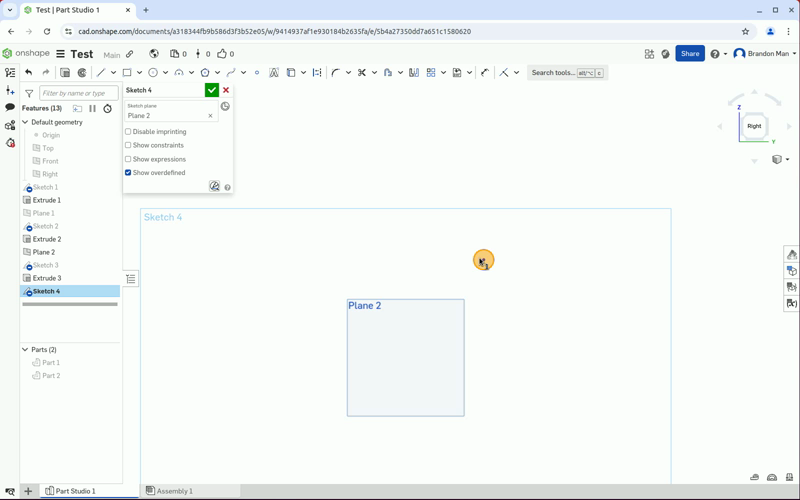
scroll(-6)
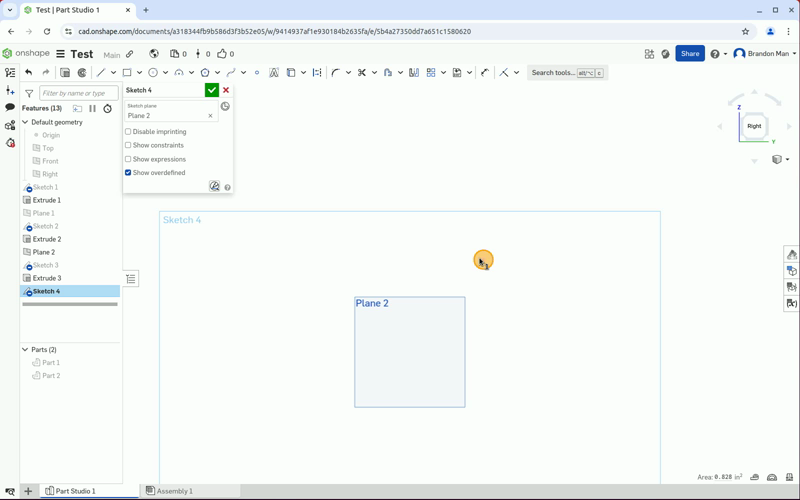
scroll(-6)
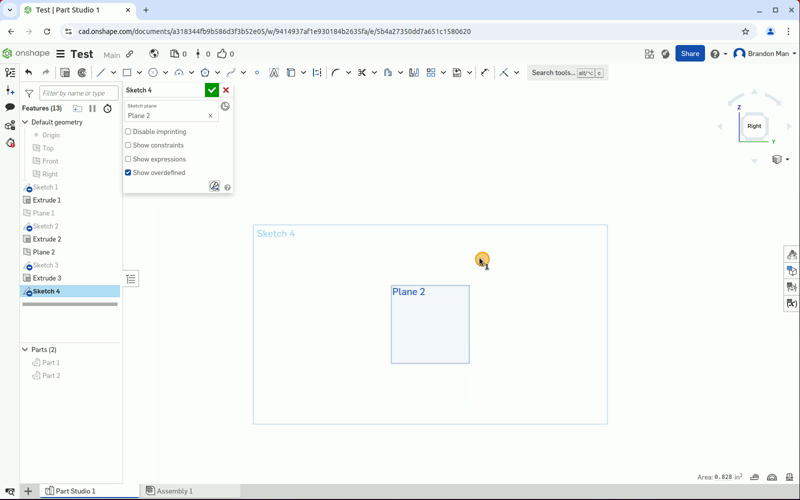
scroll(-6)
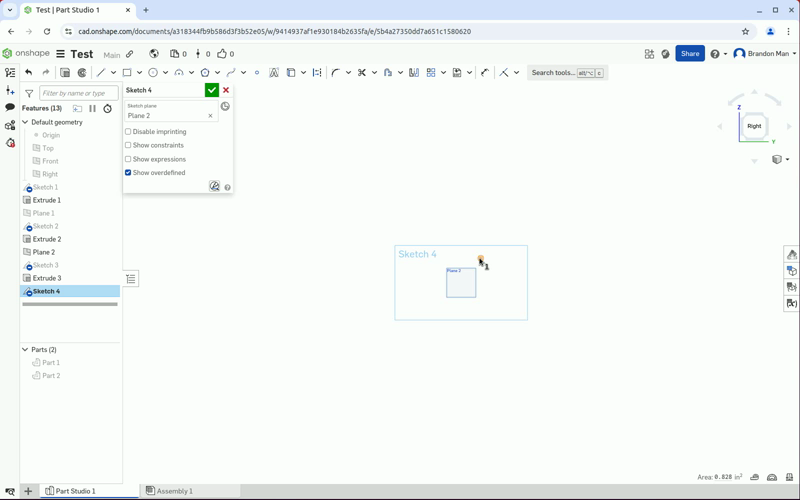
mouse_move(73, 352)
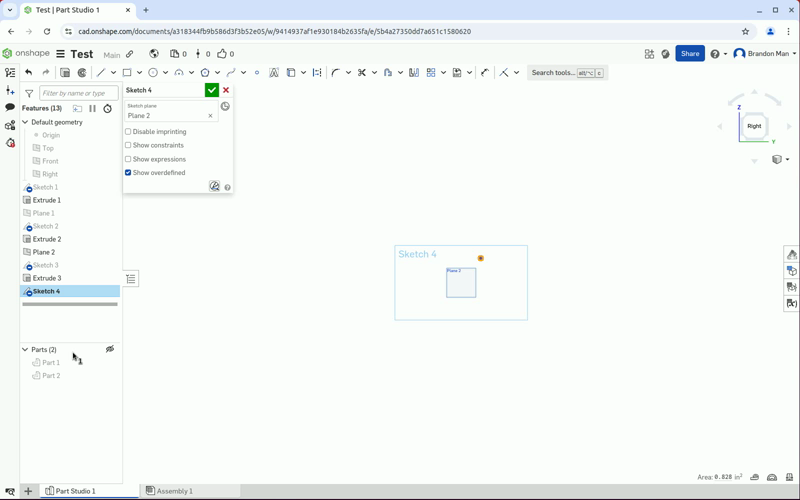
key(shift+y)
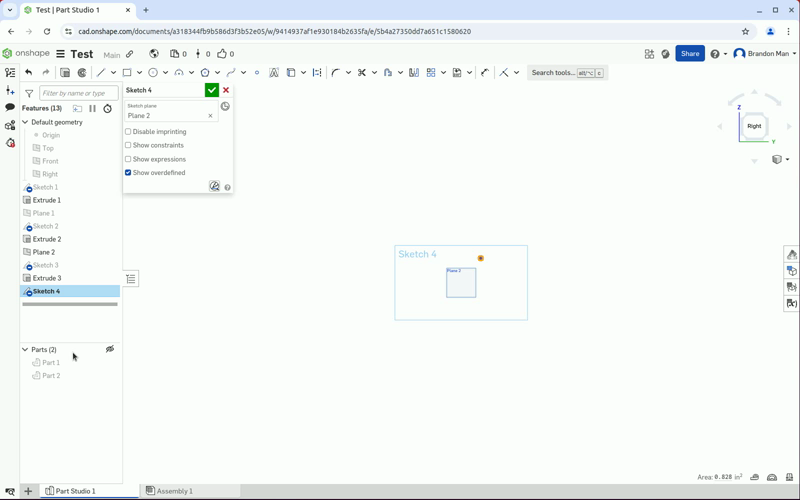
key(shift+e)
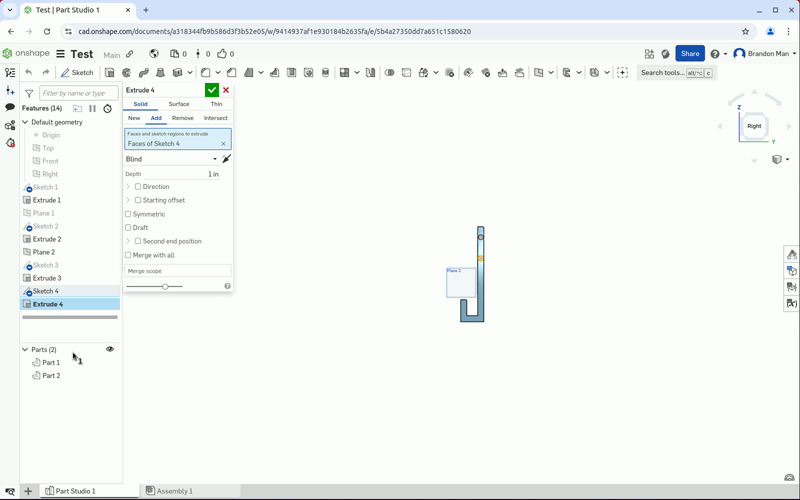
mouse_move(143, 106)
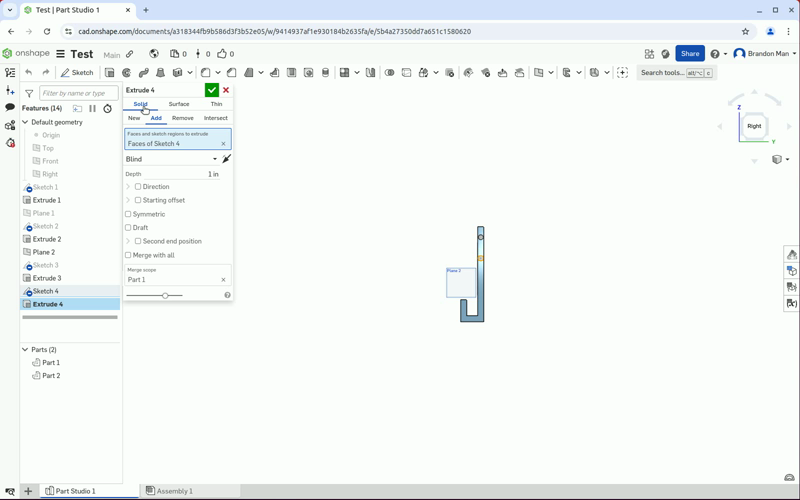
click(143, 106)
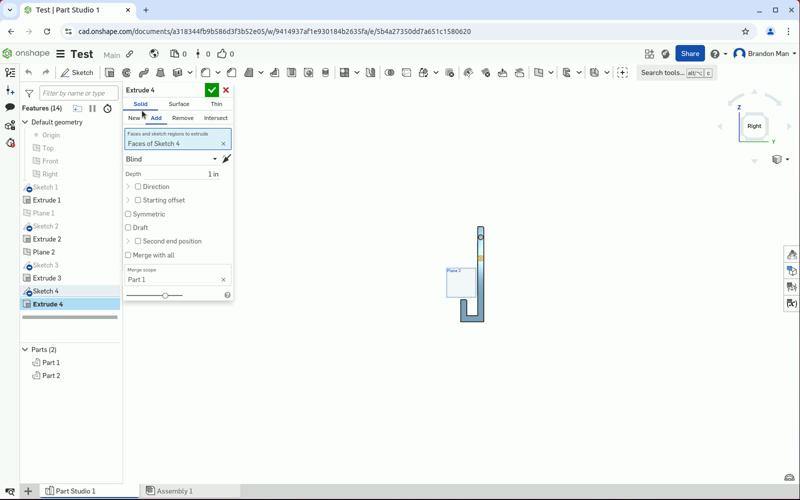
mouse_move(137, 120)
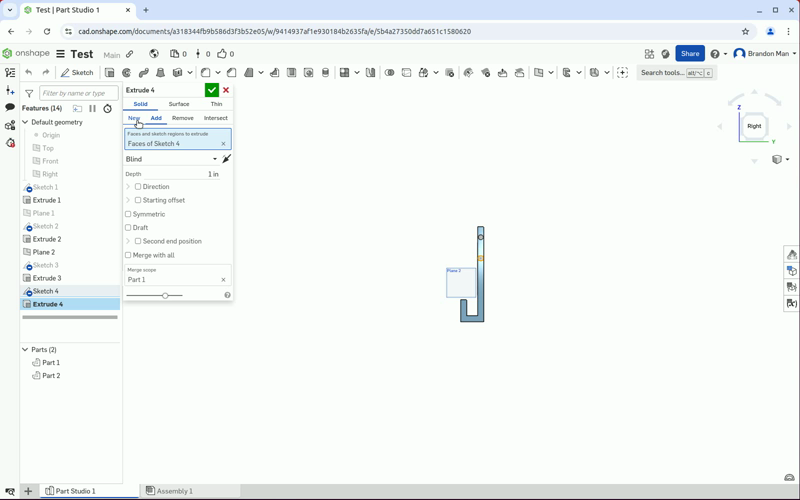
click(137, 120)
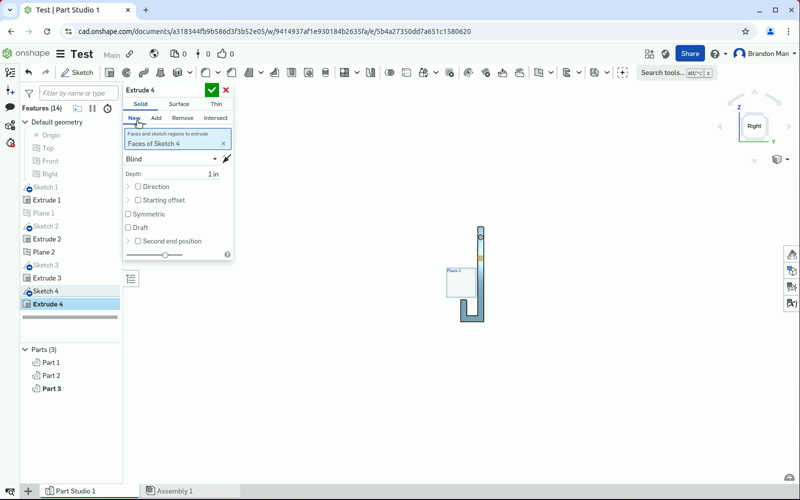
key(tab, 4)
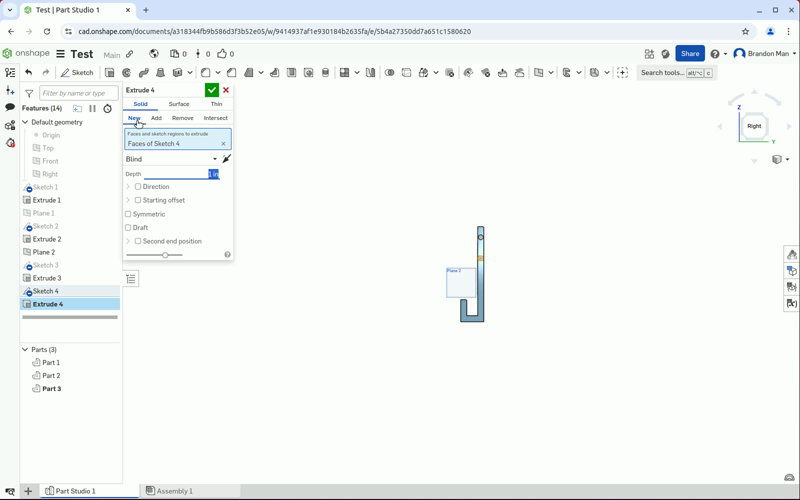
text(1.685)
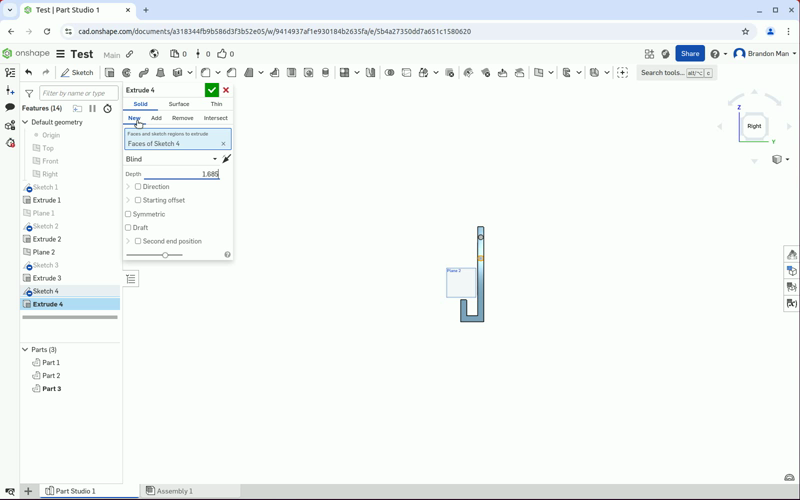
key(enter)
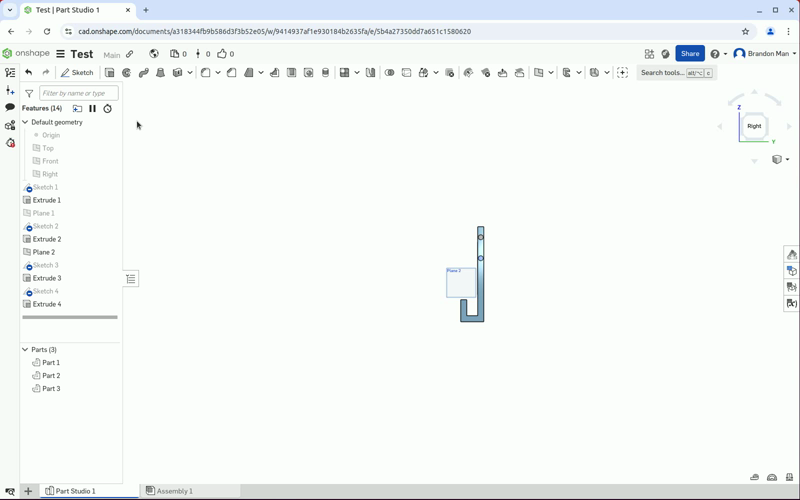
key(shift+h)
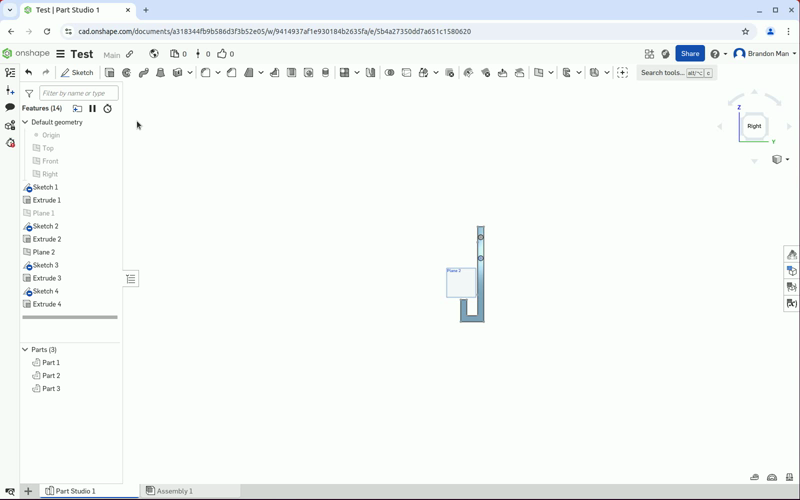
key(shift+h)
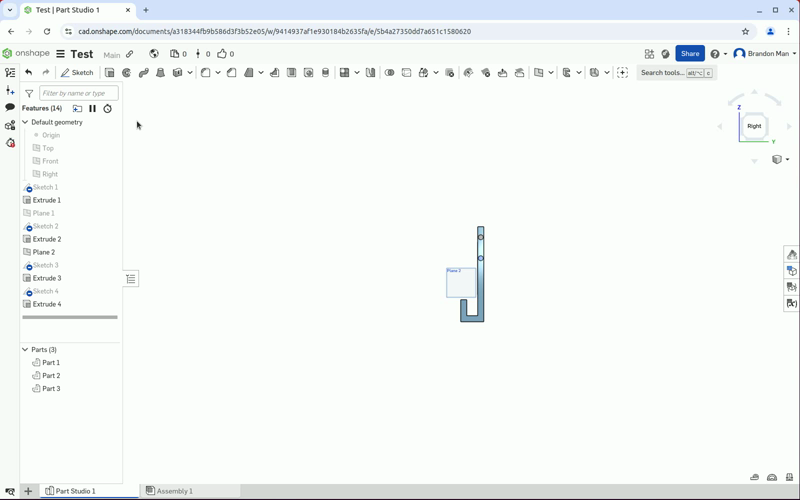
mouse_move(73, 189)
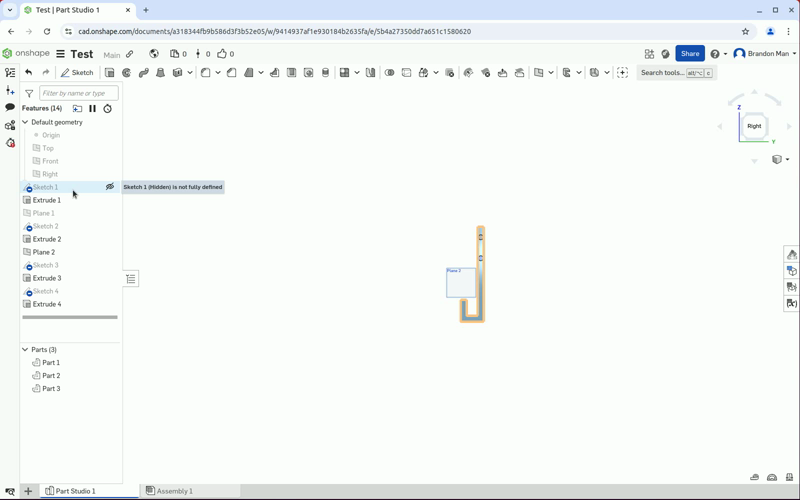
click(73, 189)
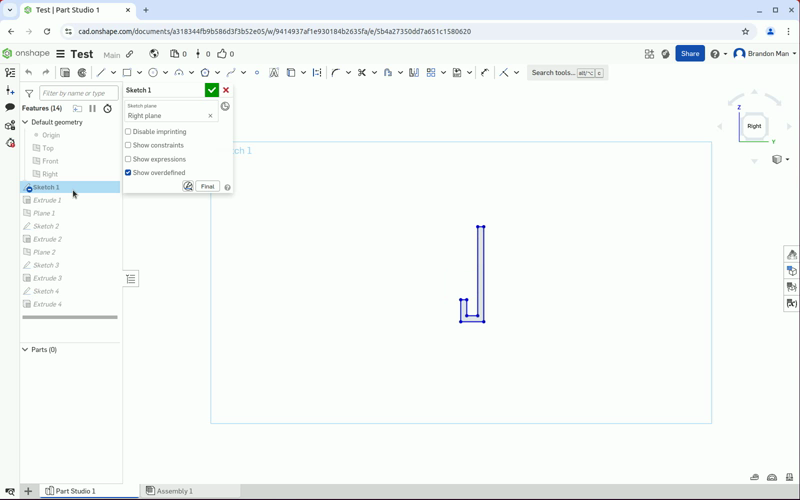
mouse_move(229, 92)
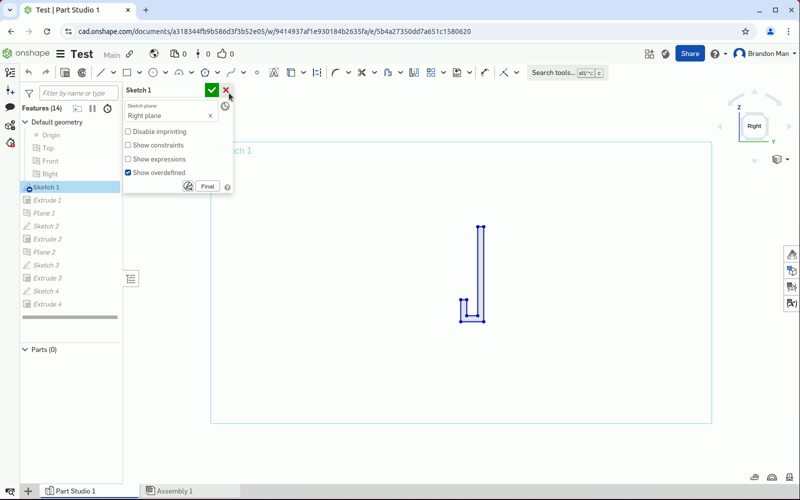
click(229, 92)
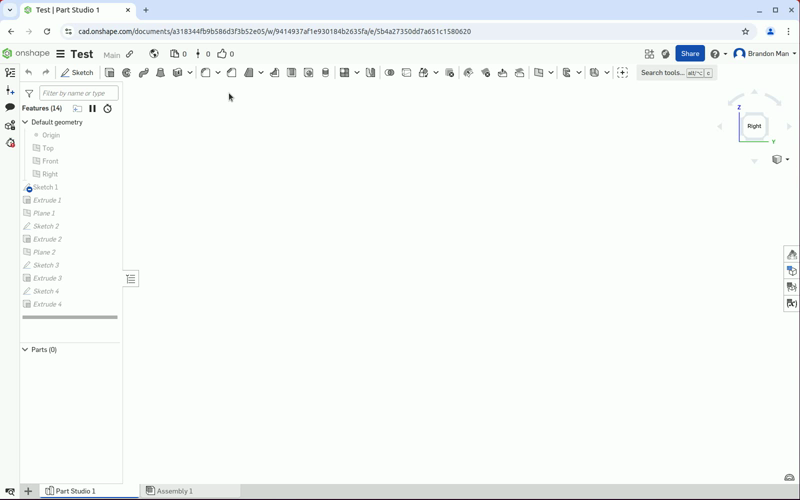
key(shift+s)
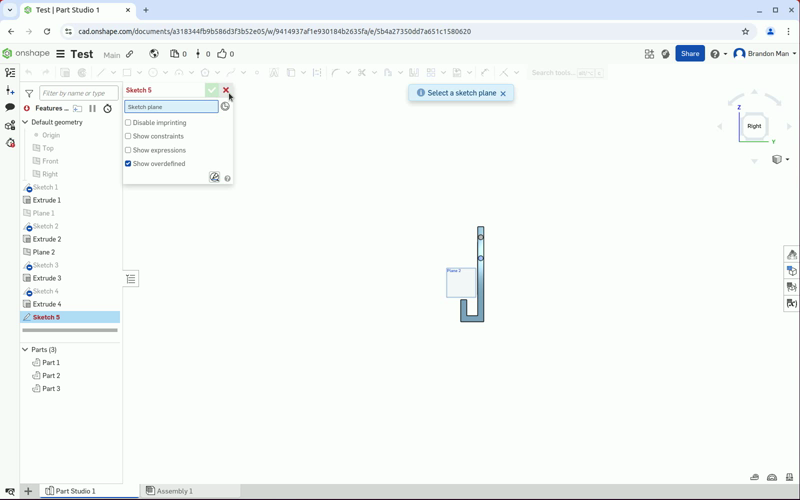
mouse_move(73, 254)
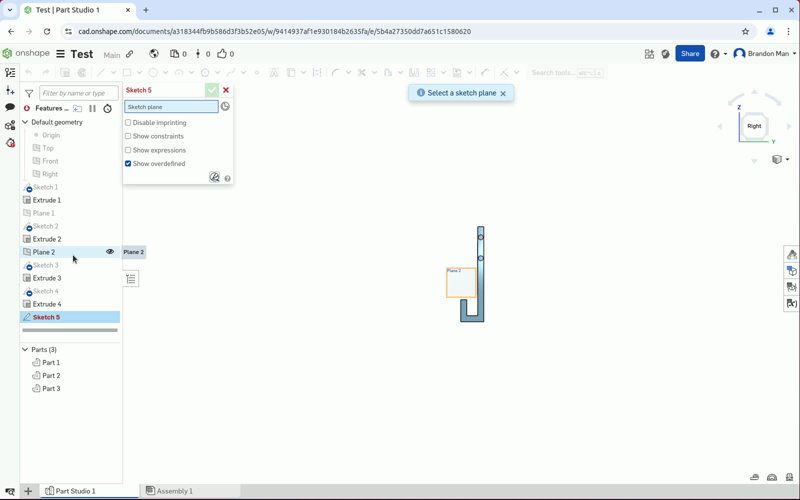
click(73, 254)
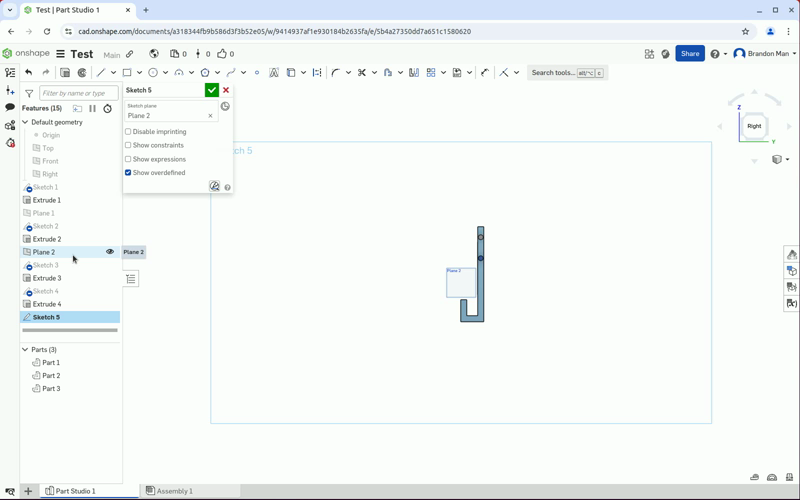
mouse_move(73, 352)
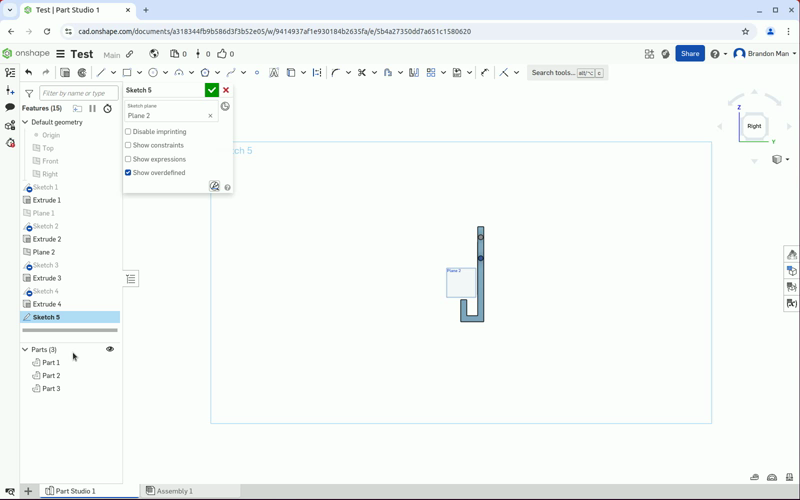
key(y)
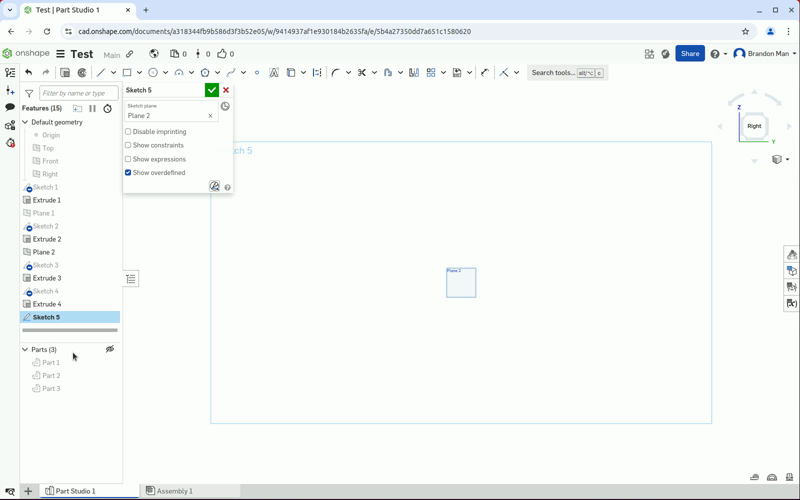
key(c)
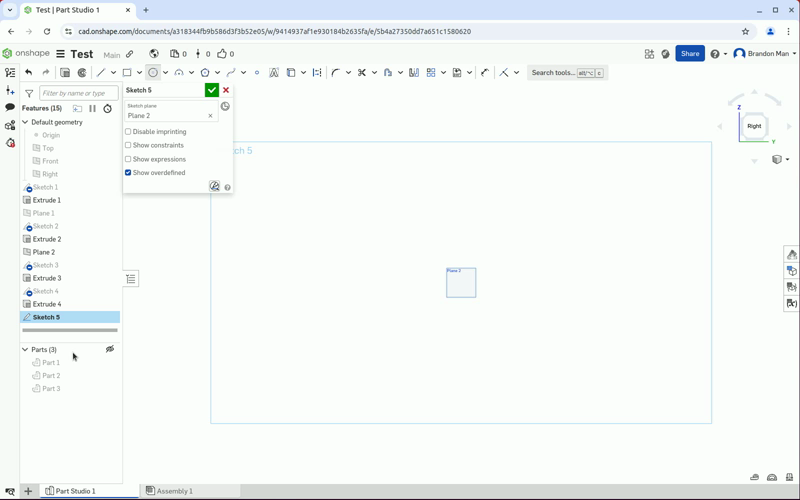
key_down(shift)
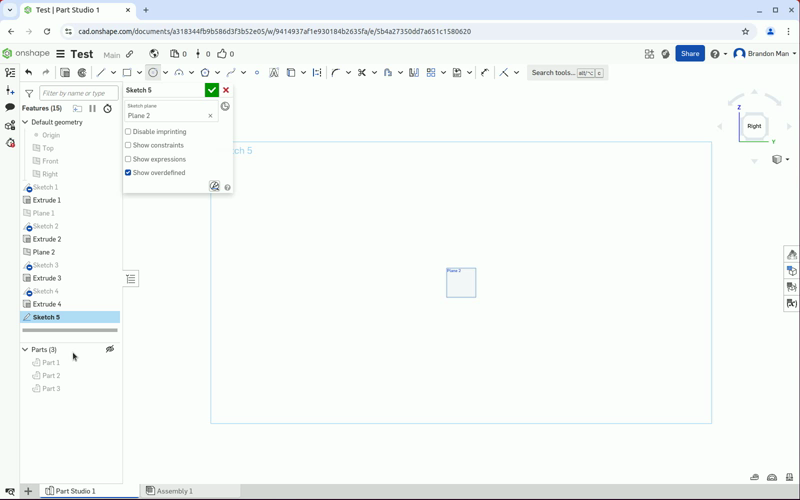
mouse_move(480, 290)
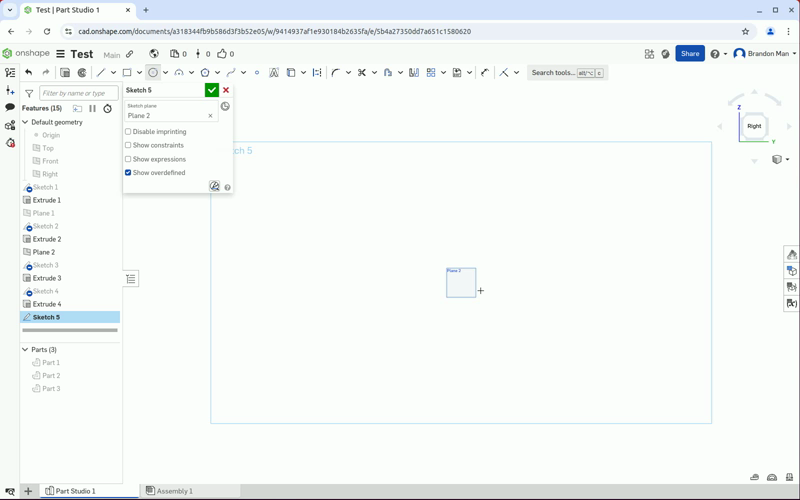
click(480, 290)
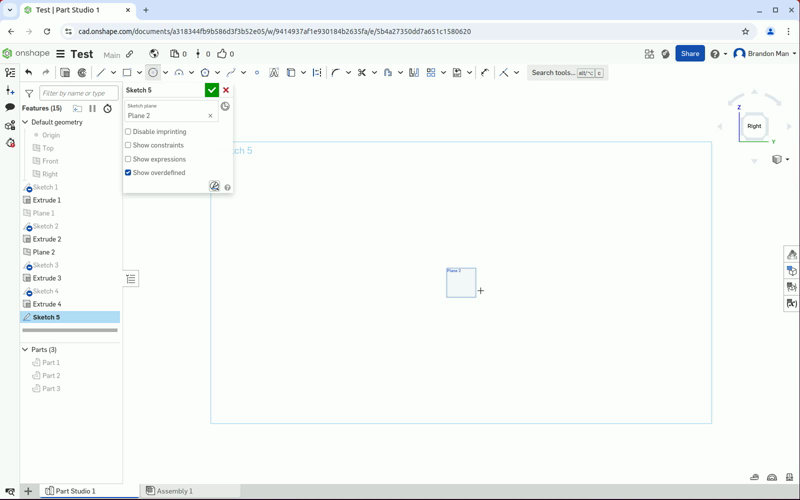
key_up(shift)
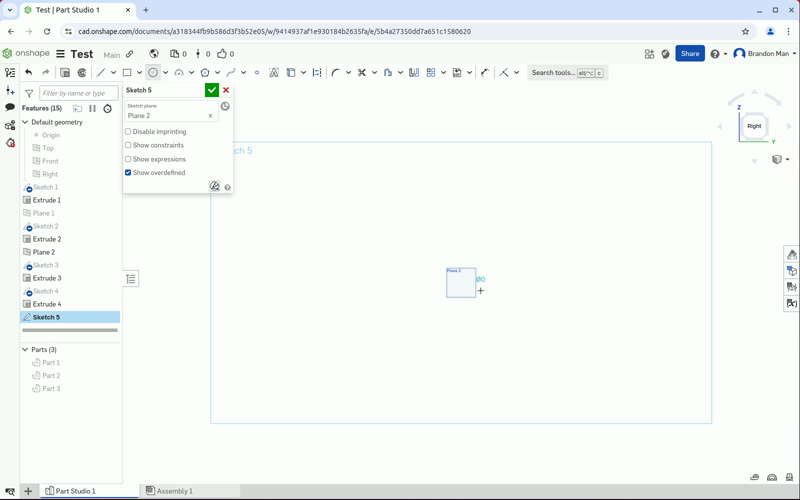
mouse_move(483, 290)
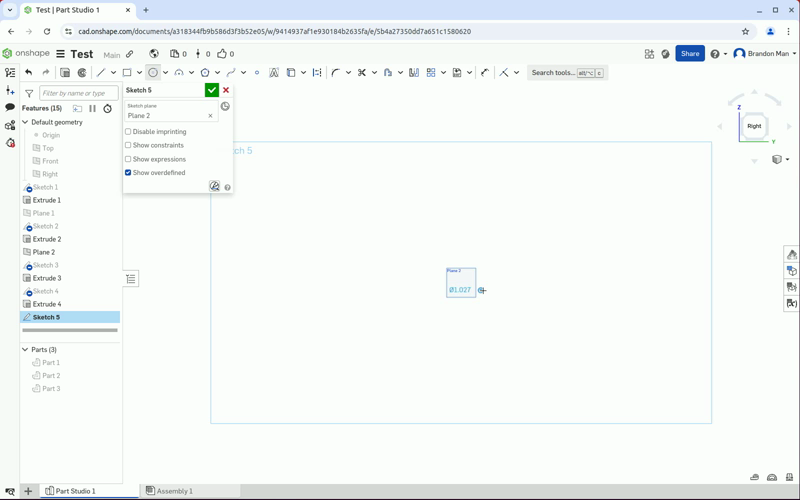
scroll(6)
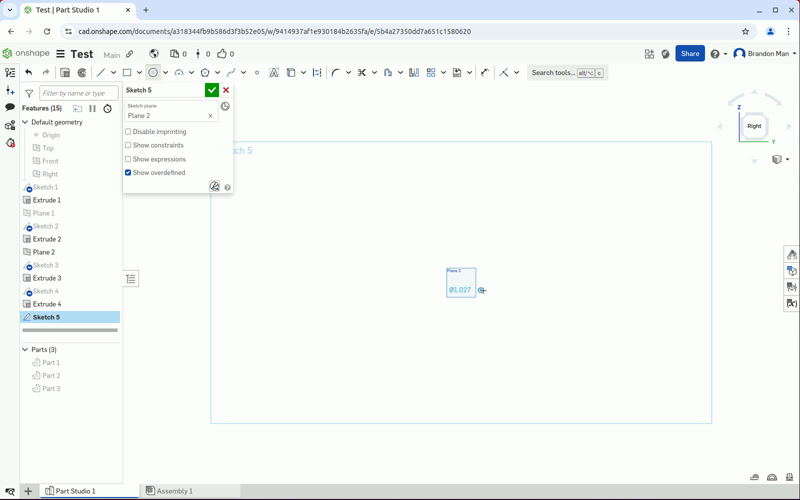
scroll(6)
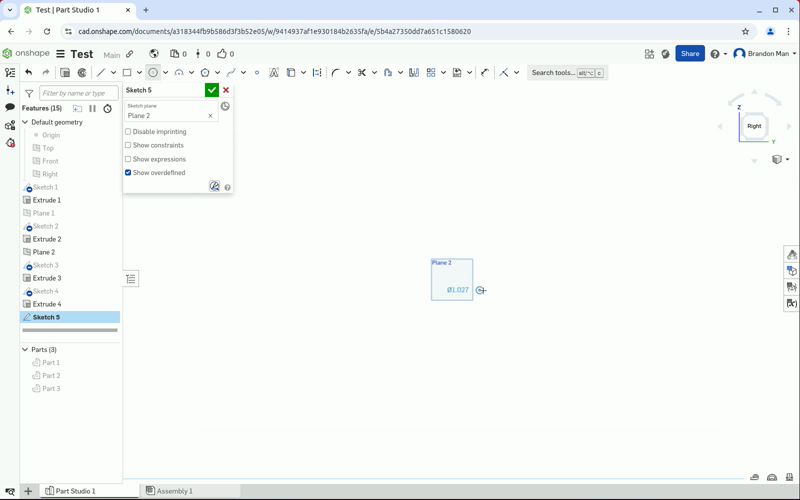
scroll(6)
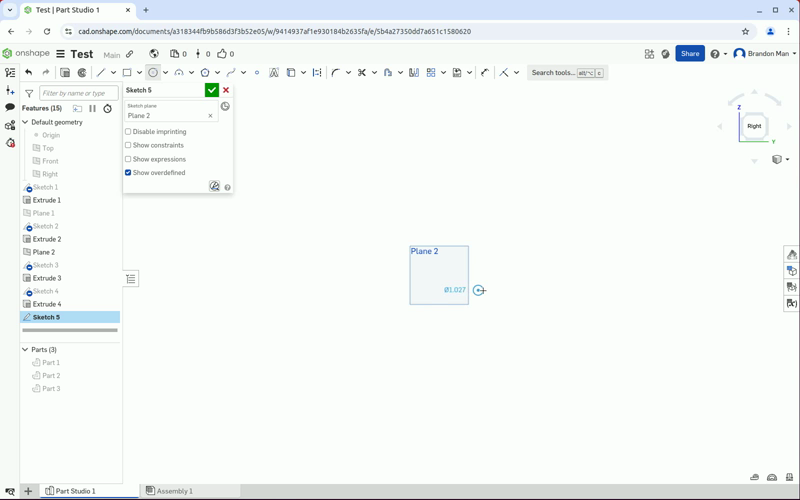
scroll(6)
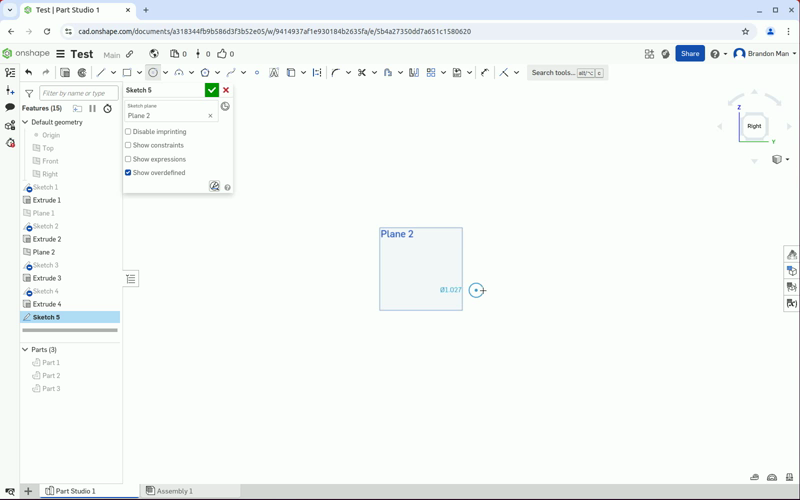
scroll(6)
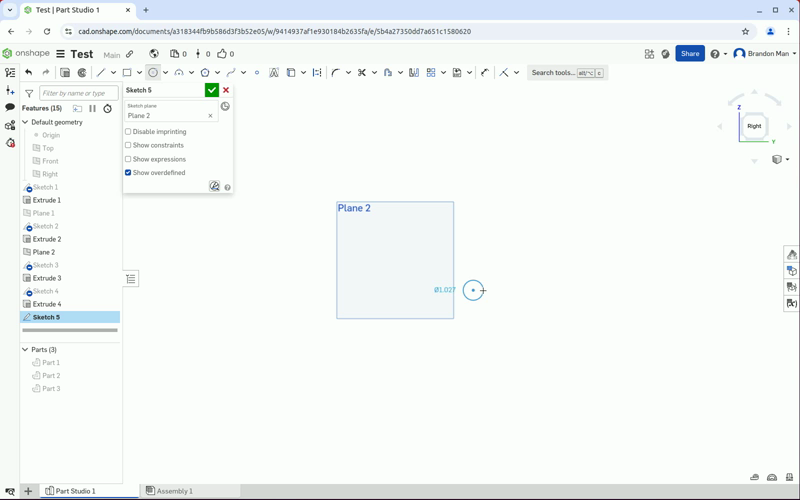
scroll(6)
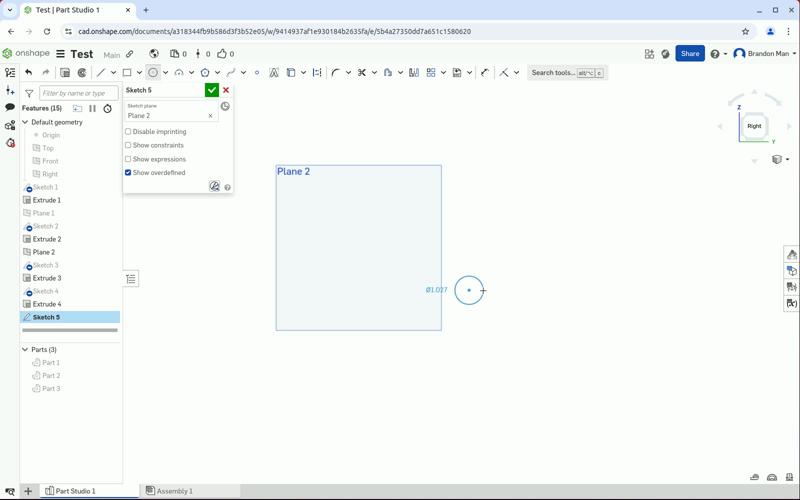
scroll(6)
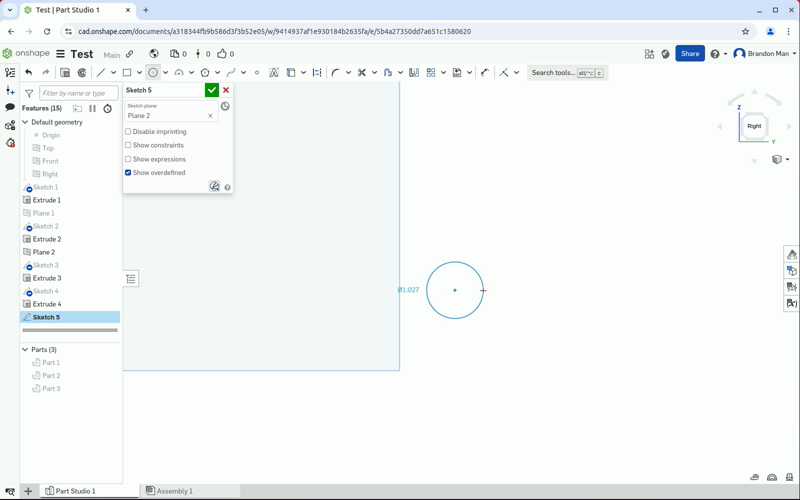
click(483, 290)
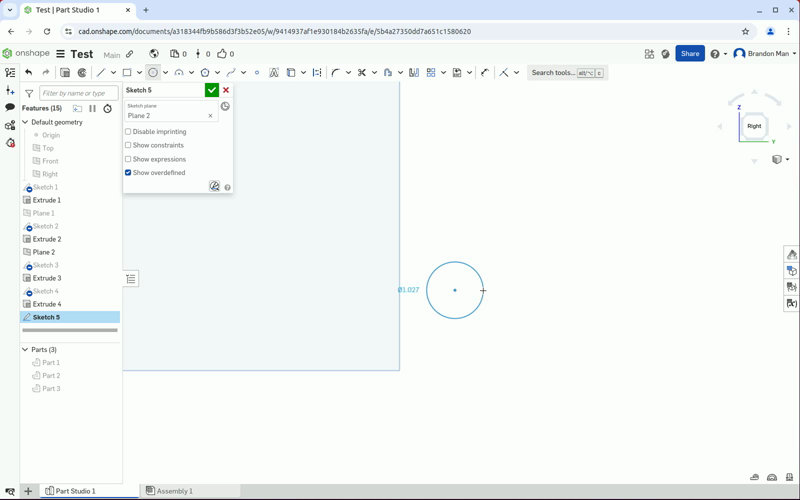
scroll(-6)
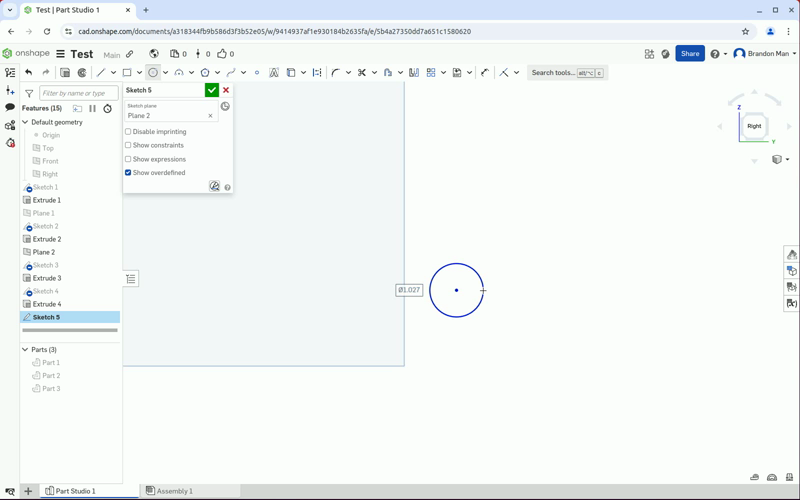
scroll(-6)
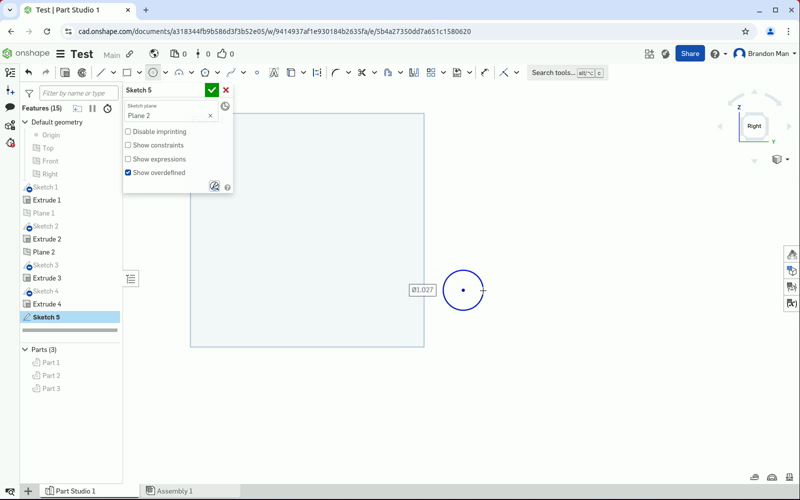
scroll(-6)
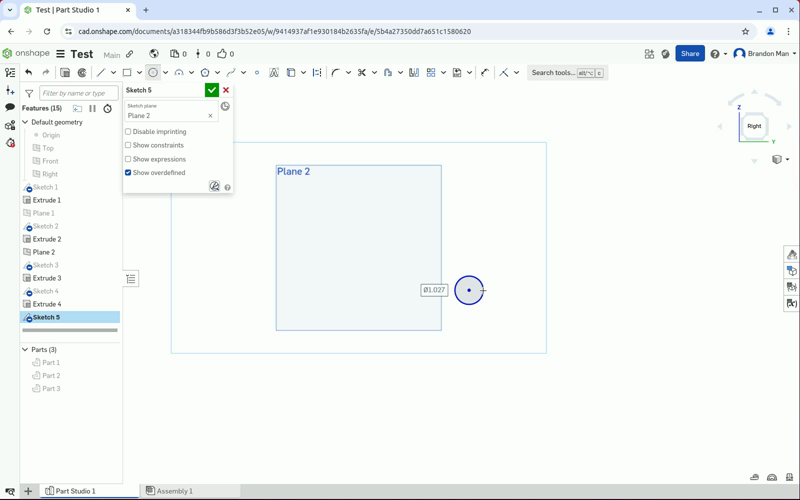
scroll(-6)
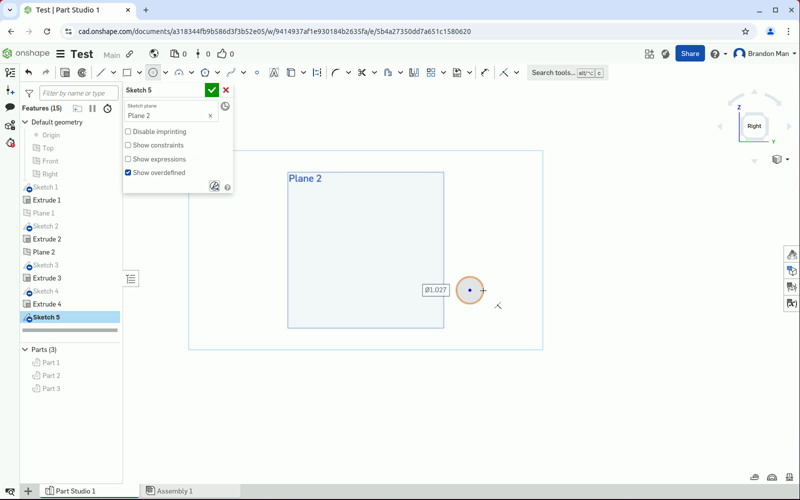
scroll(-6)
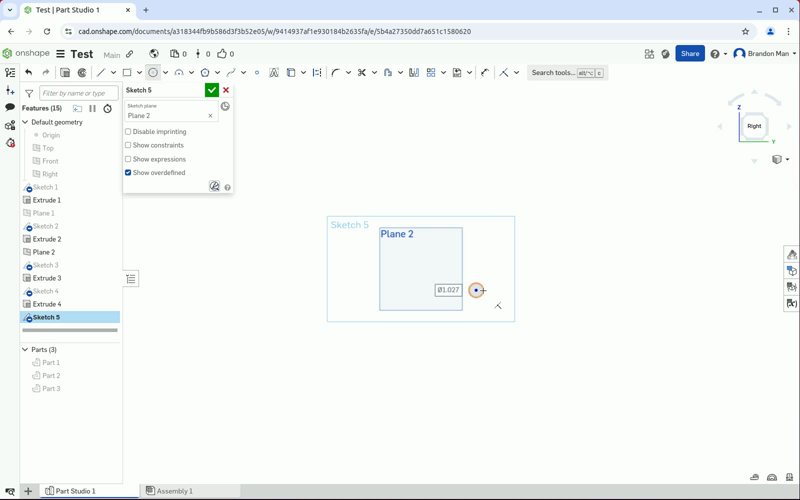
scroll(-6)
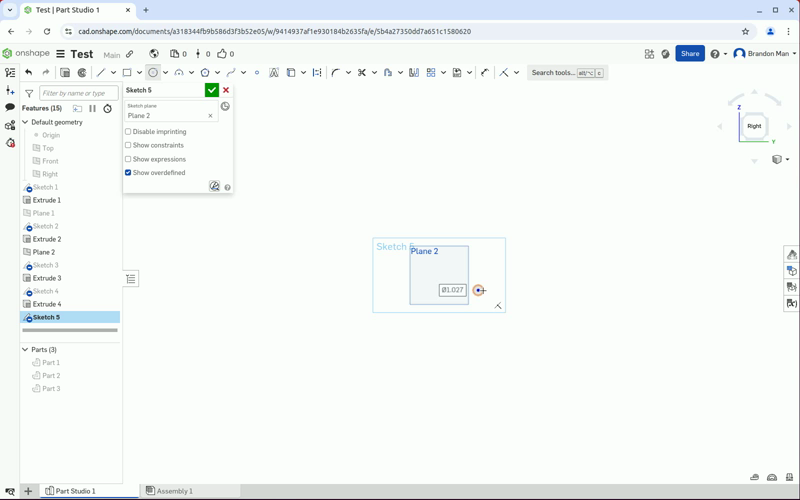
scroll(-6)
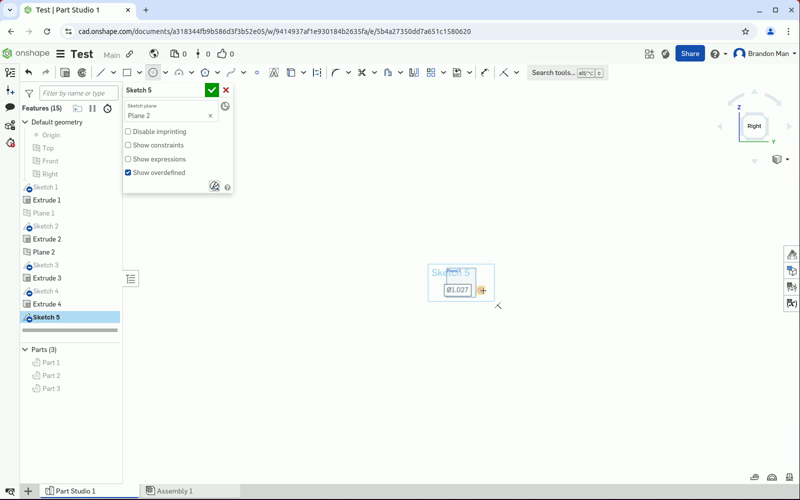
key(esc)
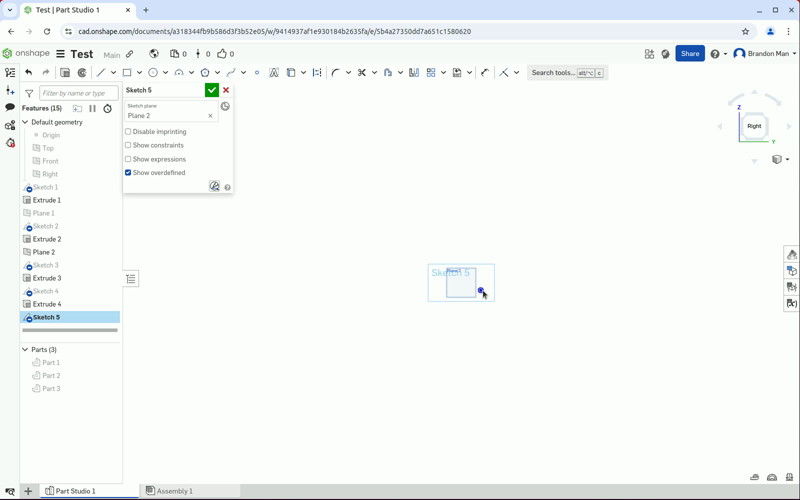
mouse_move(481, 291)
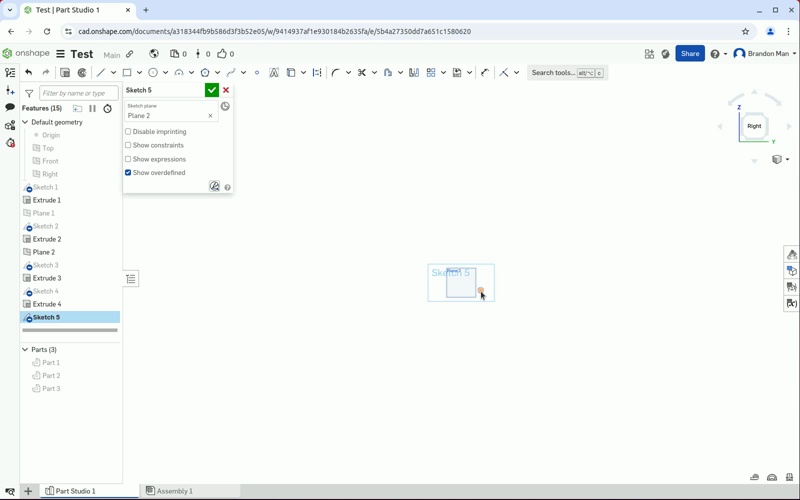
scroll(6)
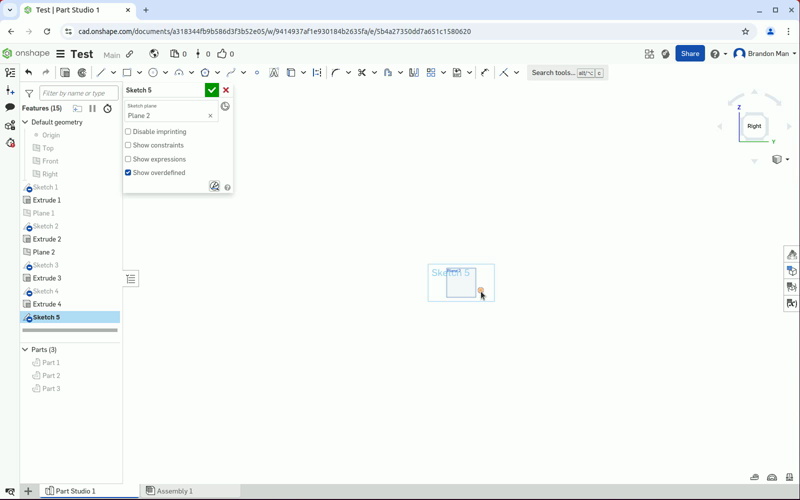
scroll(6)
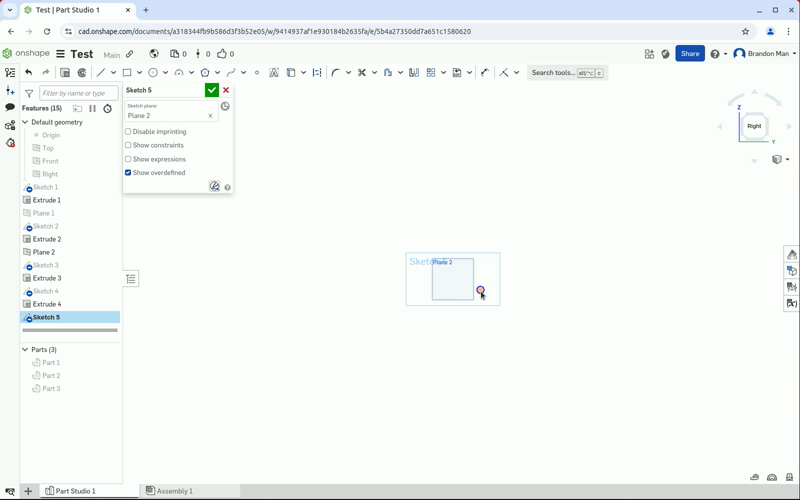
scroll(6)
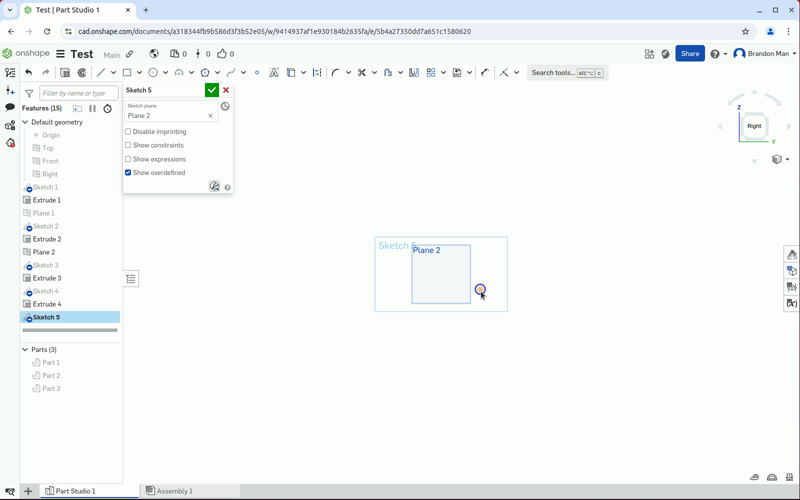
scroll(6)
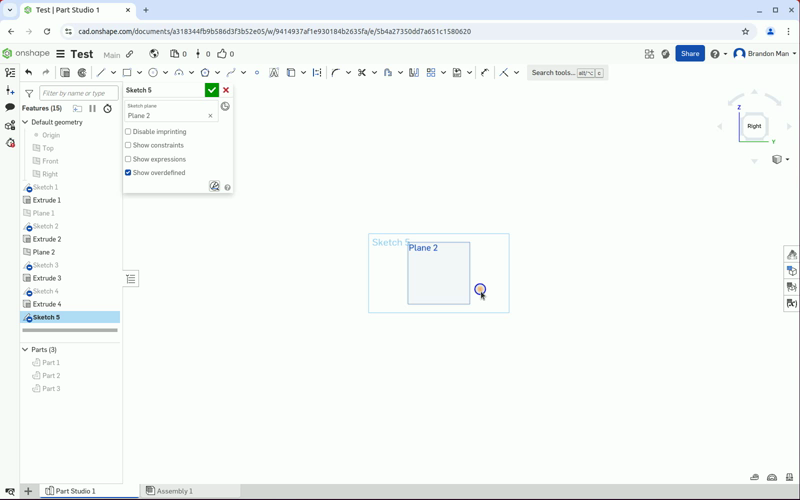
scroll(6)
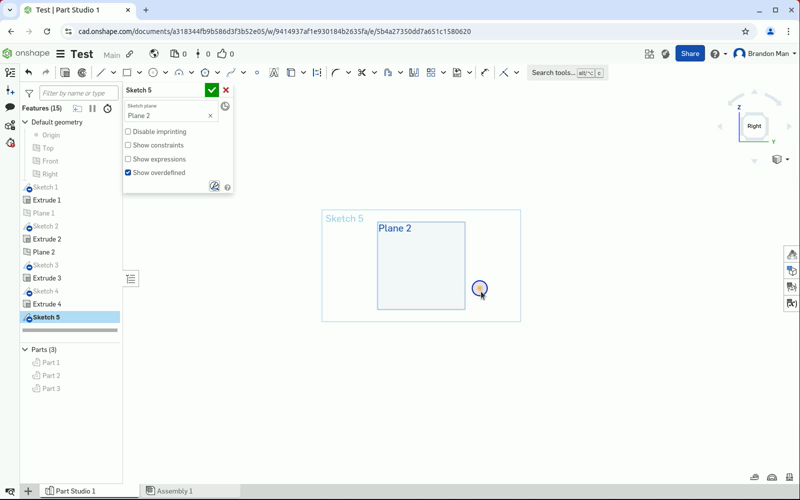
scroll(6)
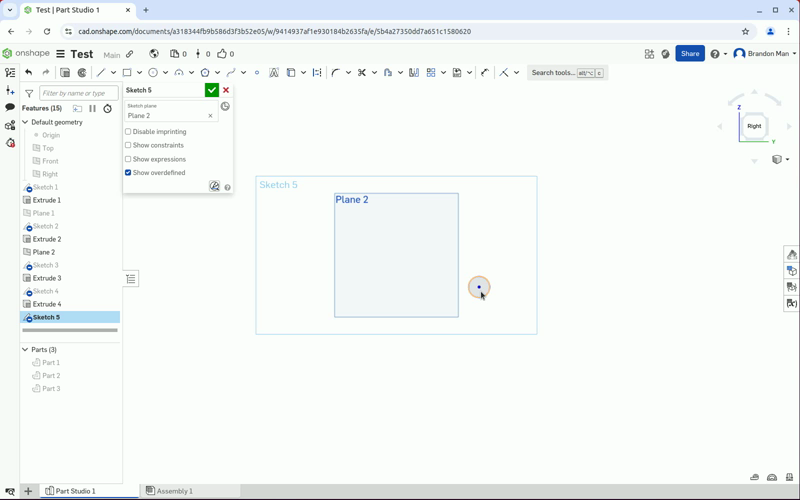
scroll(6)
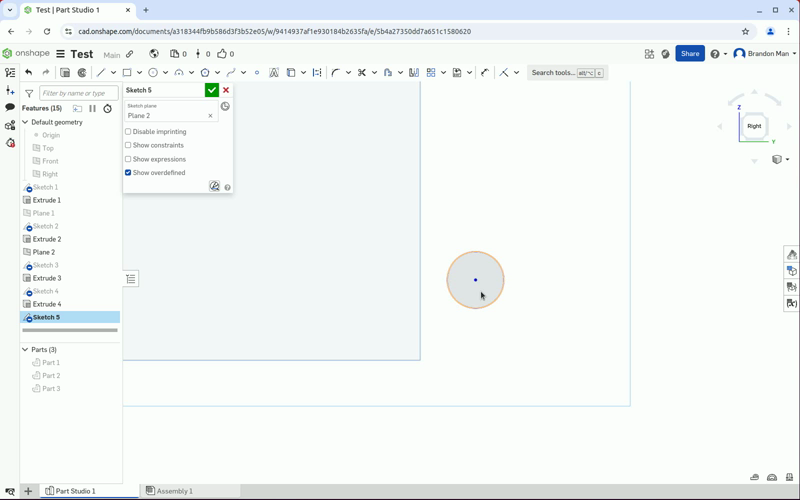
click(481, 291)
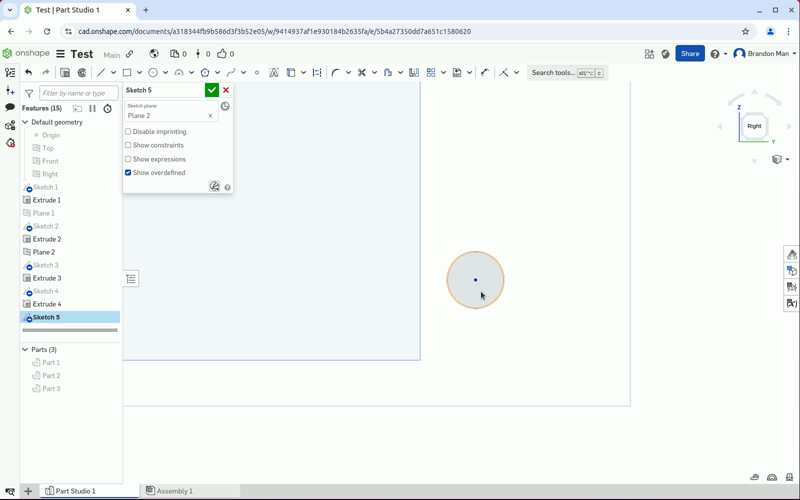
scroll(-6)
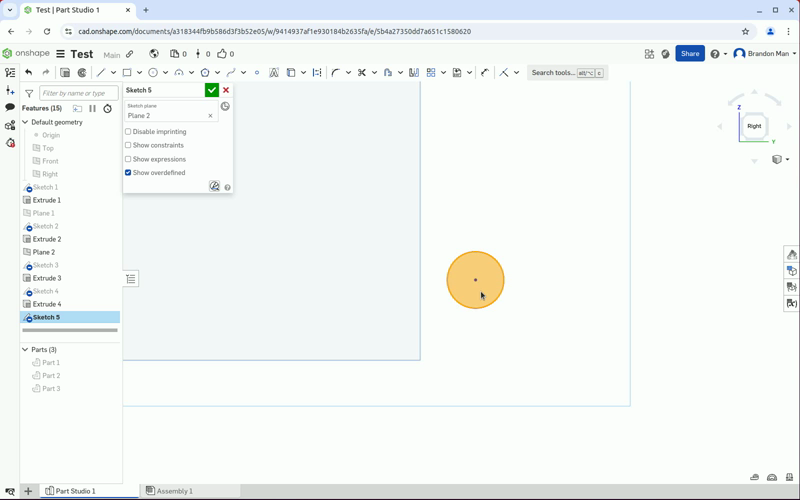
scroll(-6)
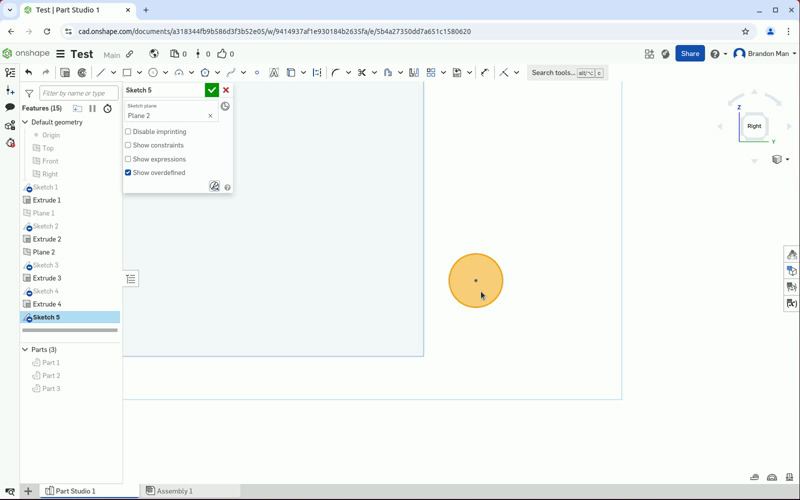
scroll(-6)
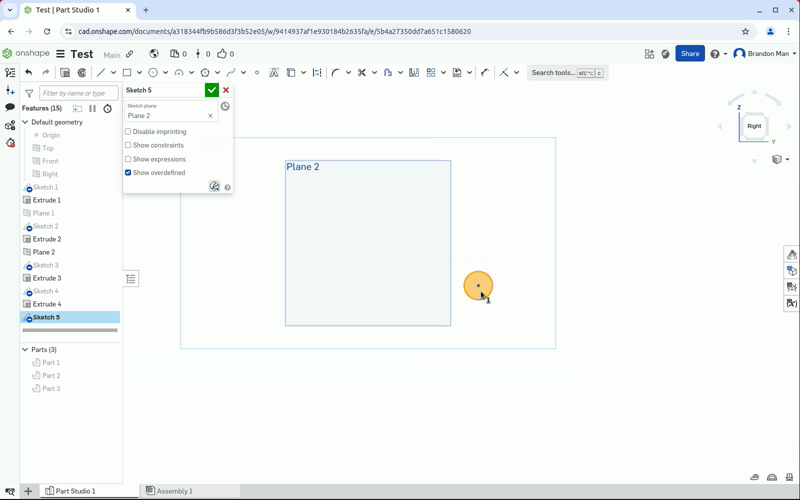
scroll(-6)
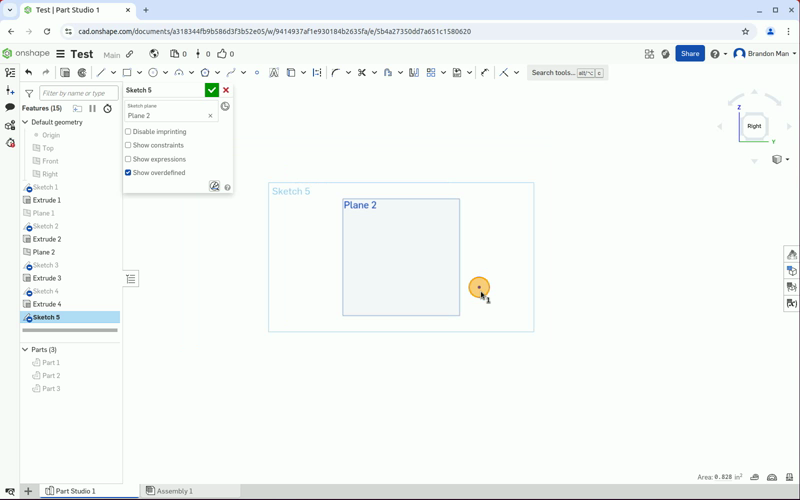
scroll(-6)
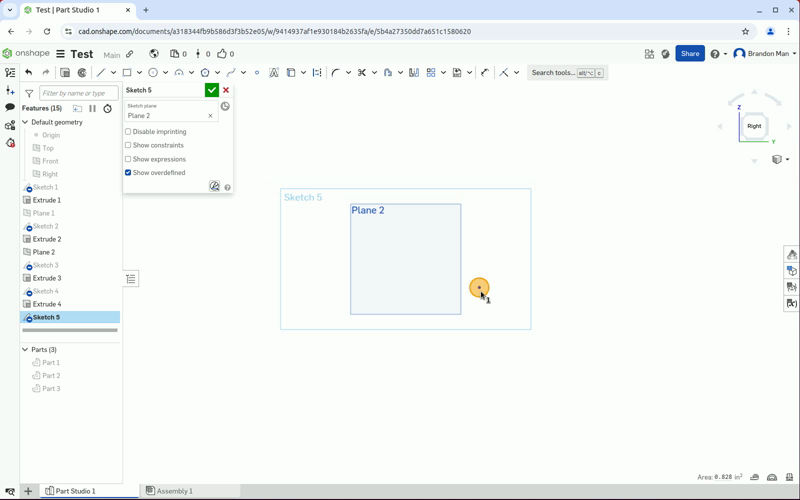
scroll(-6)
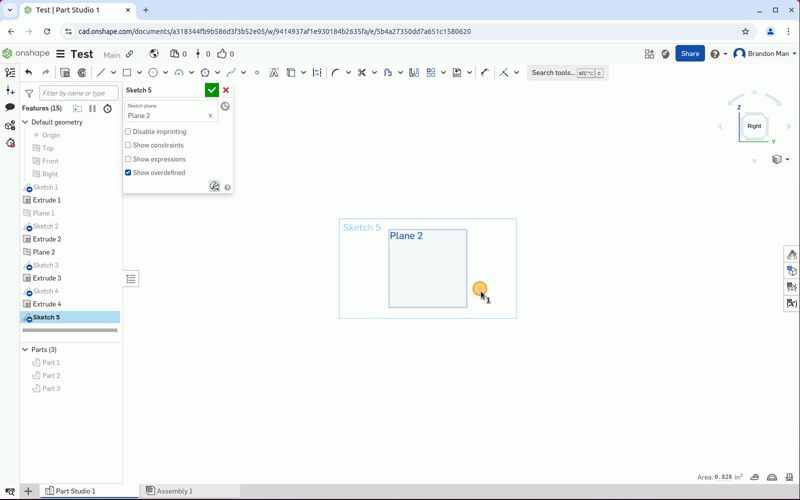
scroll(-6)
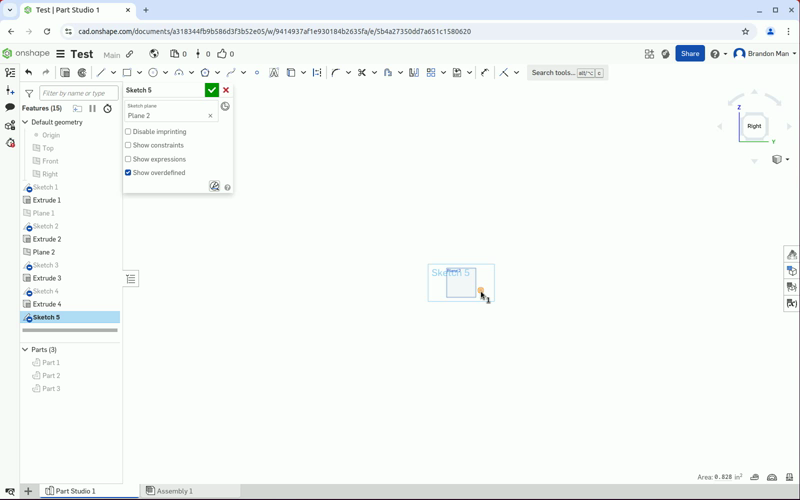
mouse_move(73, 352)
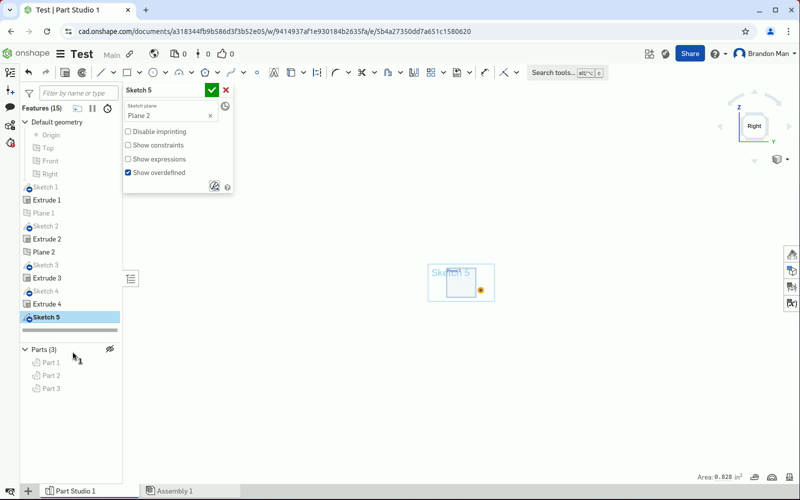
key(shift+y)
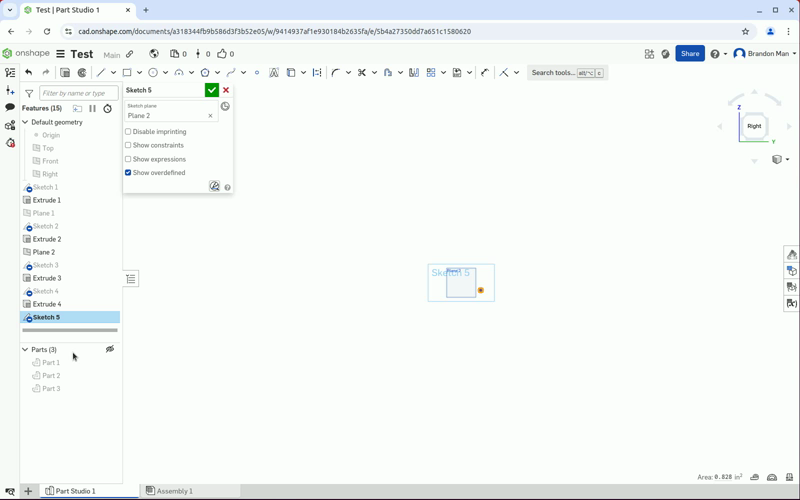
key(shift+e)
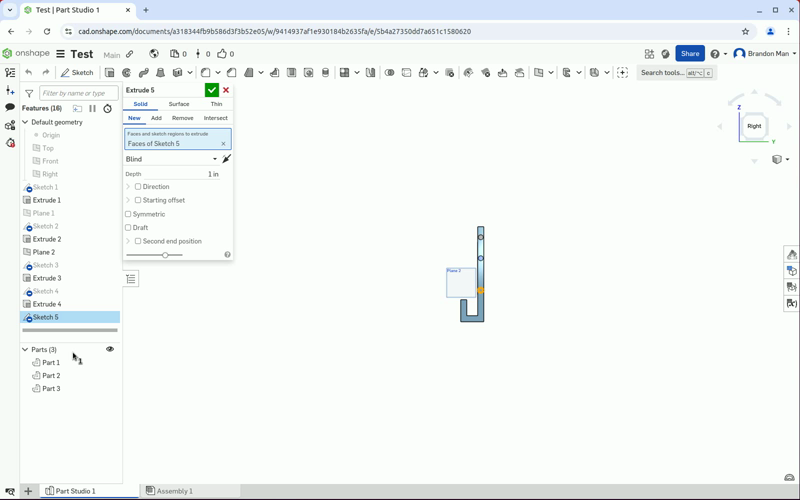
mouse_move(143, 106)
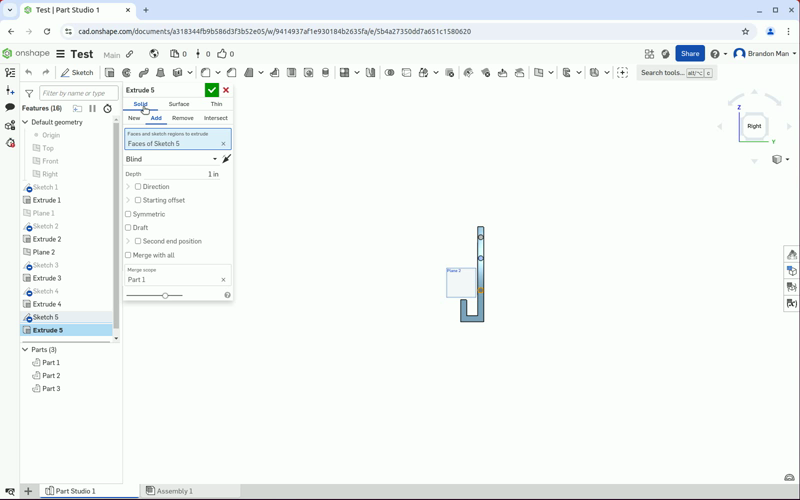
click(143, 106)
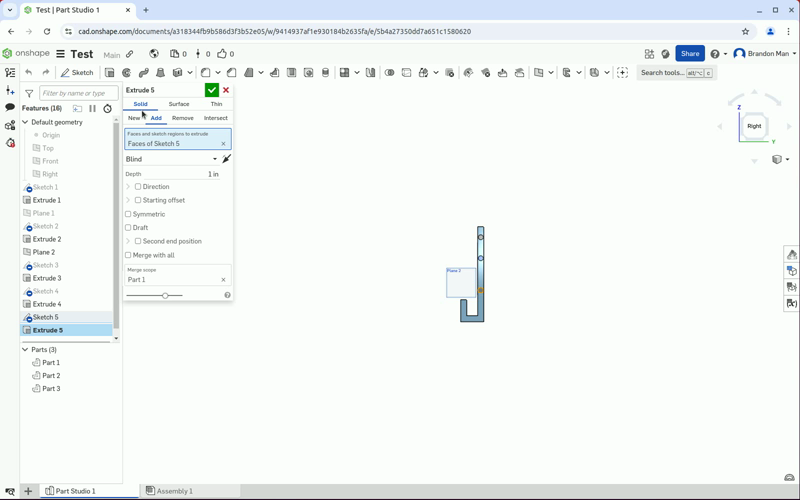
mouse_move(137, 120)
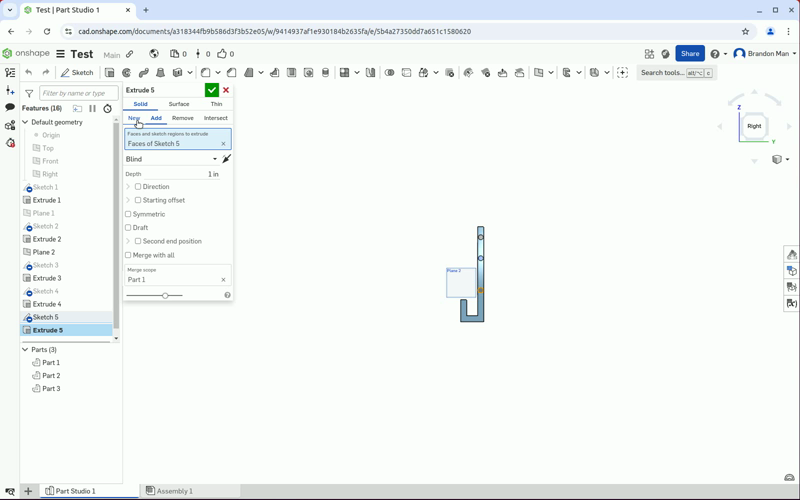
click(137, 120)
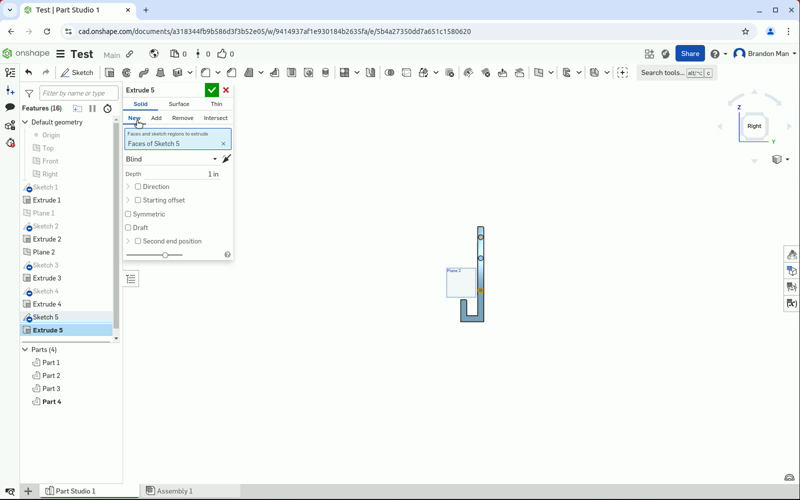
key(tab, 4)
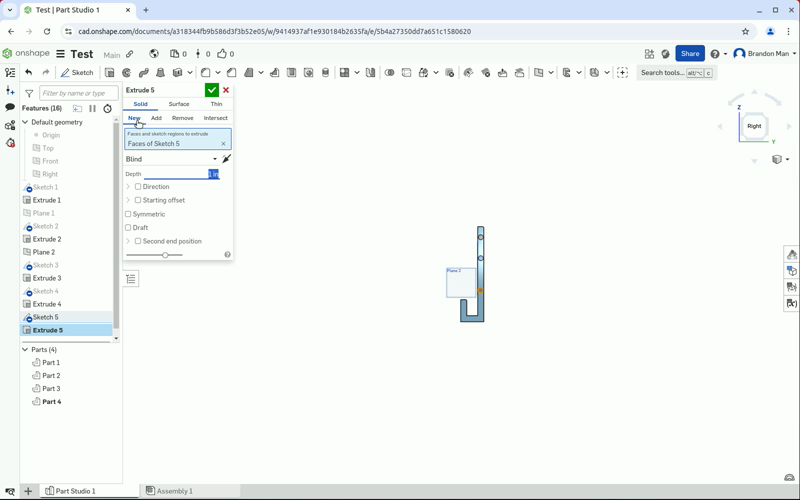
text(1.685)
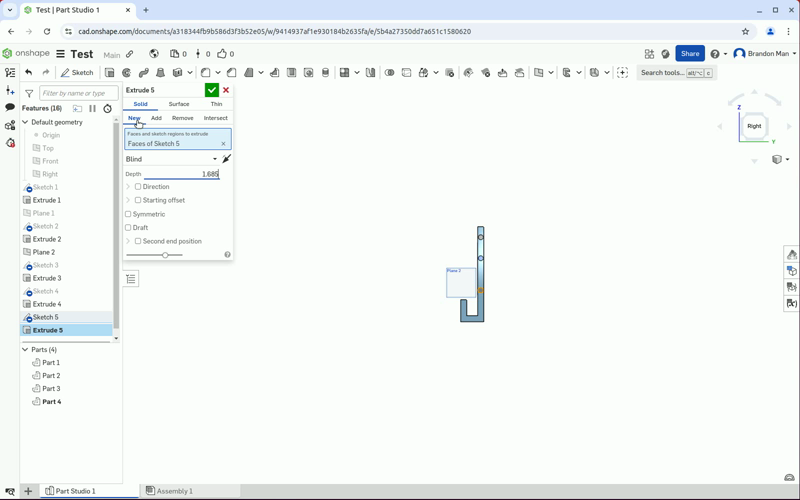
key(enter)
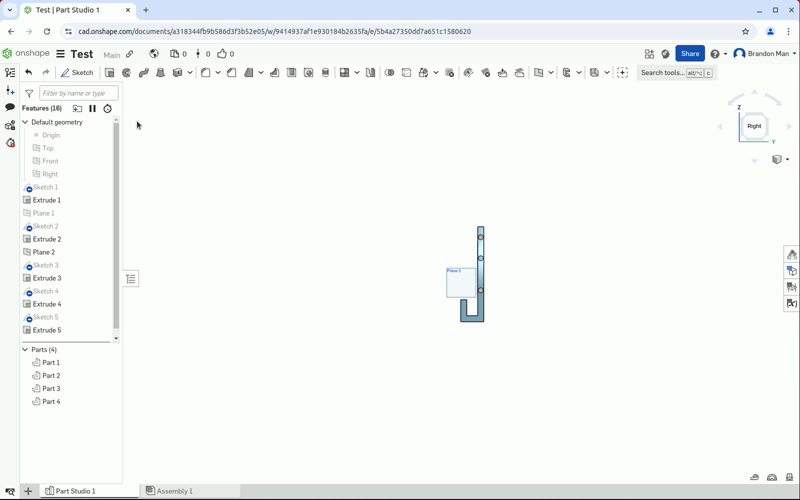
key(shift+h)
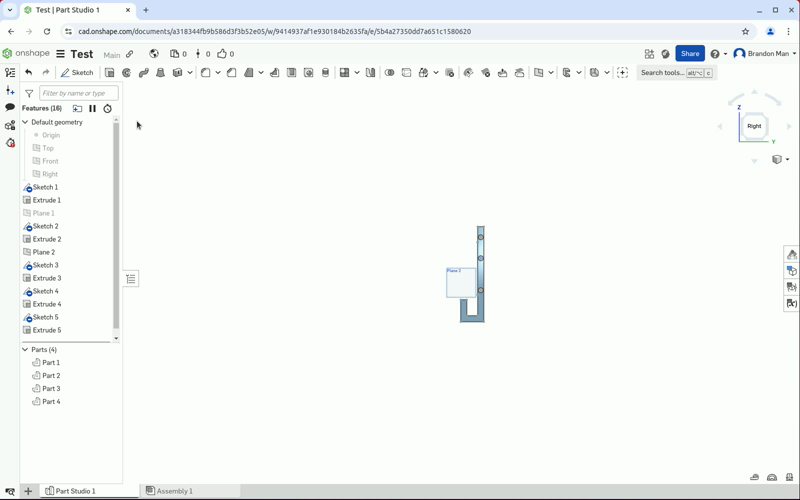
key(shift+h)
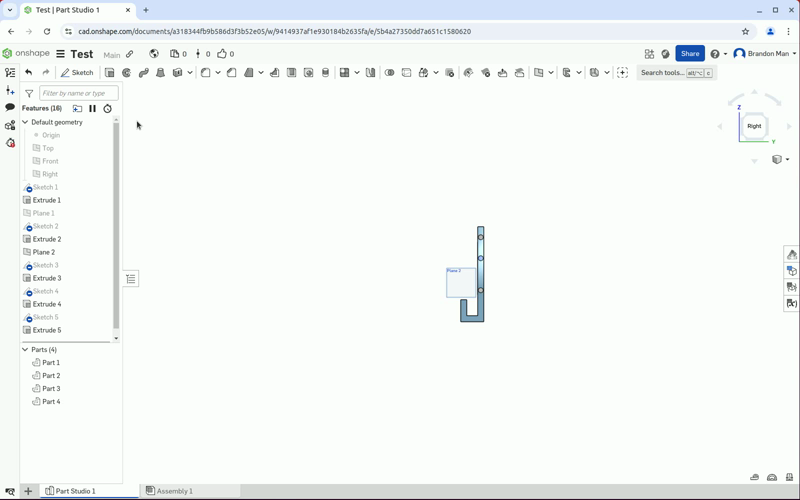
mouse_move(69, 189)
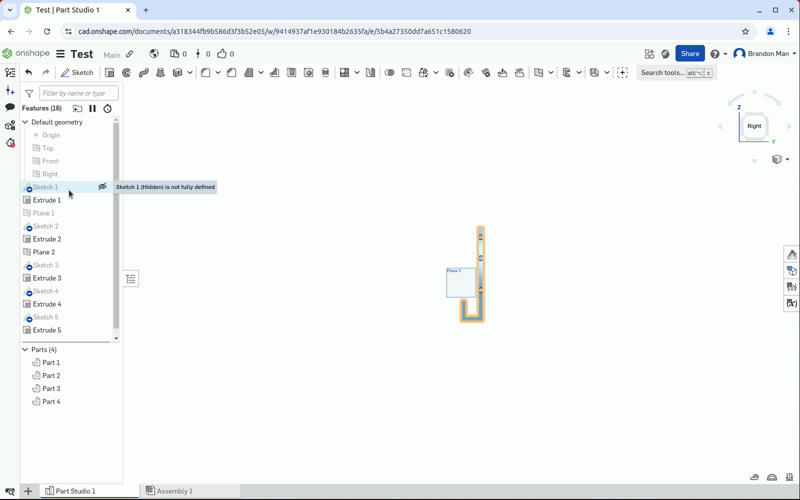
click(69, 189)
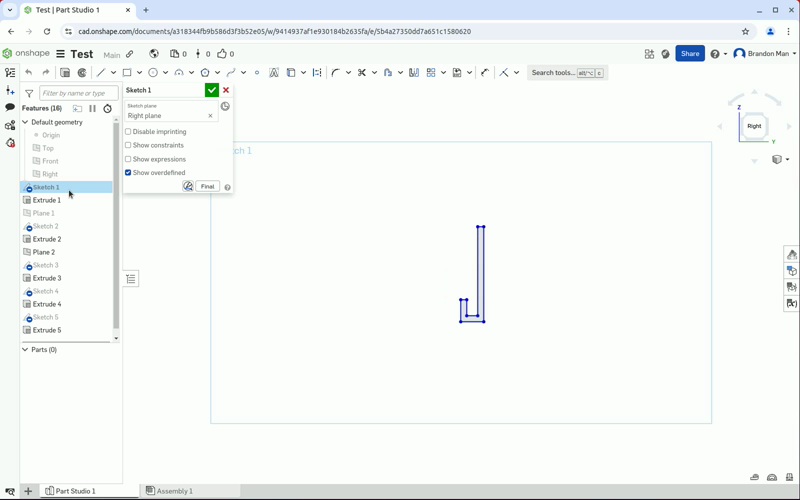
mouse_move(229, 92)
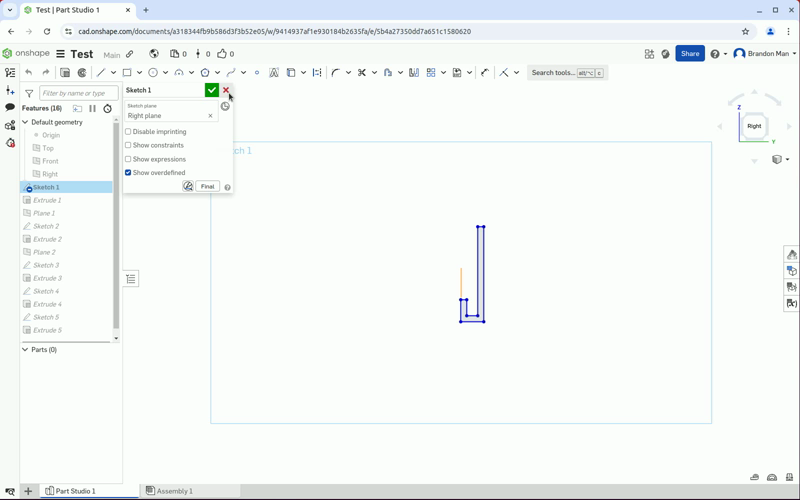
click(229, 92)
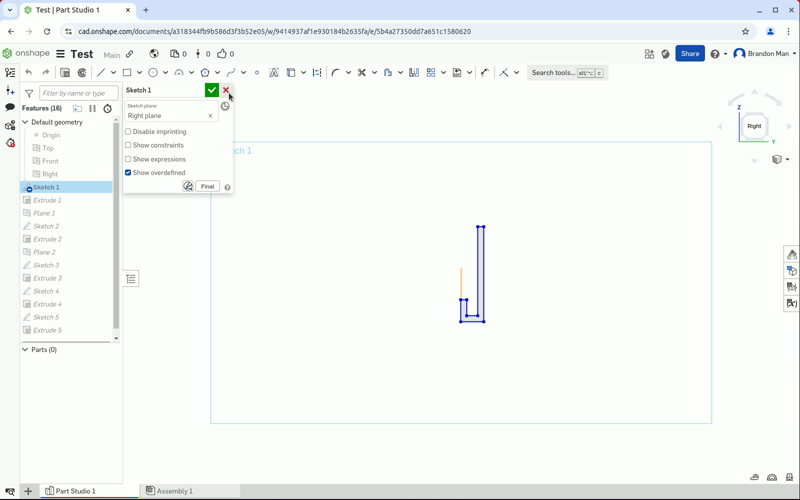
key(shift+s)
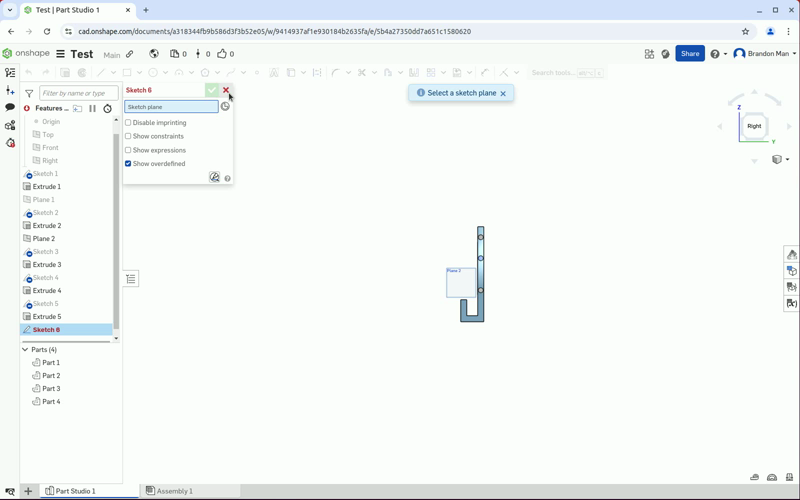
mouse_move(69, 241)
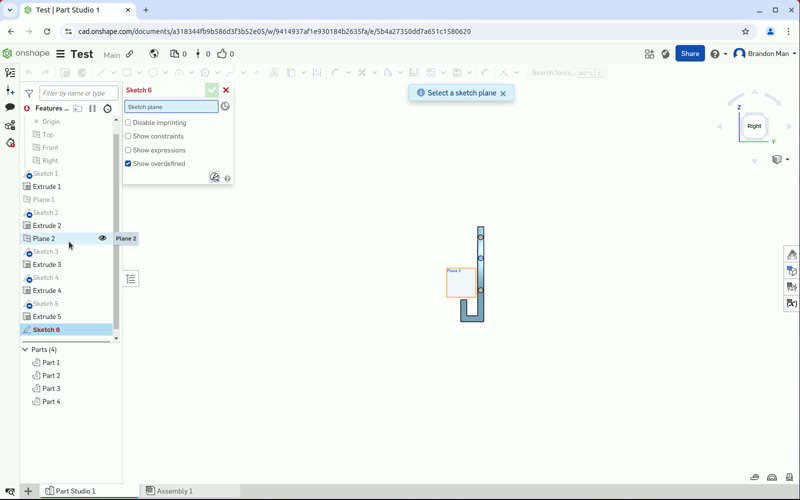
click(69, 241)
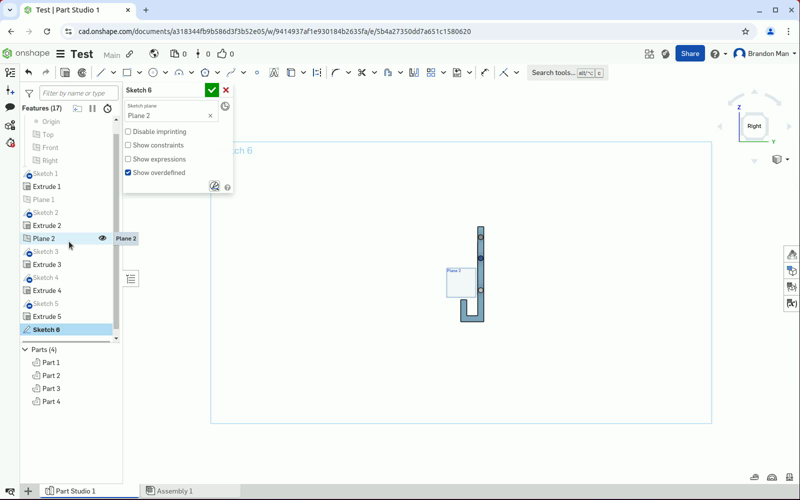
mouse_move(73, 352)
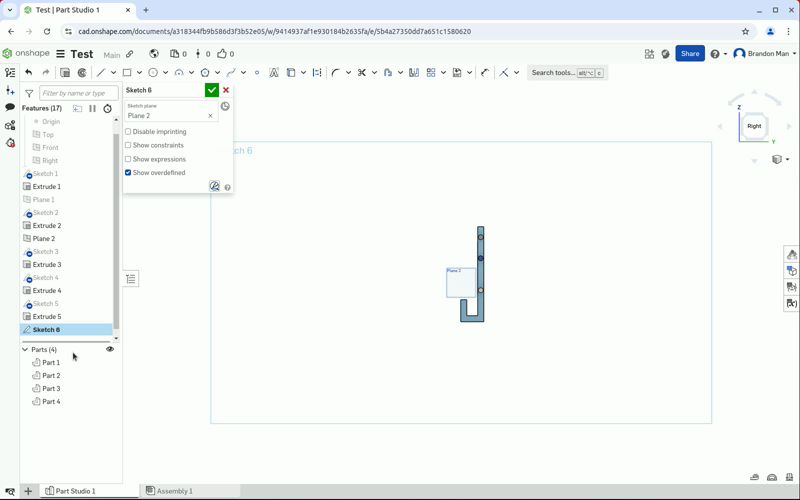
key(y)
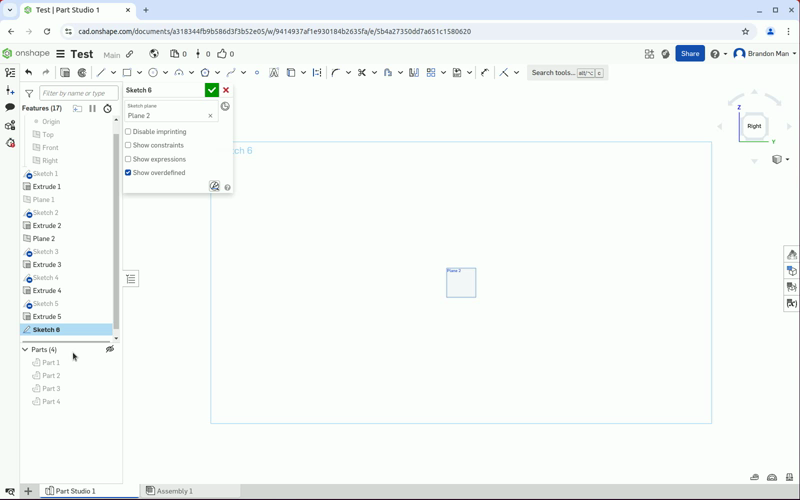
key(c)
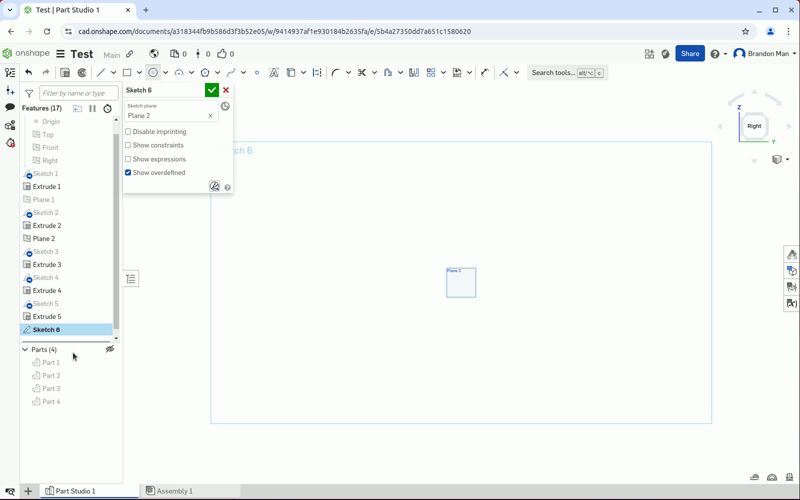
key_down(shift)
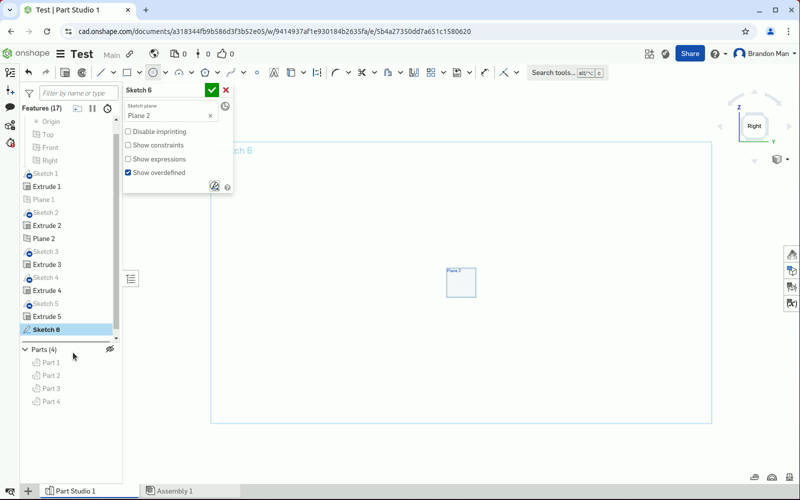
mouse_move(480, 311)
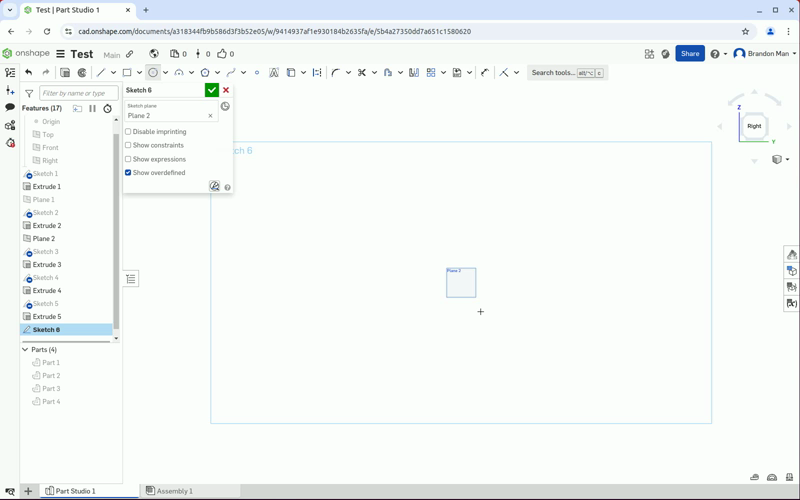
click(480, 311)
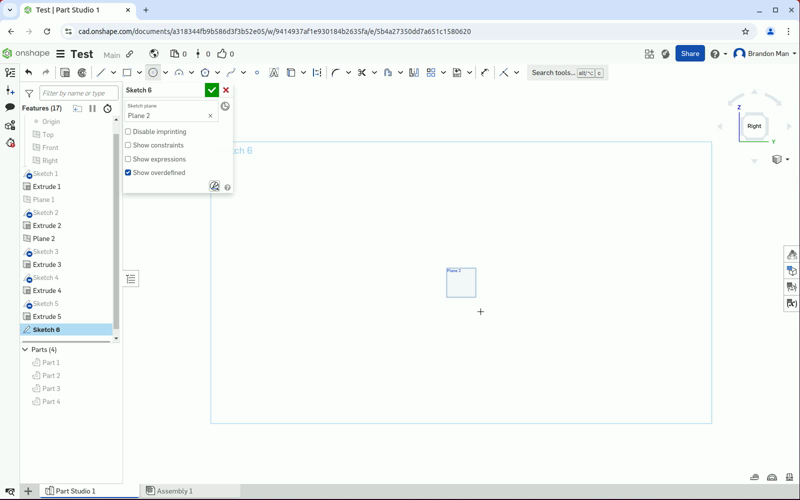
key_up(shift)
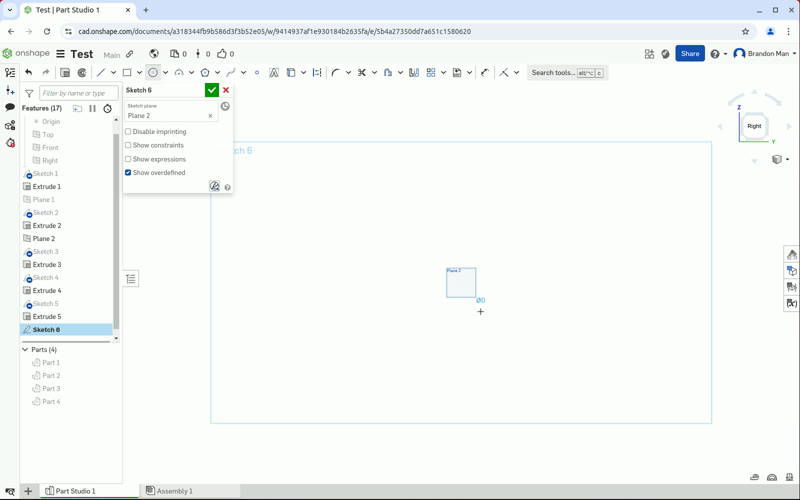
mouse_move(483, 311)
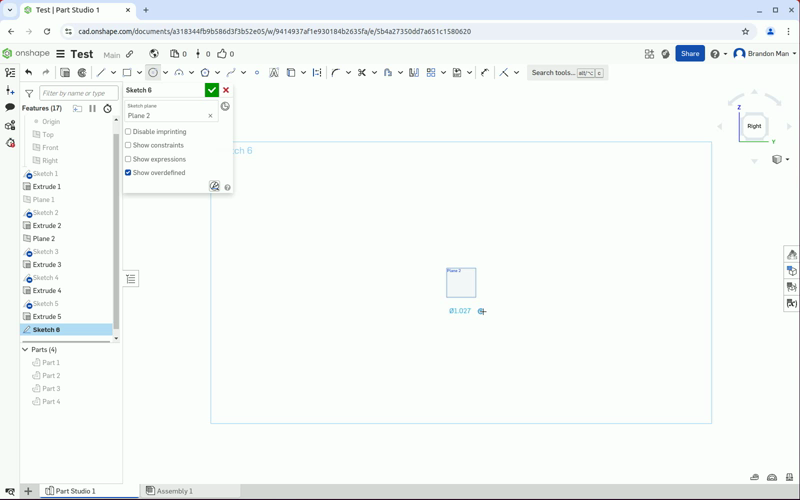
scroll(6)
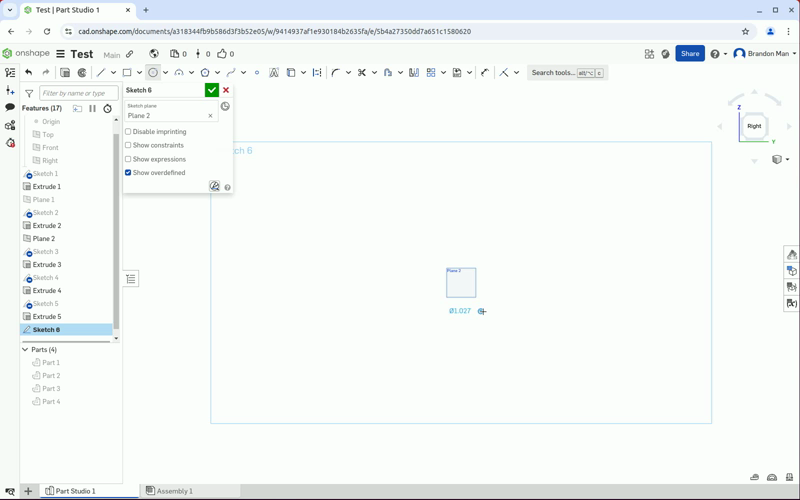
scroll(6)
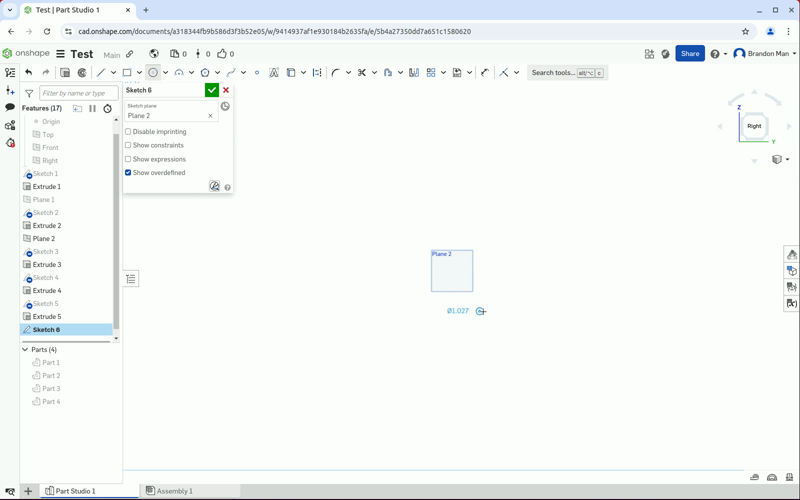
scroll(6)
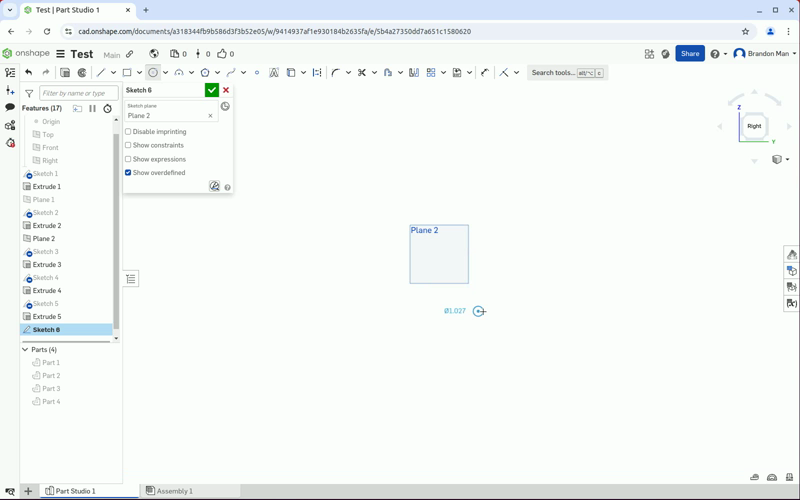
scroll(6)
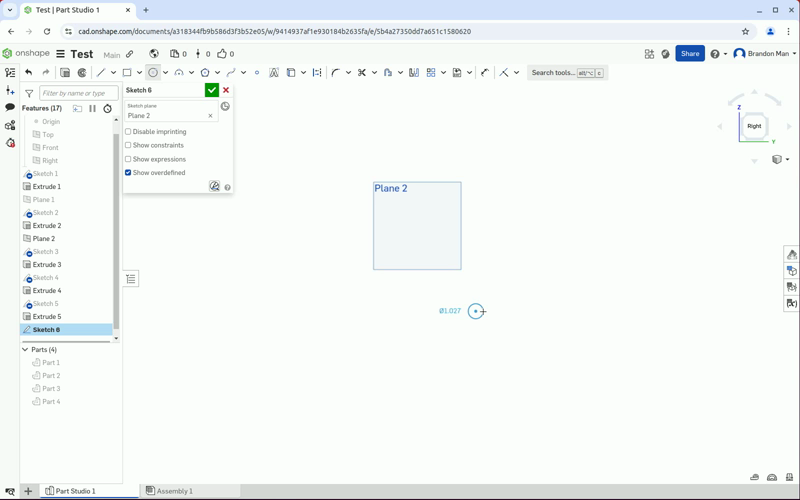
scroll(6)
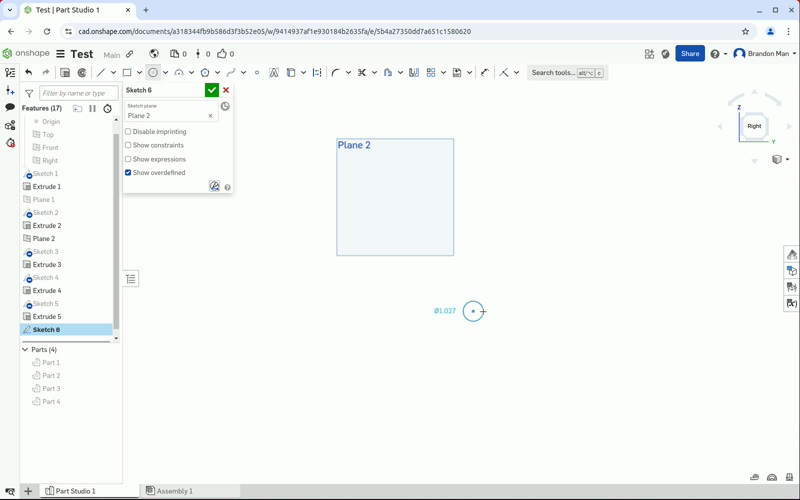
scroll(6)
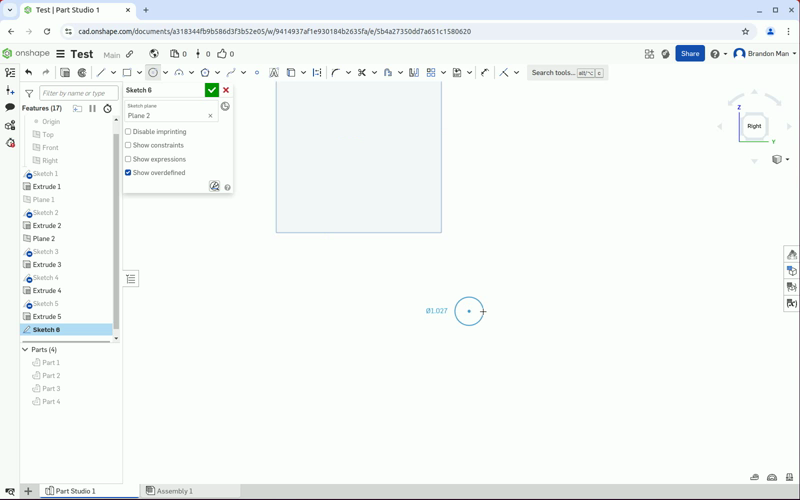
scroll(6)
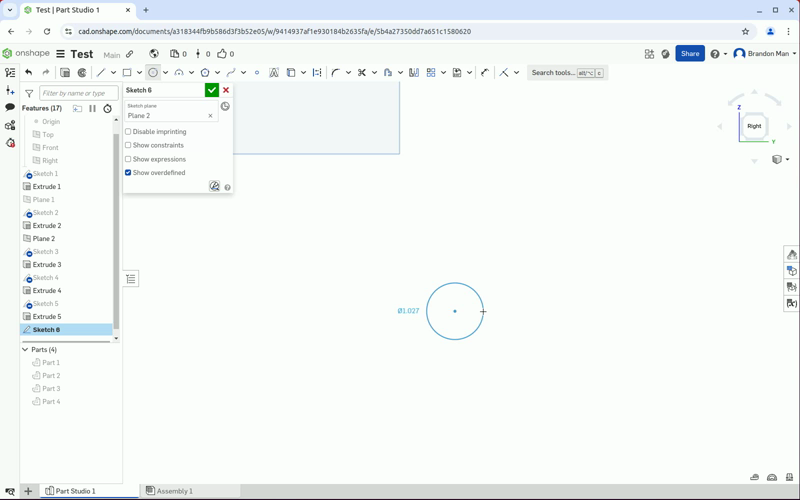
click(483, 311)
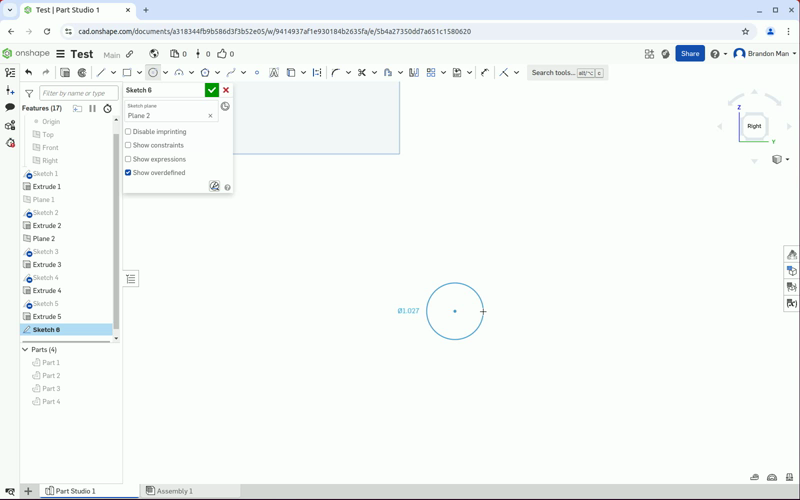
scroll(-6)
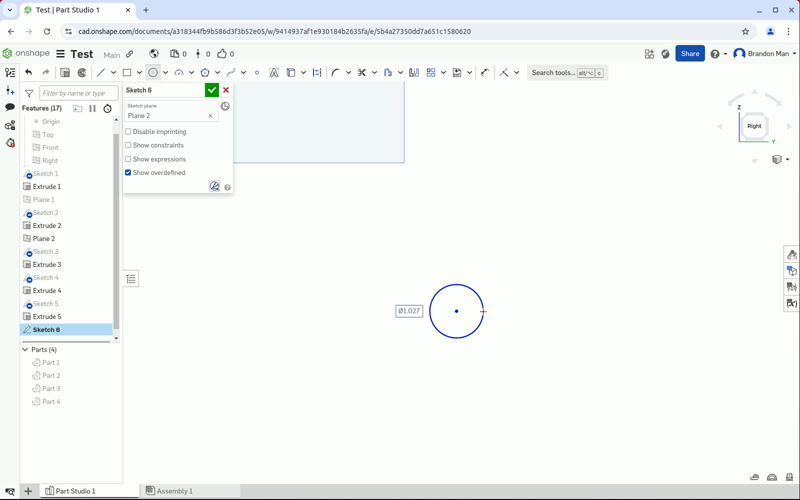
scroll(-6)
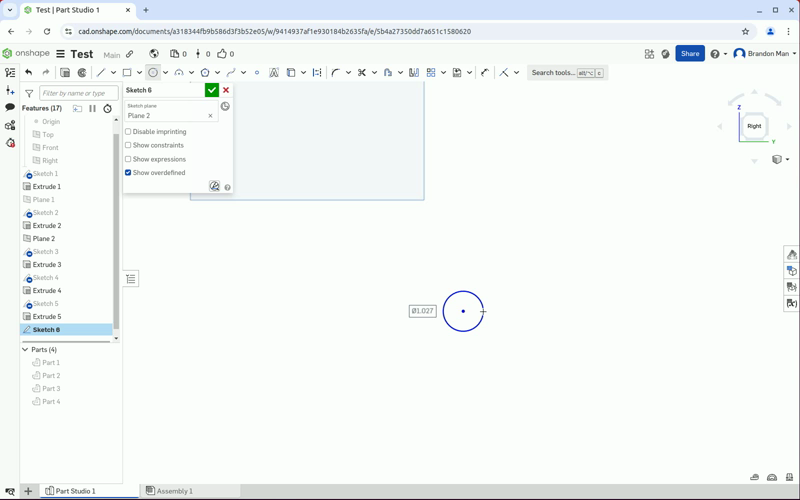
scroll(-6)
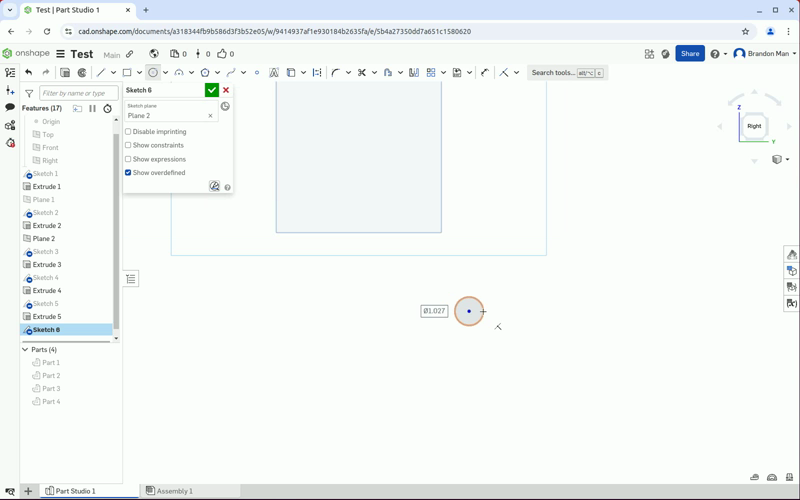
scroll(-6)
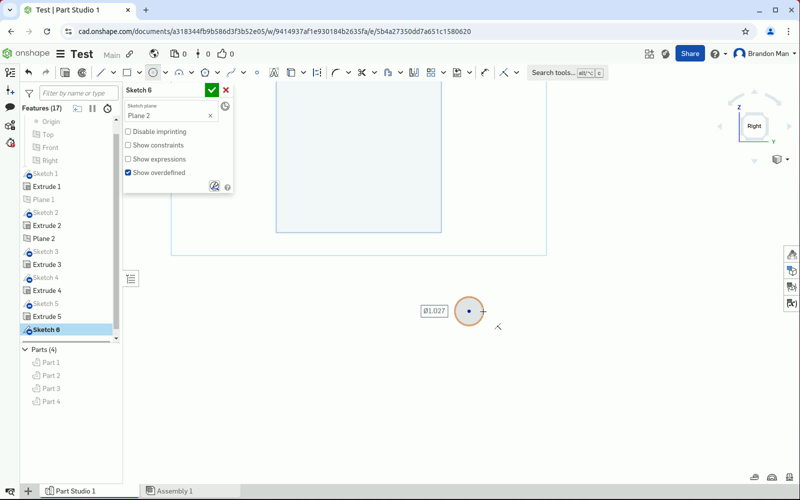
scroll(-6)
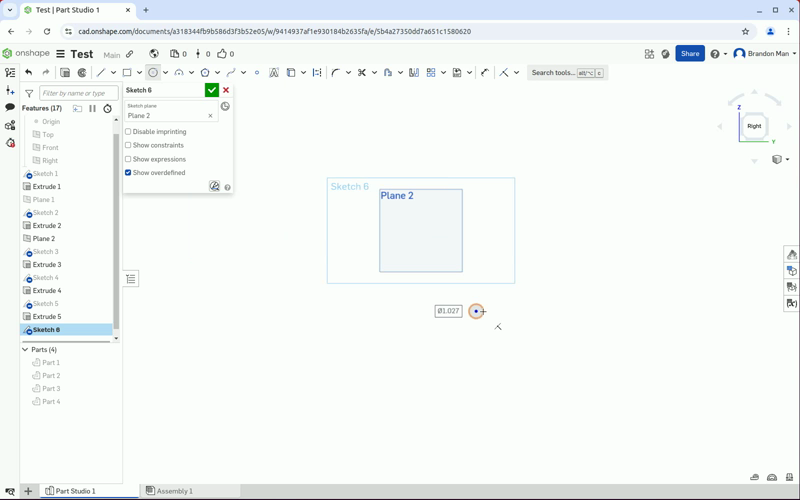
scroll(-6)
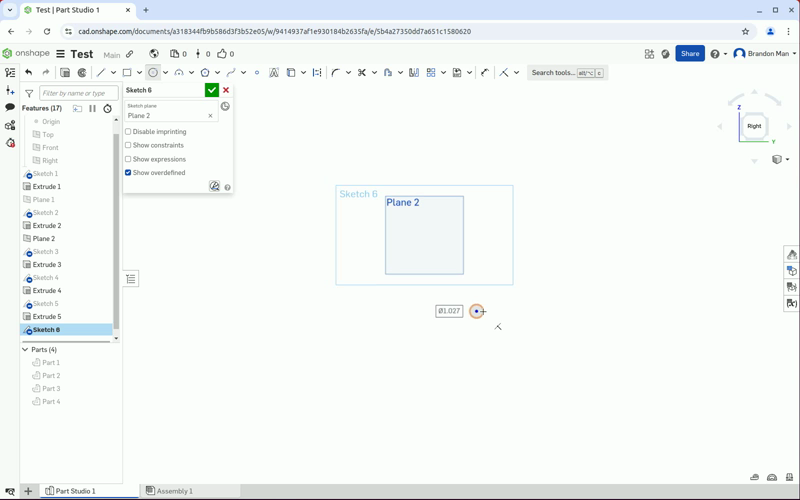
scroll(-6)
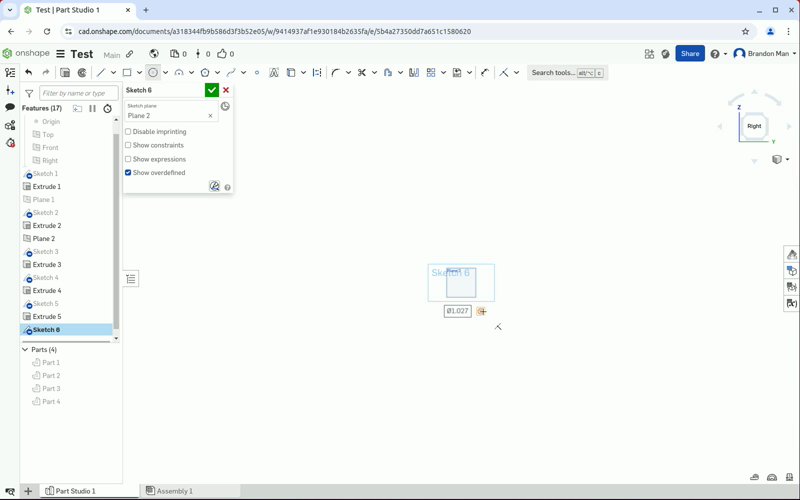
key(esc)
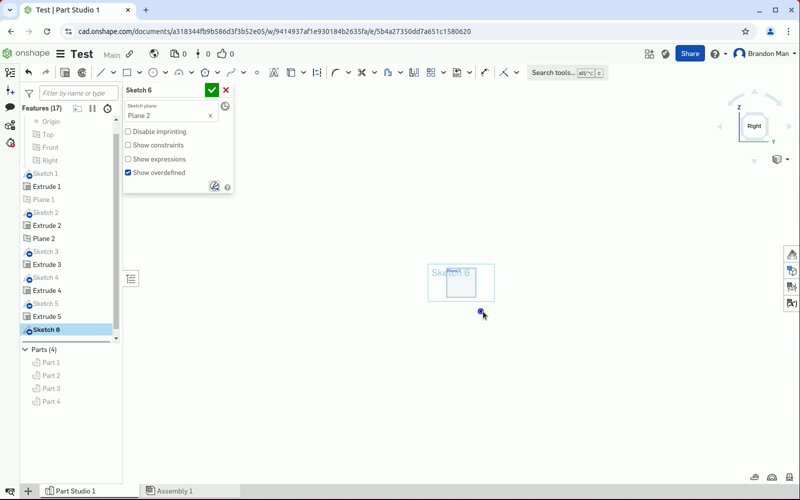
mouse_move(479, 311)
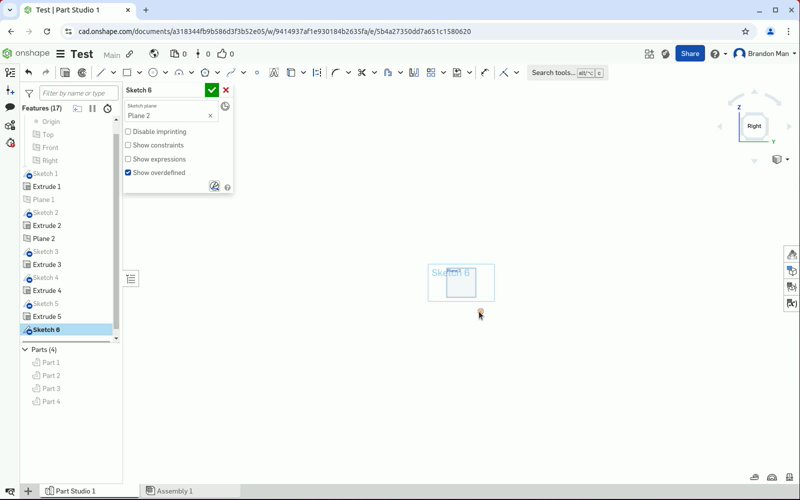
scroll(6)
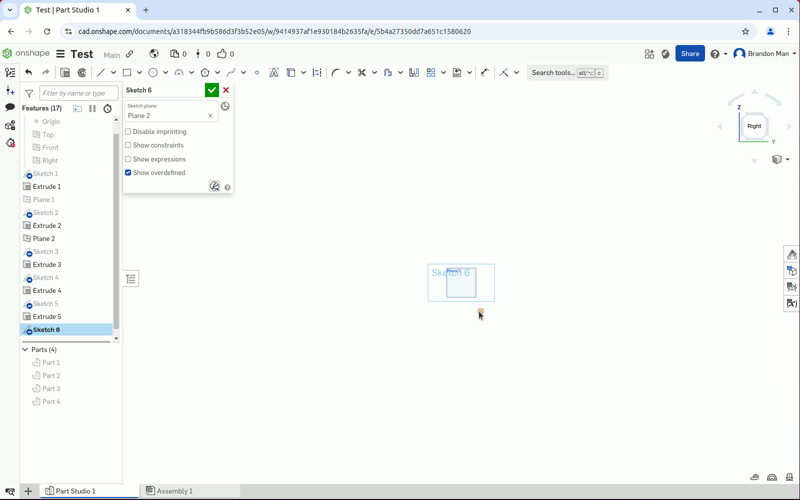
scroll(6)
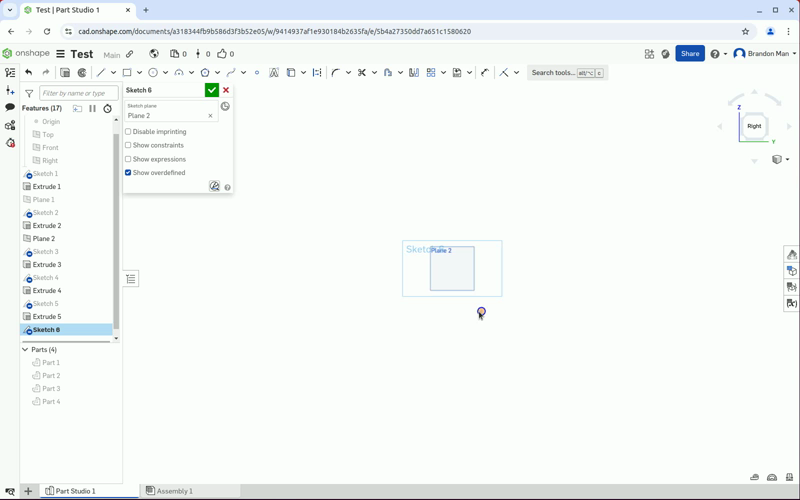
scroll(6)
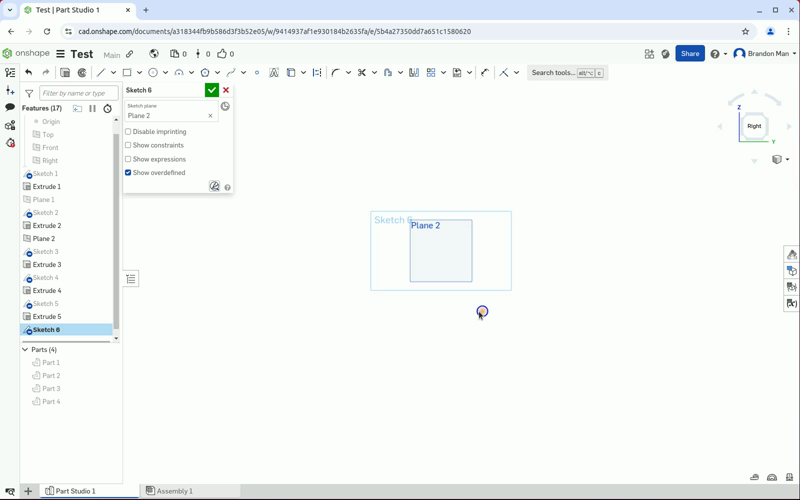
scroll(6)
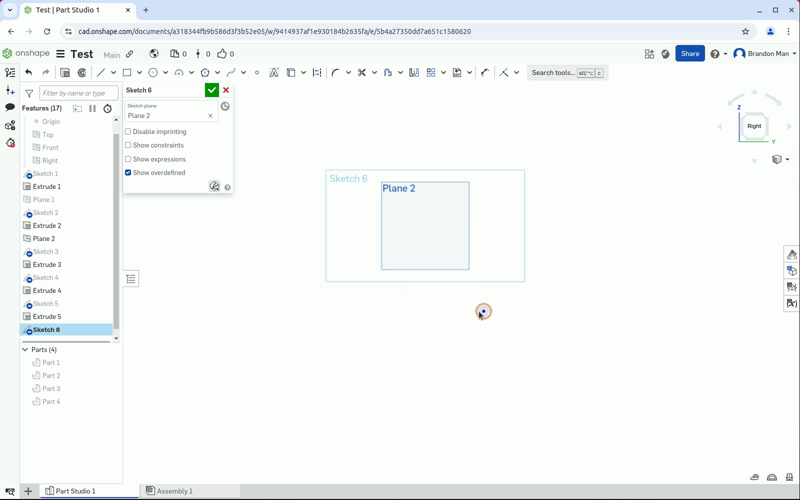
scroll(6)
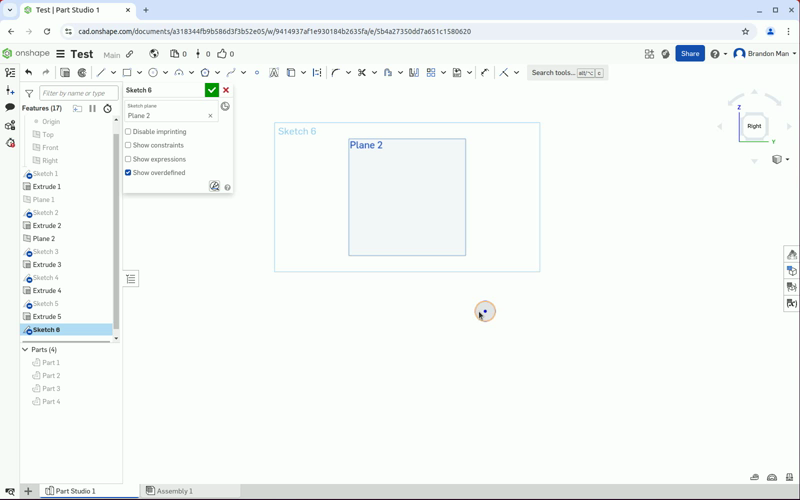
scroll(6)
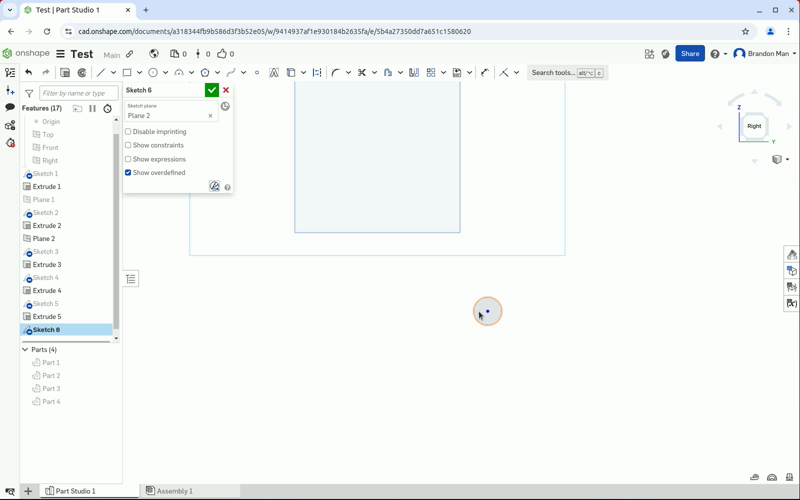
scroll(6)
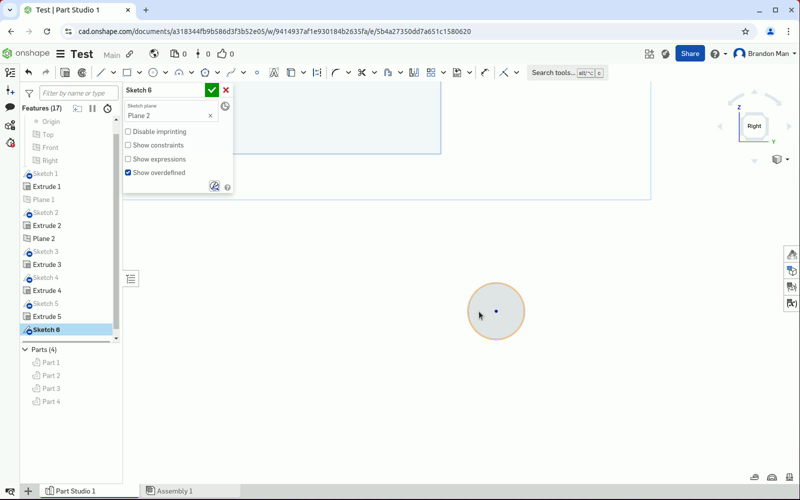
click(479, 311)
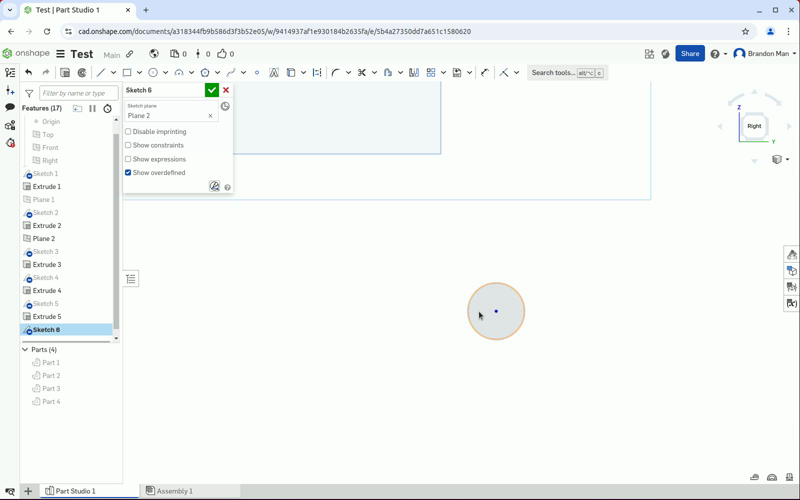
scroll(-6)
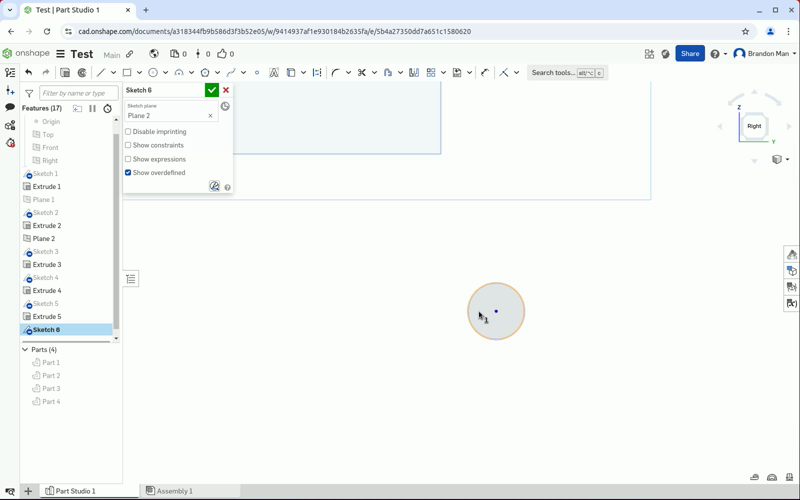
scroll(-6)
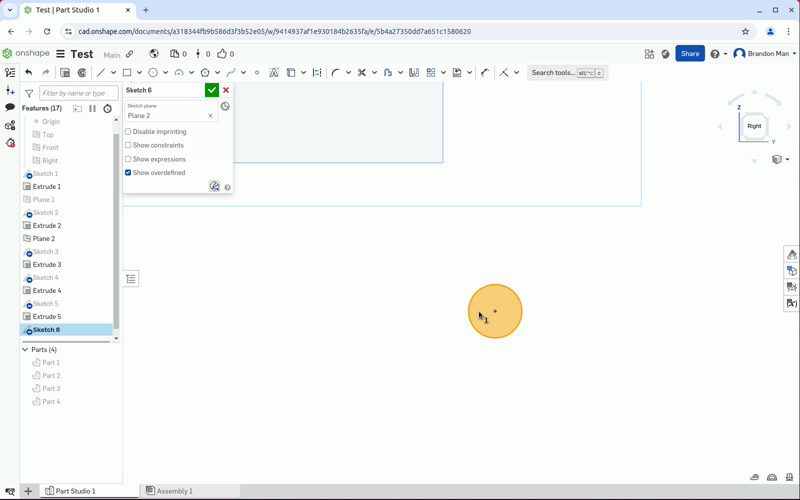
scroll(-6)
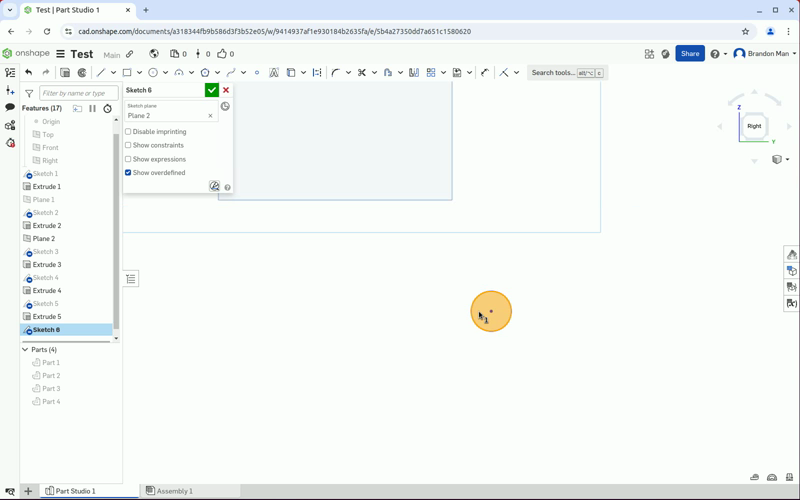
scroll(-6)
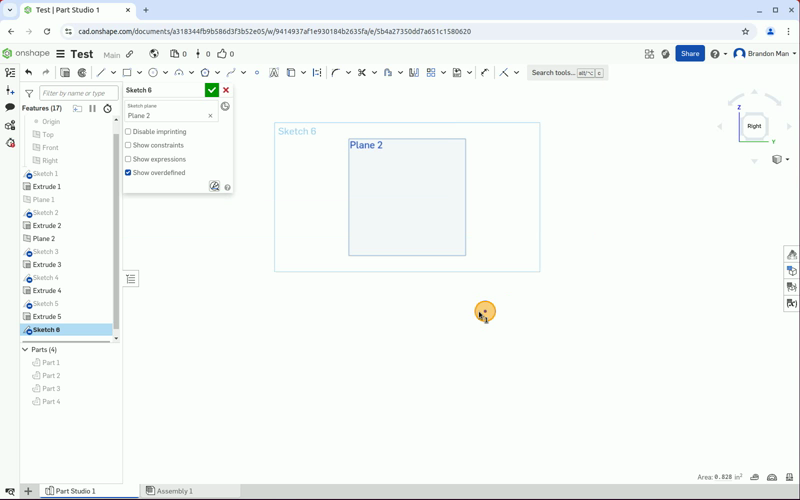
scroll(-6)
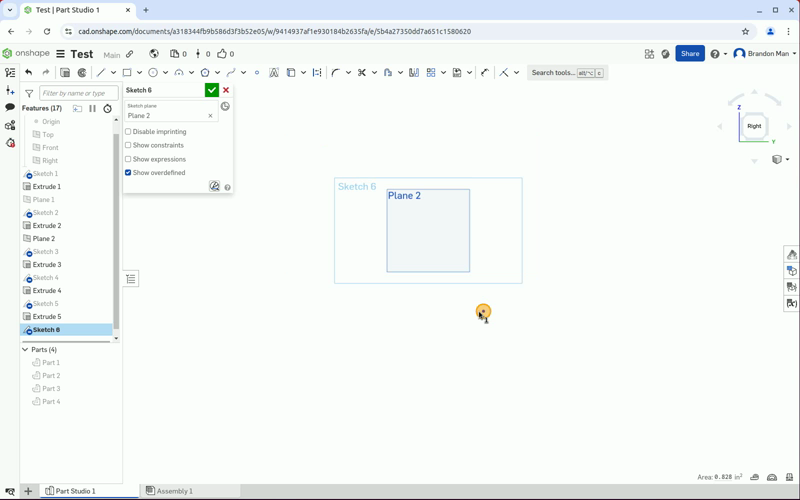
scroll(-6)
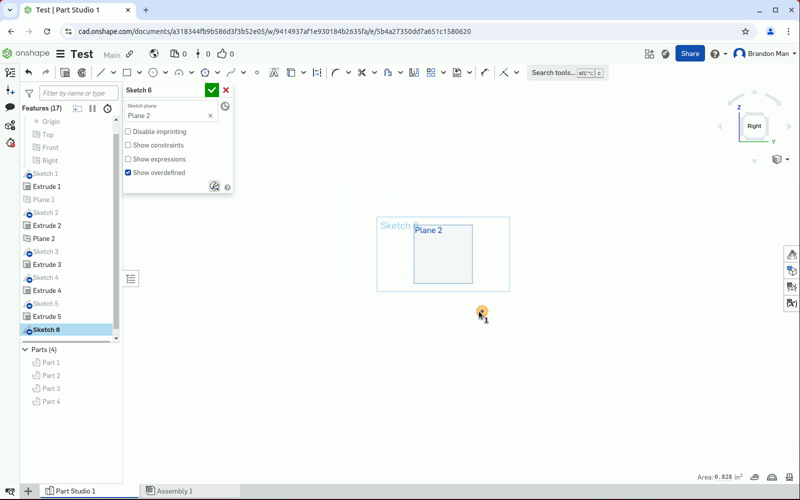
scroll(-6)
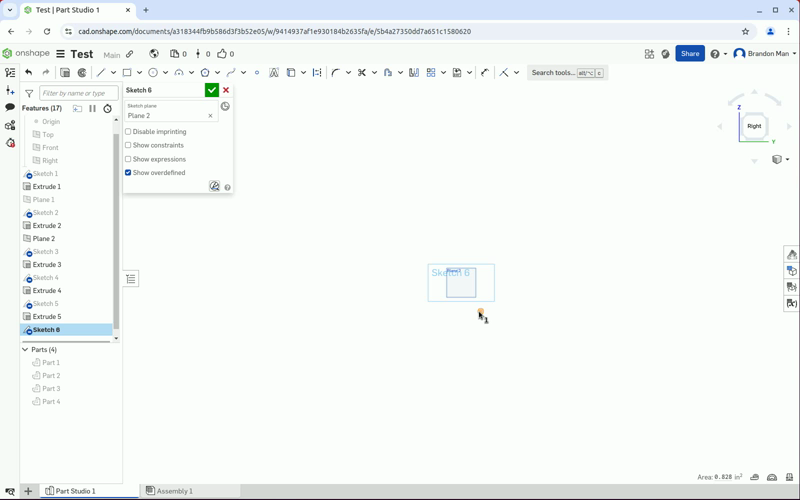
mouse_move(73, 352)
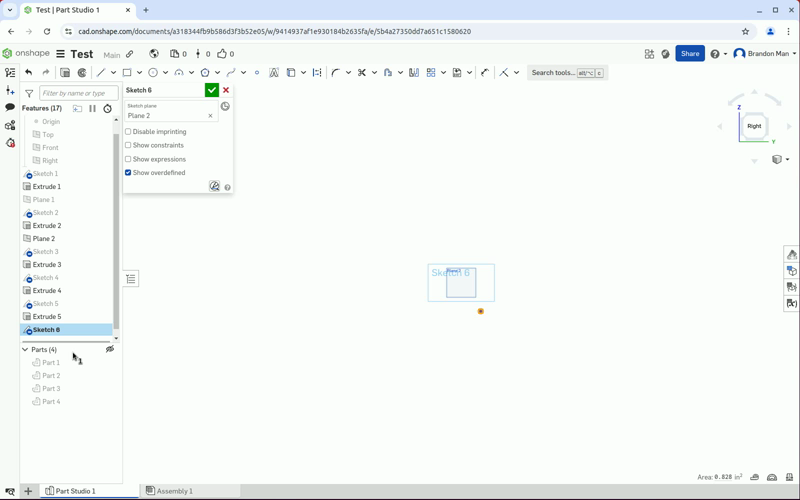
key(shift+y)
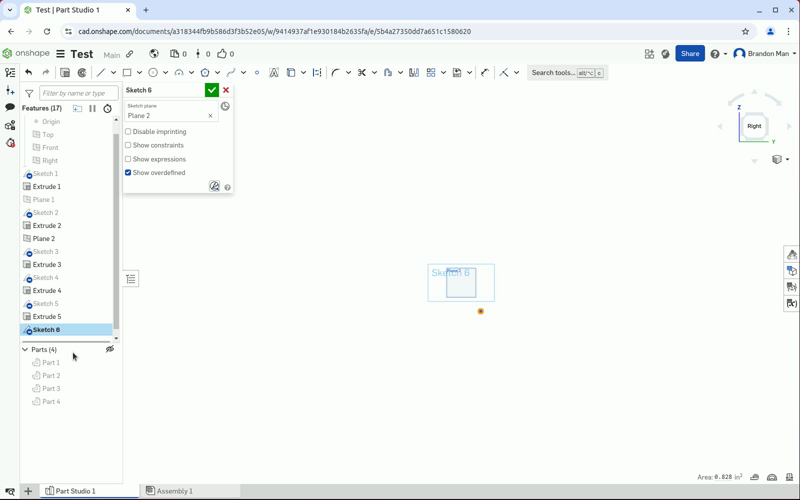
key(shift+e)
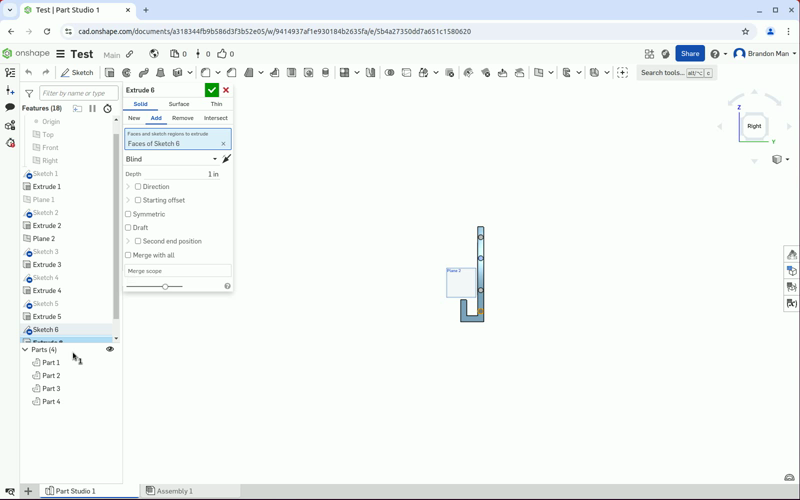
mouse_move(143, 106)
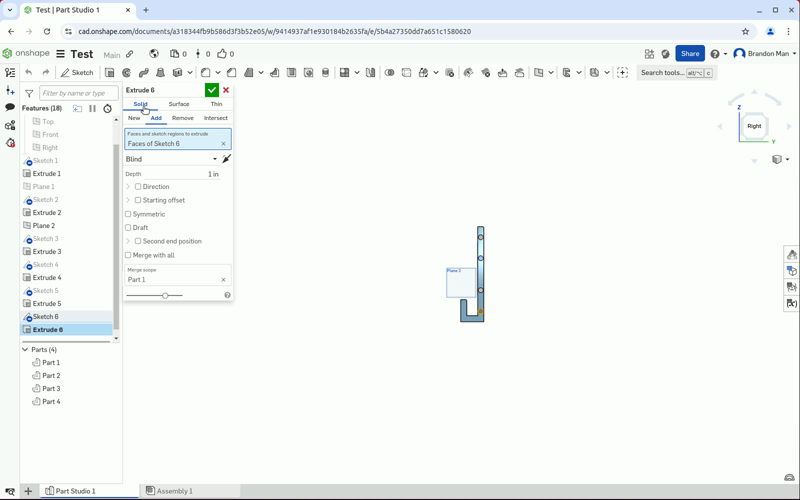
click(143, 106)
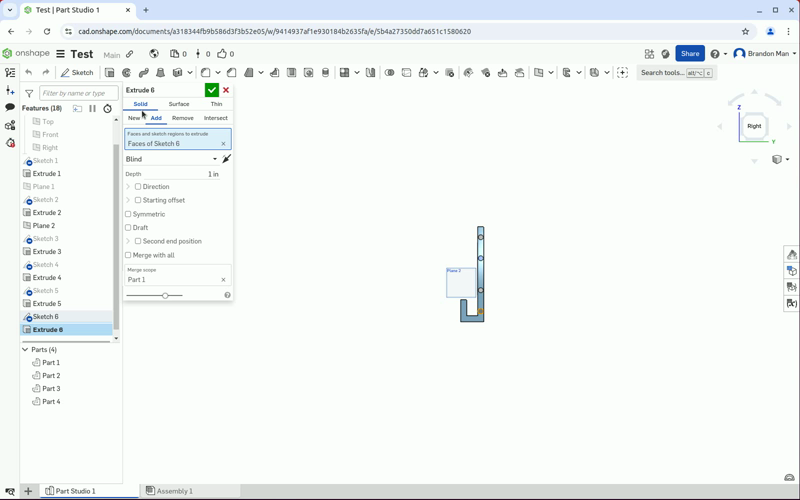
mouse_move(137, 120)
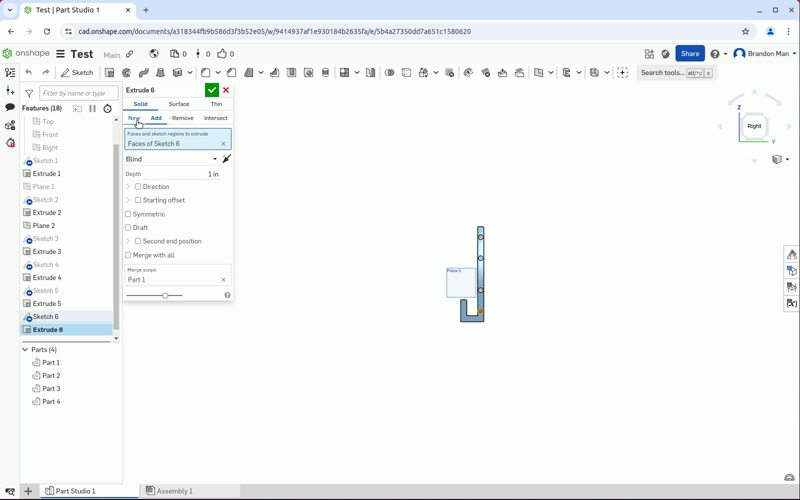
click(137, 120)
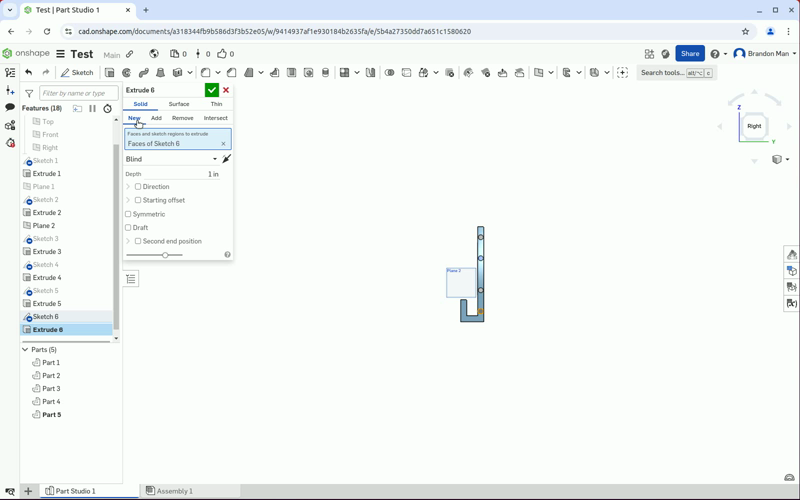
key(tab, 4)
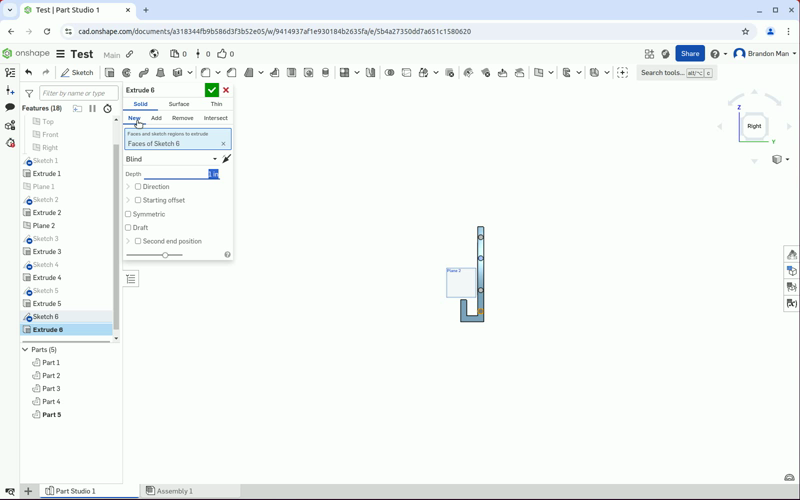
text(1.685)
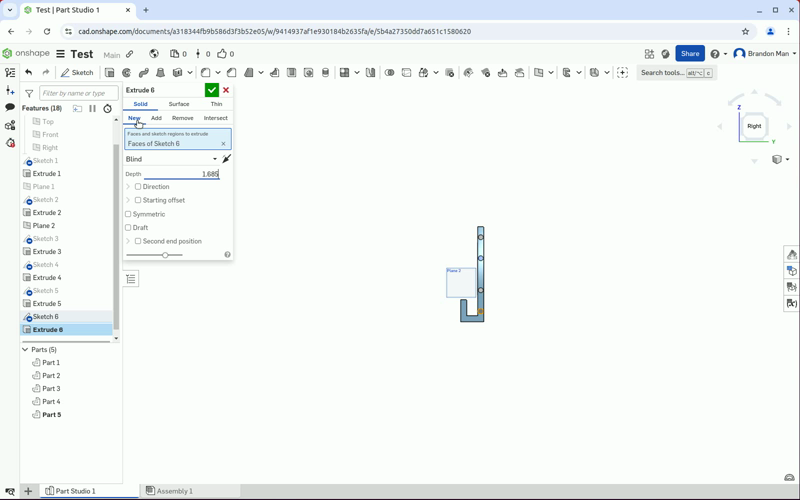
key(enter)
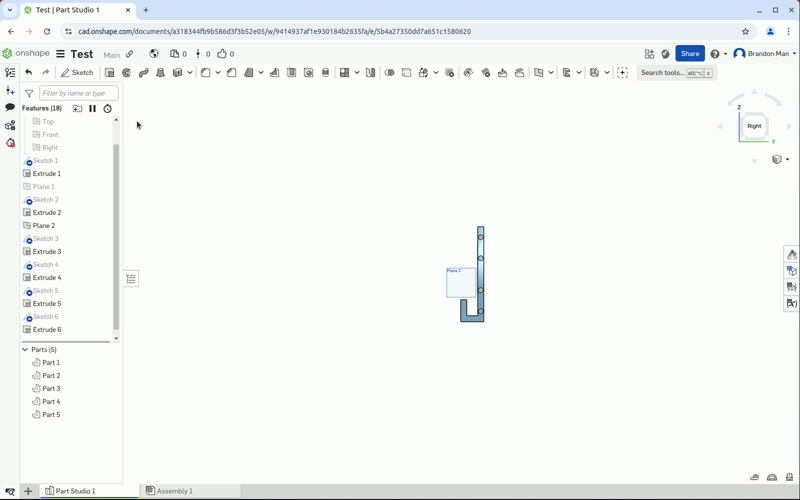
key(shift+h)
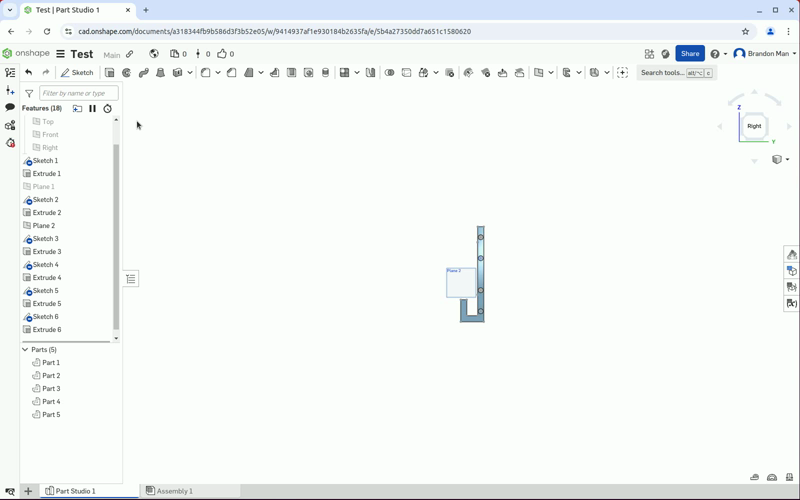
key(shift+h)
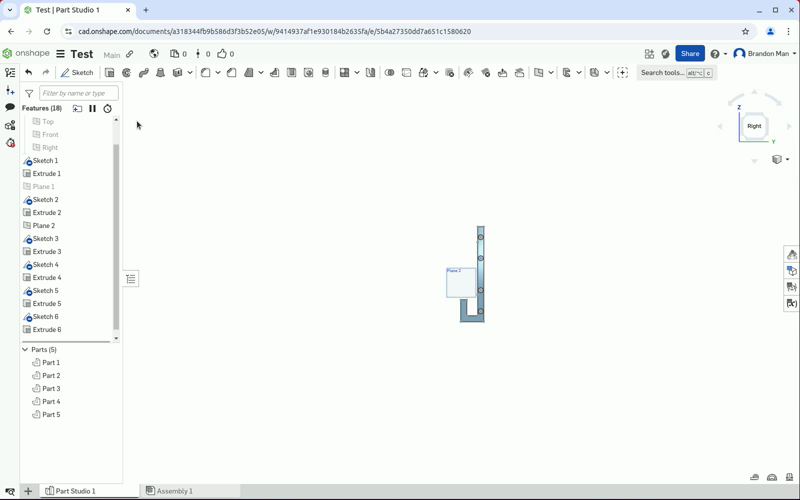
key(shift+7)
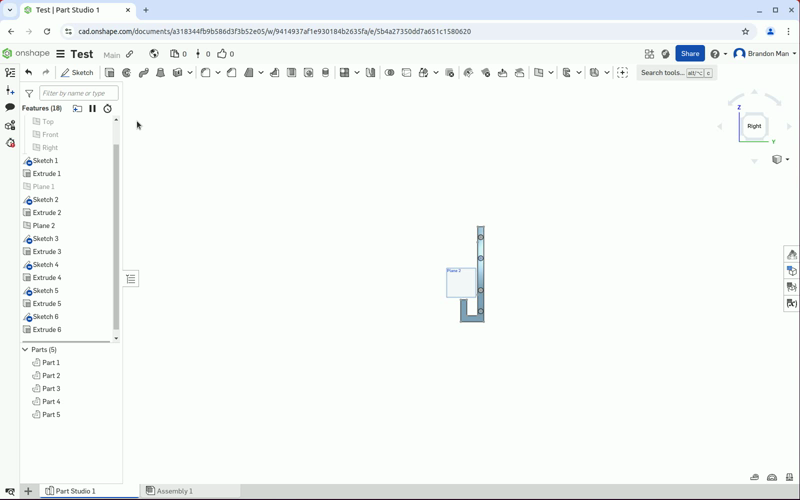
key(right, 2)
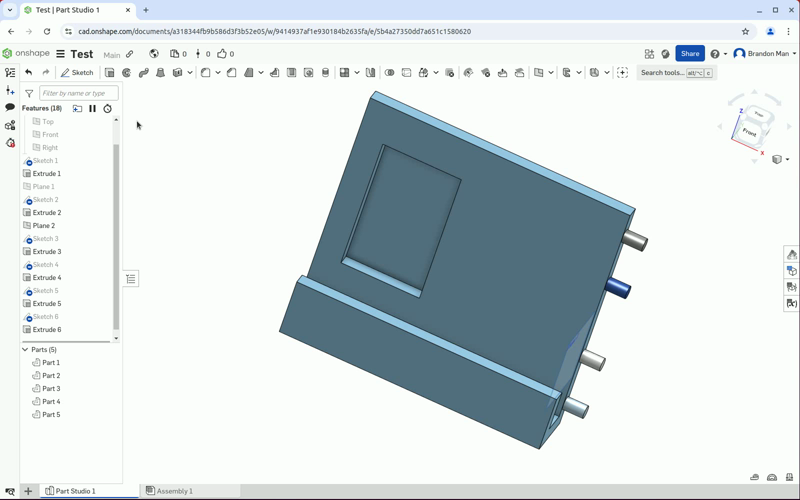
key(down, 2)
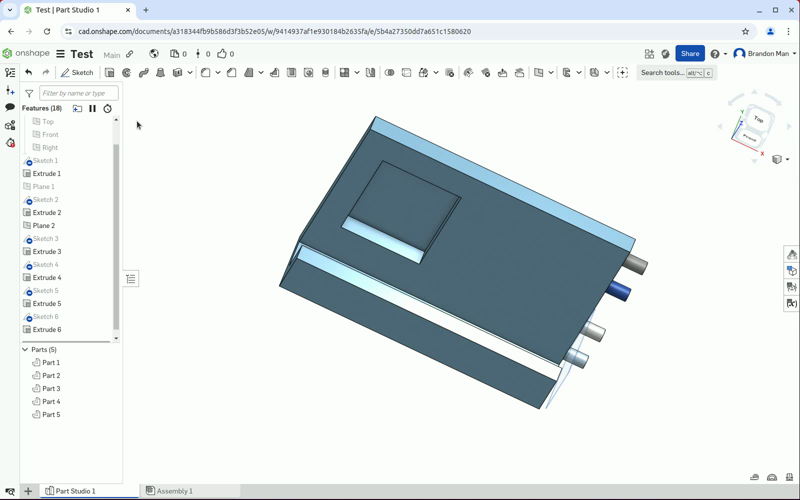
key(up, 2)
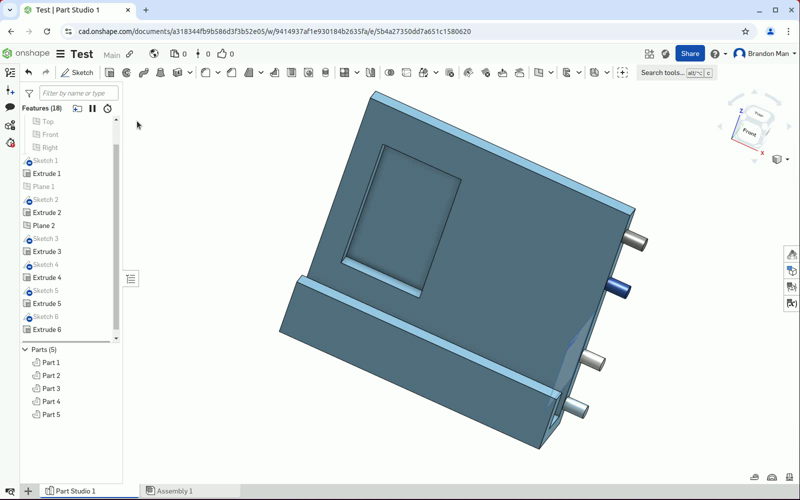
key(left, 2)
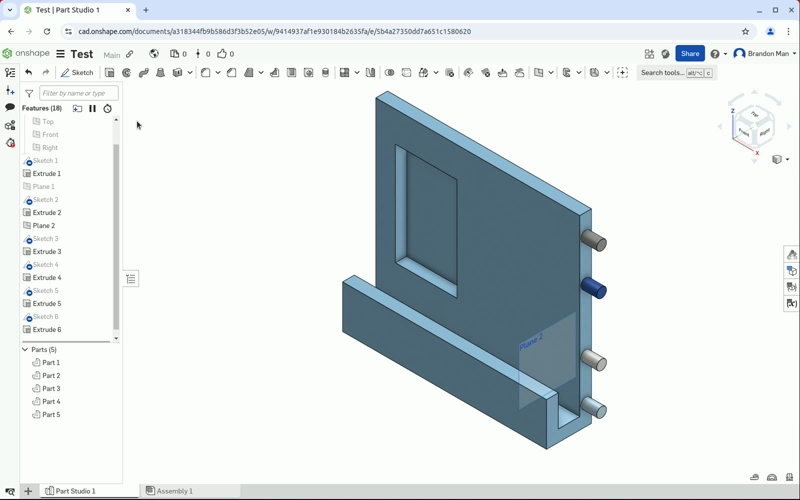
mouse_move(69, 163)
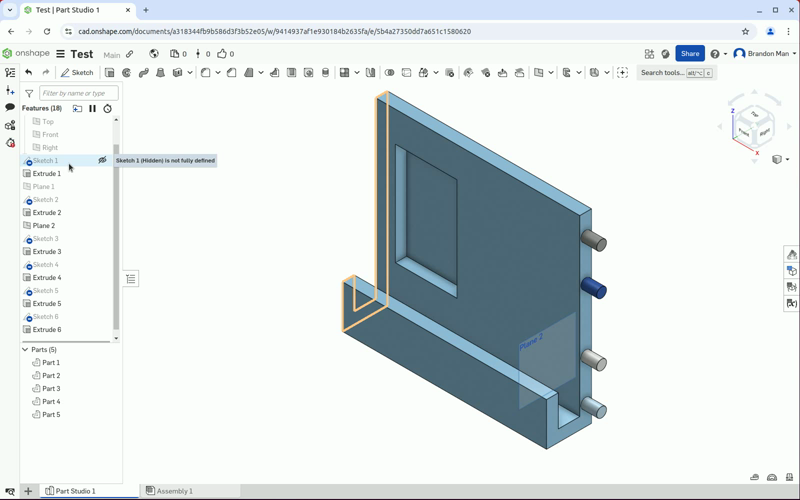
click(69, 163)